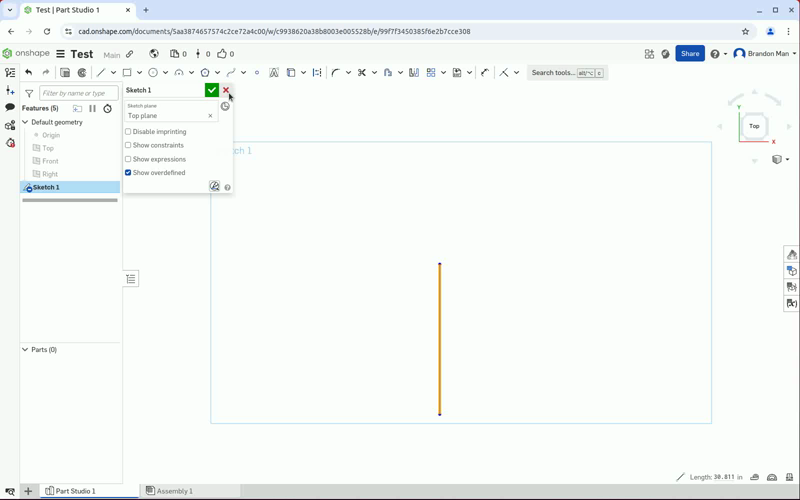
key(shift+h)
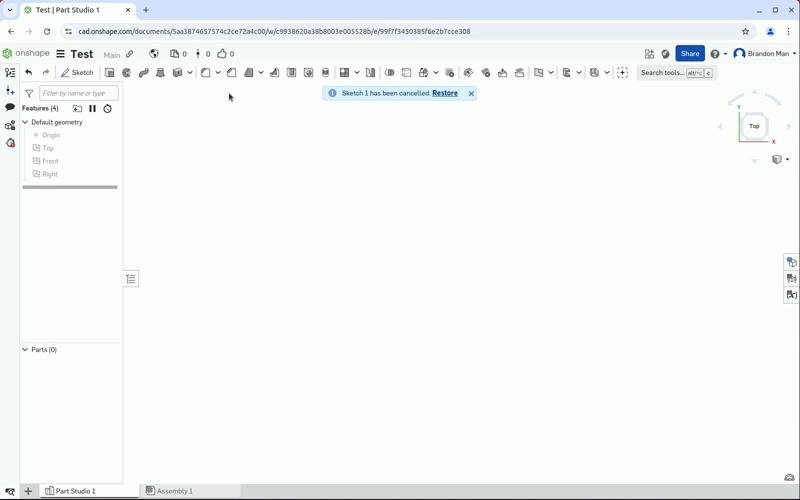
mouse_move(73, 352)
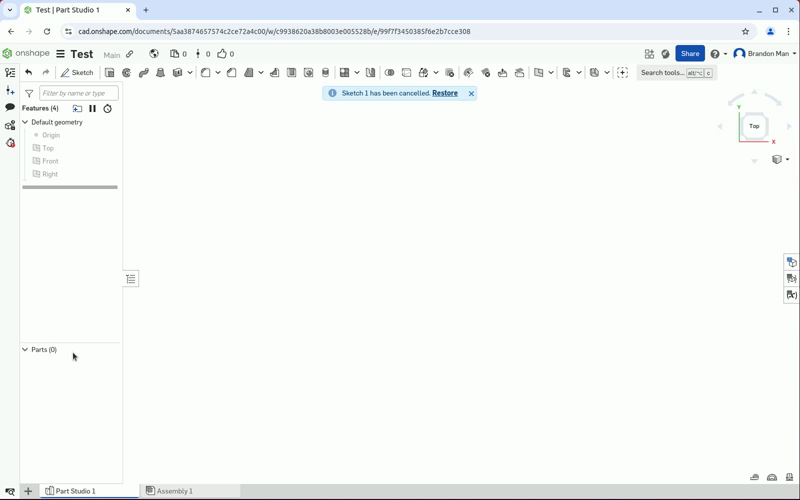
key(y)
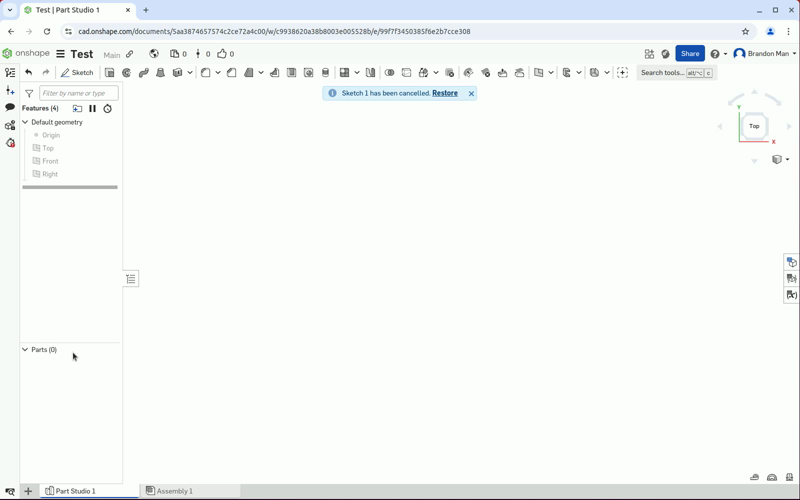
key(shift+p)
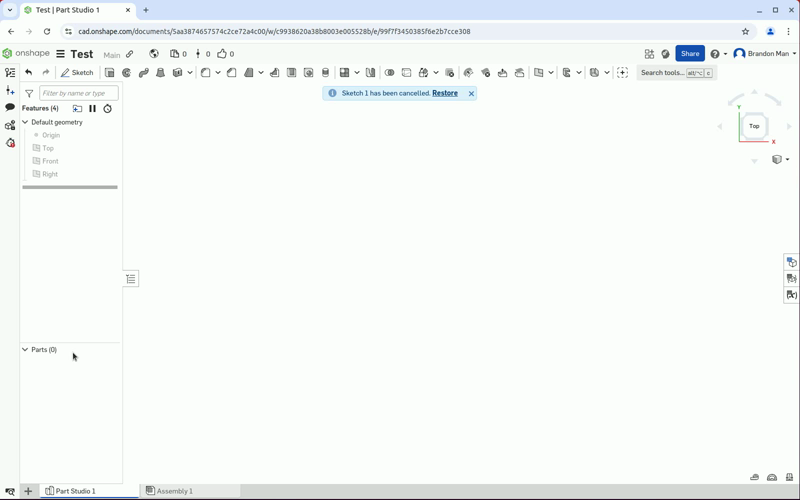
key(space)
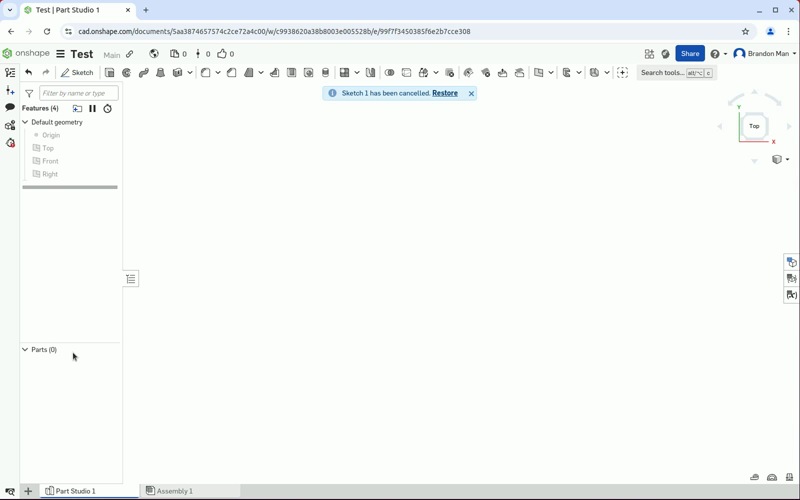
key_down(shift)
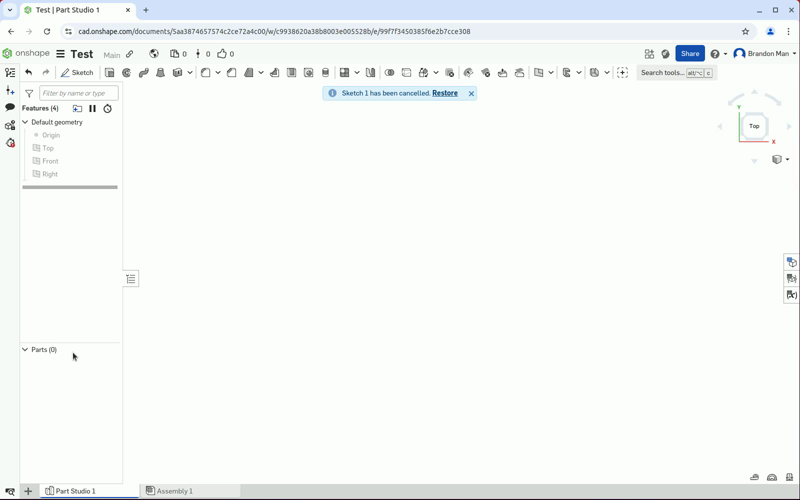
key(up)
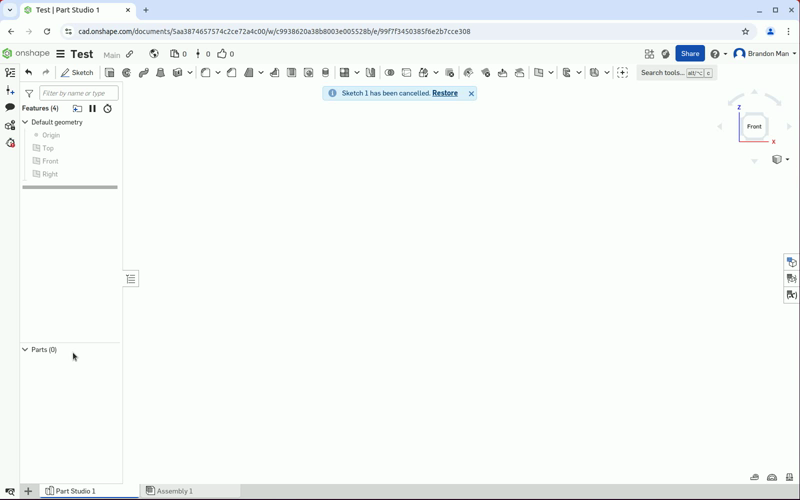
key_up(shift)
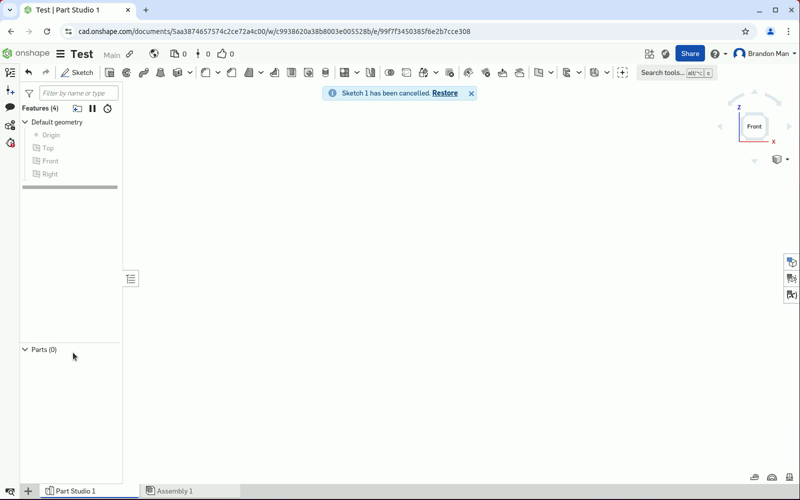
mouse_move(73, 352)
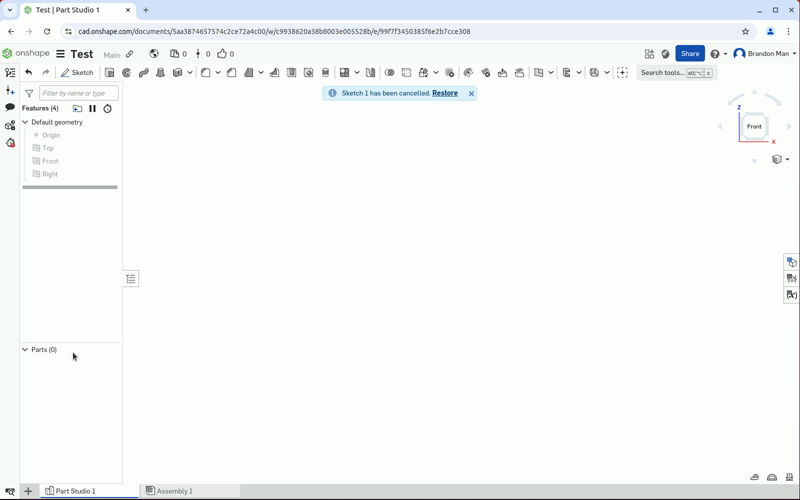
key(shift+y)
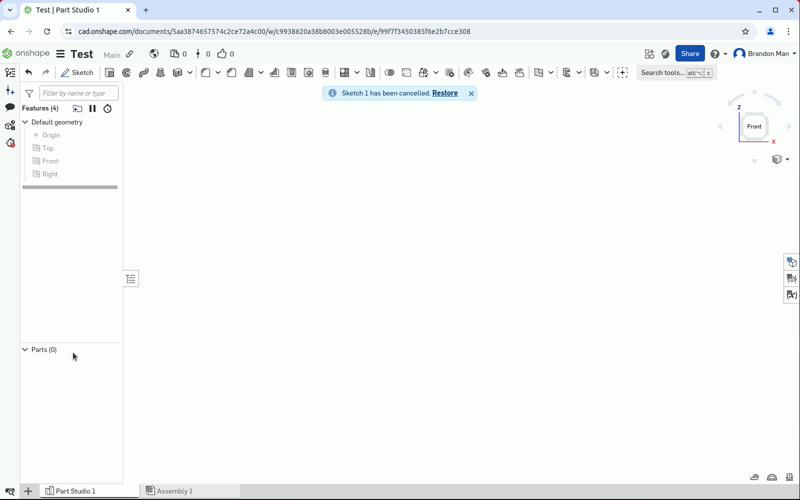
key(shift+s)
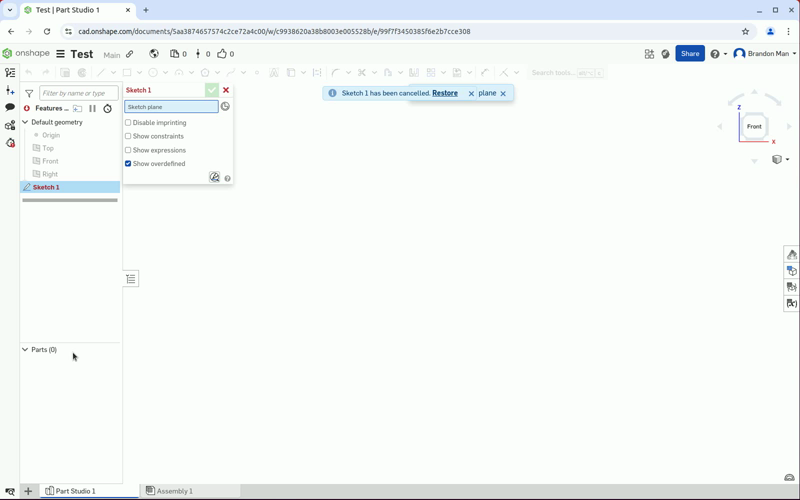
mouse_move(73, 163)
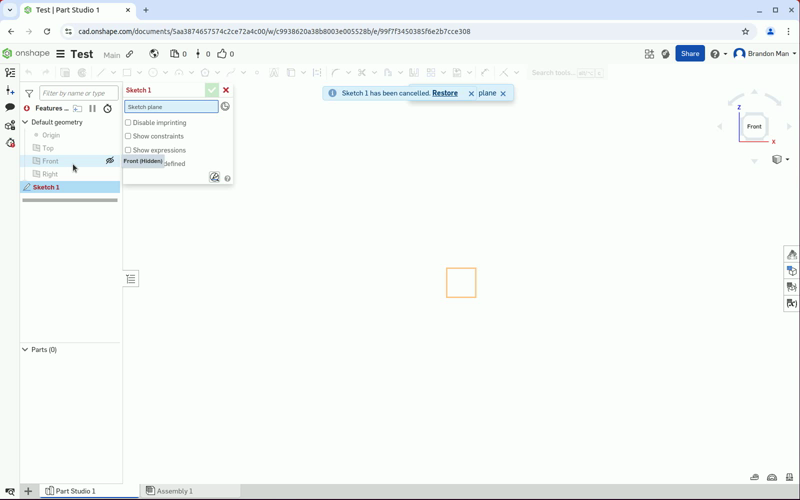
click(73, 163)
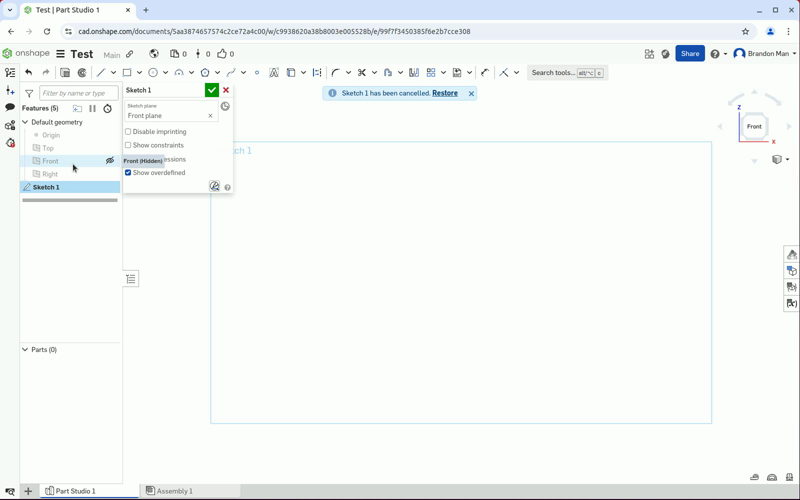
mouse_move(73, 352)
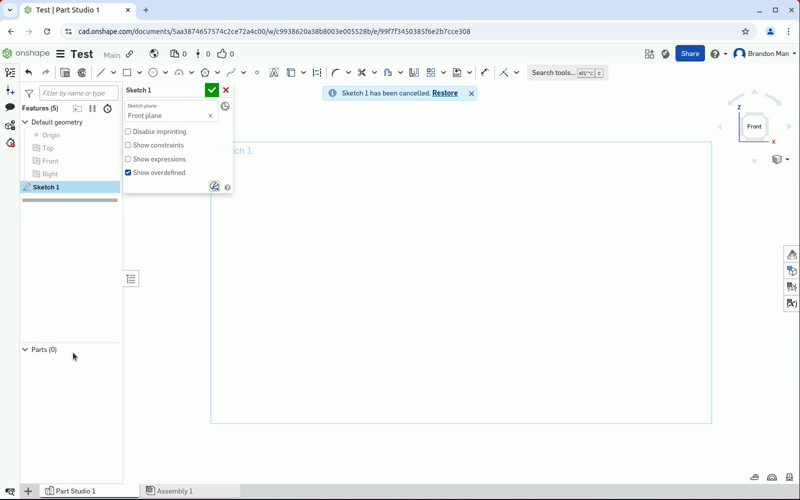
key(y)
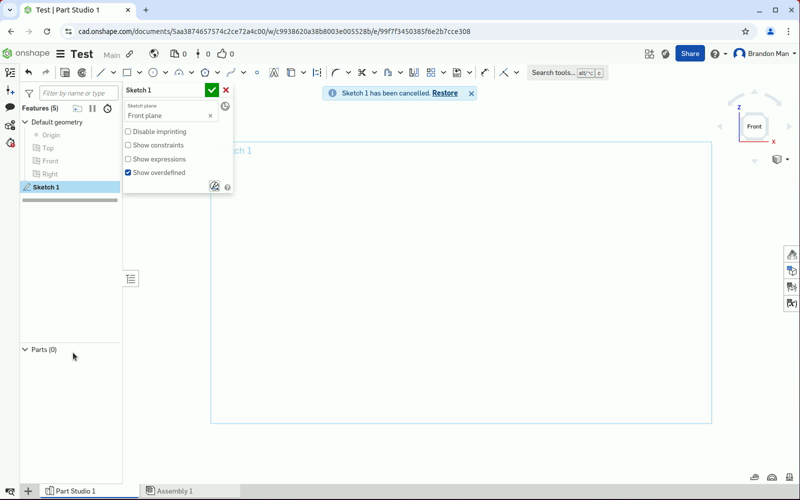
key(l)
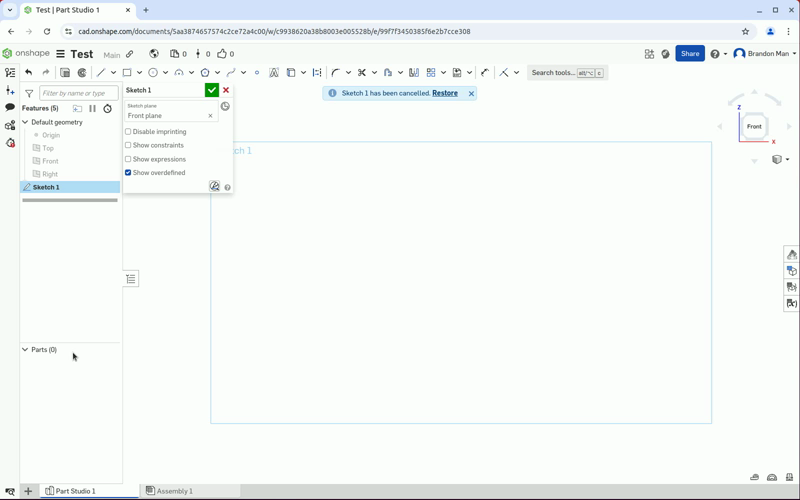
key_down(shift)
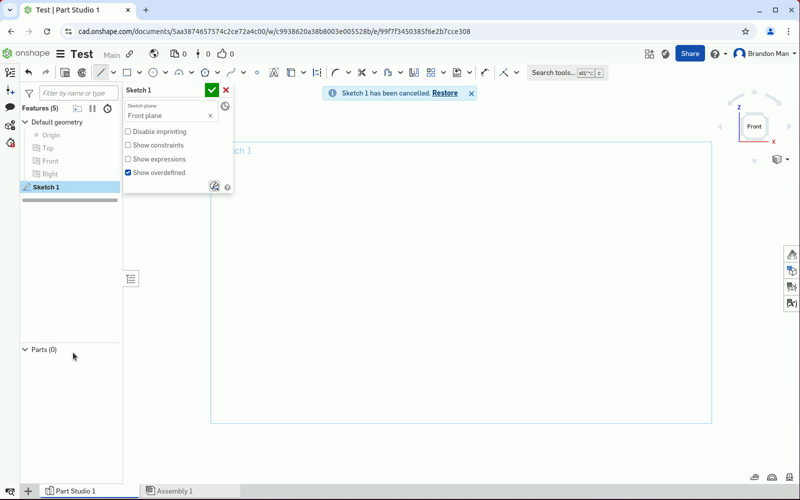
mouse_move(403, 316)
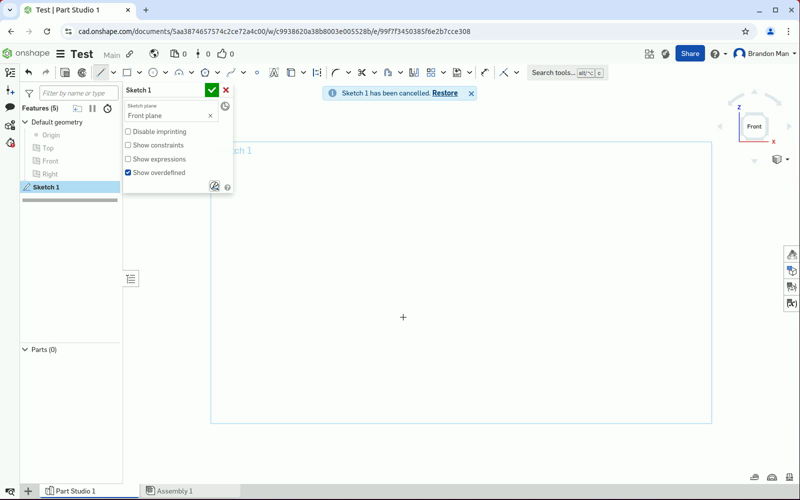
click(403, 316)
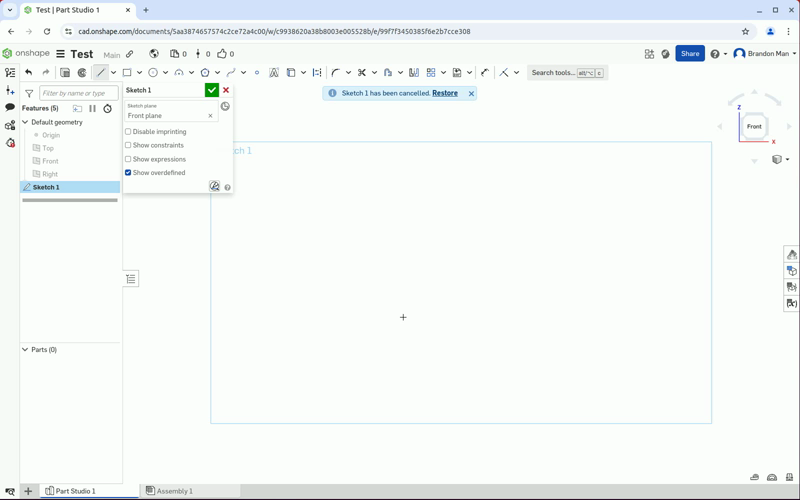
key_up(shift)
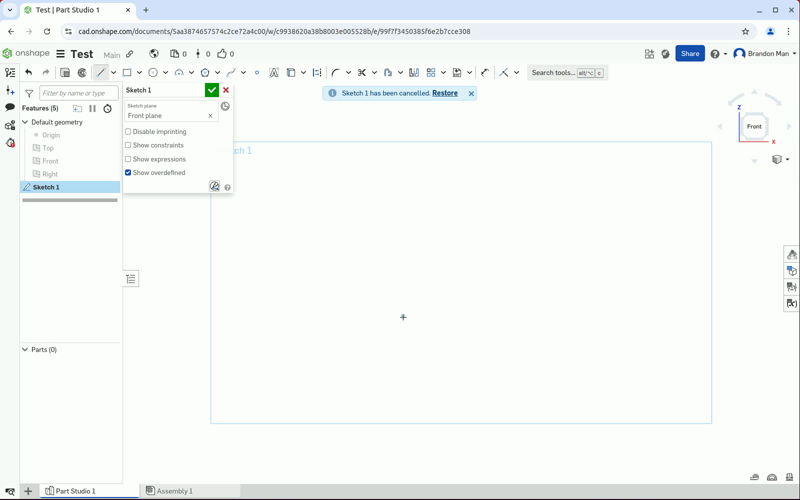
key_down(shift)
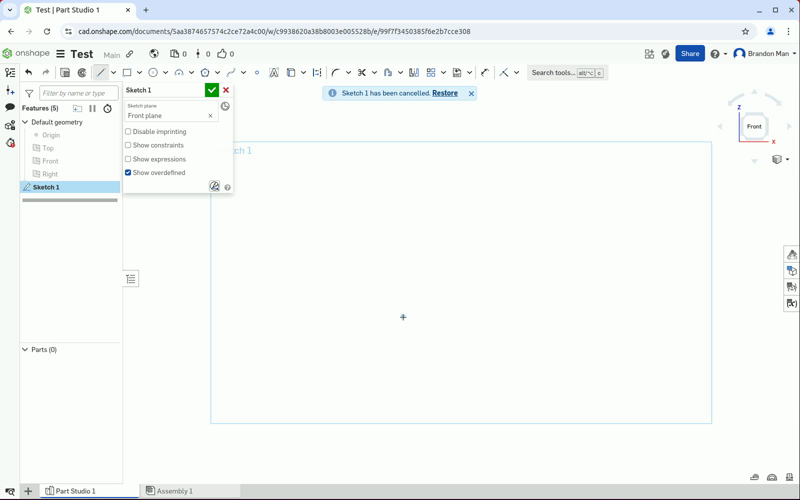
mouse_move(476, 316)
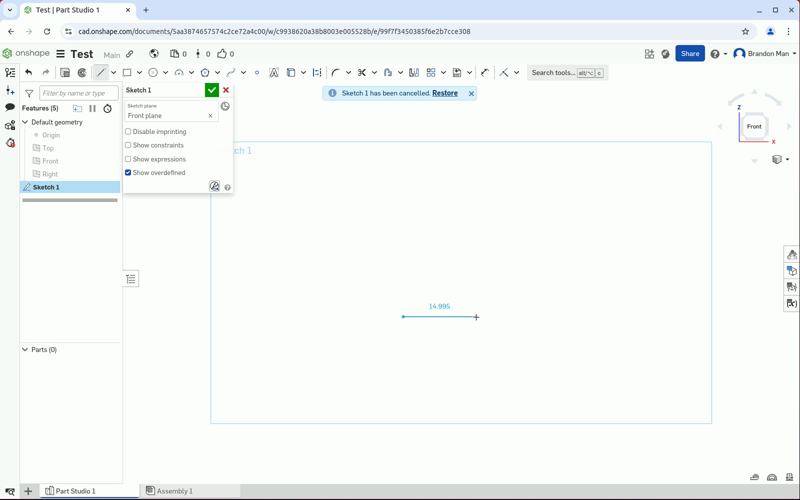
click(476, 316)
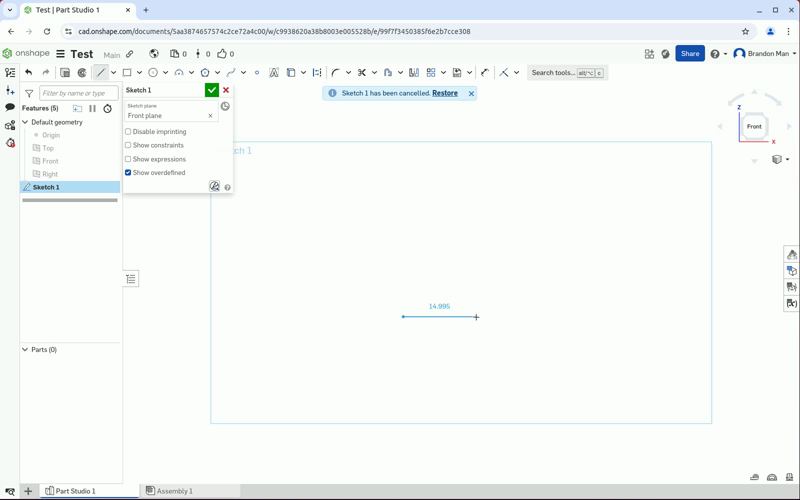
key_up(shift)
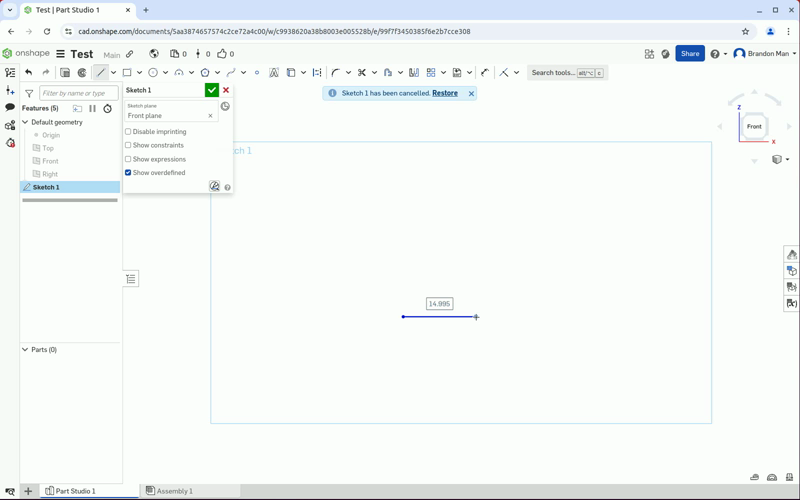
key_down(shift)
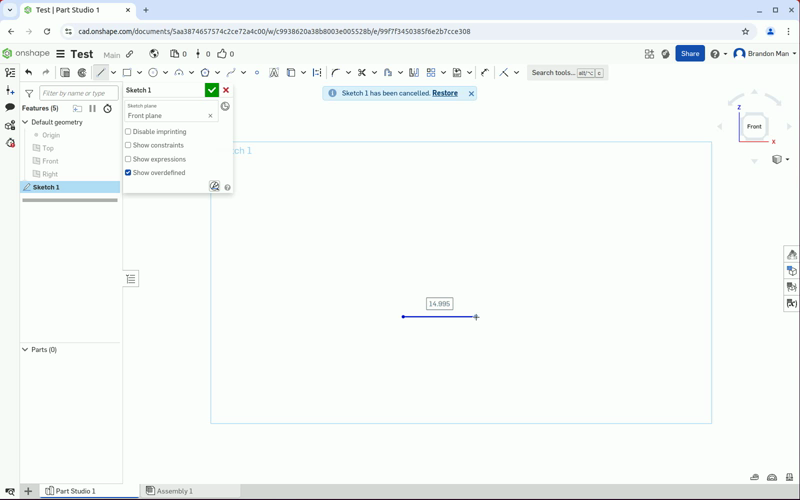
mouse_move(476, 243)
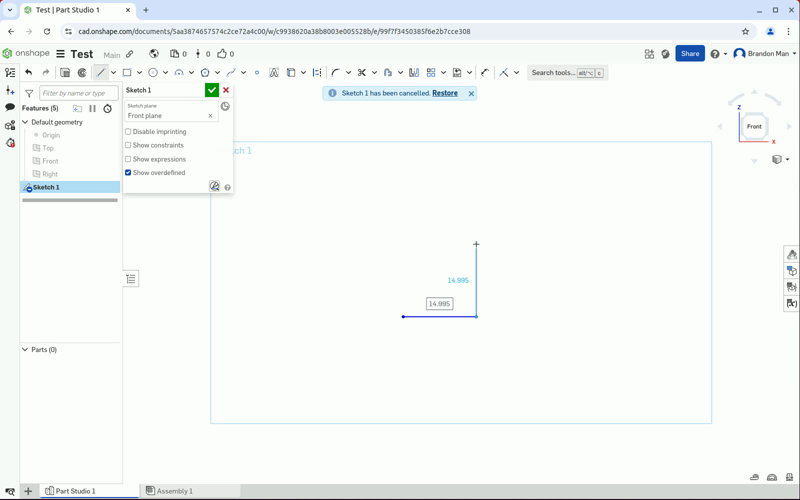
click(476, 243)
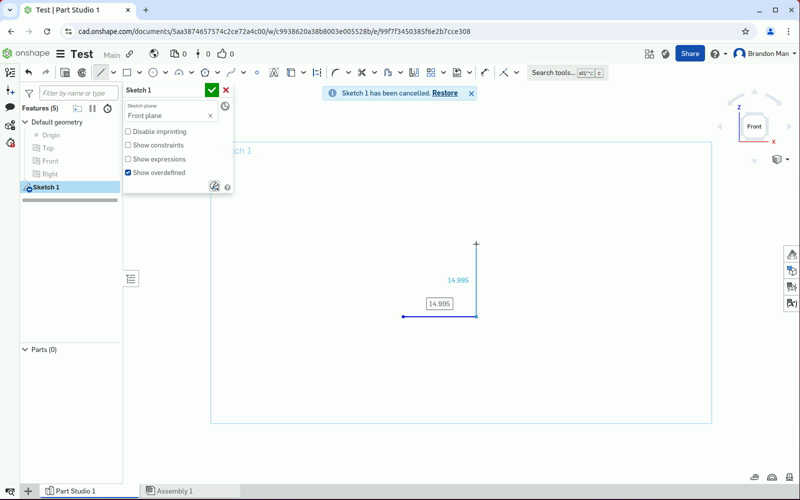
key_up(shift)
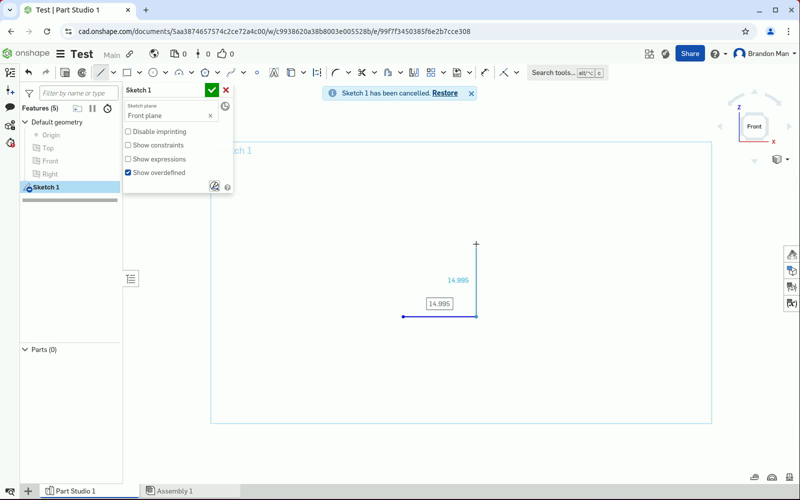
key_down(shift)
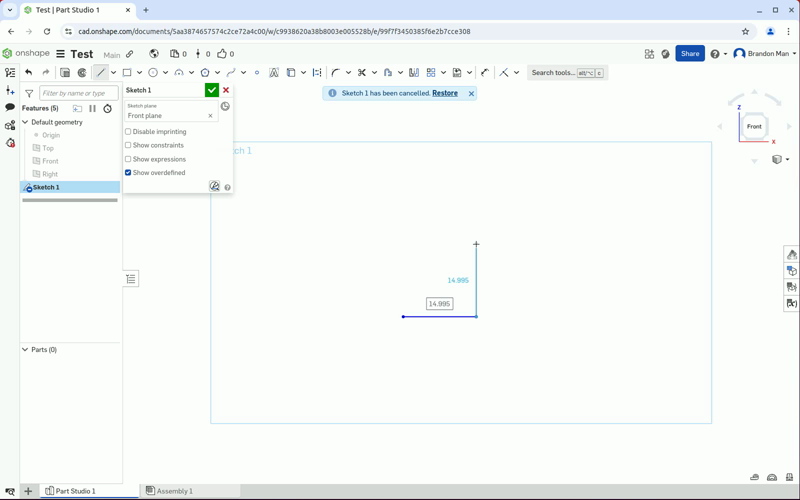
mouse_move(403, 243)
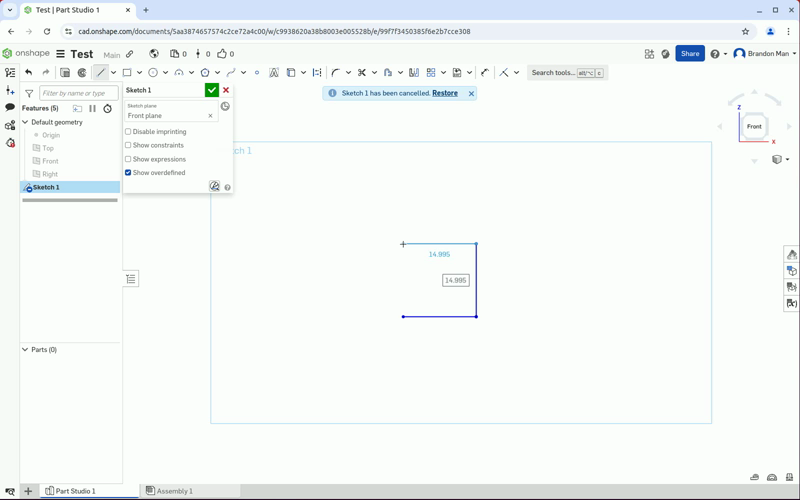
click(403, 243)
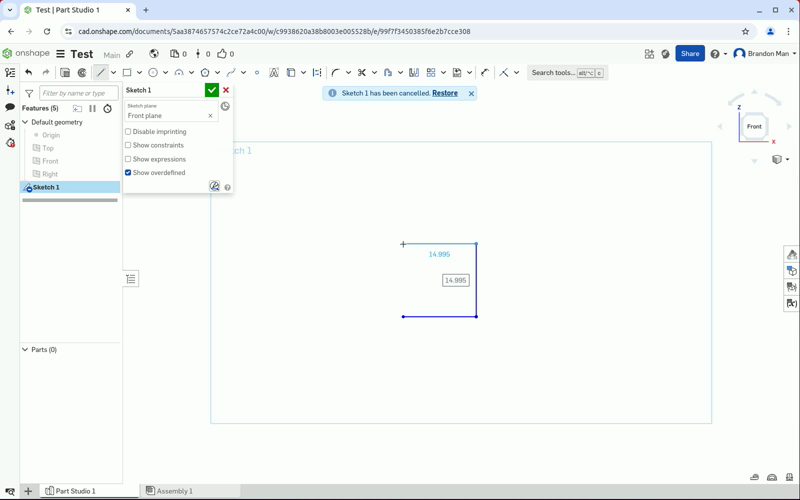
key_up(shift)
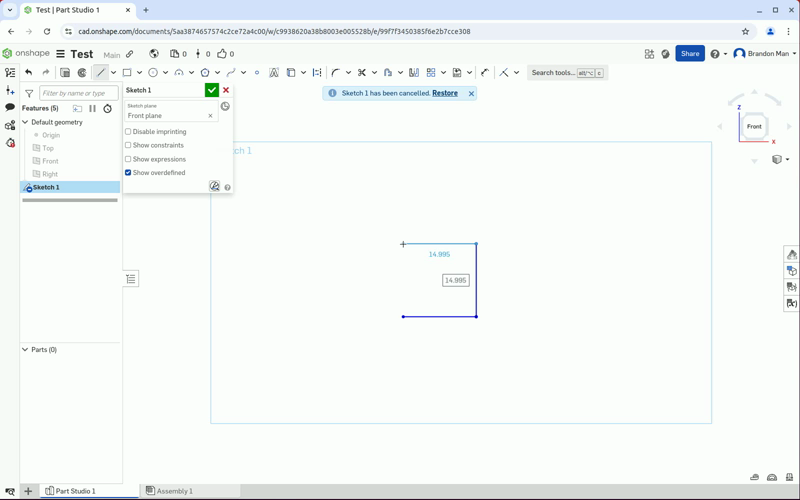
key_down(shift)
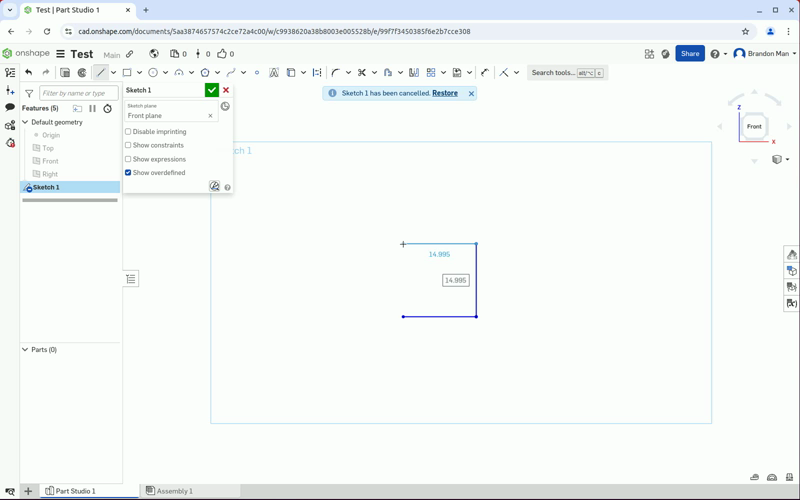
mouse_move(403, 316)
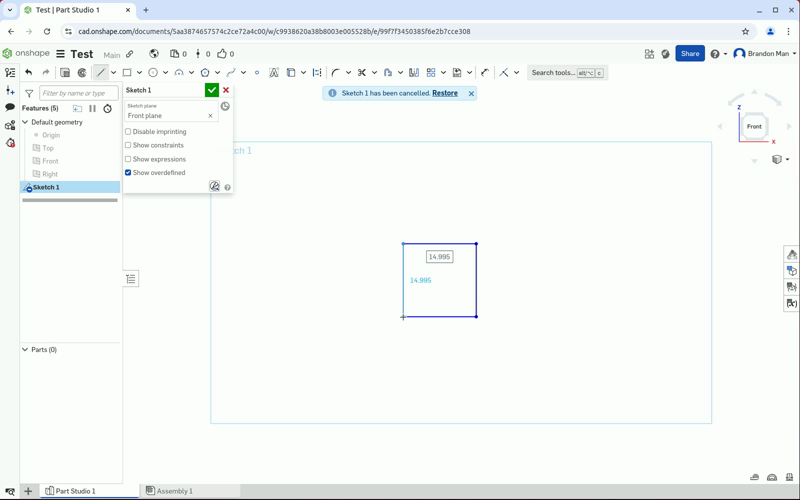
key_up(shift)
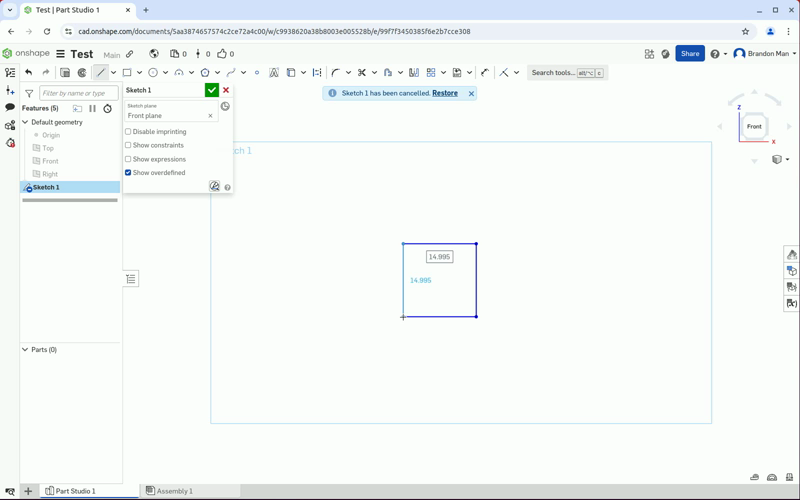
click(403, 316)
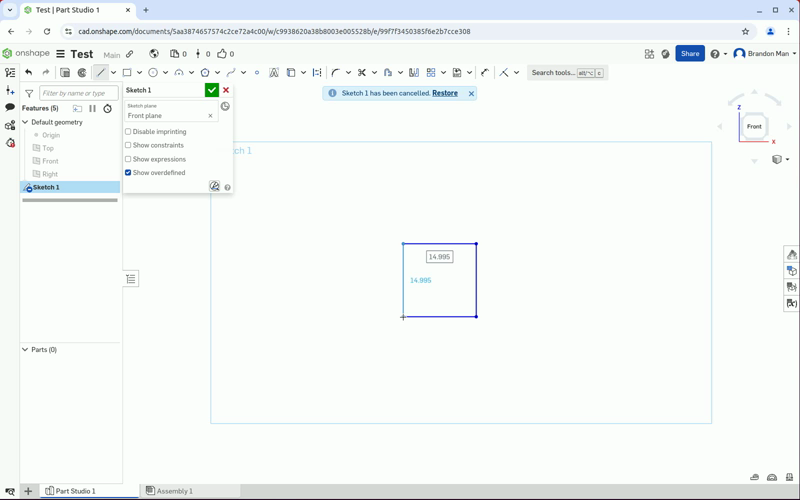
key(esc)
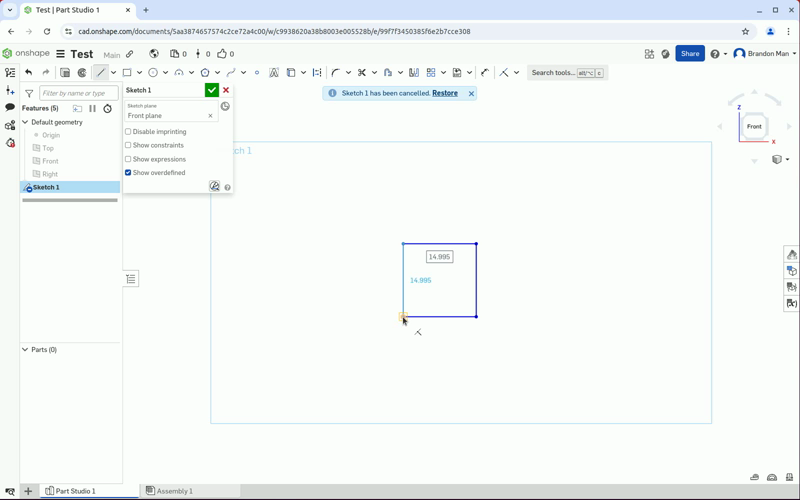
key(l)
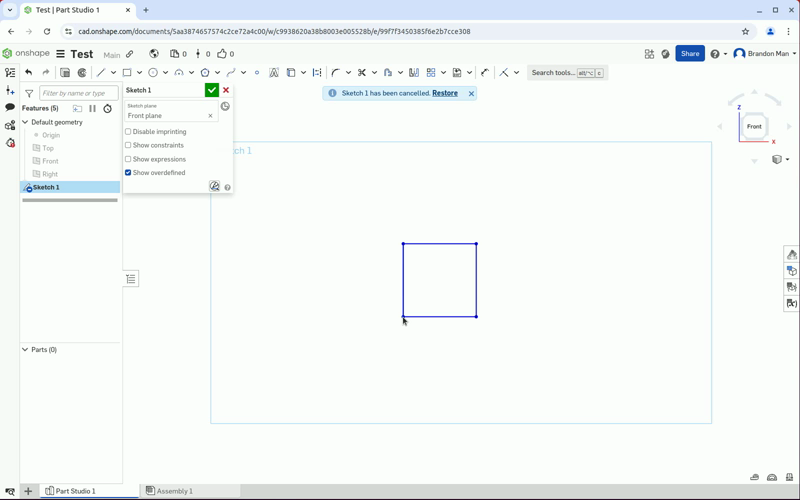
key_down(shift)
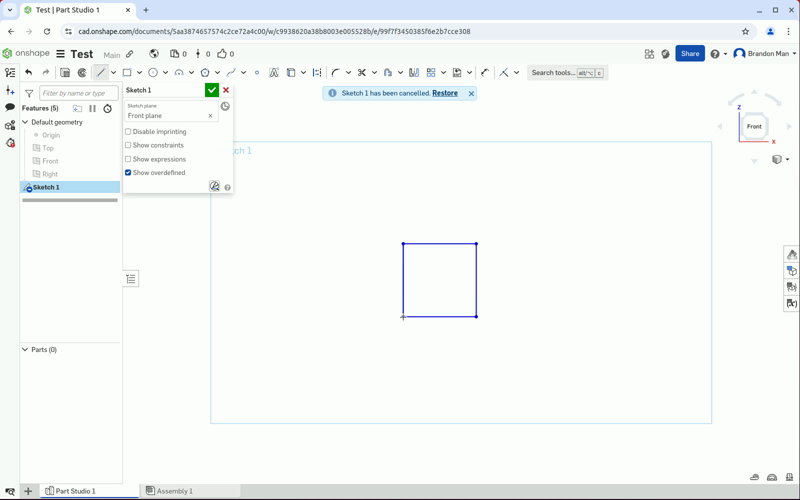
mouse_move(406, 313)
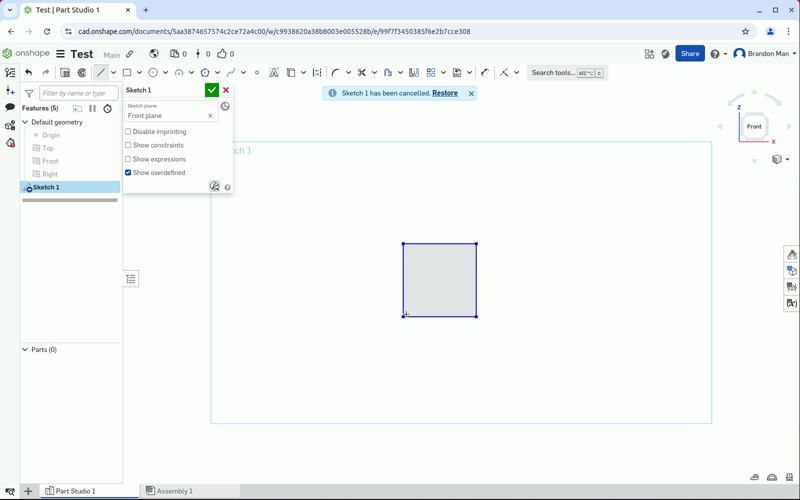
scroll(6)
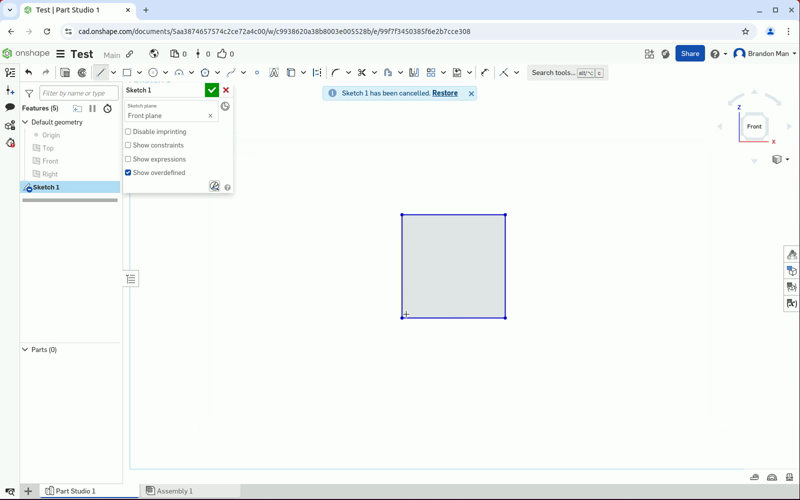
scroll(6)
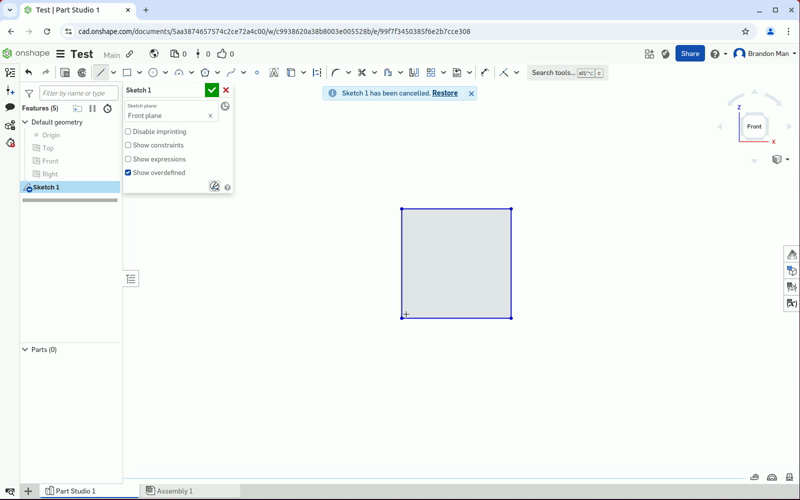
scroll(6)
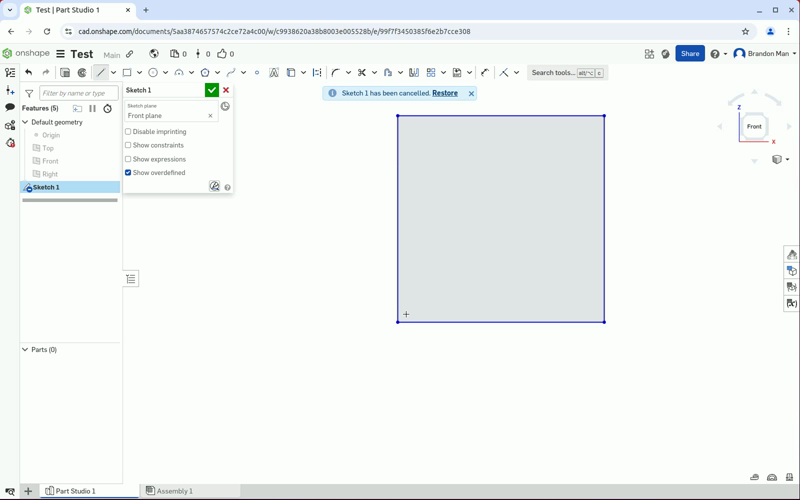
scroll(6)
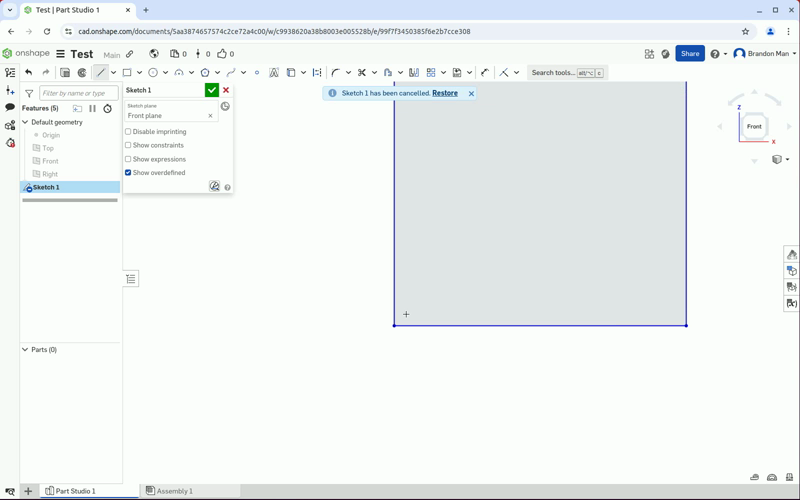
scroll(6)
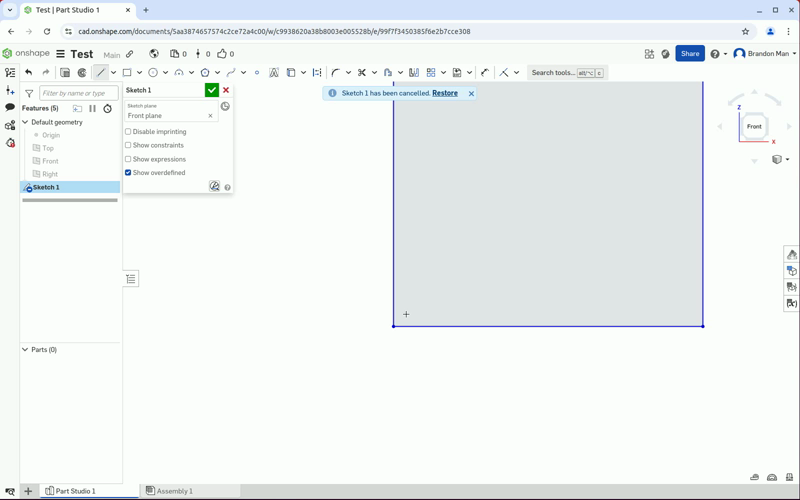
scroll(6)
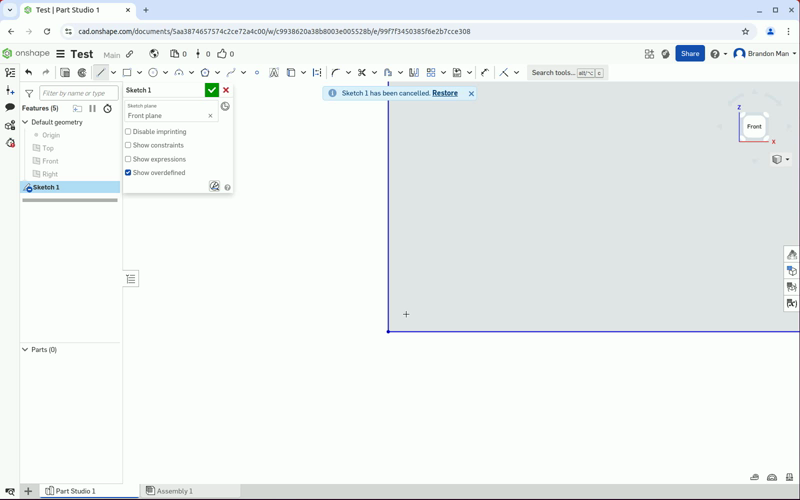
scroll(6)
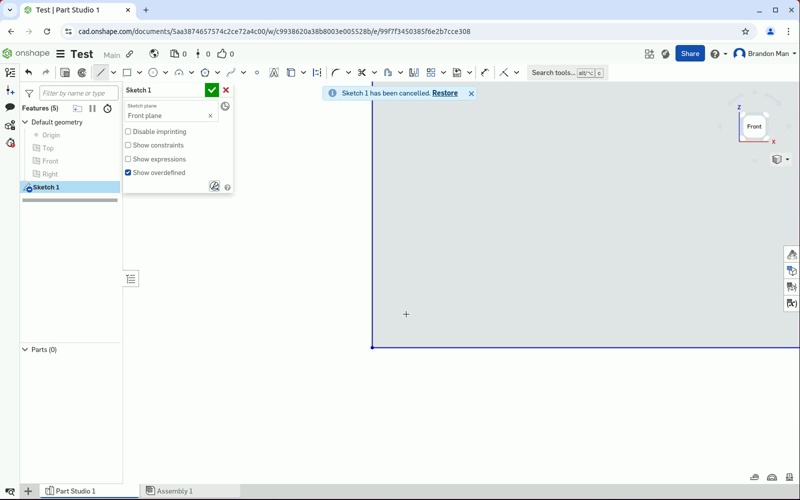
click(406, 313)
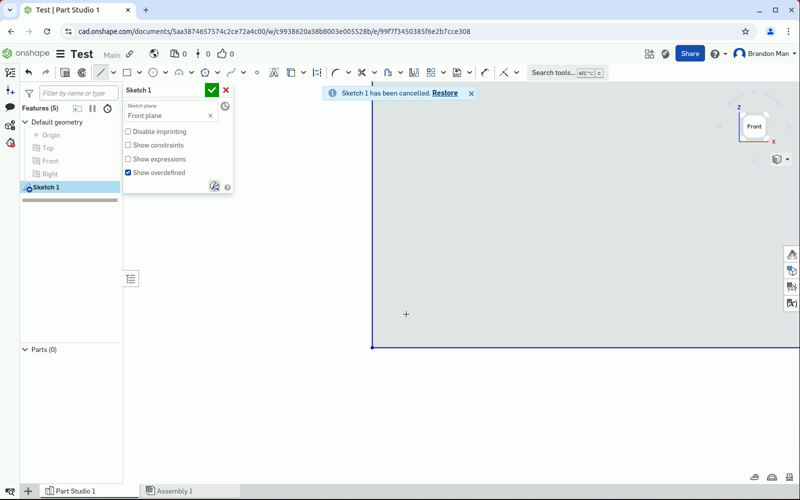
scroll(-6)
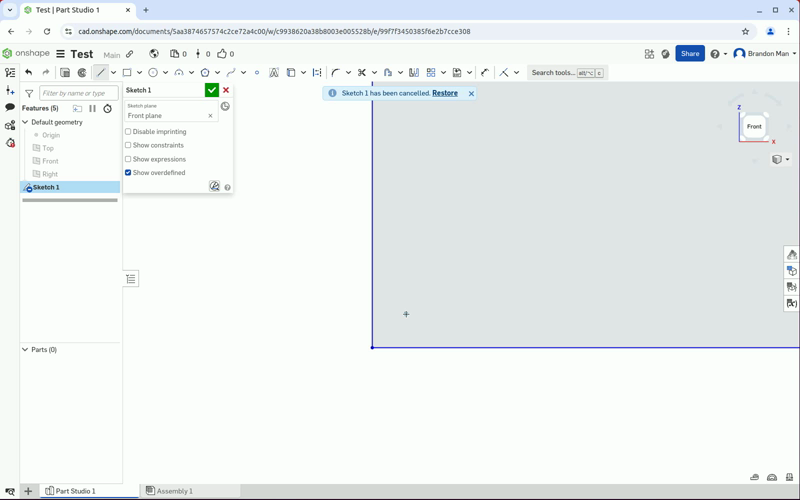
scroll(-6)
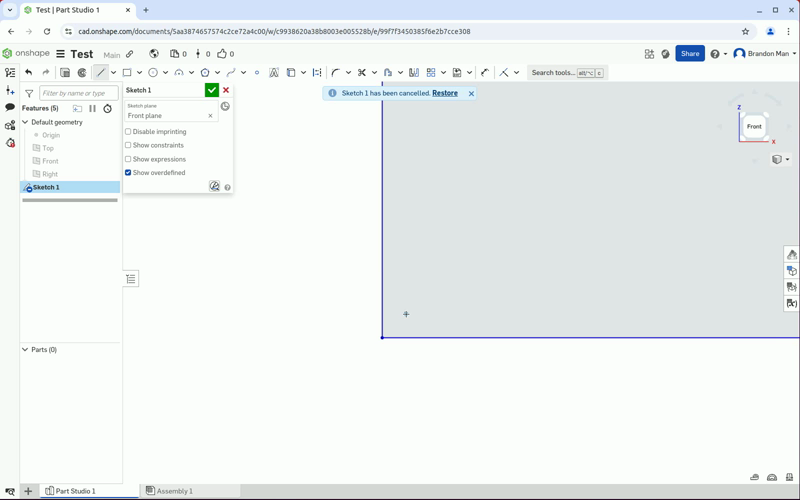
scroll(-6)
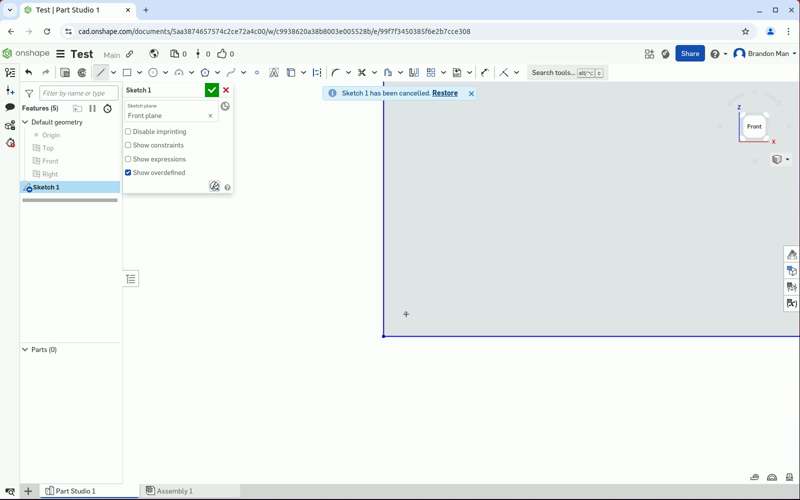
scroll(-6)
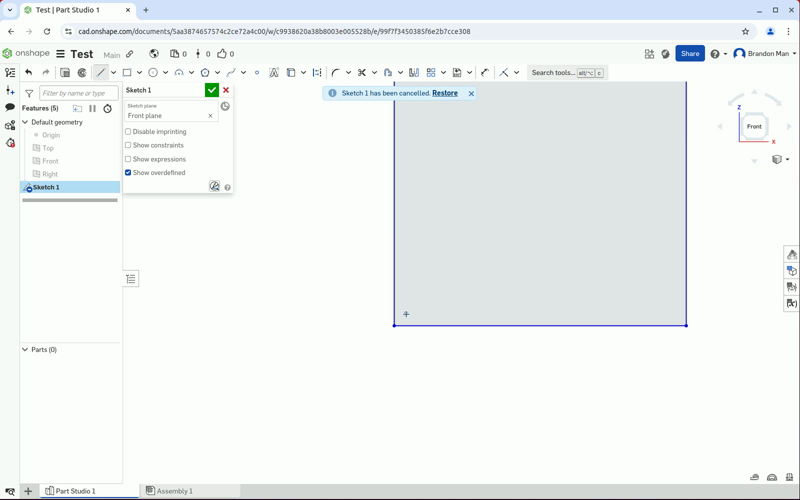
scroll(-6)
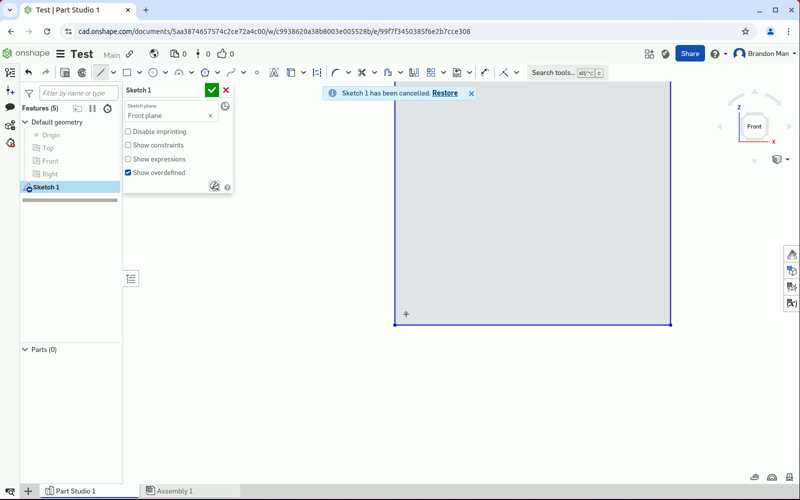
scroll(-6)
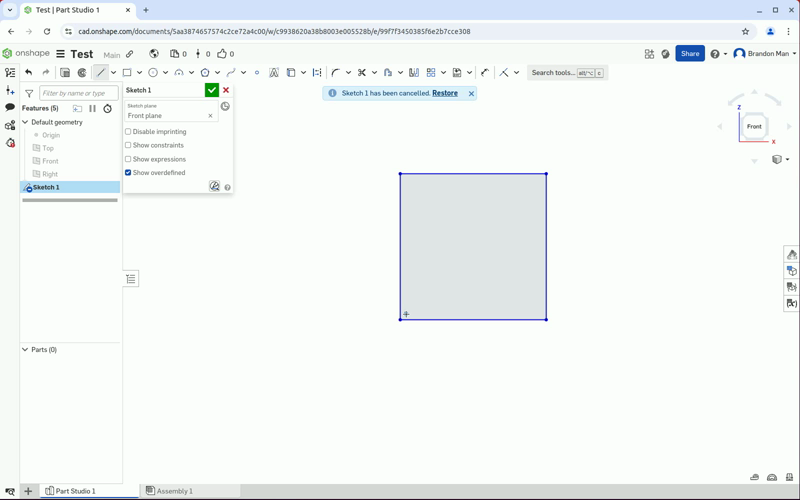
scroll(-6)
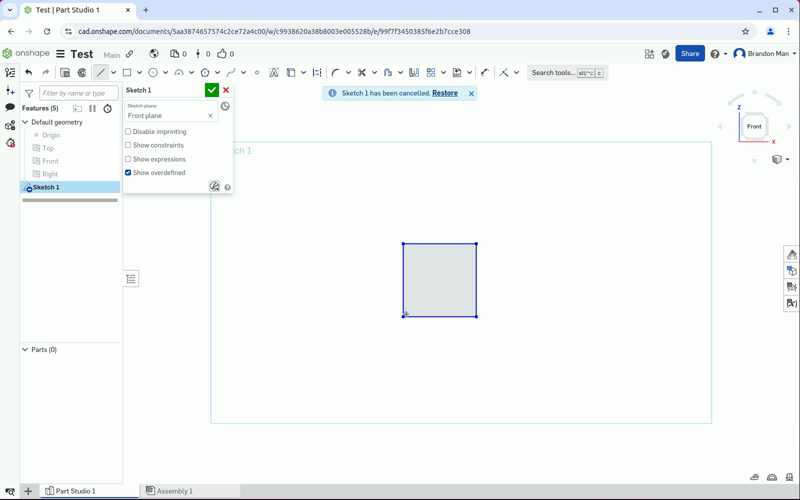
key_up(shift)
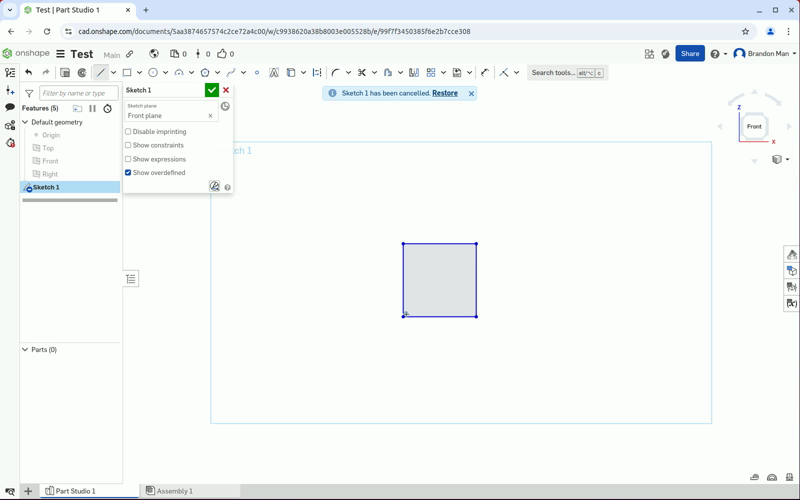
key_down(shift)
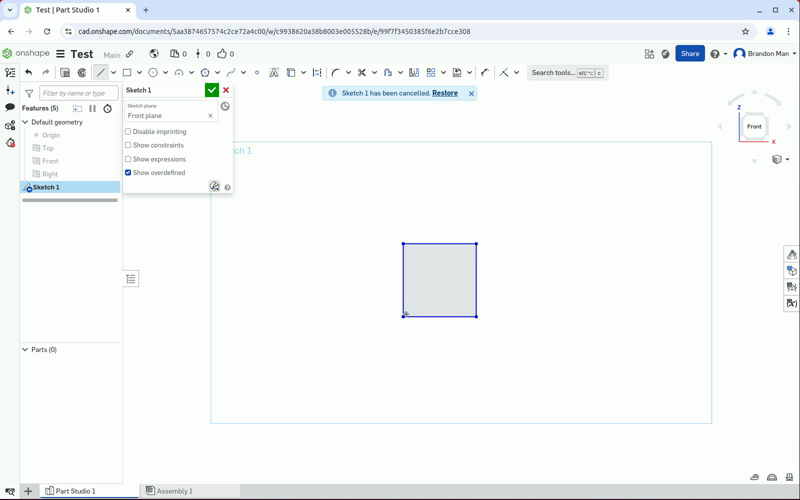
mouse_move(473, 313)
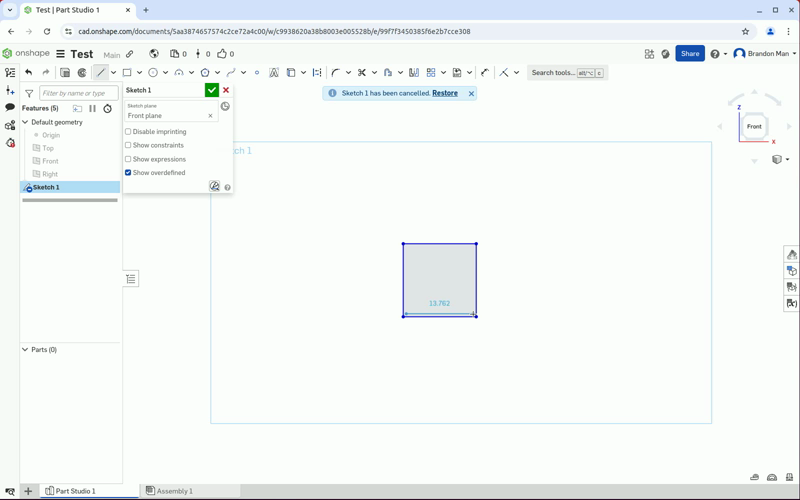
scroll(6)
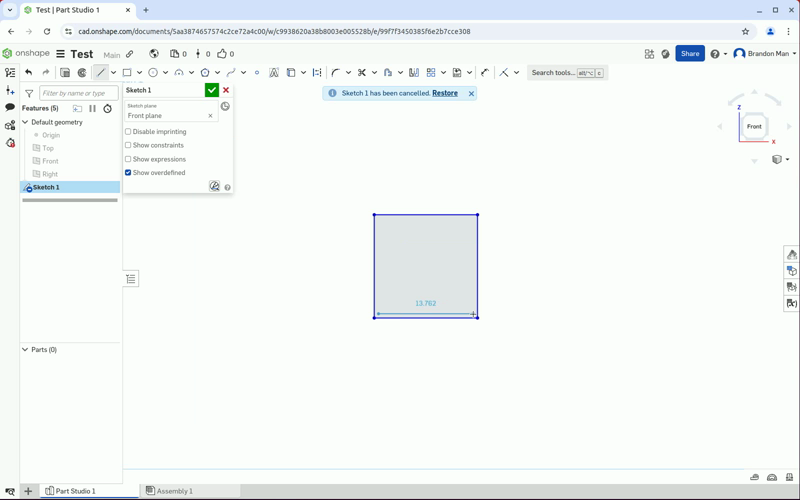
scroll(6)
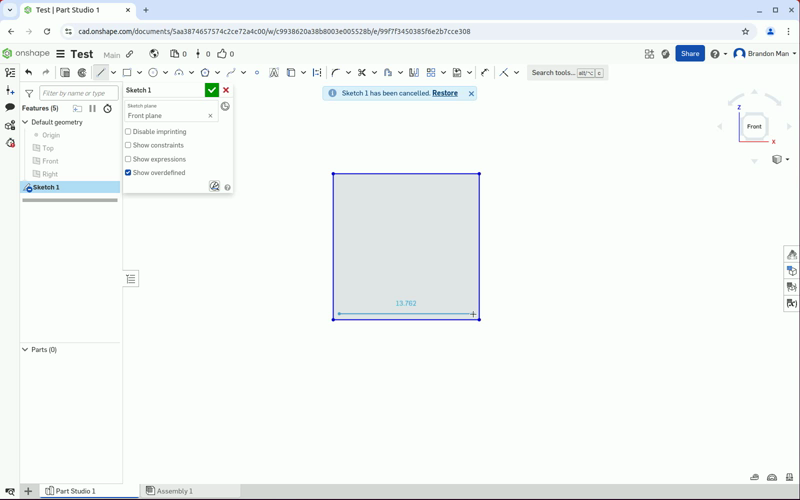
scroll(6)
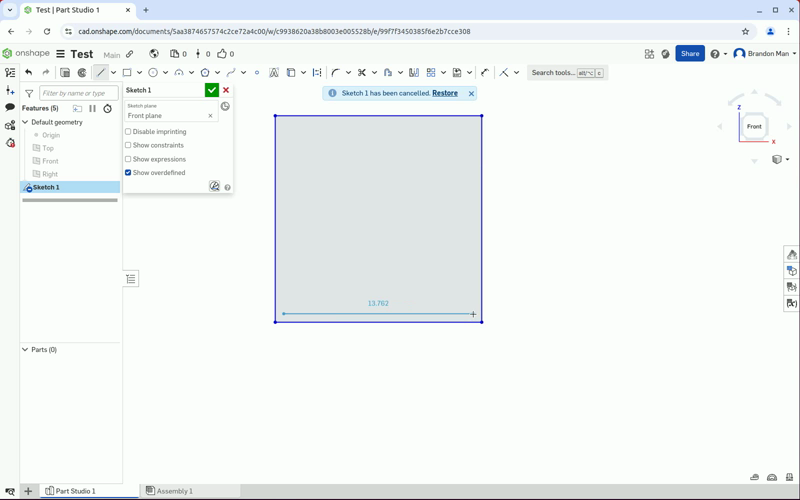
scroll(6)
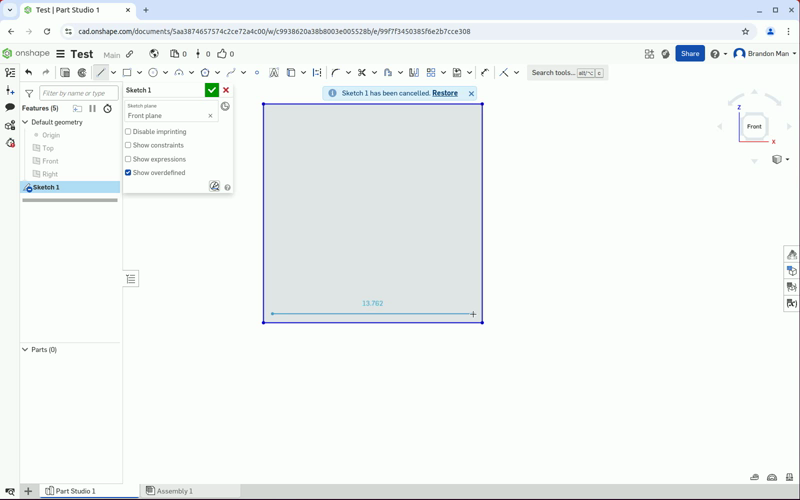
scroll(6)
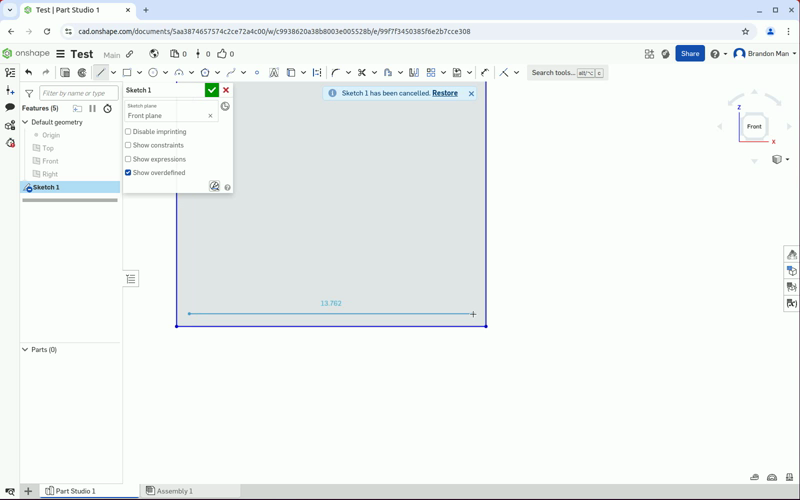
scroll(6)
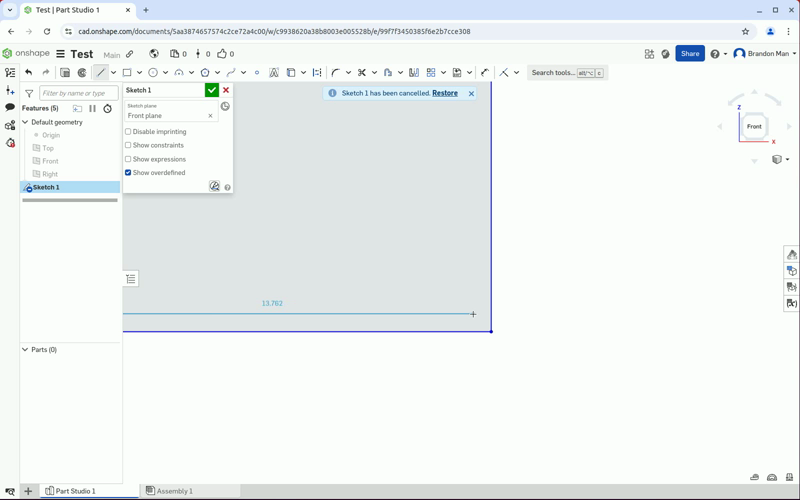
scroll(6)
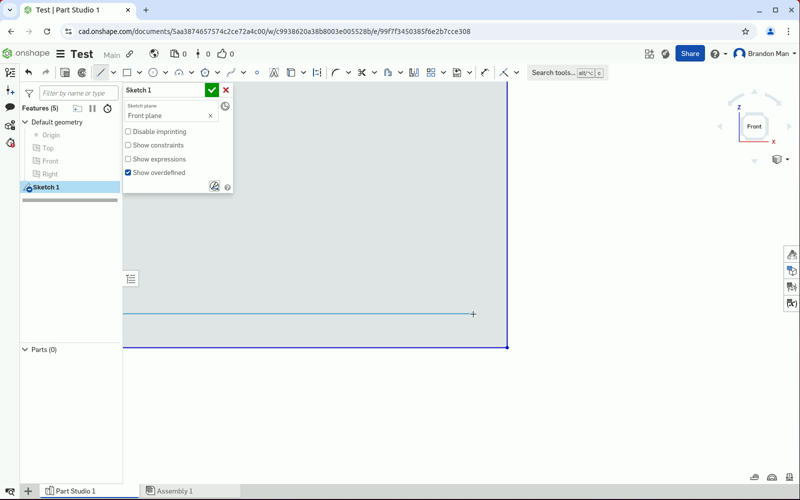
click(473, 313)
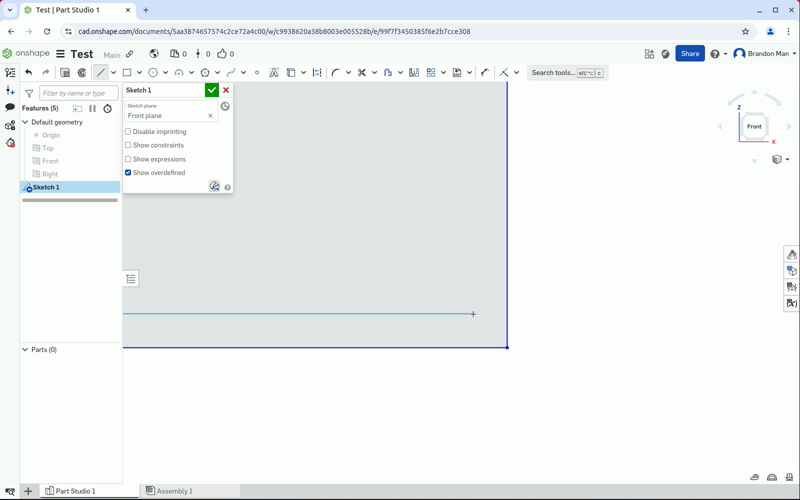
scroll(-6)
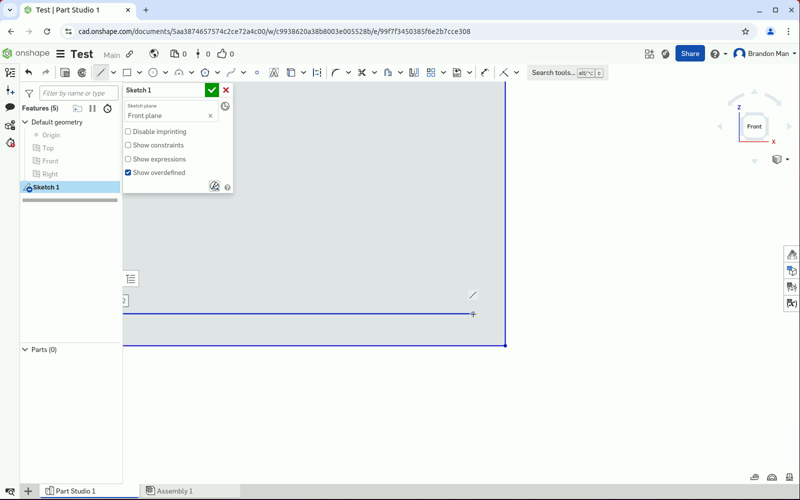
scroll(-6)
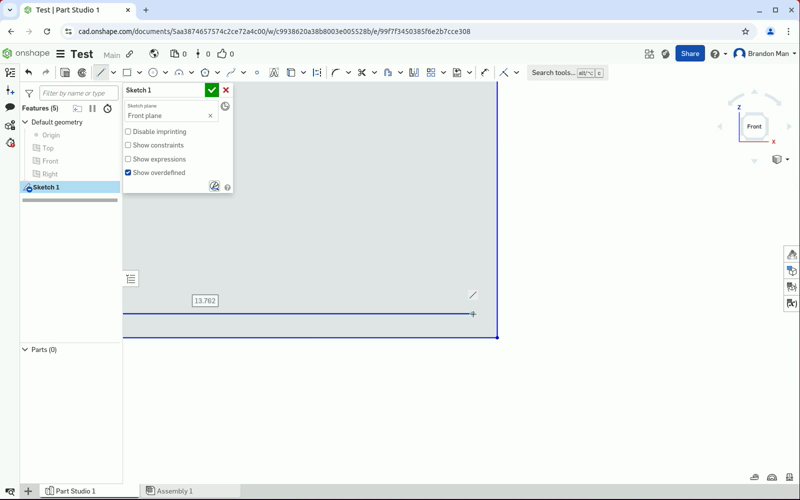
scroll(-6)
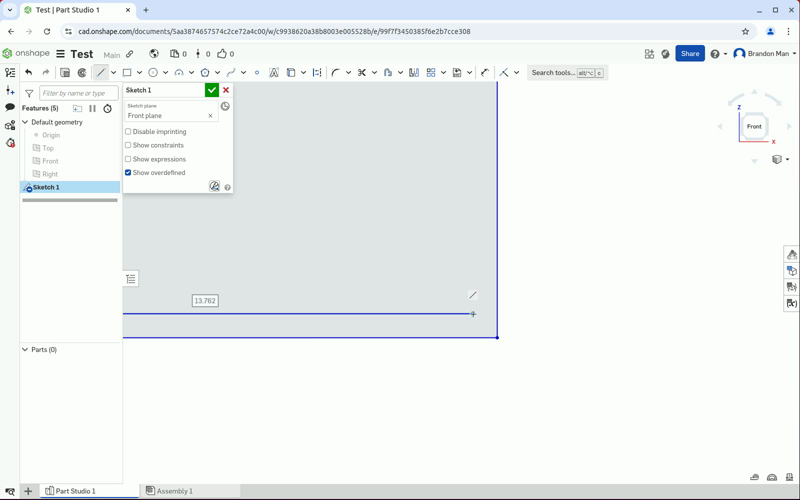
scroll(-6)
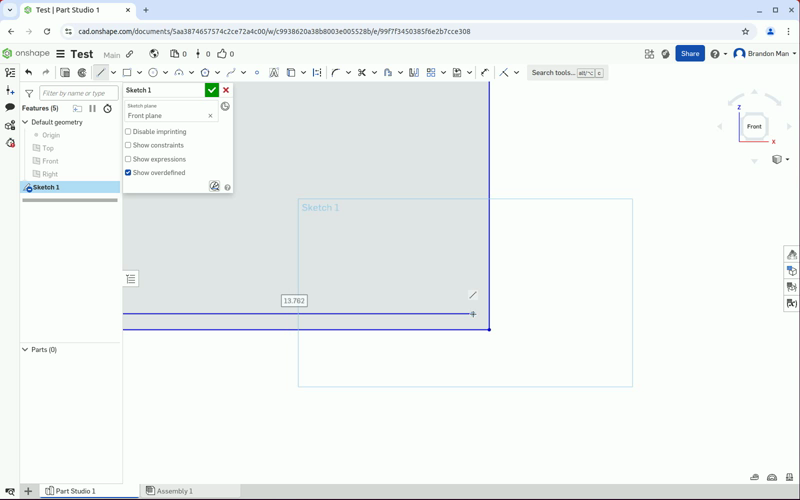
scroll(-6)
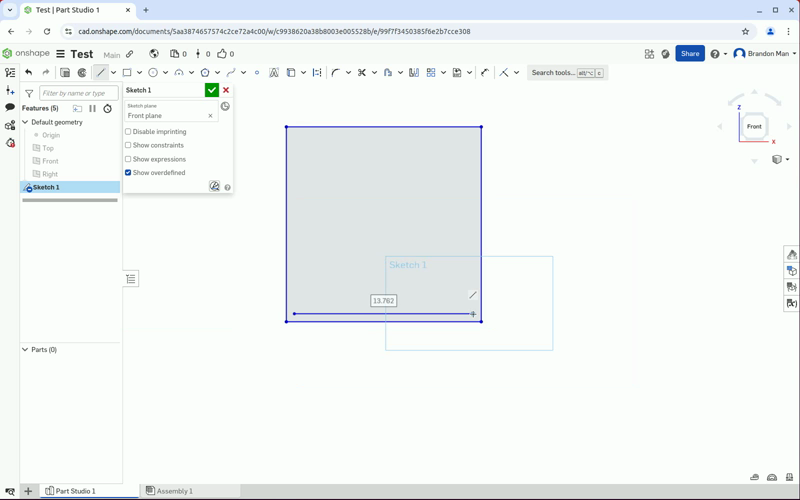
scroll(-6)
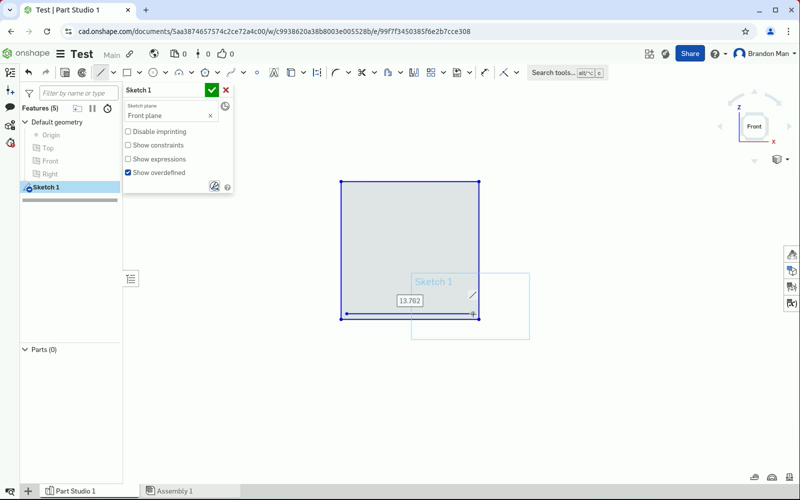
scroll(-6)
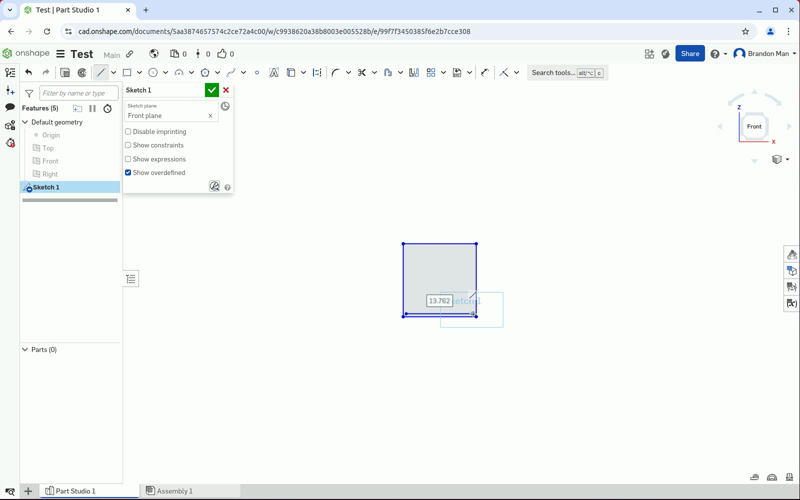
key_up(shift)
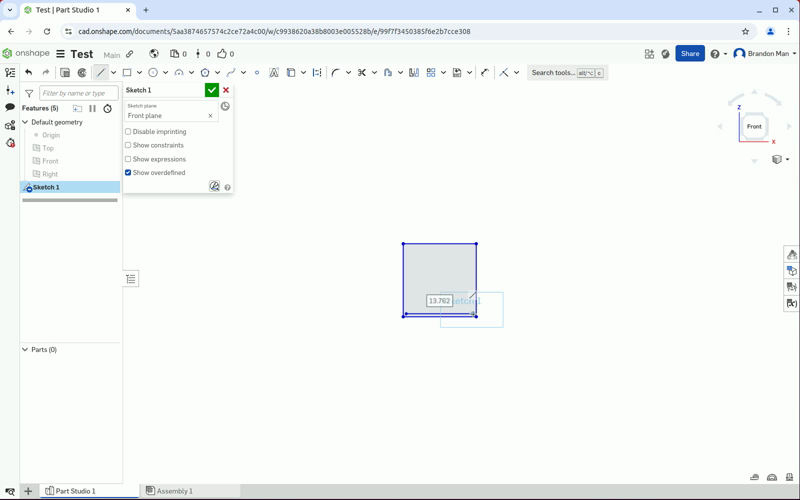
key_down(shift)
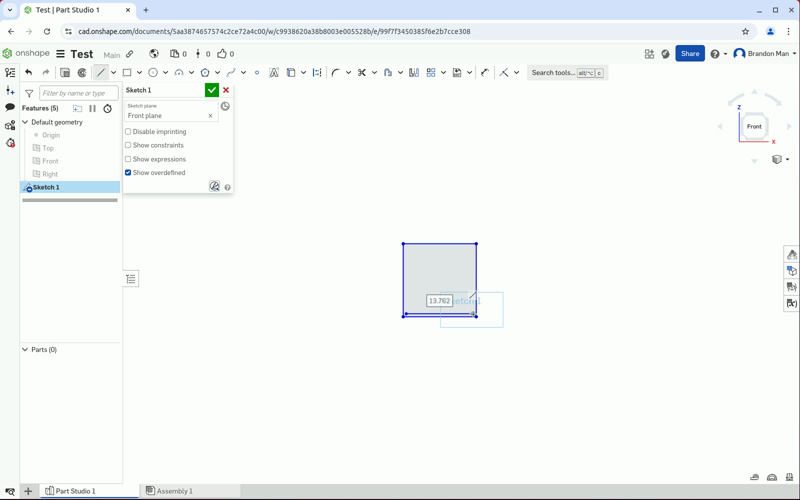
mouse_move(473, 246)
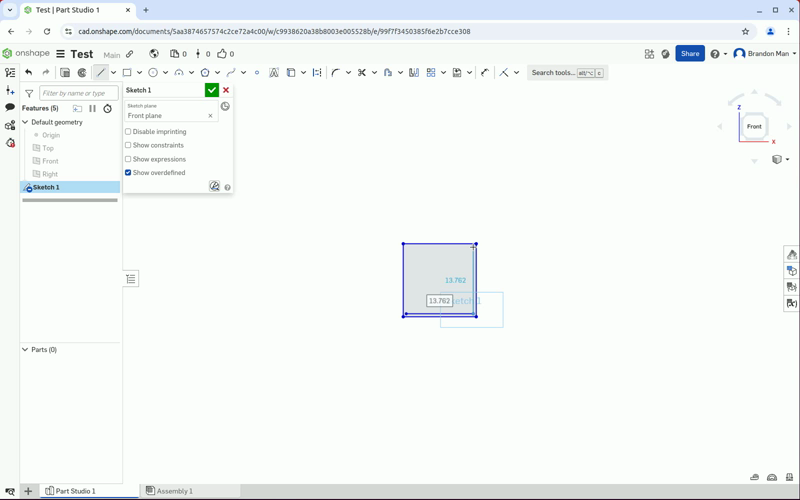
scroll(6)
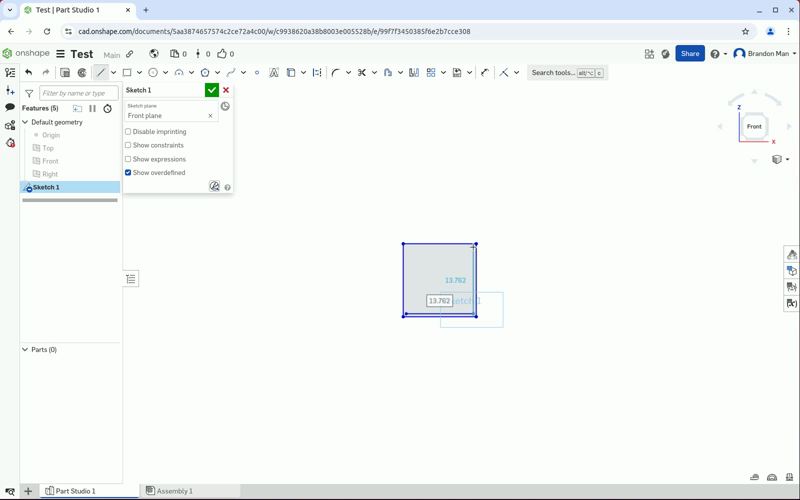
scroll(6)
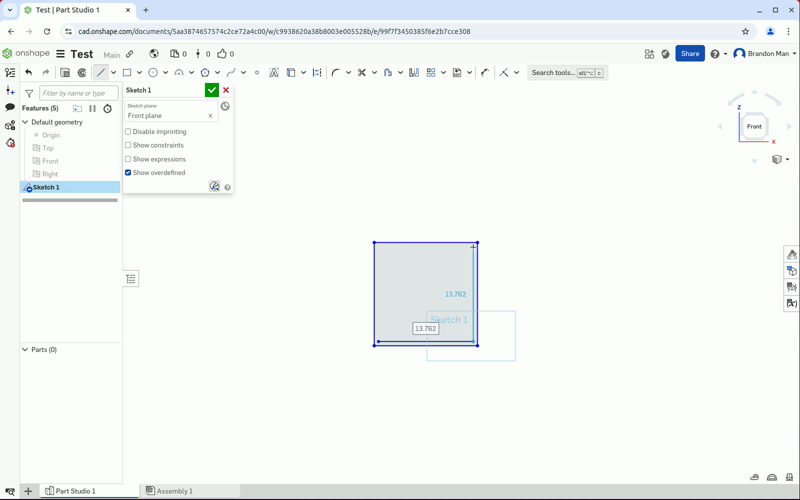
scroll(6)
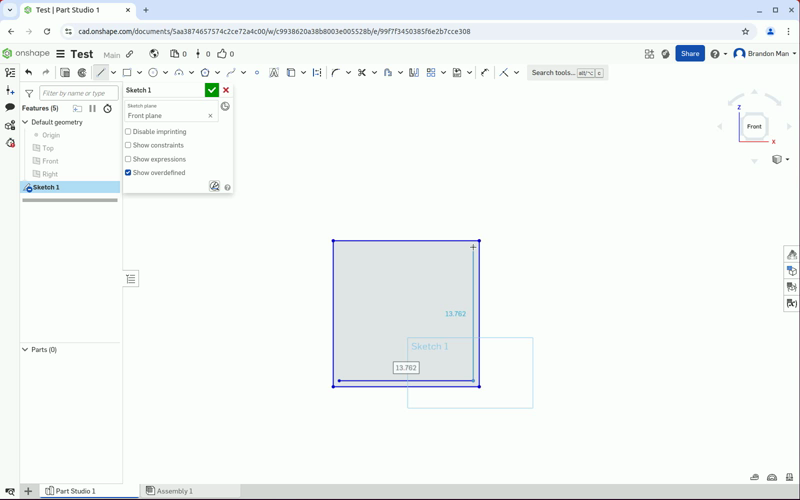
scroll(6)
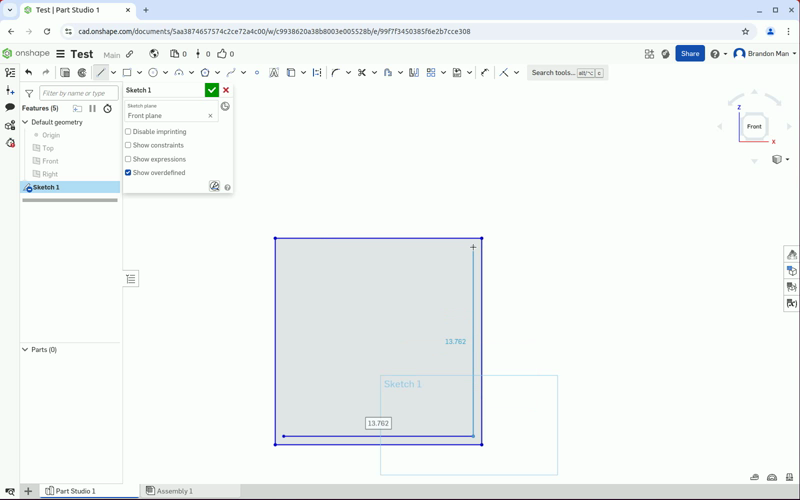
scroll(6)
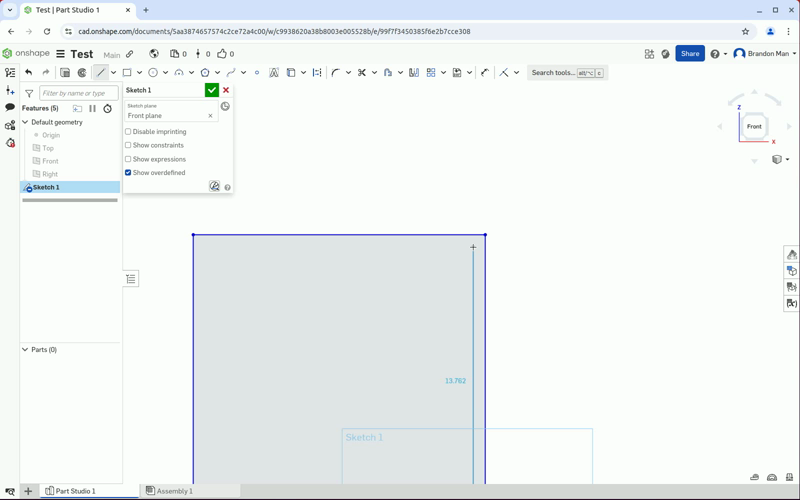
scroll(6)
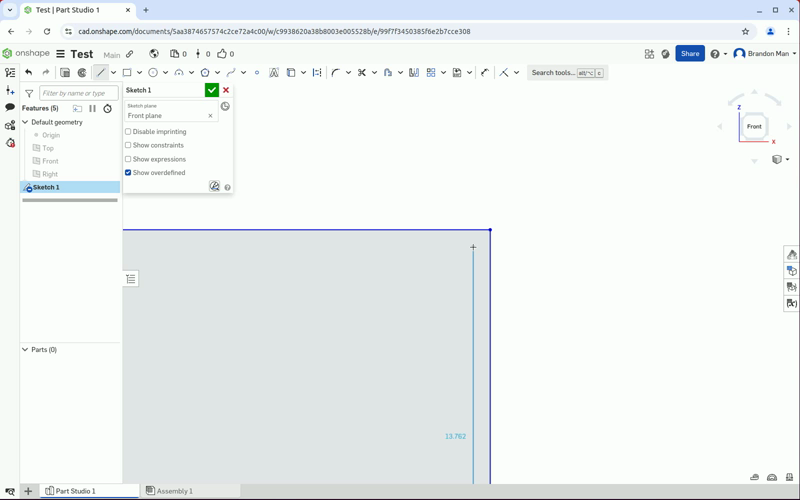
scroll(6)
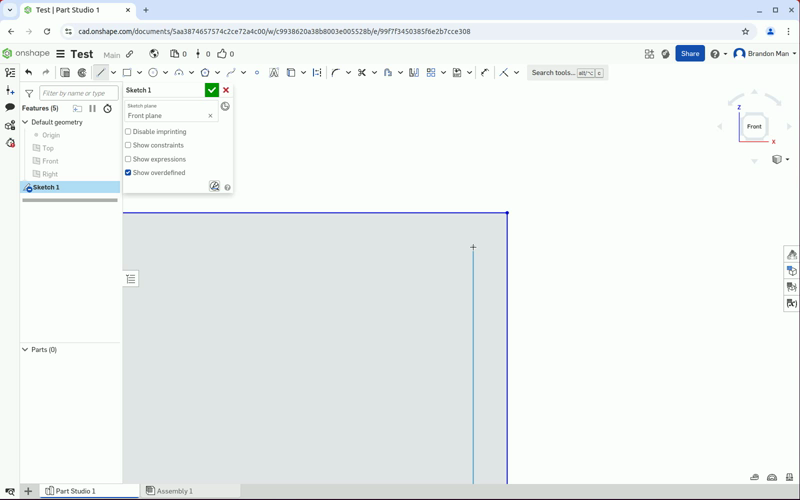
click(473, 246)
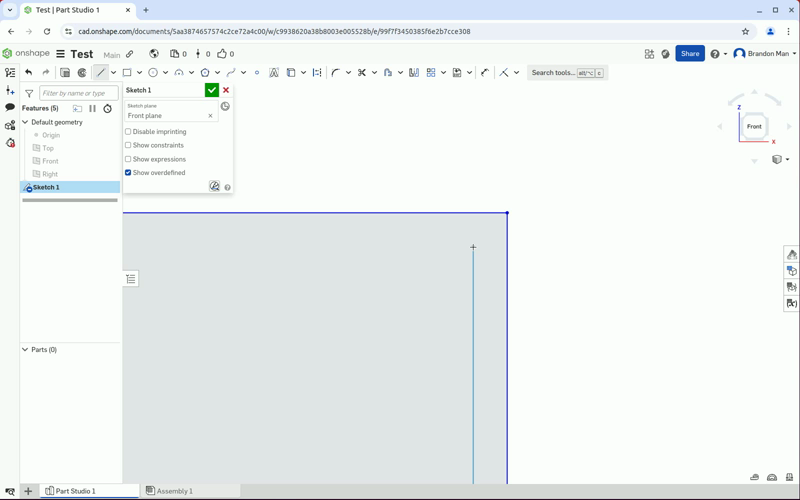
scroll(-6)
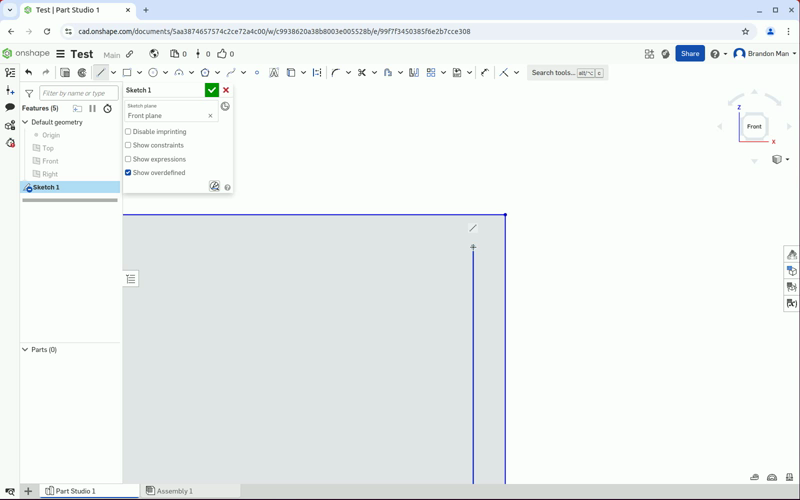
scroll(-6)
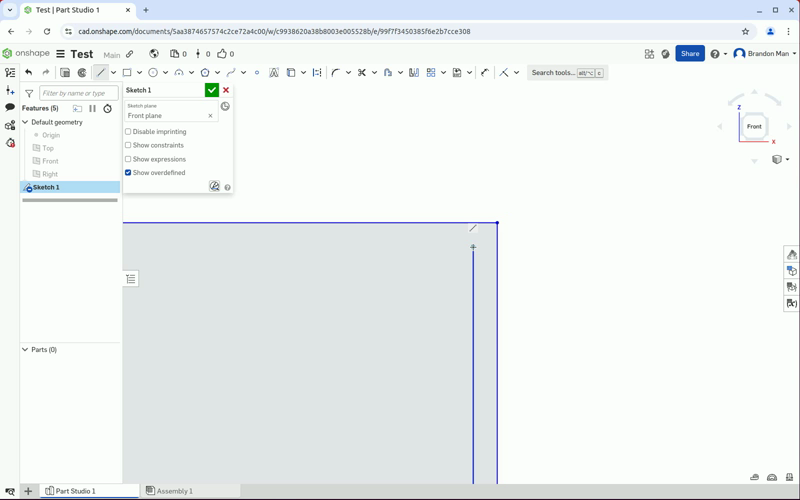
scroll(-6)
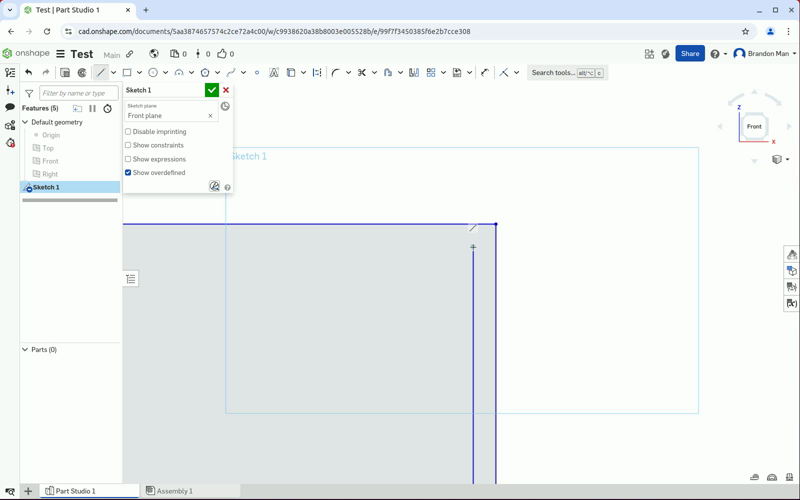
scroll(-6)
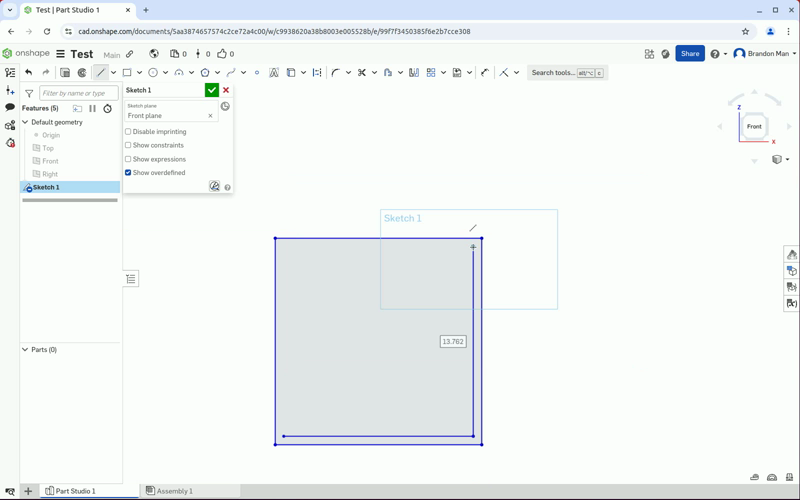
scroll(-6)
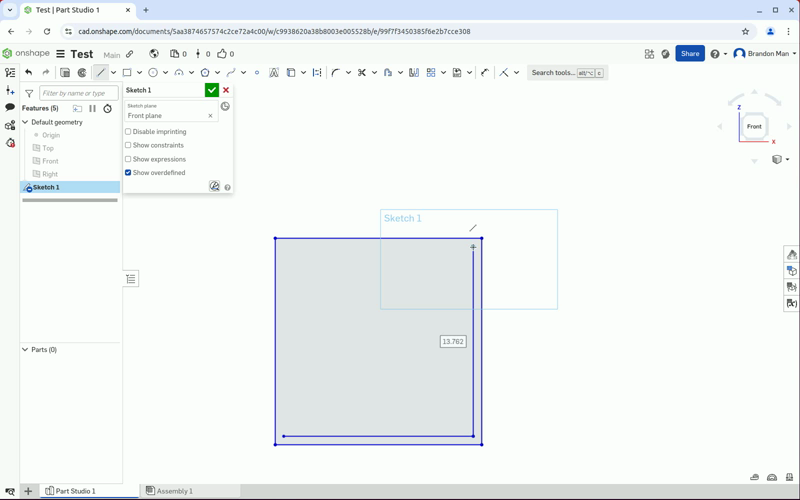
scroll(-6)
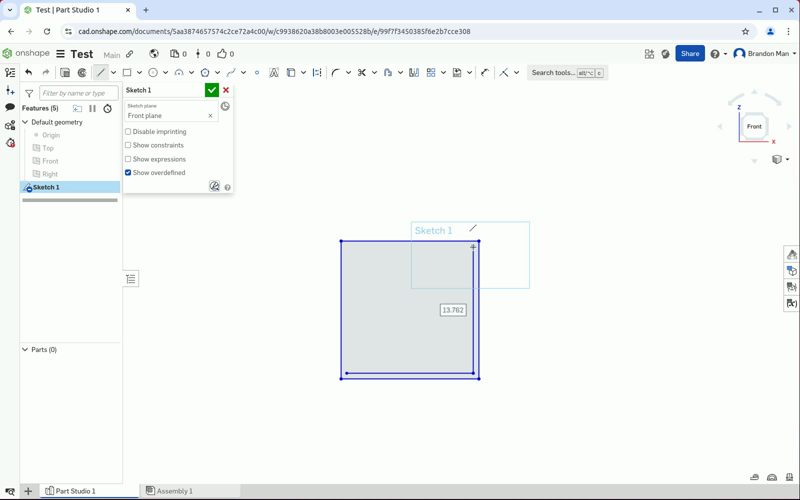
scroll(-6)
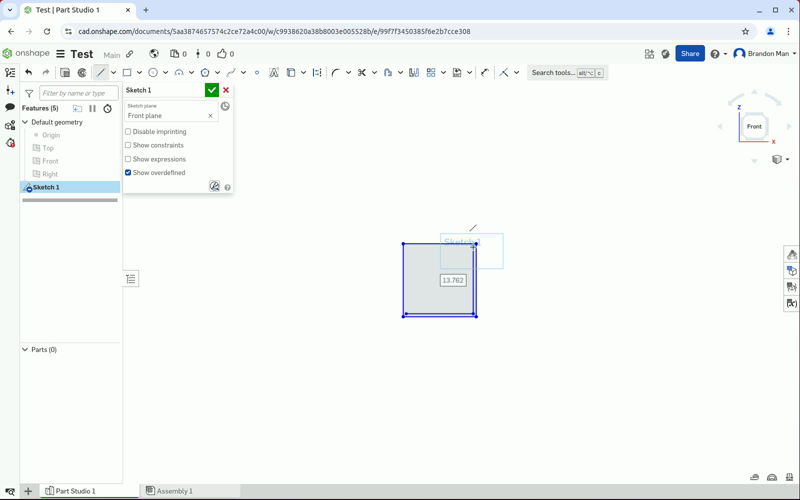
key_up(shift)
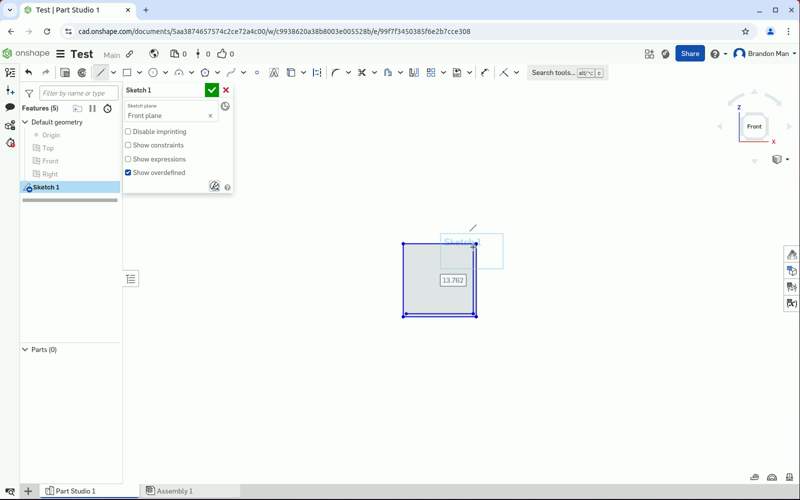
key_down(shift)
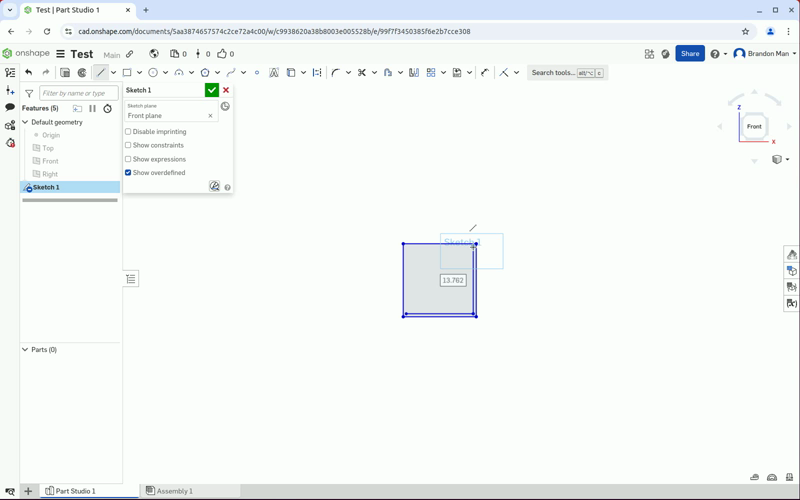
mouse_move(406, 246)
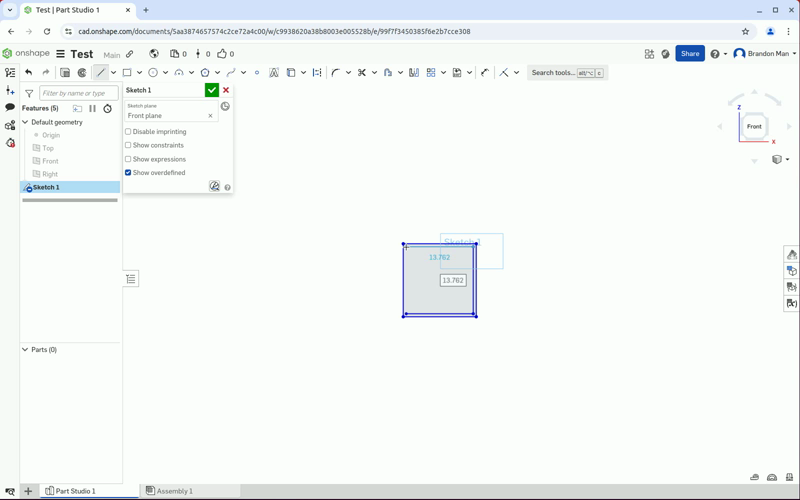
scroll(6)
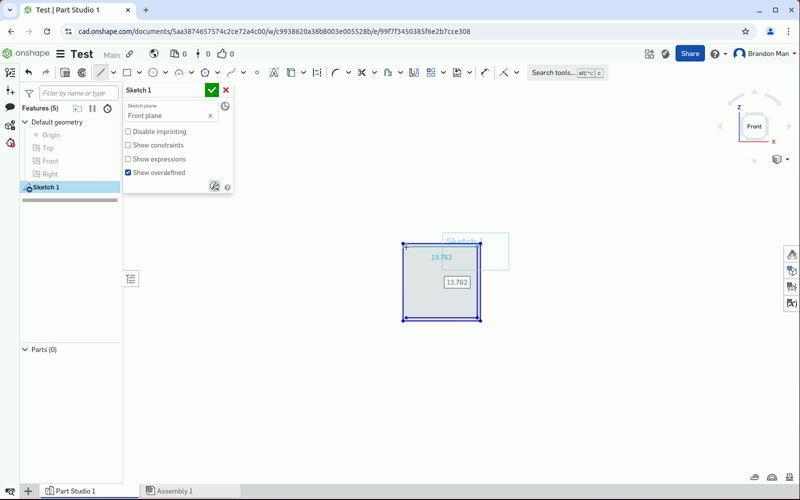
scroll(6)
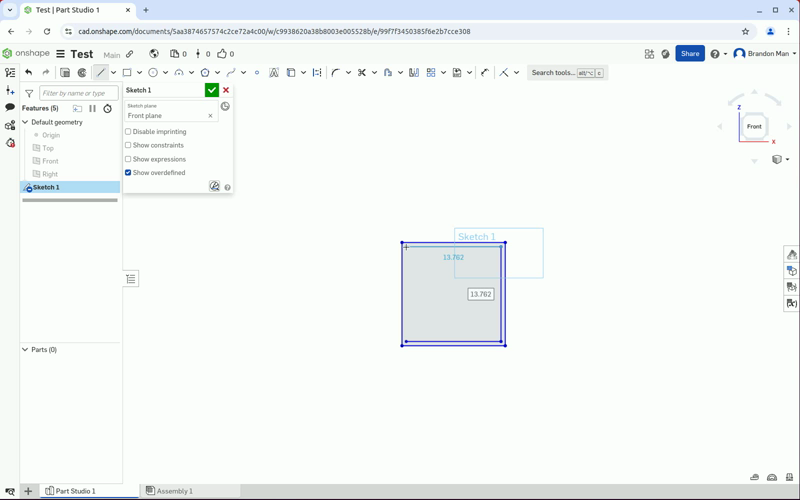
scroll(6)
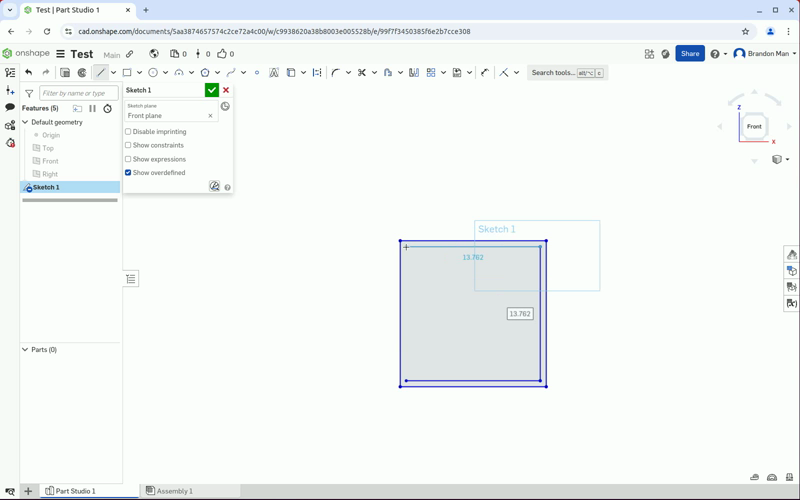
scroll(6)
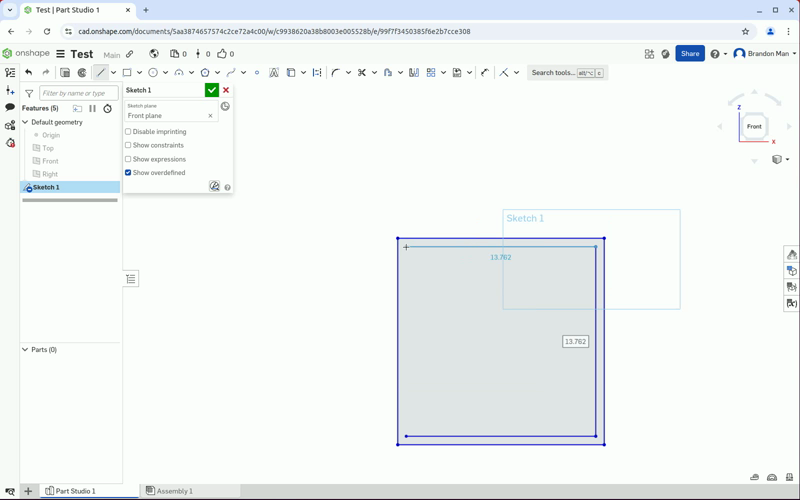
scroll(6)
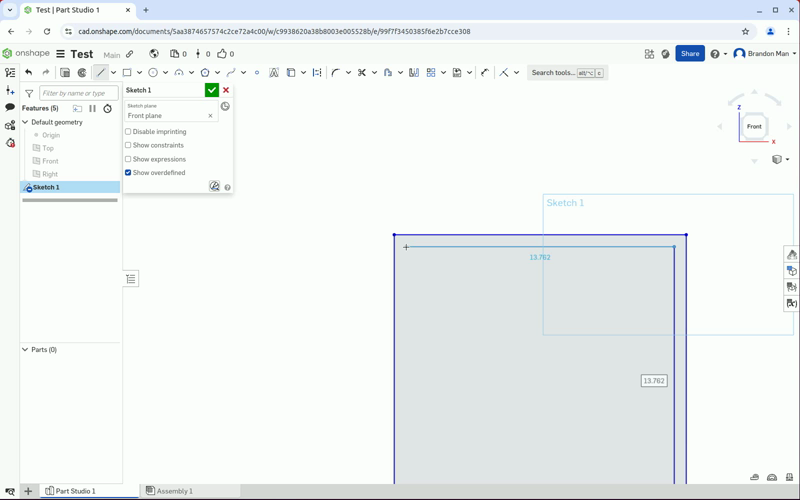
scroll(6)
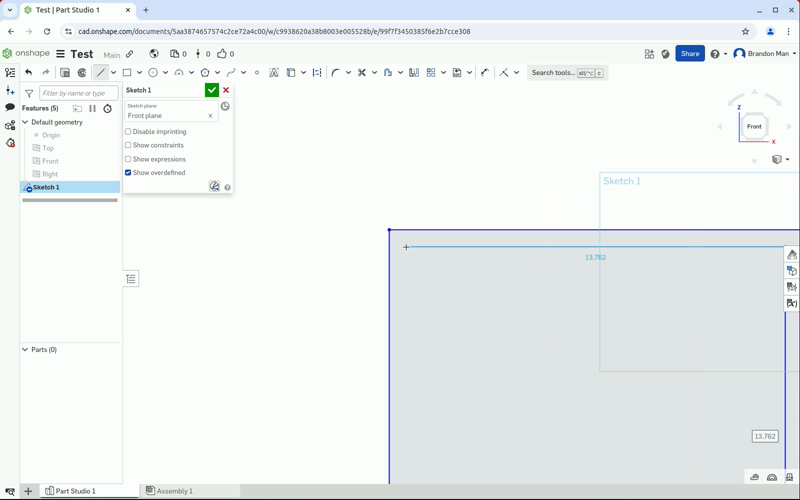
scroll(6)
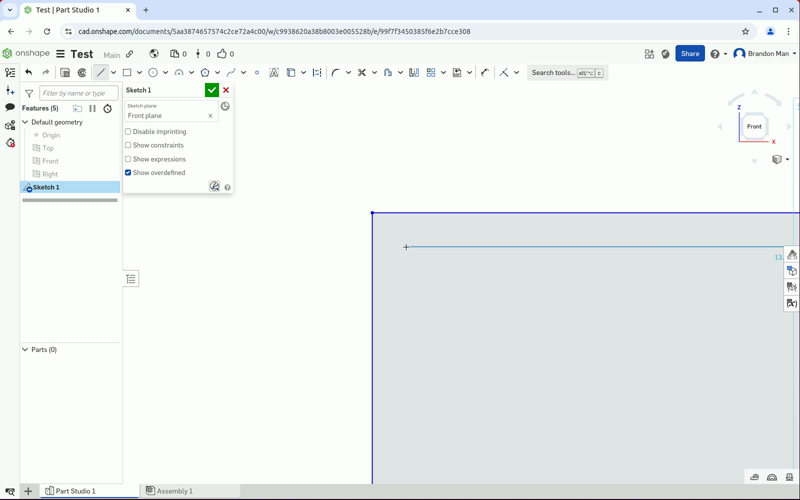
click(406, 246)
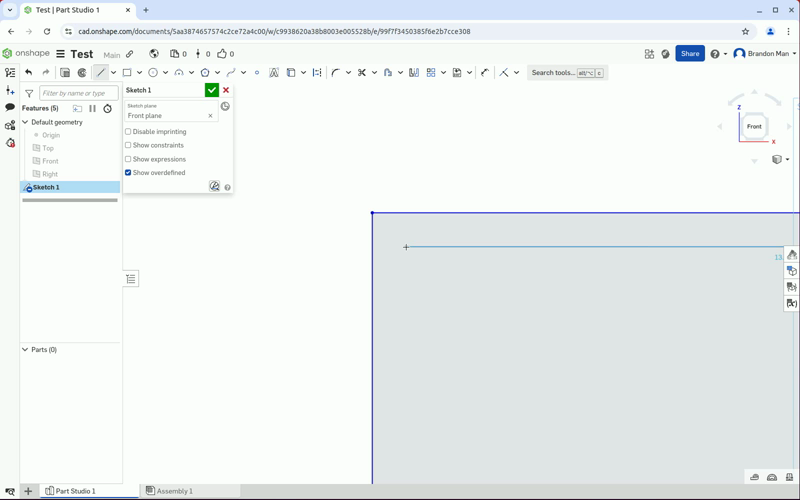
scroll(-6)
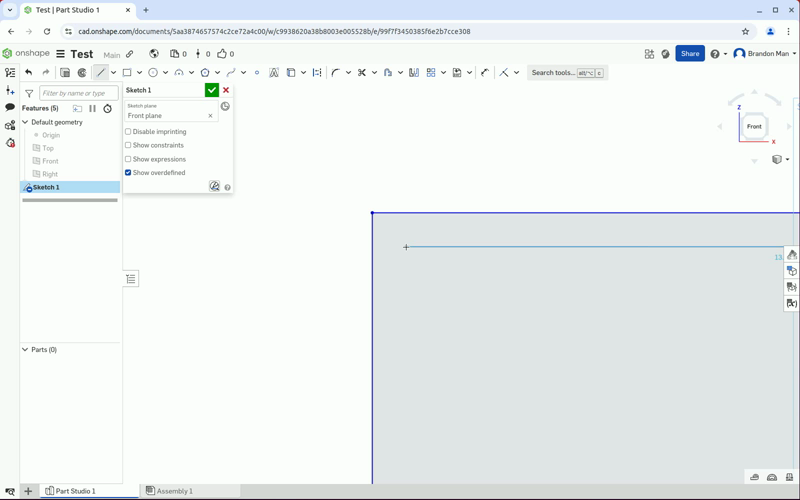
scroll(-6)
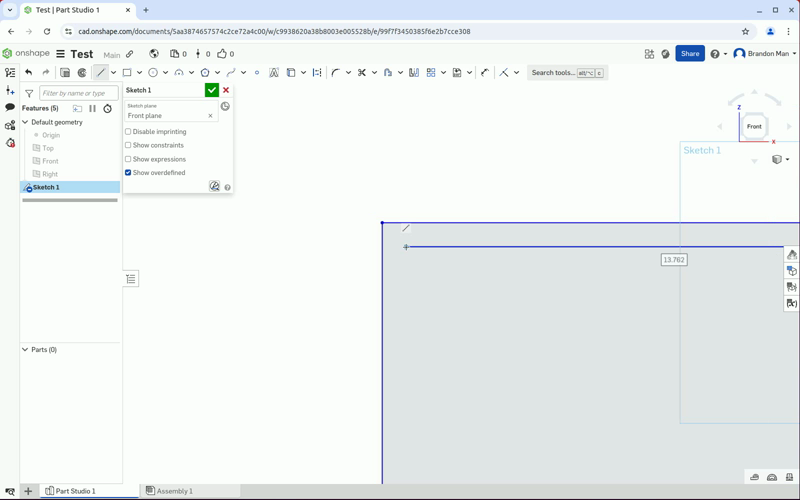
scroll(-6)
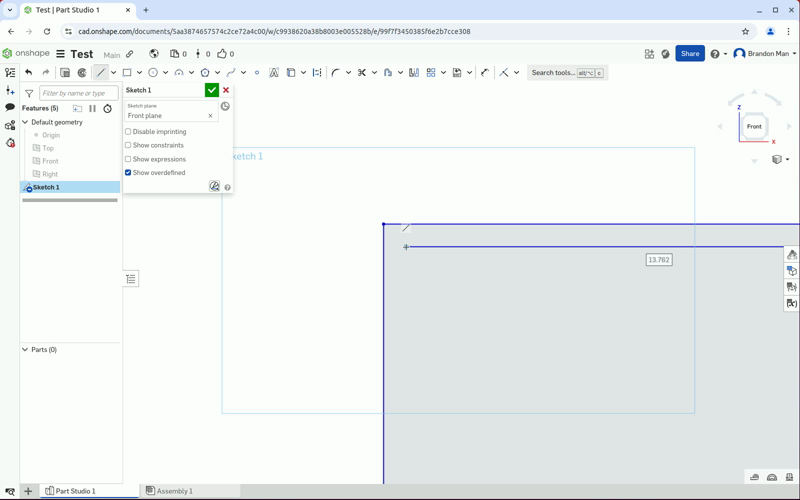
scroll(-6)
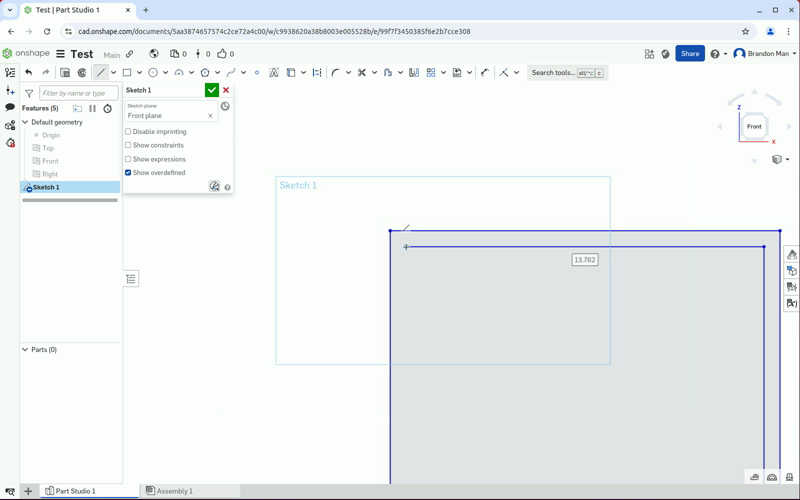
scroll(-6)
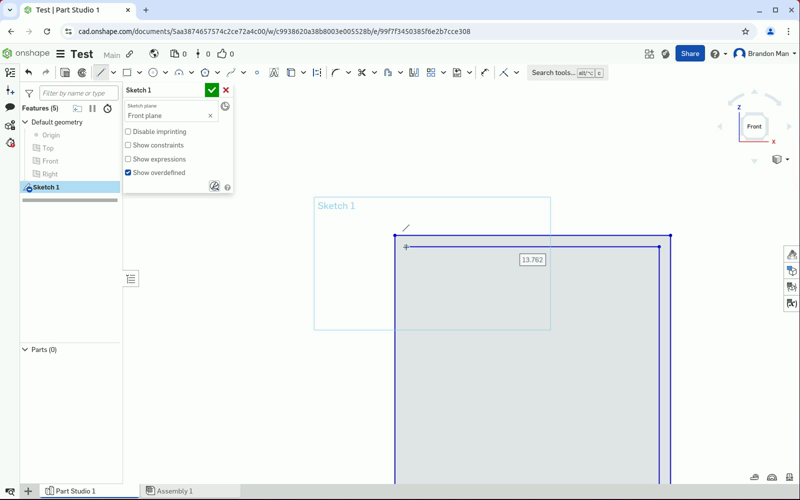
scroll(-6)
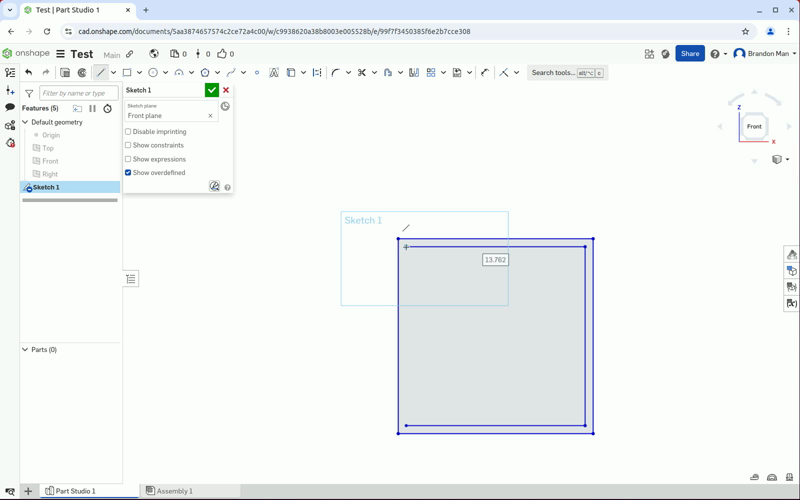
scroll(-6)
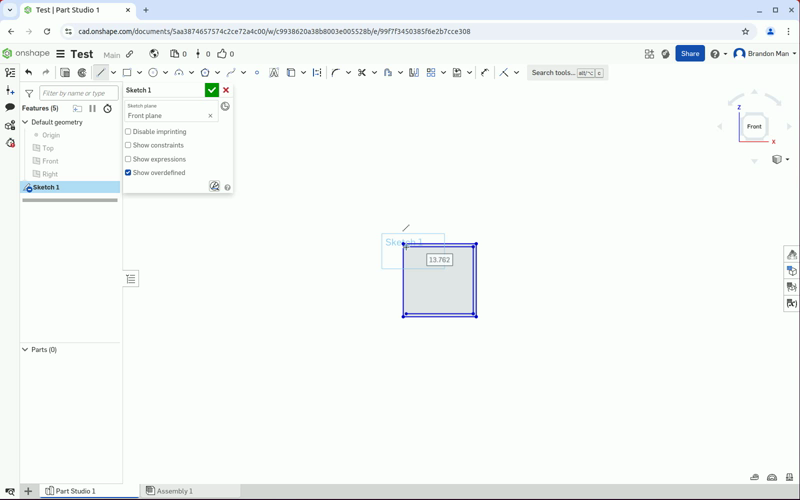
key_up(shift)
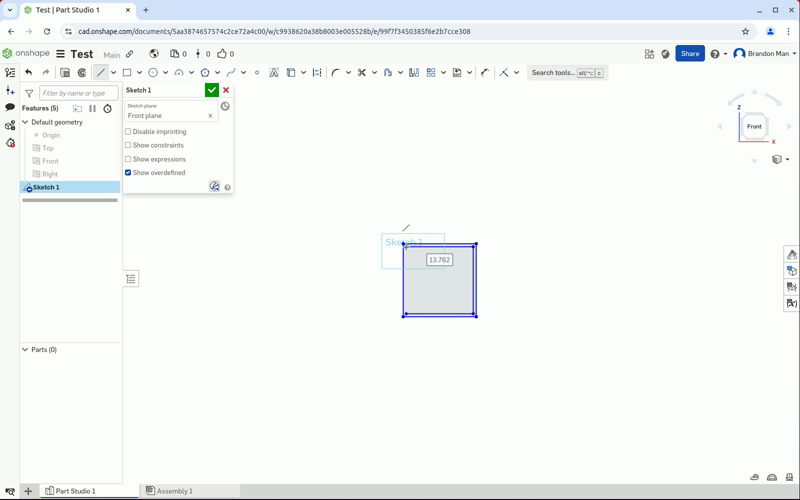
key_down(shift)
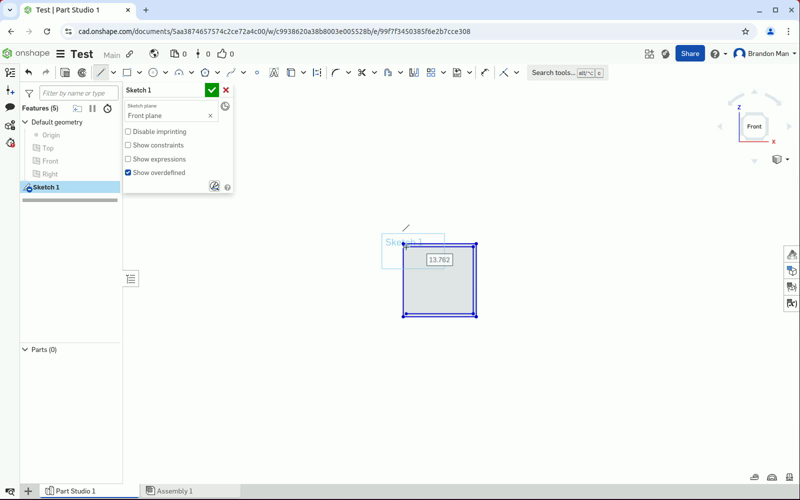
mouse_move(406, 313)
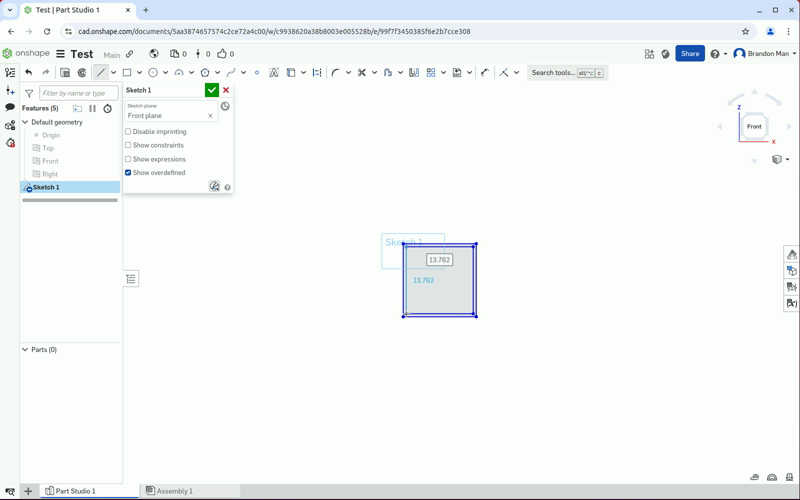
scroll(6)
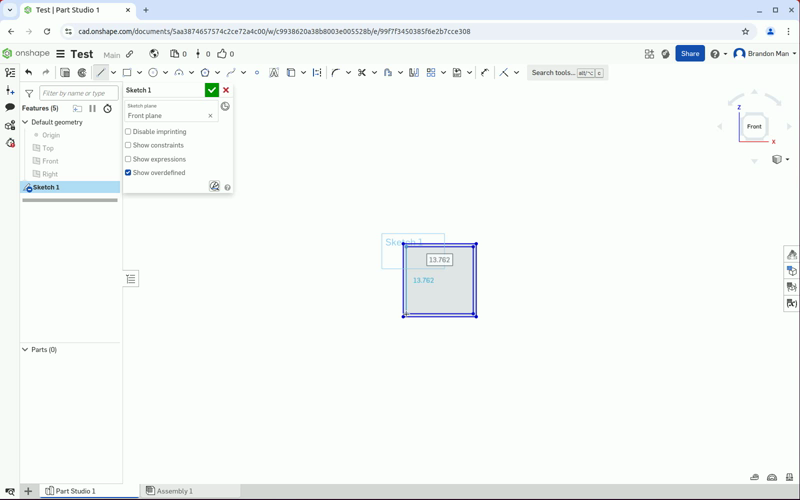
scroll(6)
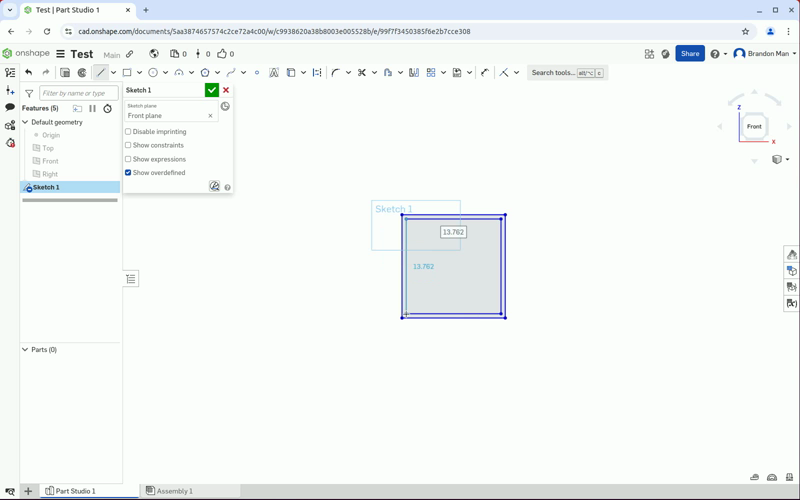
scroll(6)
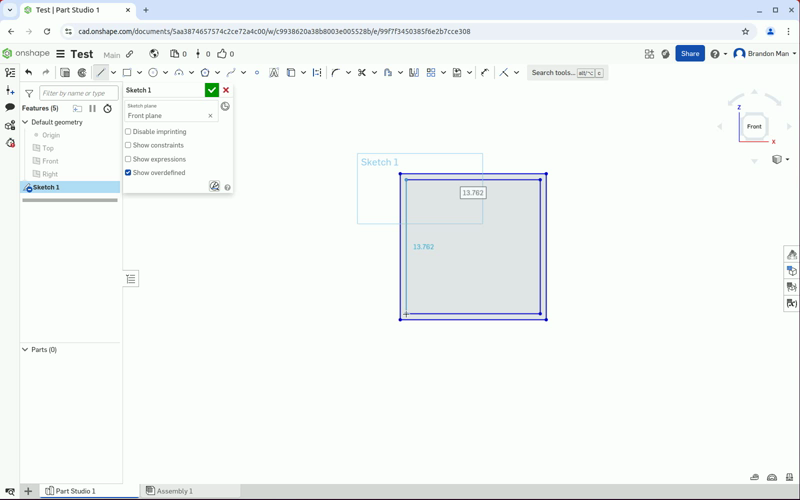
scroll(6)
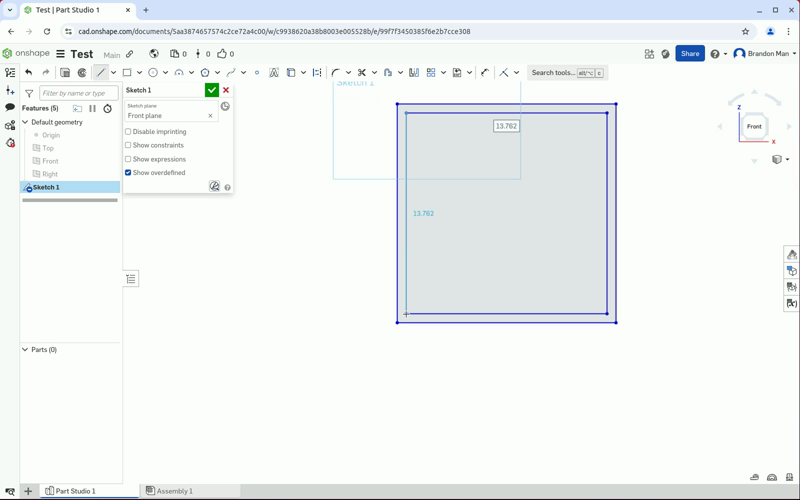
scroll(6)
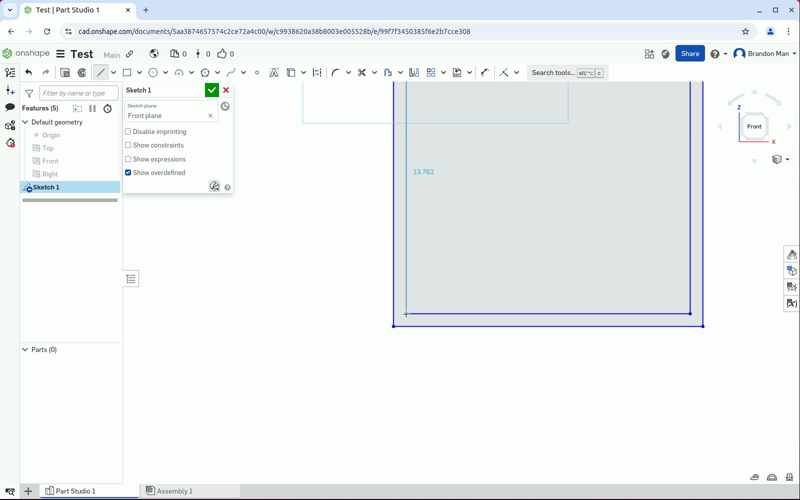
scroll(6)
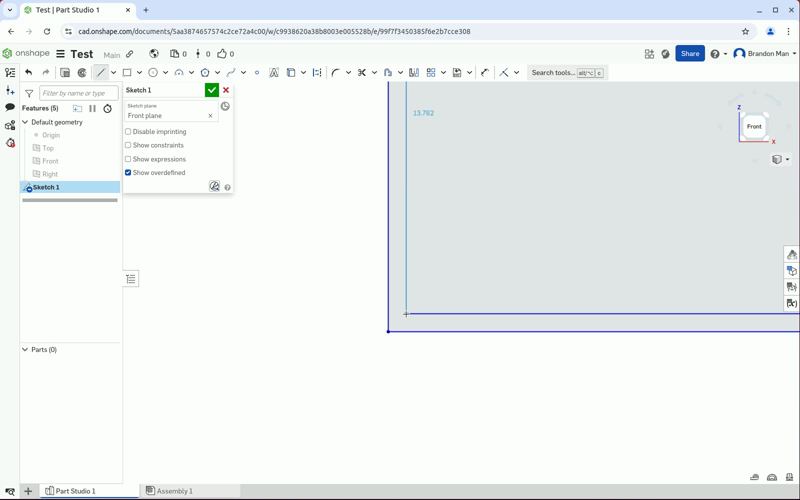
scroll(6)
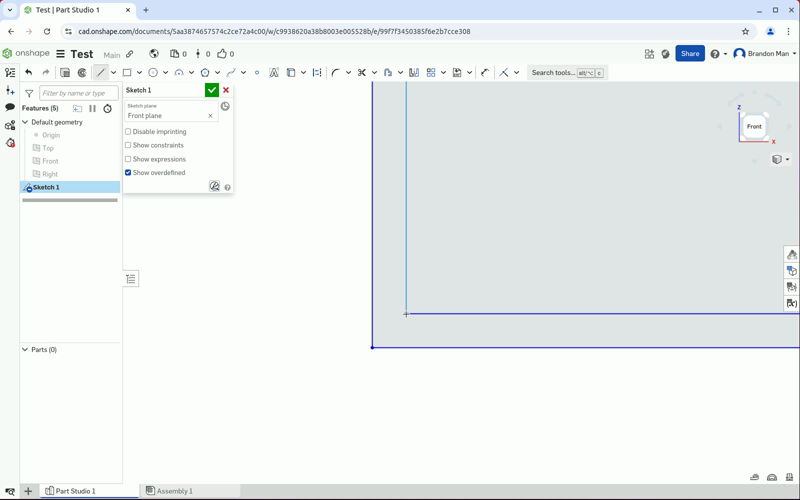
key_up(shift)
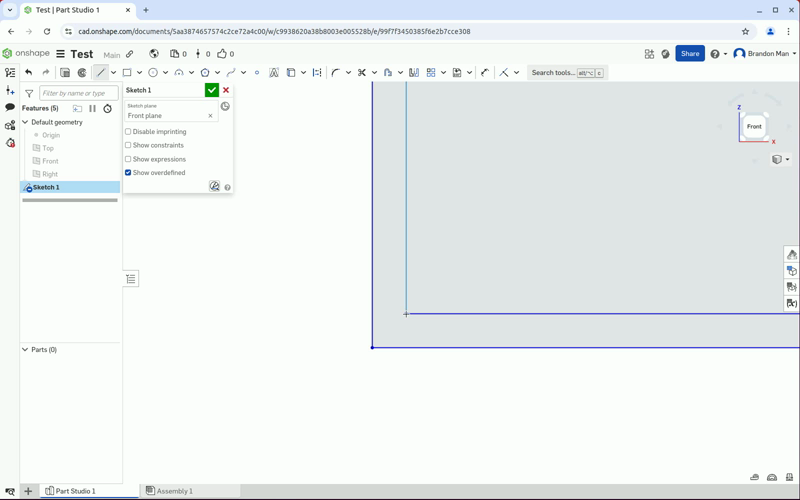
click(406, 313)
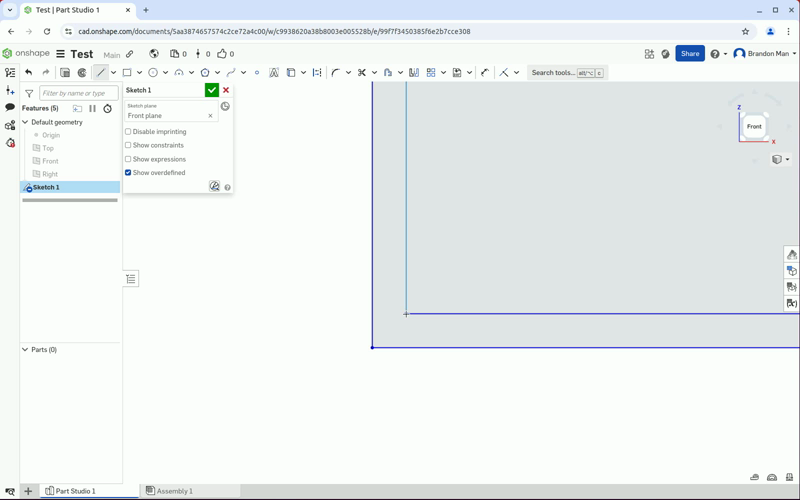
scroll(-6)
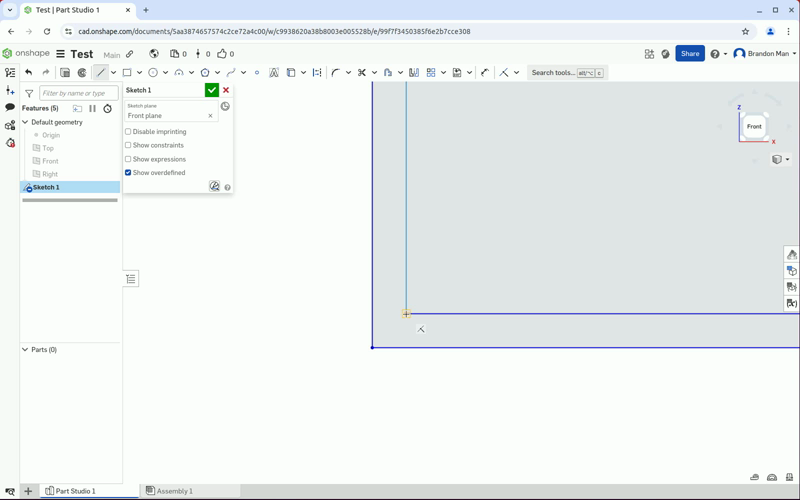
scroll(-6)
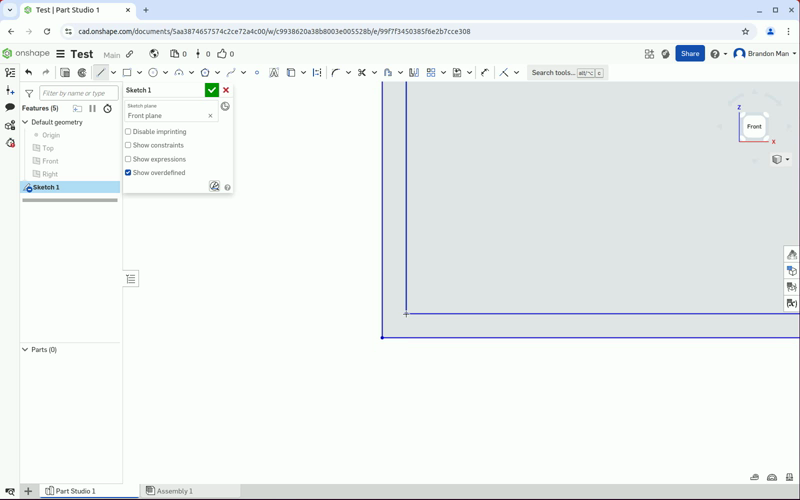
scroll(-6)
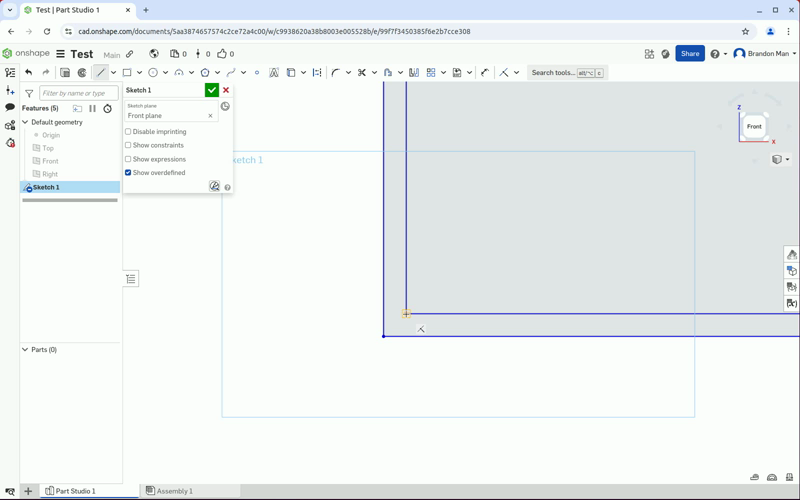
scroll(-6)
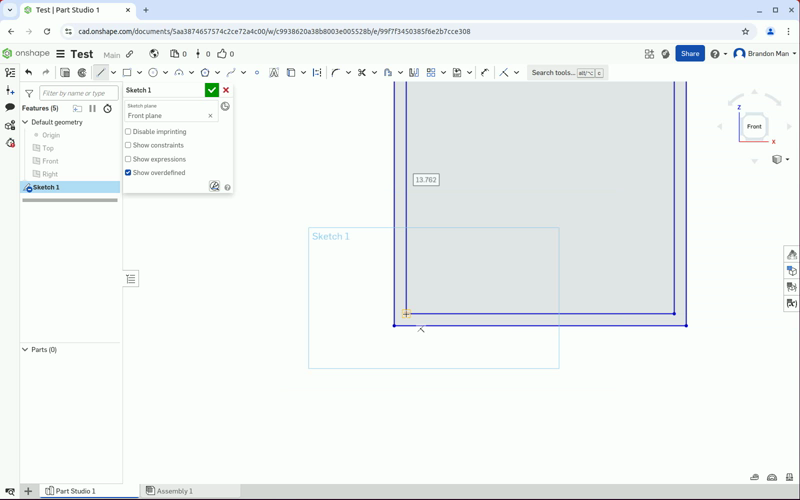
scroll(-6)
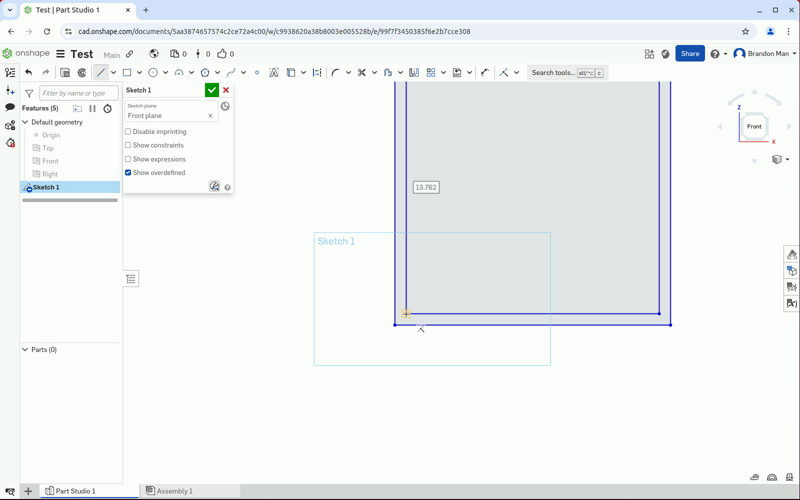
scroll(-6)
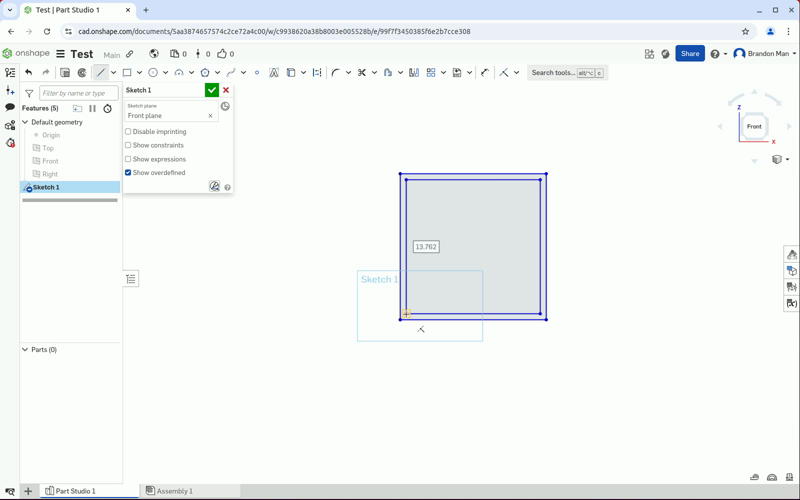
scroll(-6)
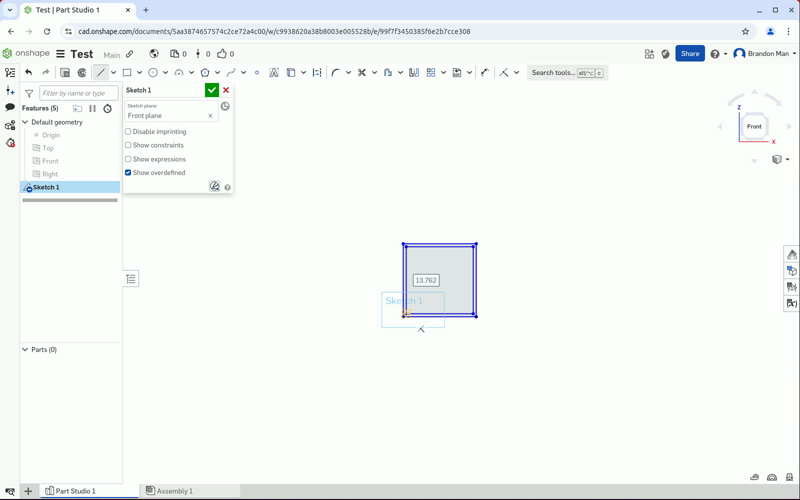
key(esc)
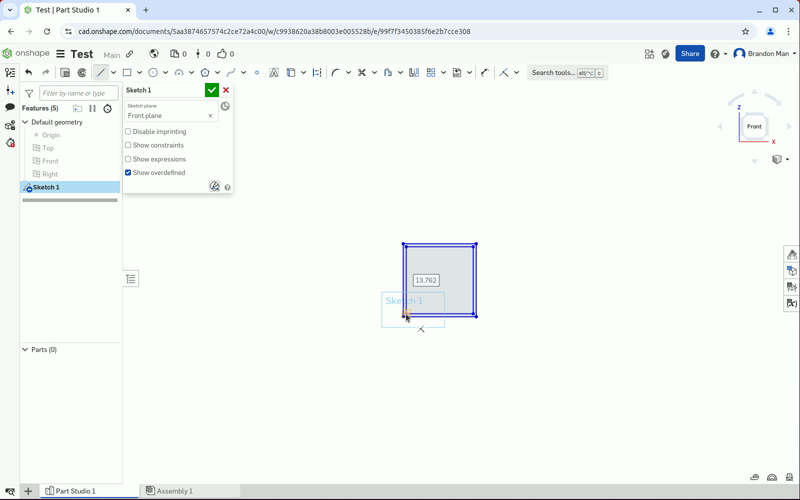
mouse_move(459, 245)
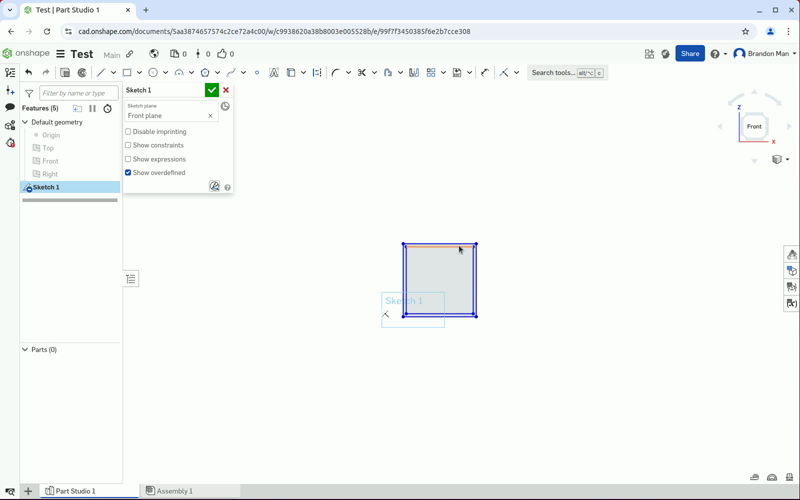
scroll(6)
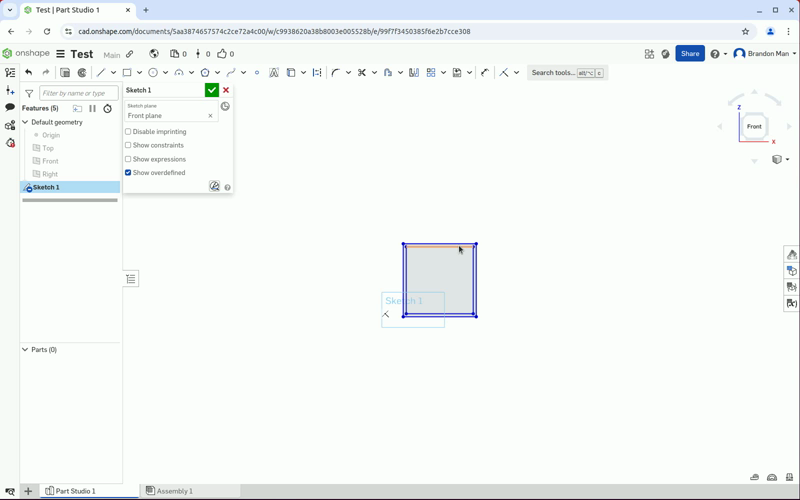
scroll(6)
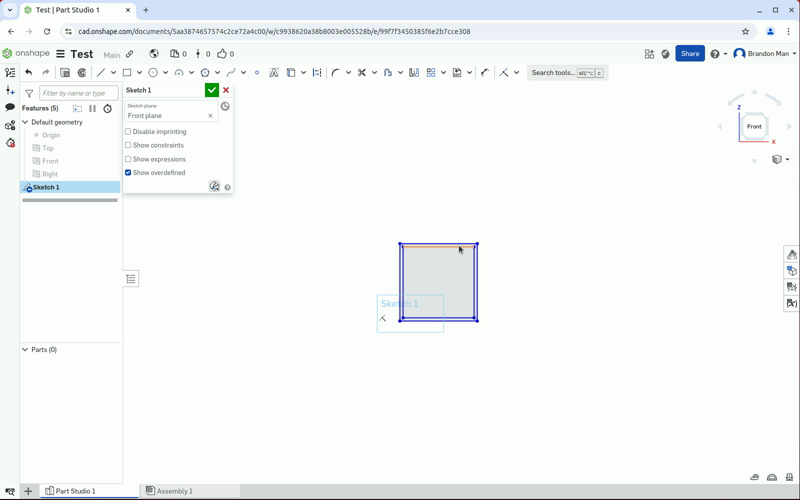
scroll(6)
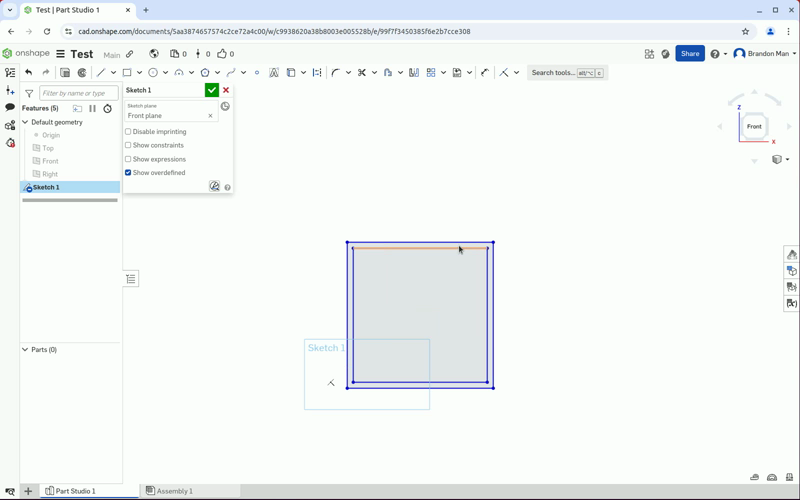
scroll(6)
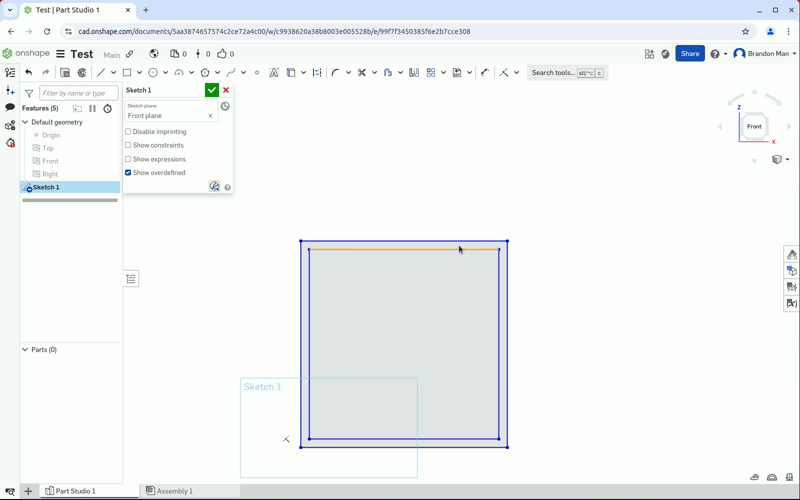
scroll(6)
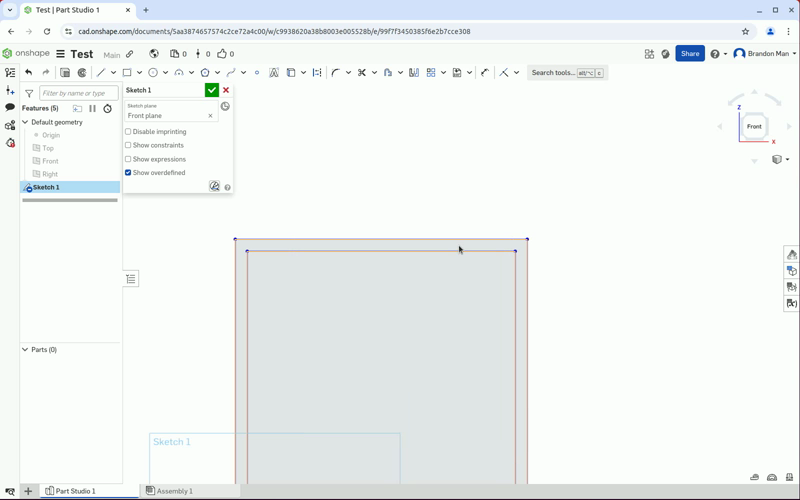
scroll(6)
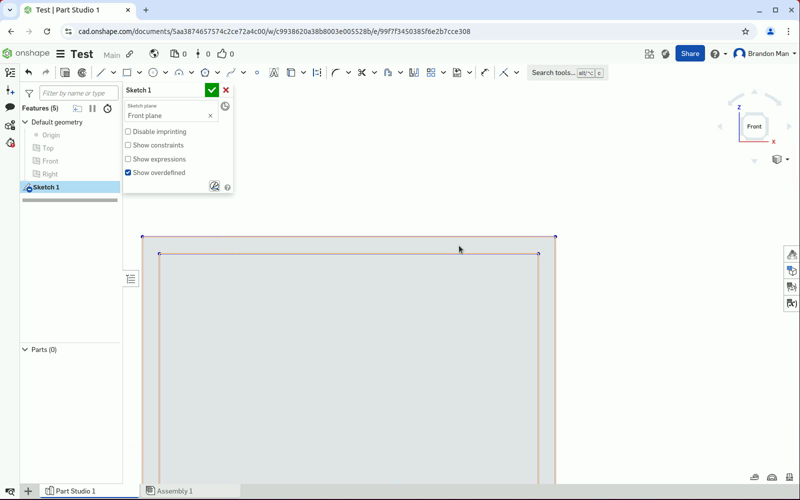
scroll(6)
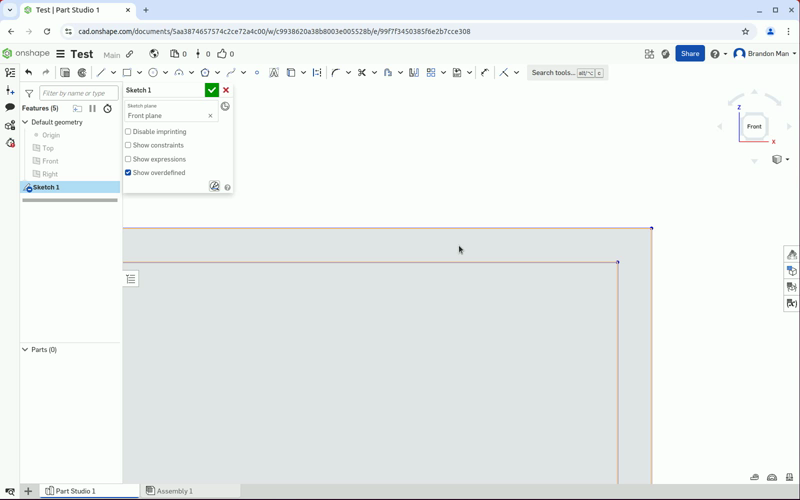
click(459, 245)
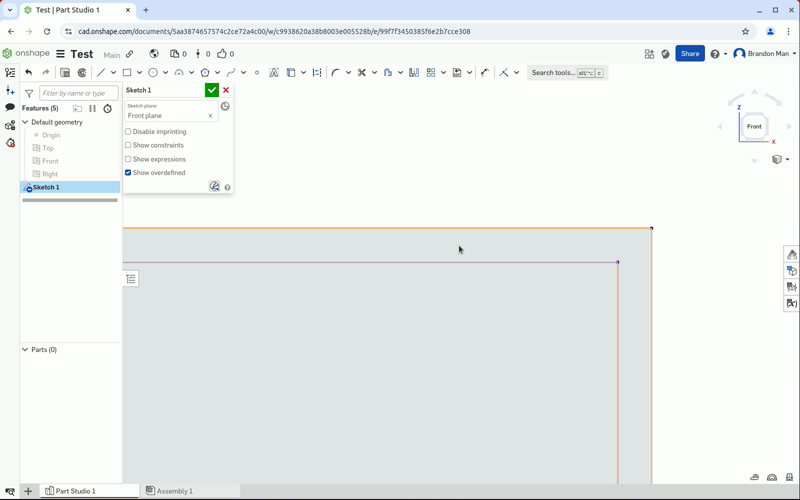
scroll(-6)
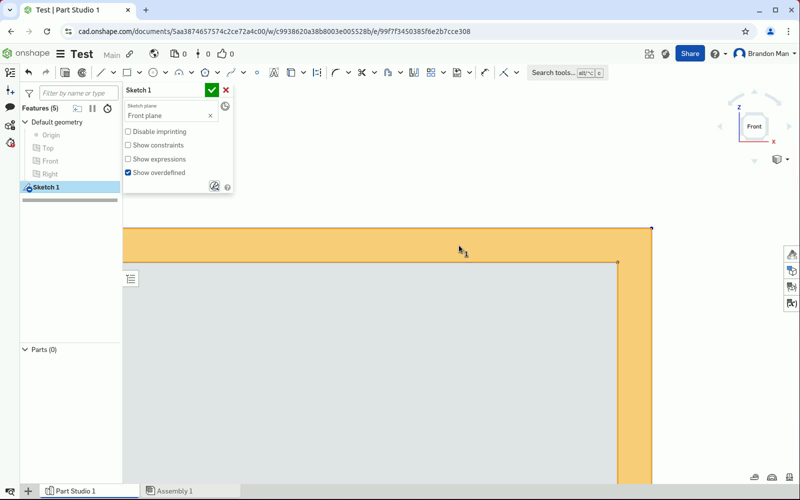
scroll(-6)
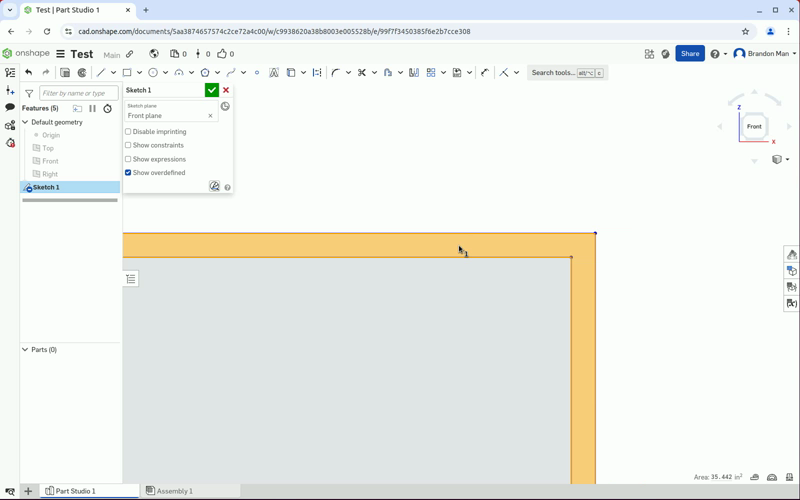
scroll(-6)
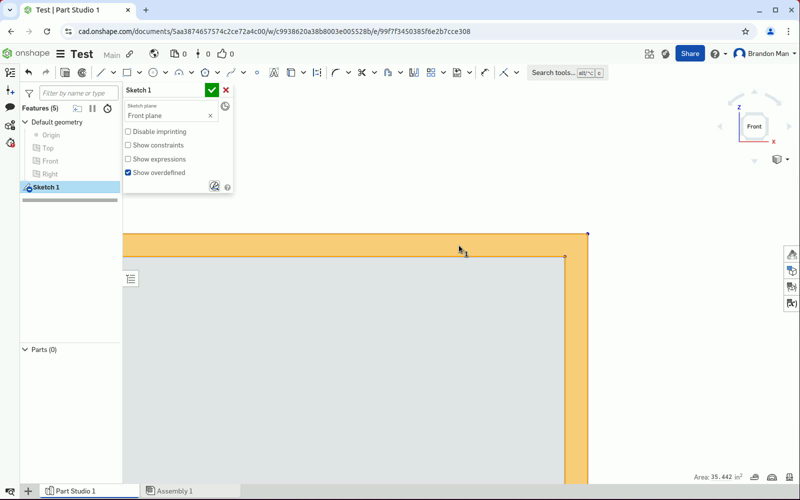
scroll(-6)
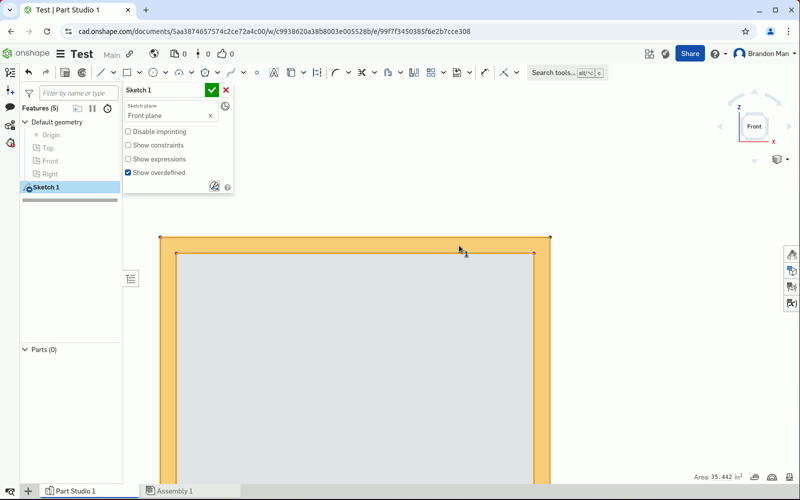
scroll(-6)
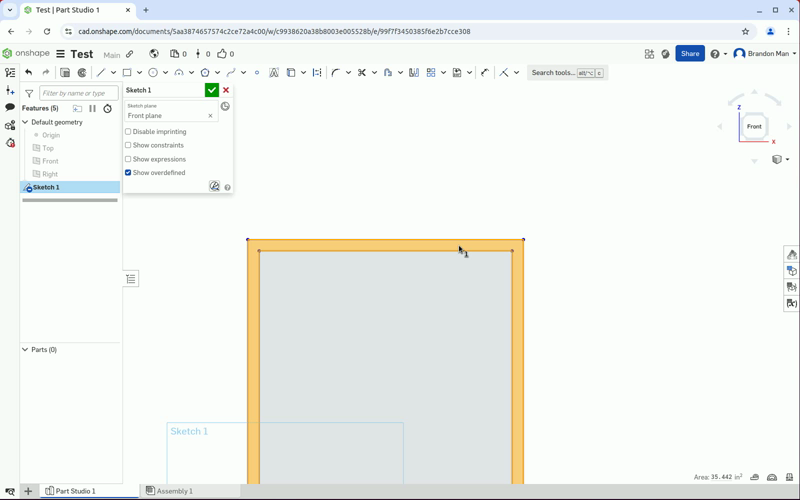
scroll(-6)
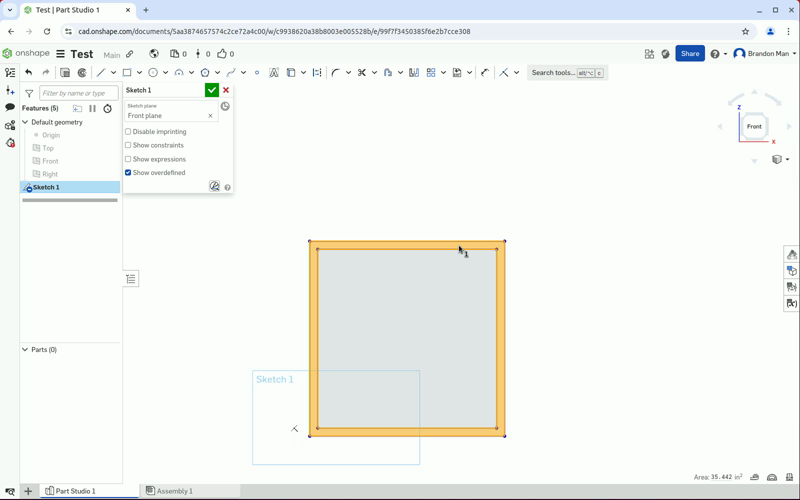
scroll(-6)
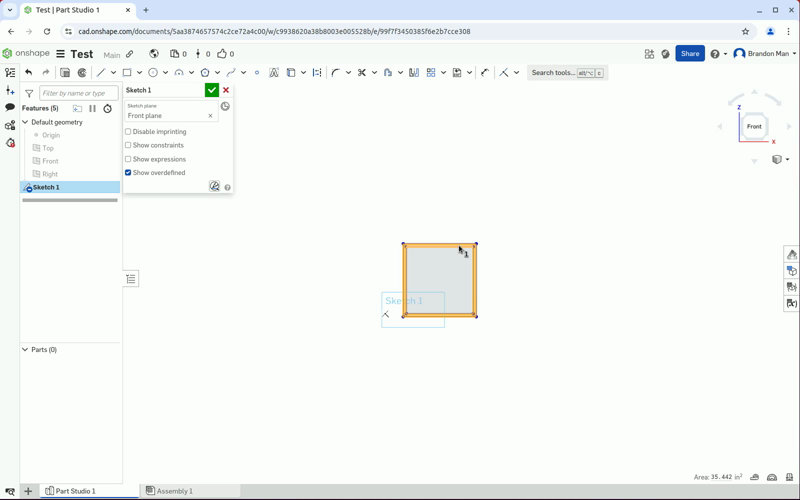
mouse_move(73, 352)
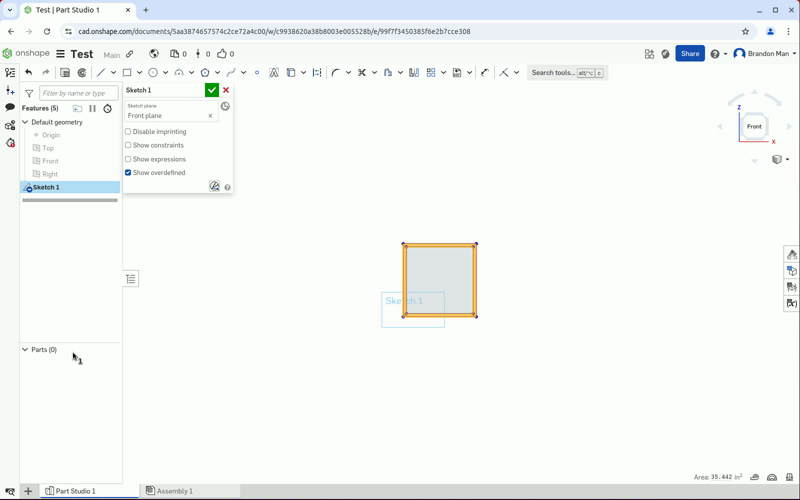
key(shift+y)
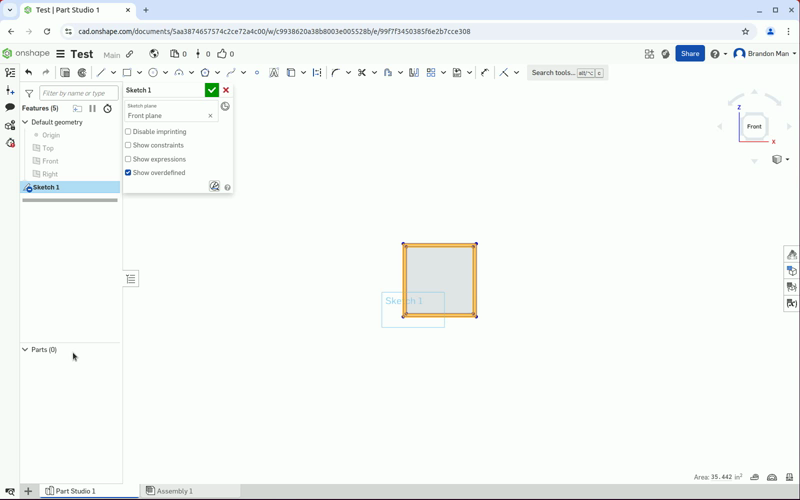
key(shift+e)
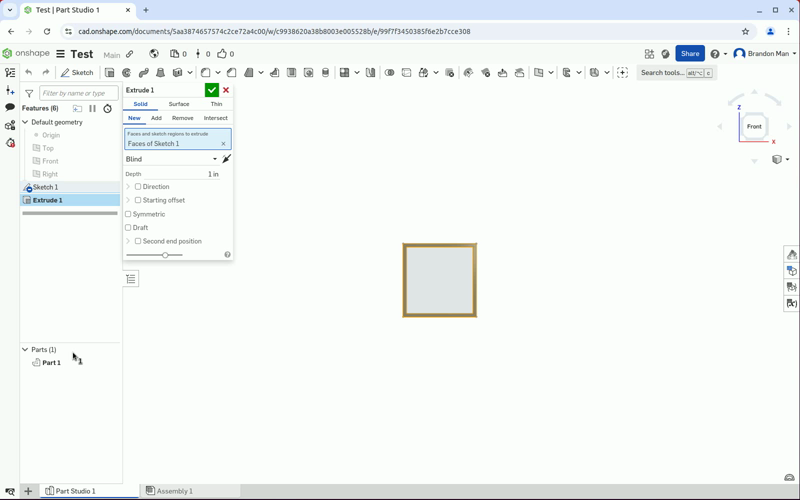
mouse_move(143, 106)
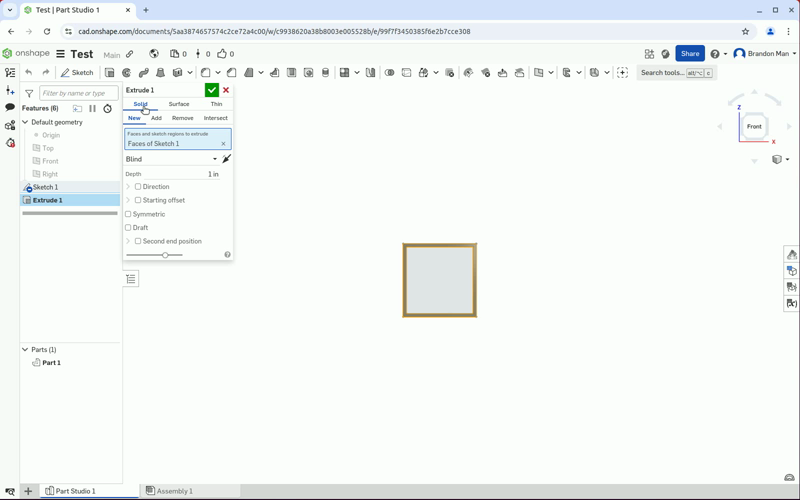
click(143, 106)
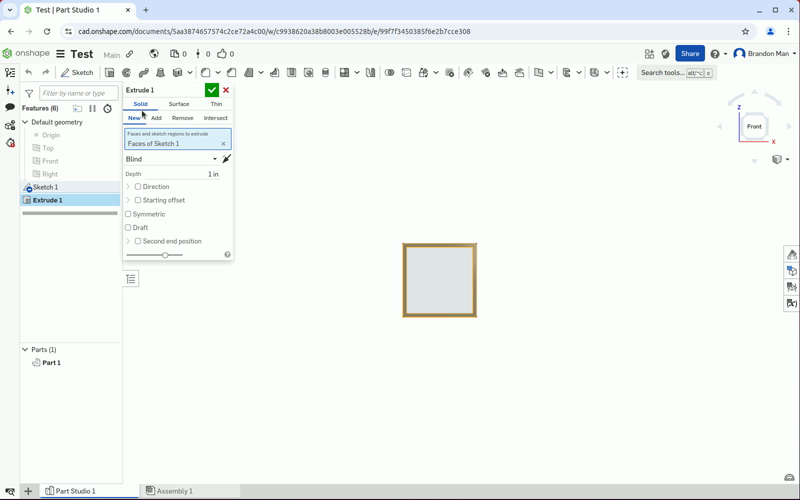
mouse_move(137, 120)
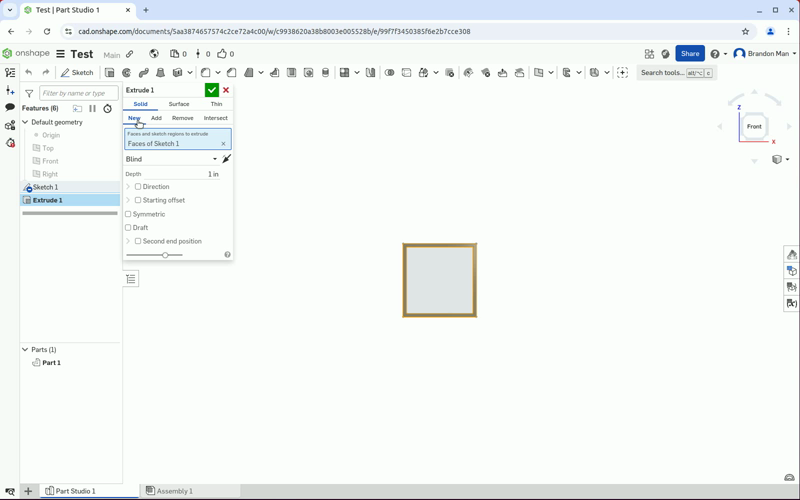
click(137, 120)
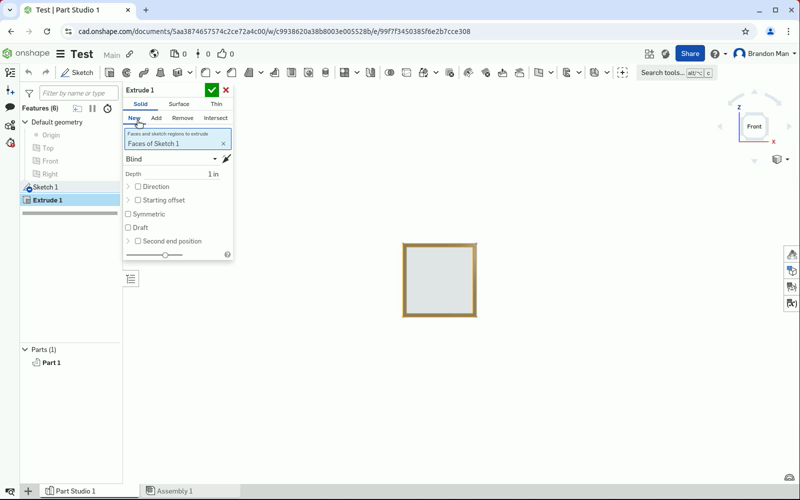
key(tab, 4)
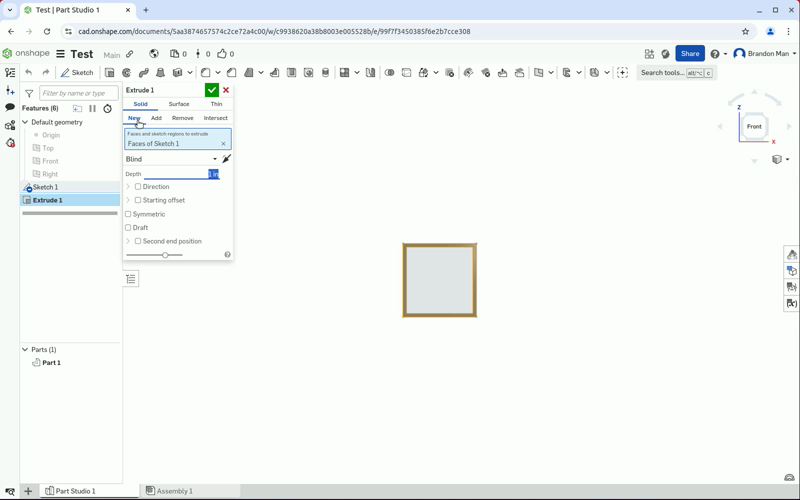
text(14.924)
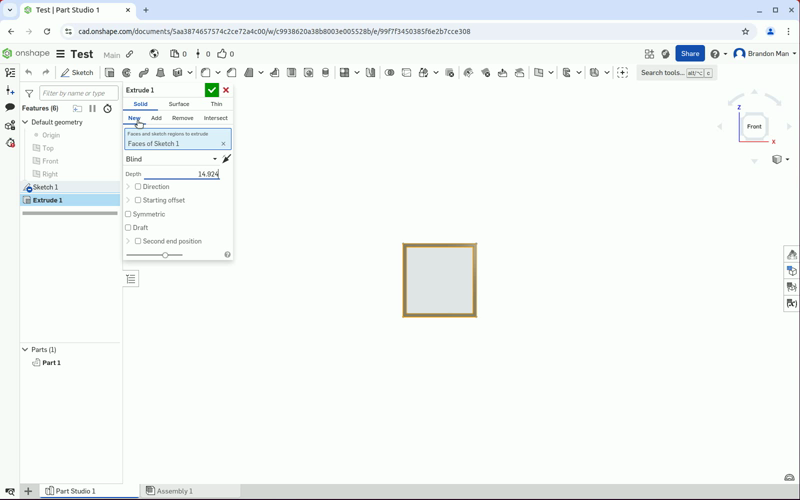
key(enter)
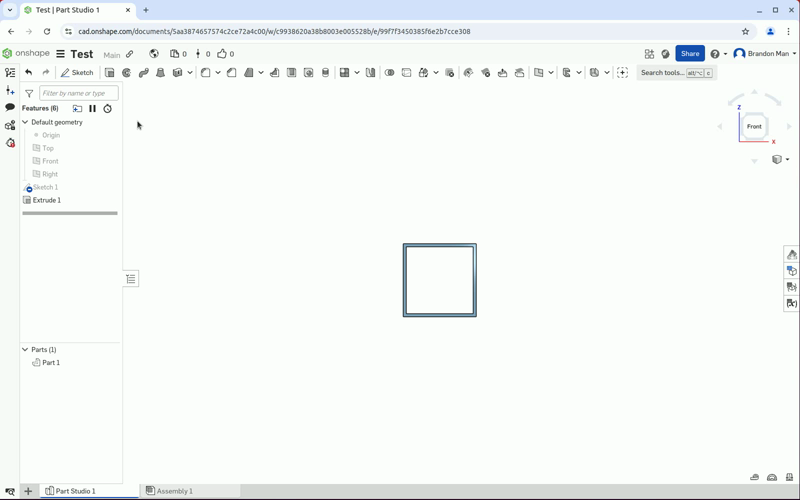
key(shift+h)
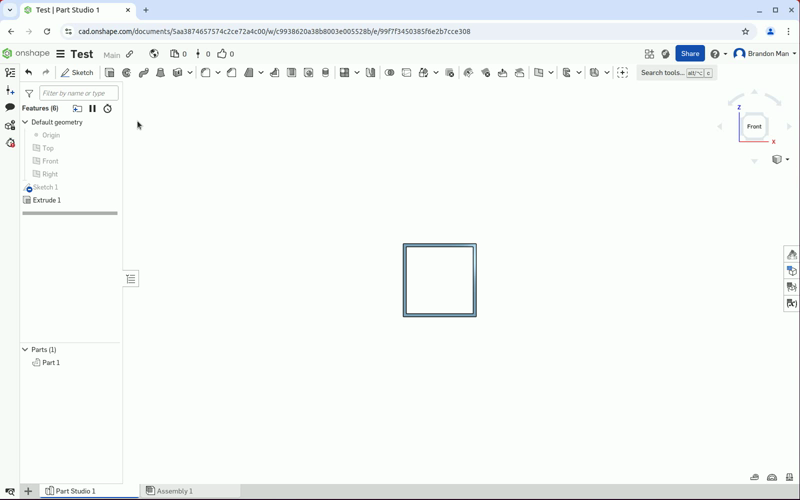
key(shift+h)
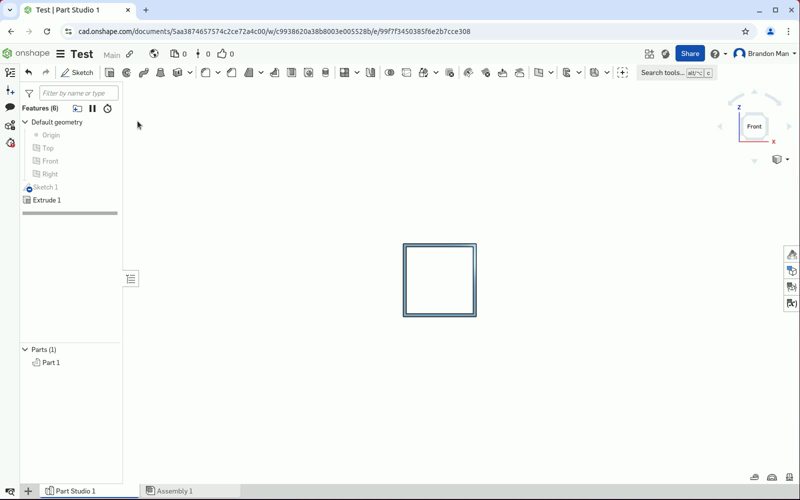
mouse_move(73, 189)
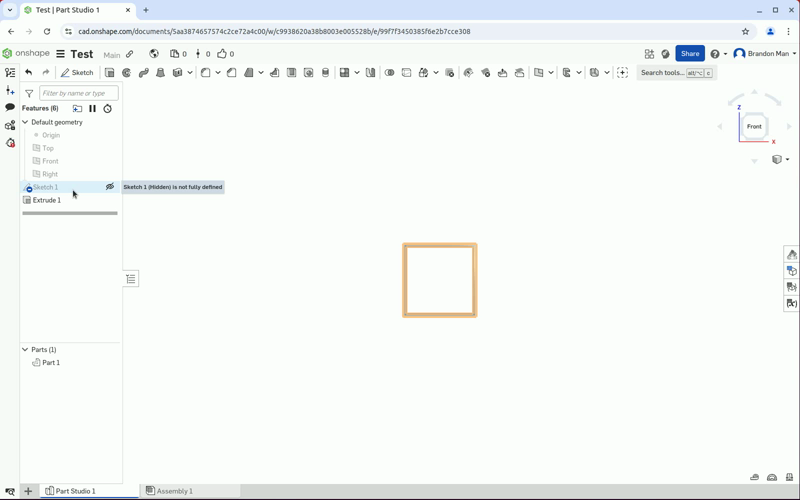
click(73, 189)
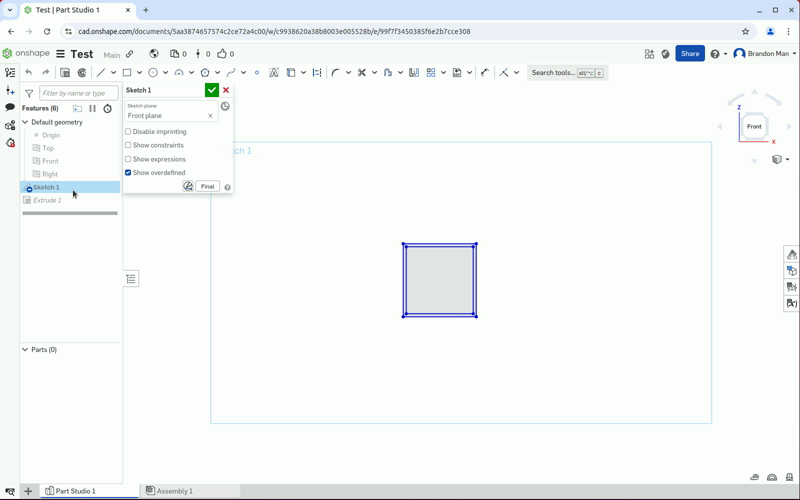
mouse_move(229, 92)
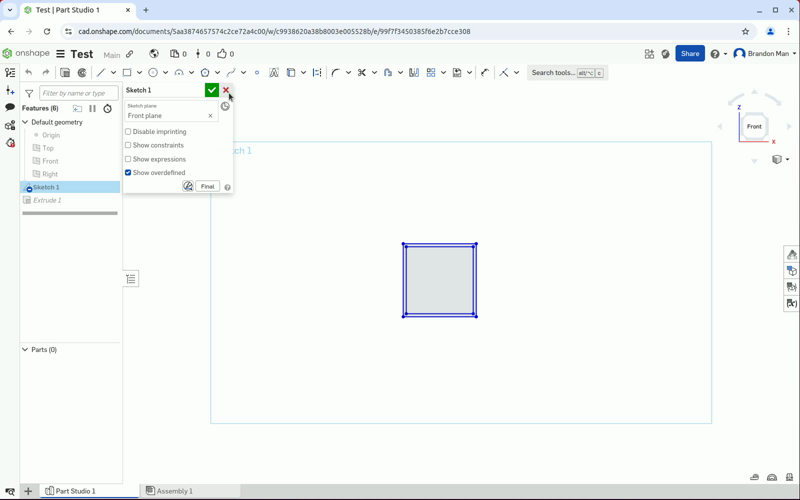
click(229, 92)
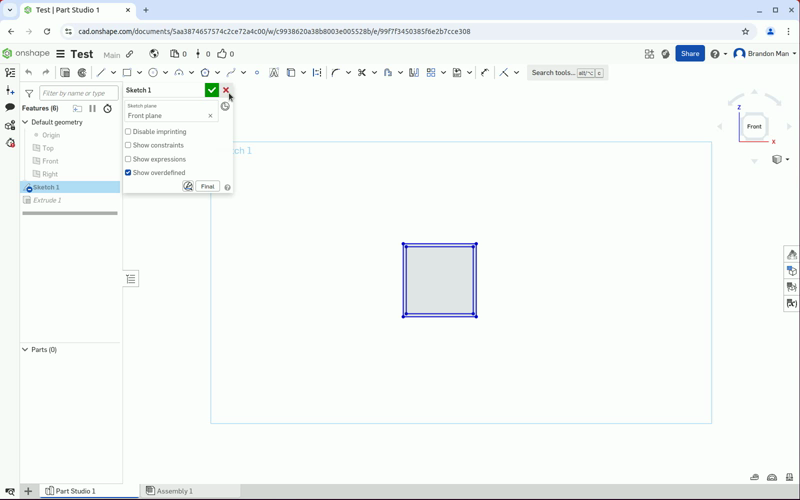
key(shift+s)
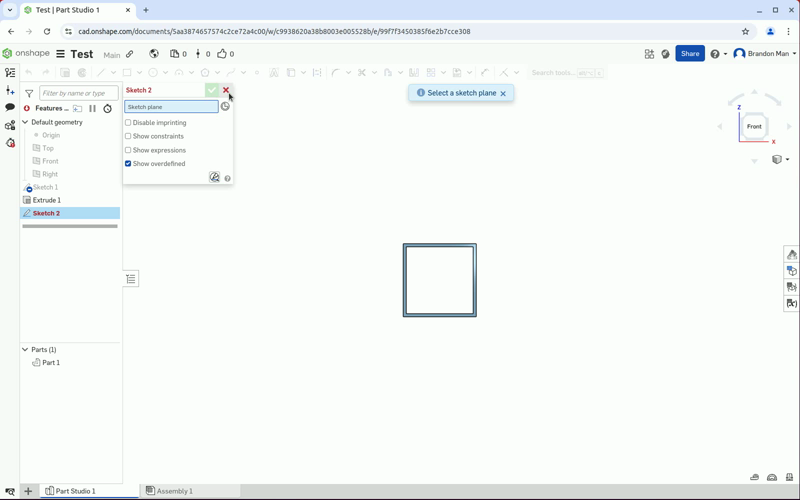
mouse_move(73, 163)
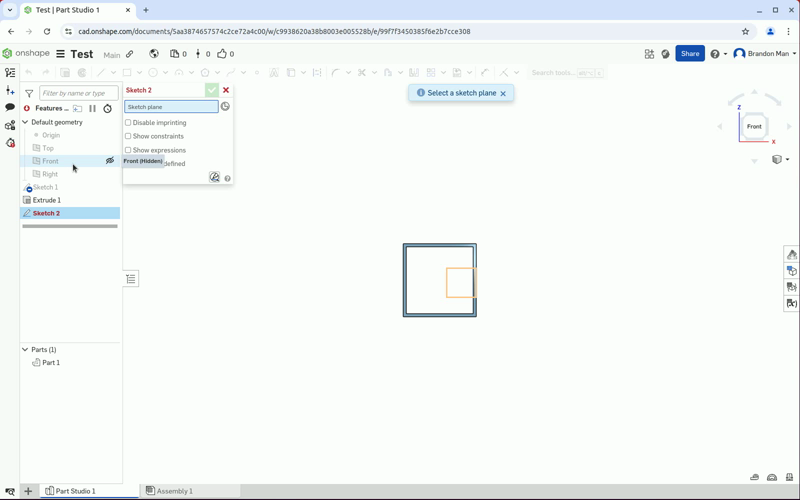
click(73, 163)
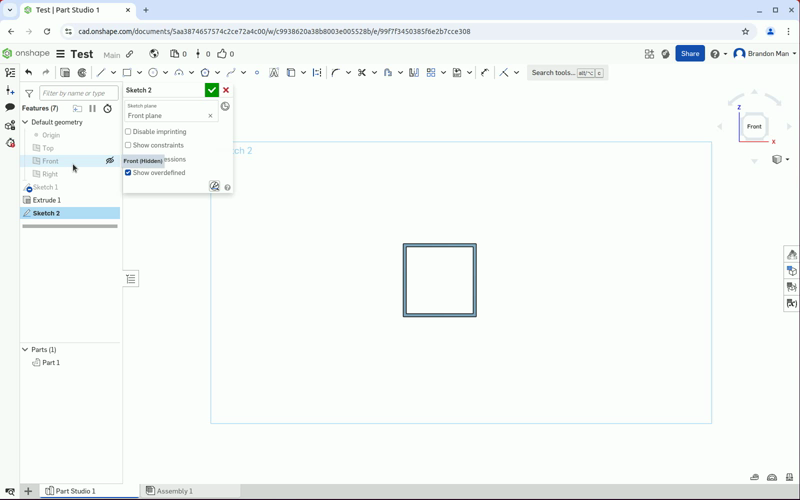
mouse_move(73, 352)
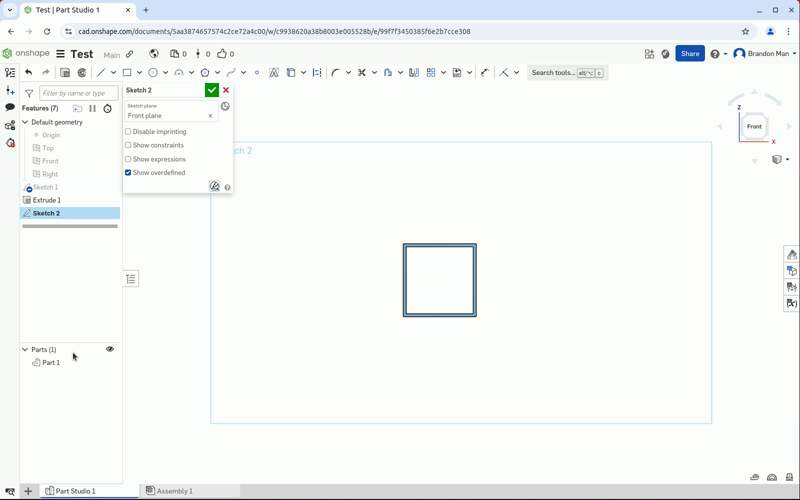
key(y)
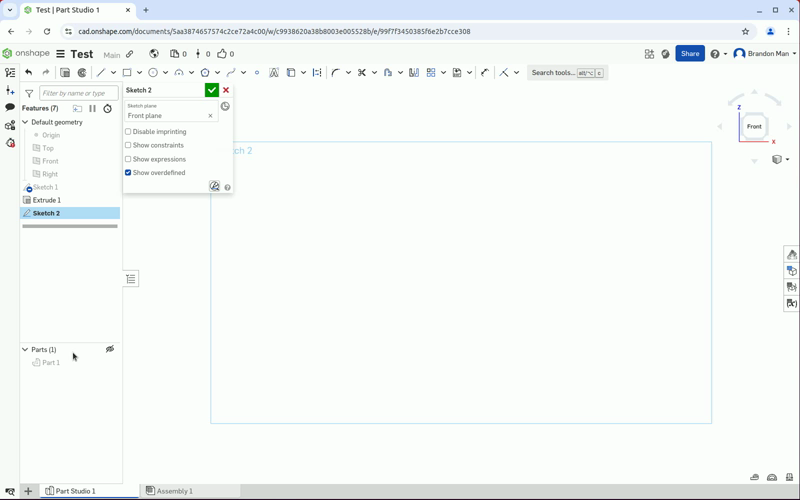
key(l)
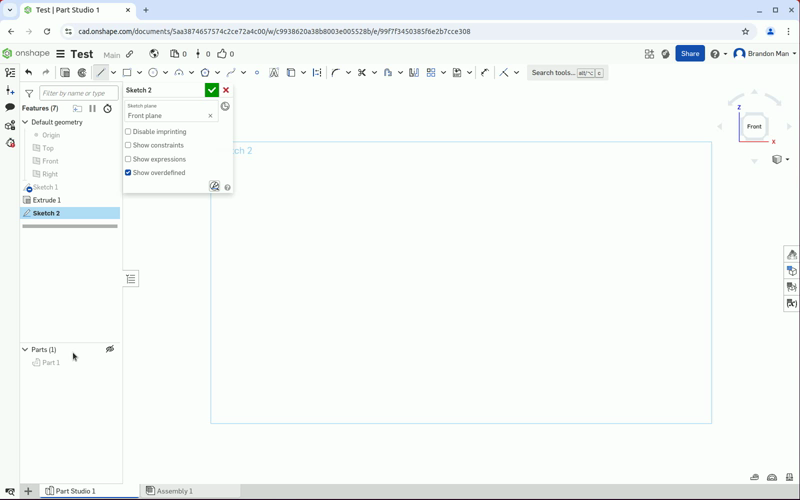
key_down(shift)
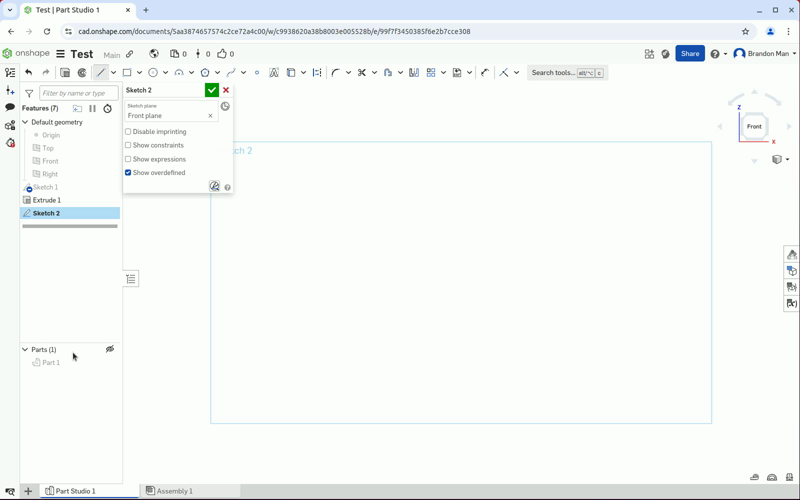
mouse_move(403, 395)
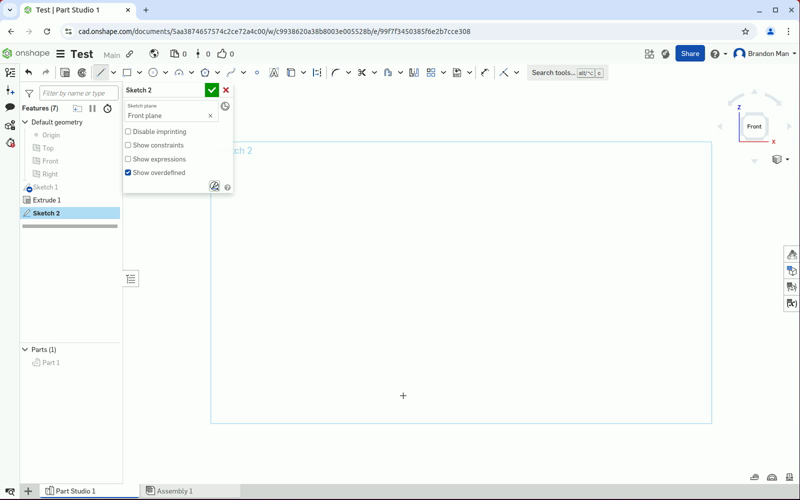
click(403, 395)
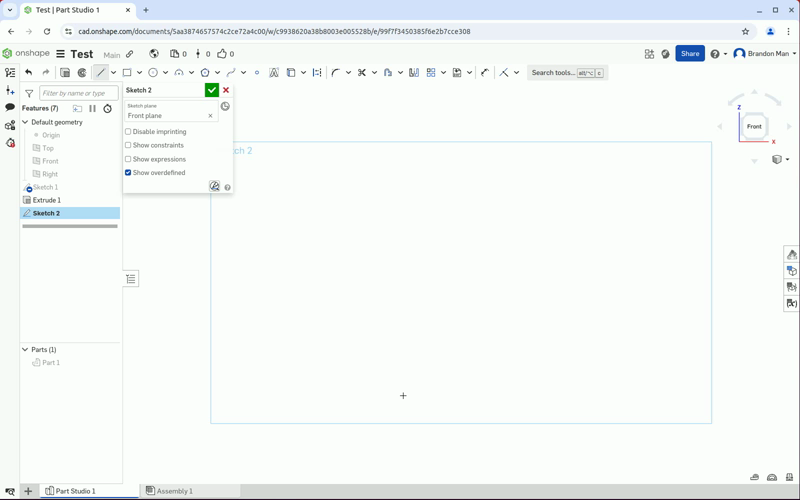
key_up(shift)
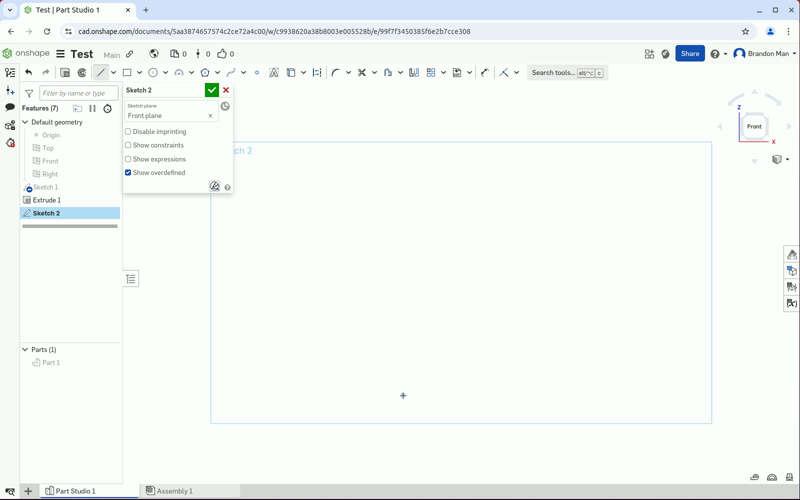
key_down(shift)
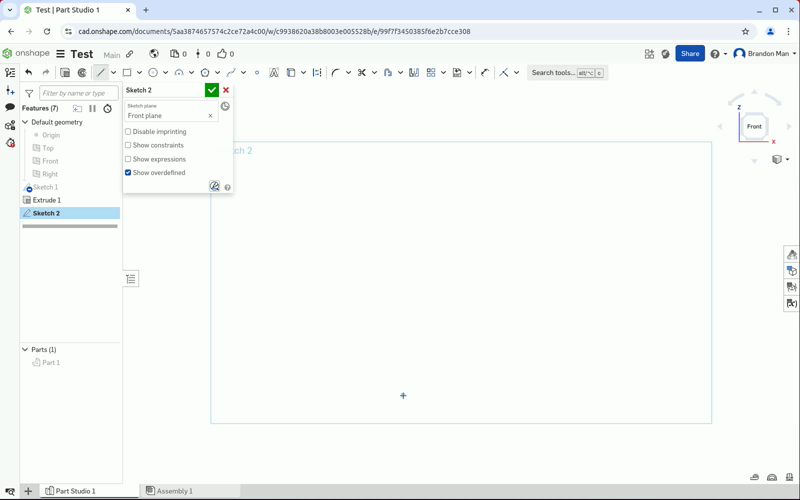
mouse_move(476, 395)
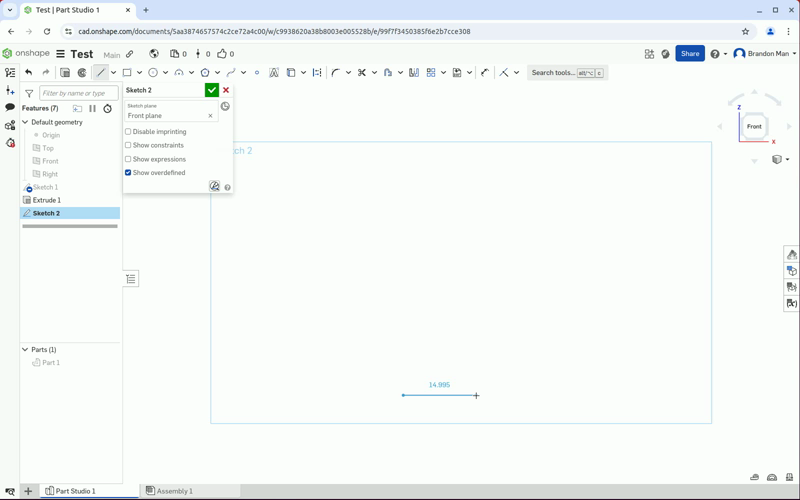
click(476, 395)
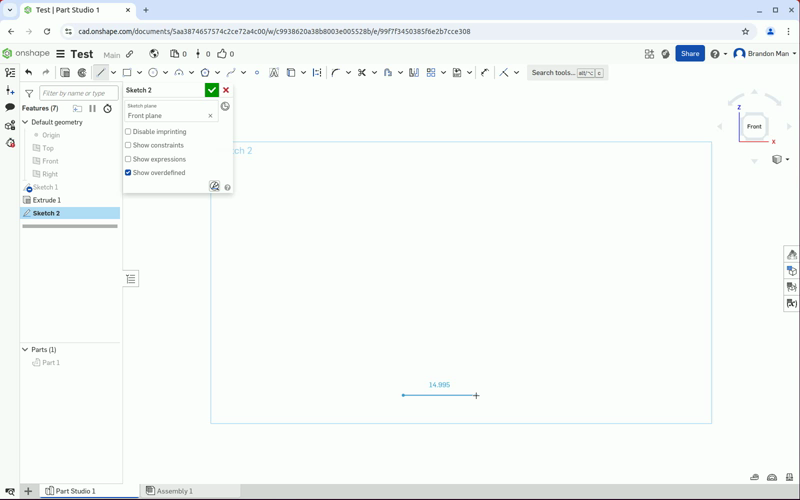
key_up(shift)
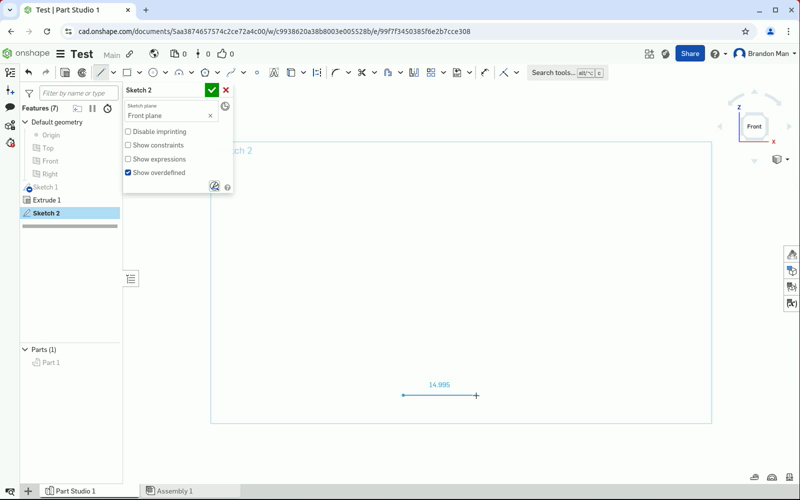
key_down(shift)
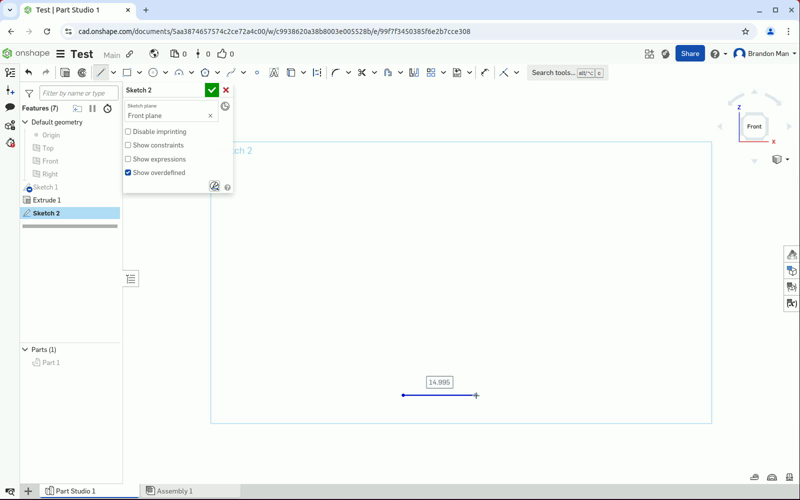
mouse_move(476, 322)
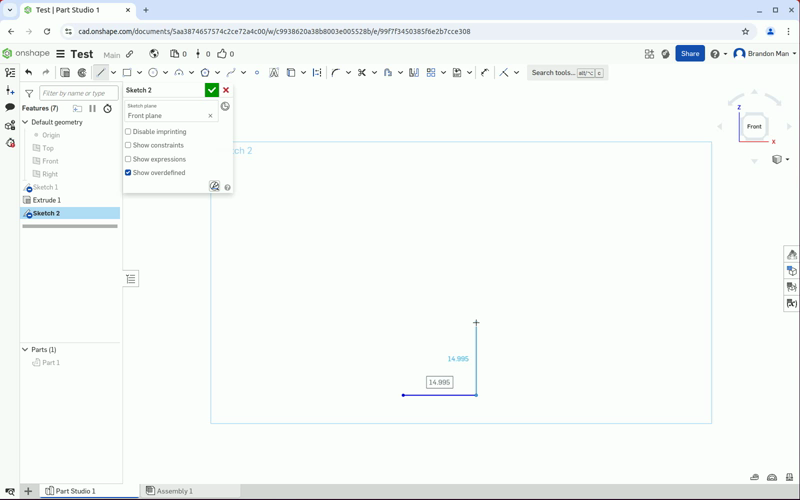
click(476, 322)
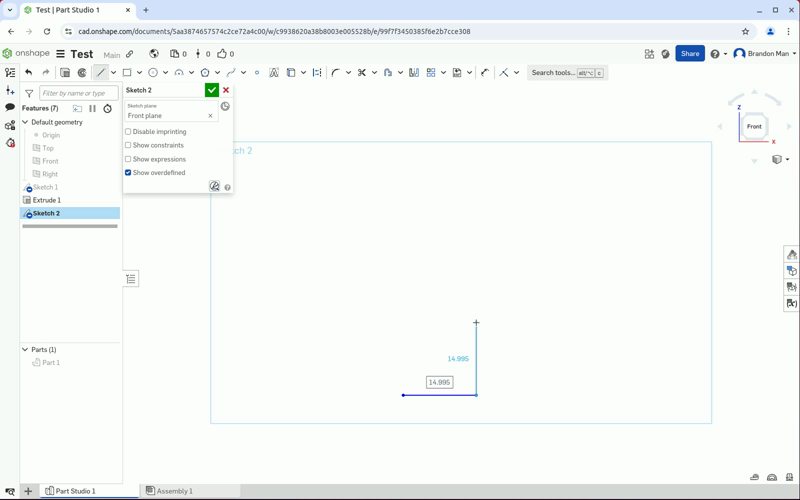
key_up(shift)
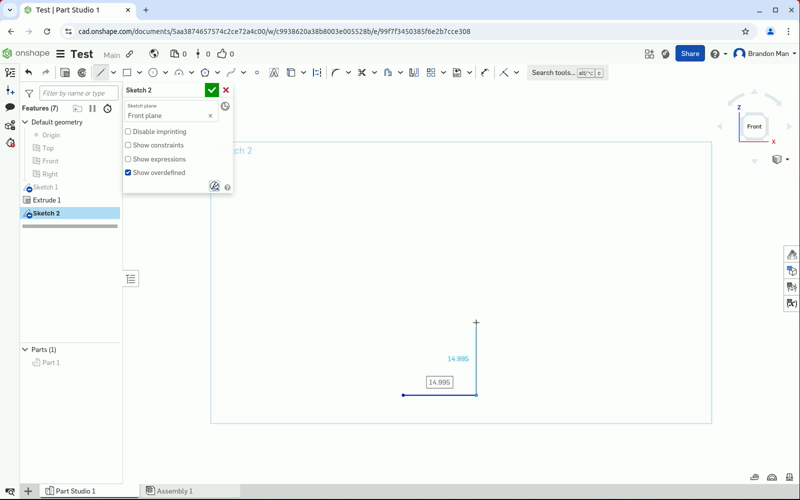
key_down(shift)
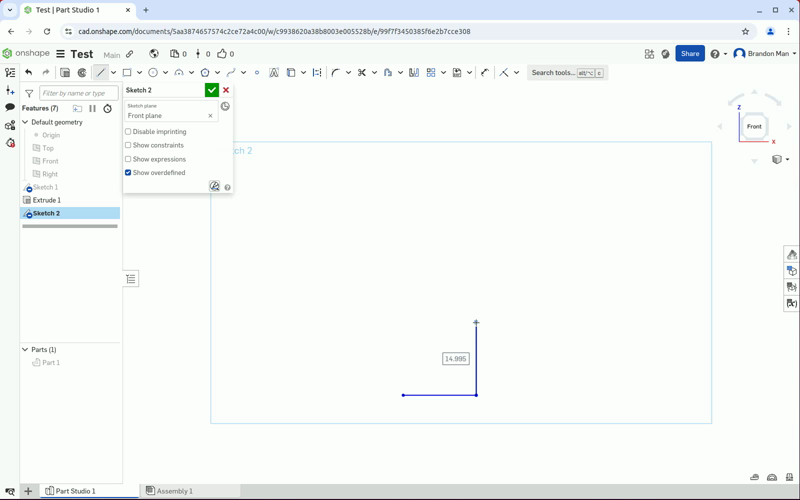
mouse_move(403, 322)
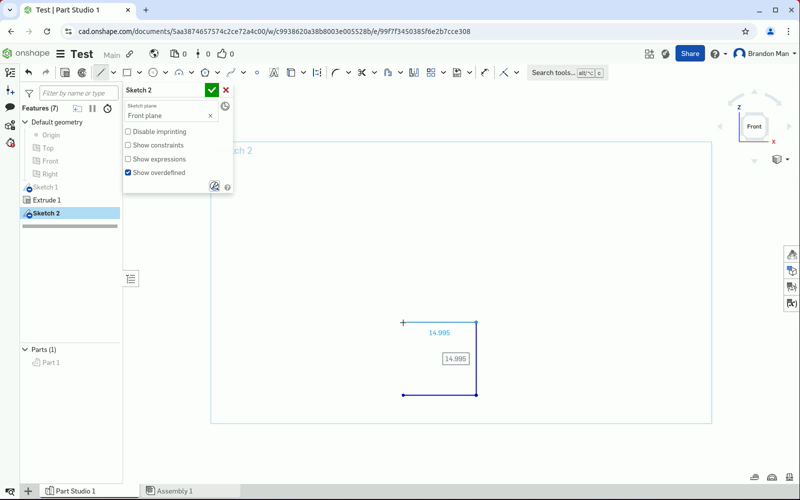
click(403, 322)
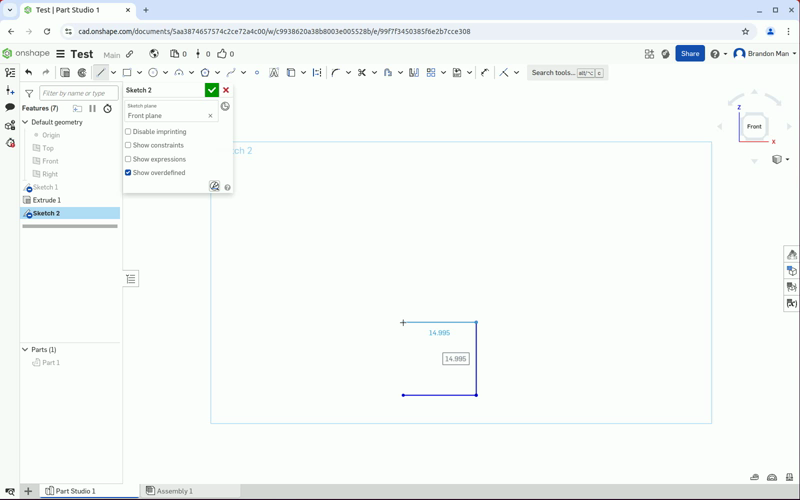
key_up(shift)
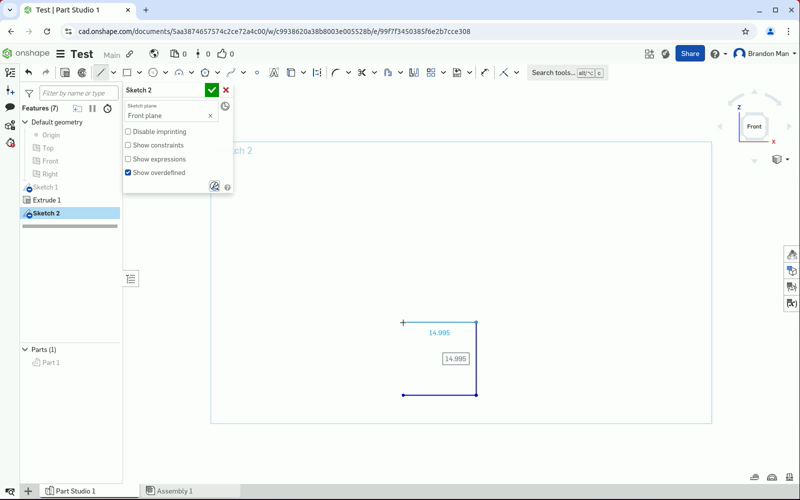
key_down(shift)
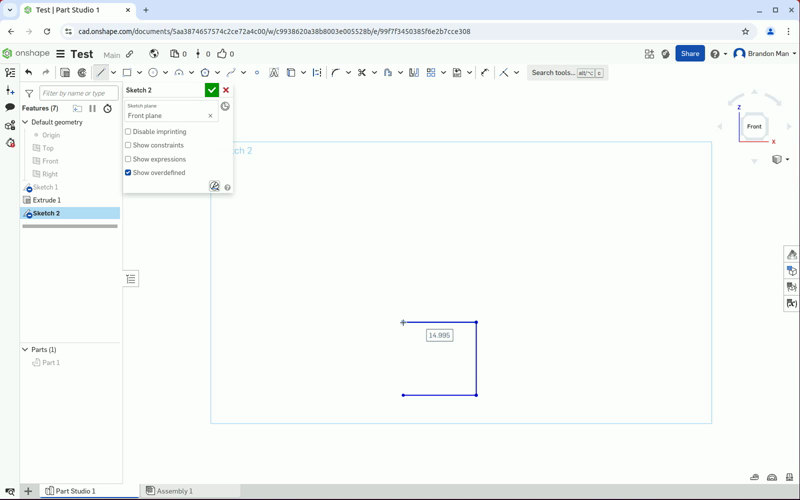
mouse_move(403, 395)
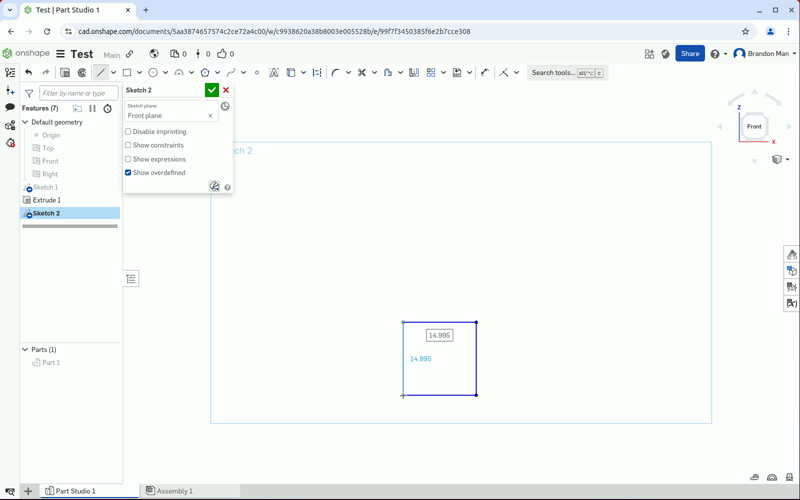
key_up(shift)
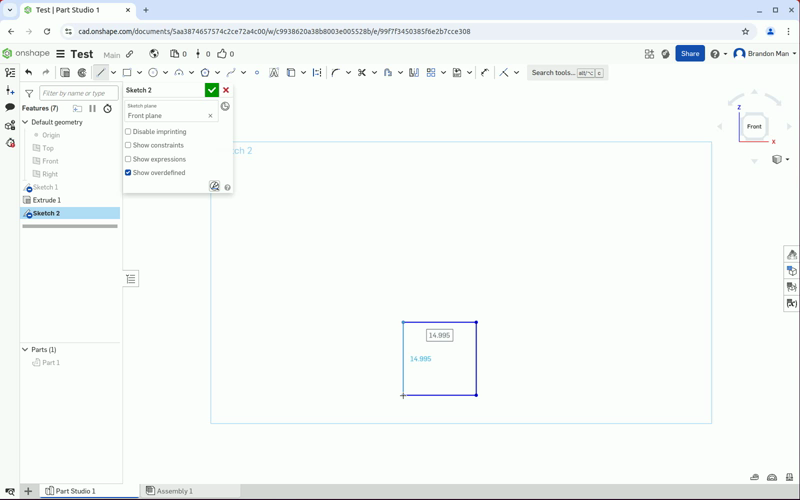
click(403, 395)
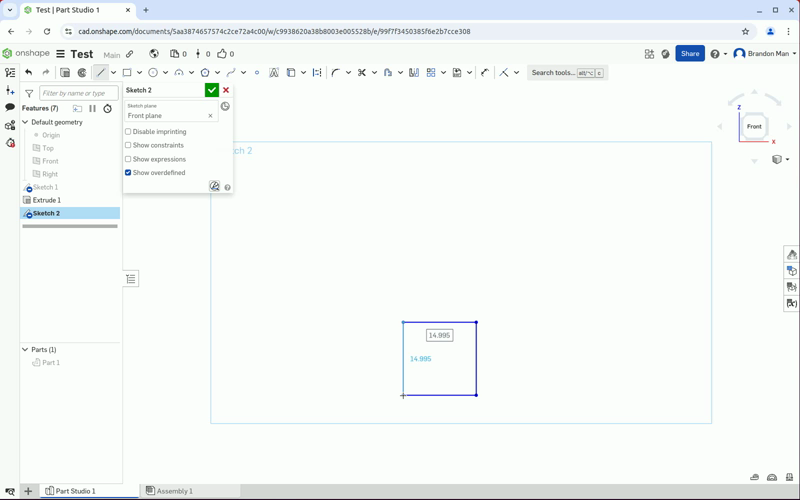
key(esc)
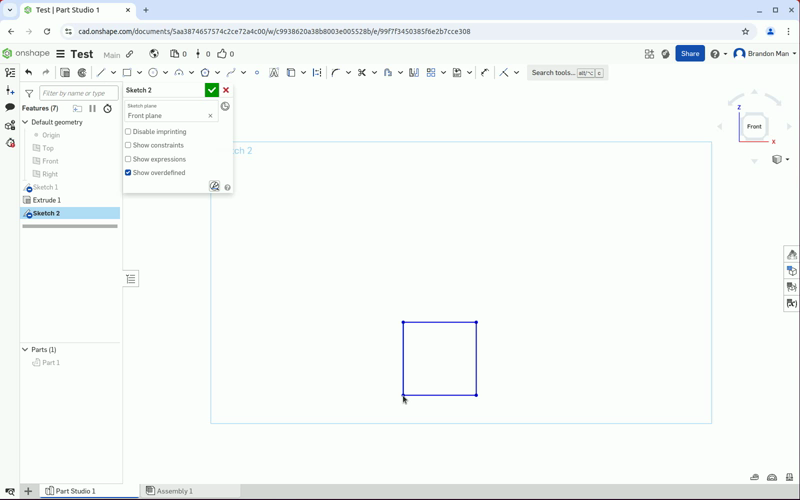
key(l)
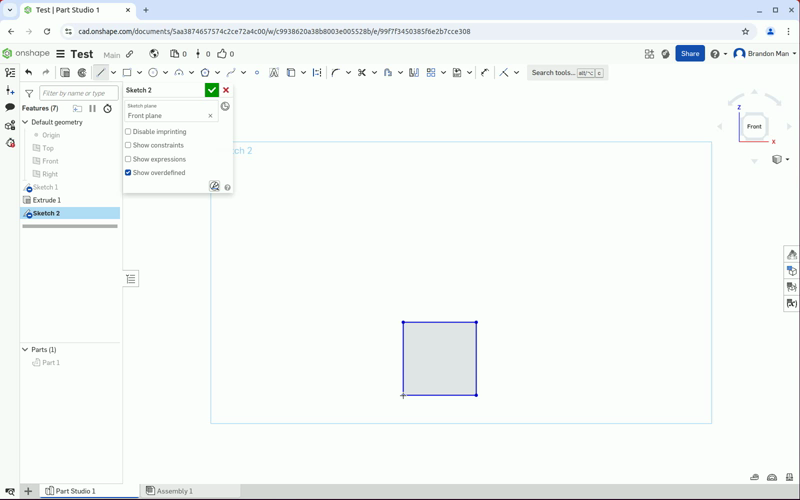
key_down(shift)
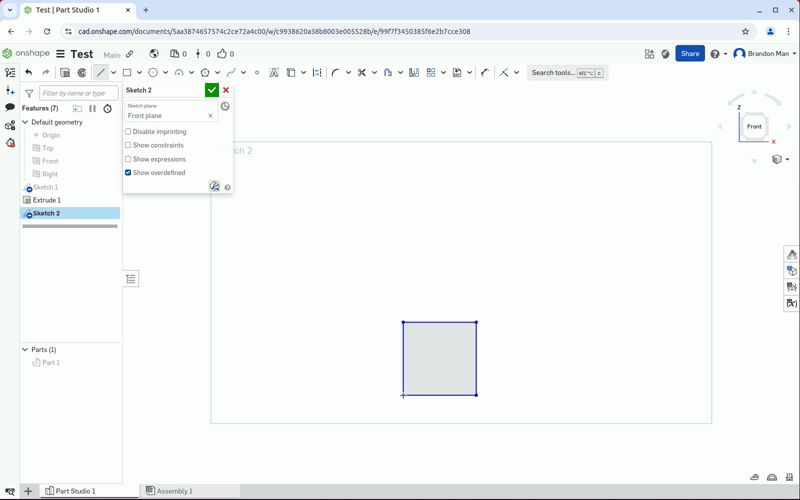
mouse_move(406, 393)
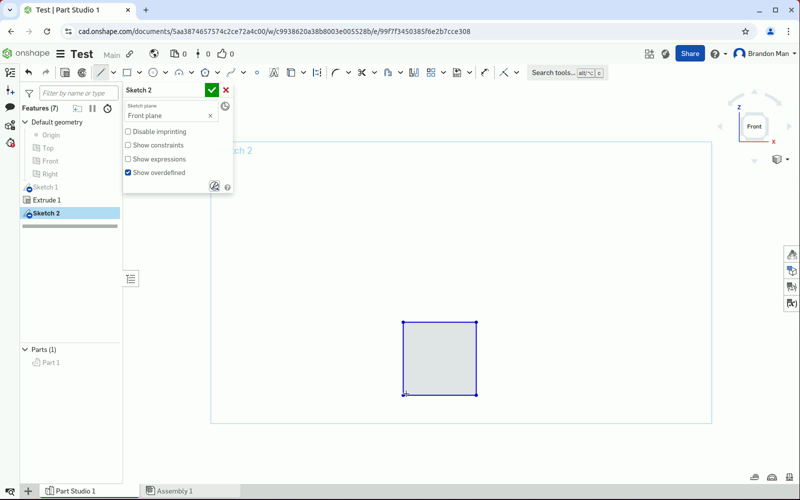
scroll(6)
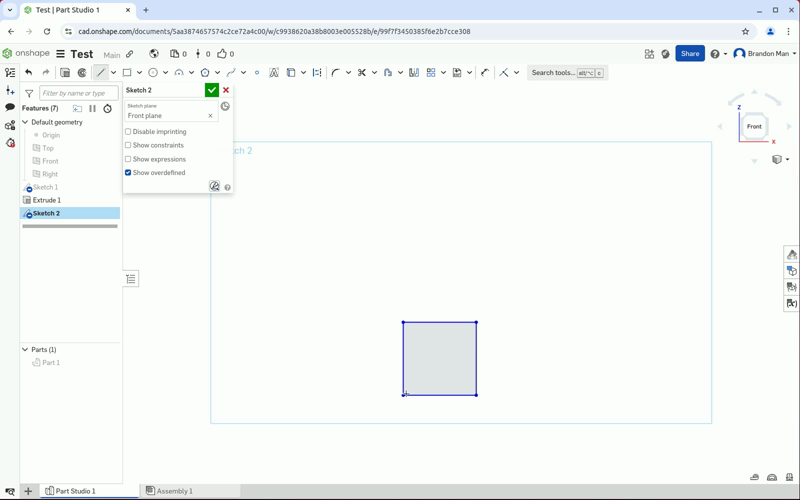
scroll(6)
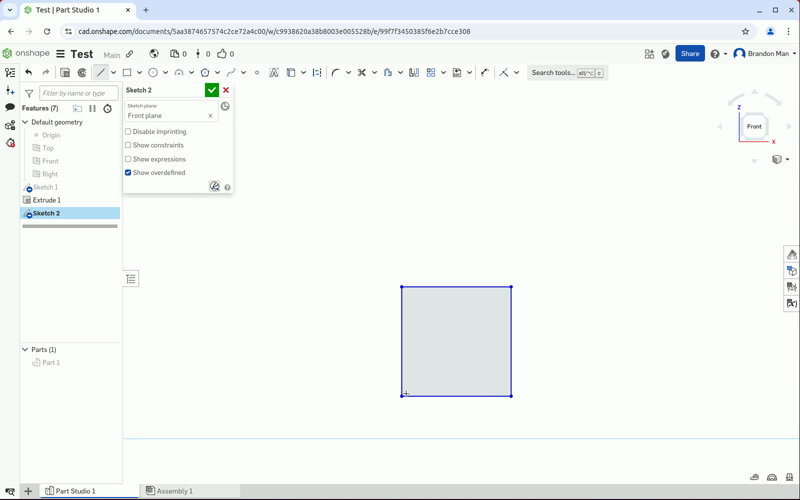
scroll(6)
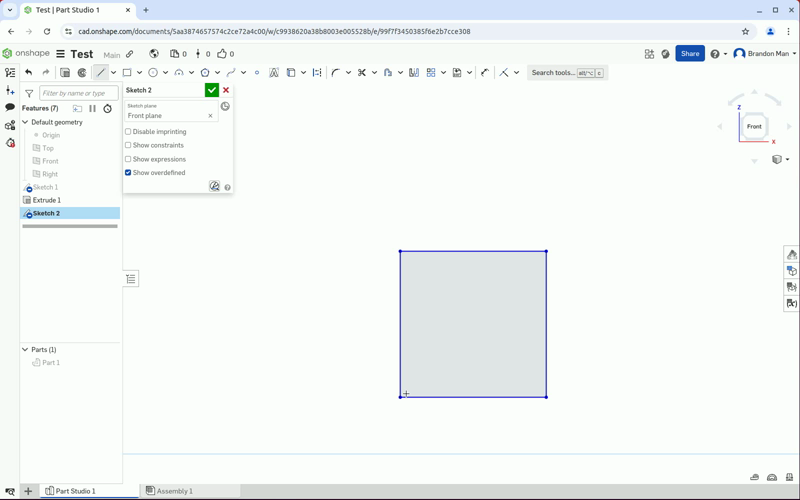
scroll(6)
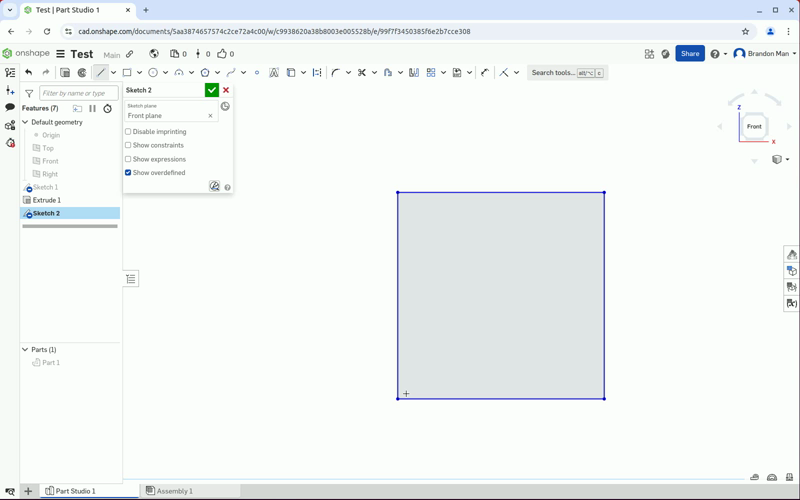
scroll(6)
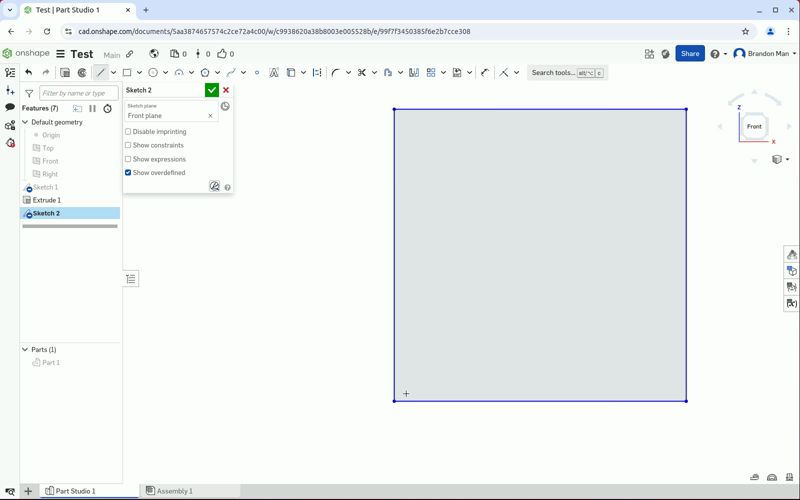
scroll(6)
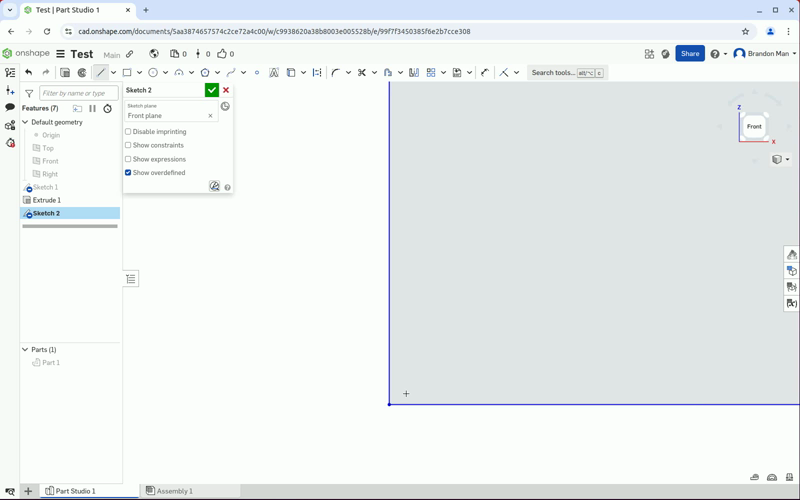
scroll(6)
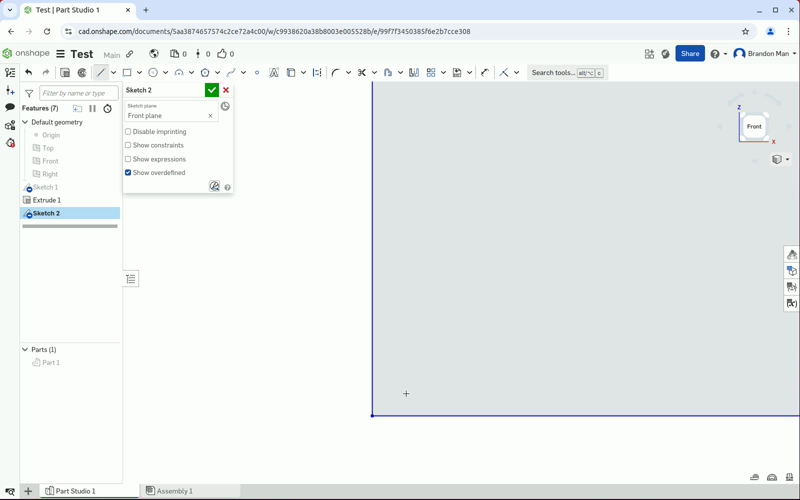
click(406, 393)
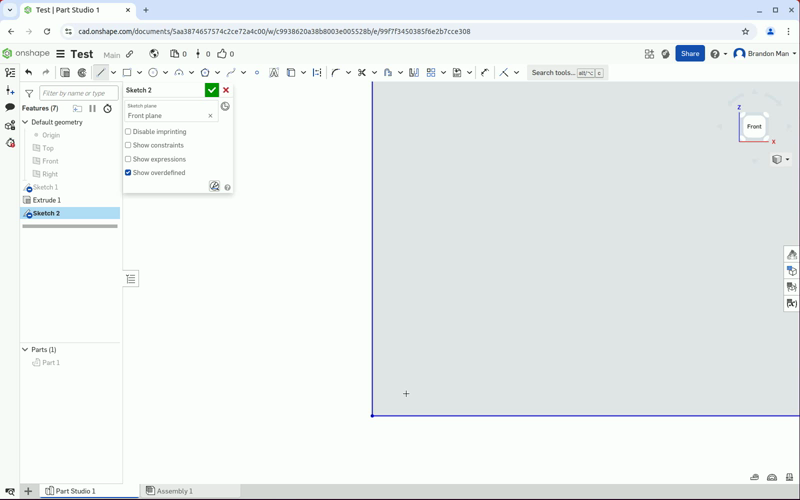
scroll(-6)
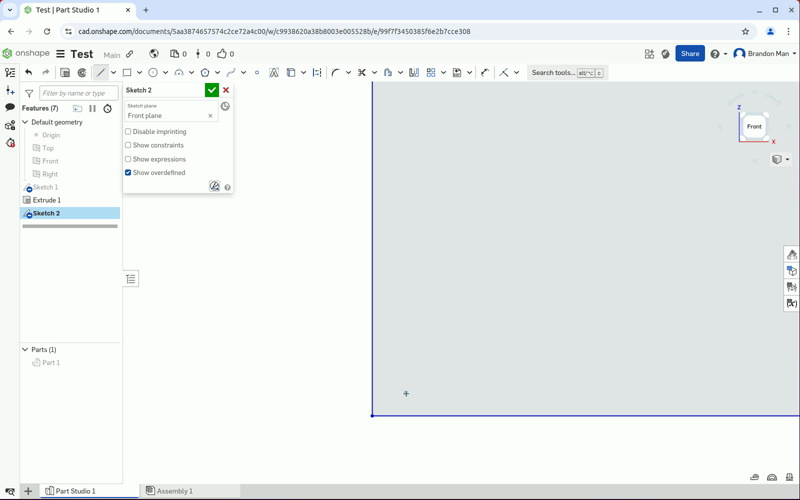
scroll(-6)
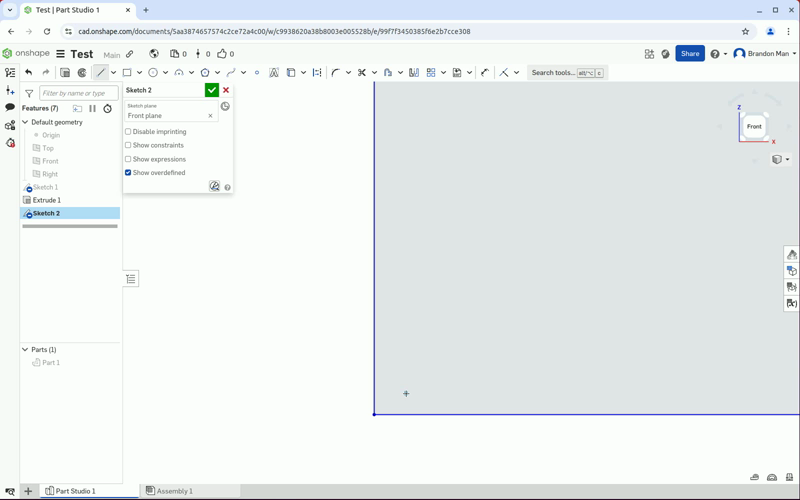
scroll(-6)
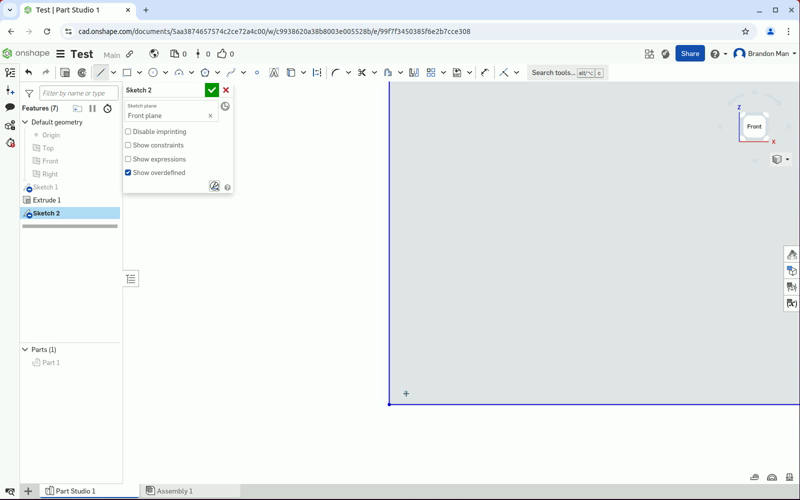
scroll(-6)
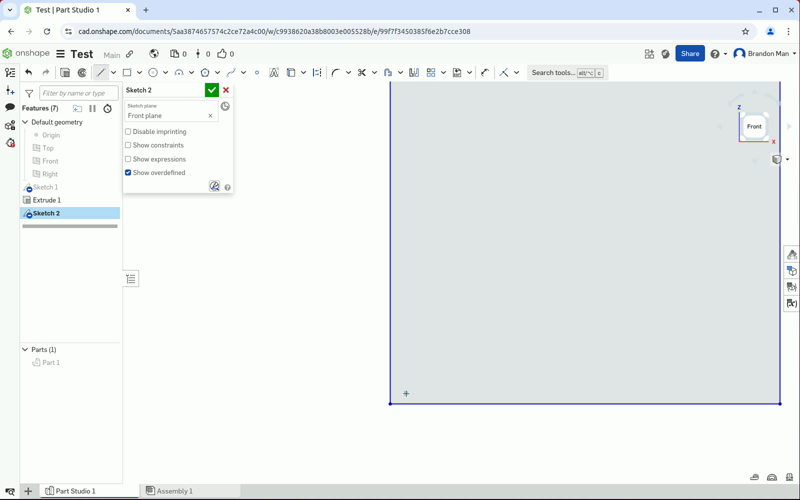
scroll(-6)
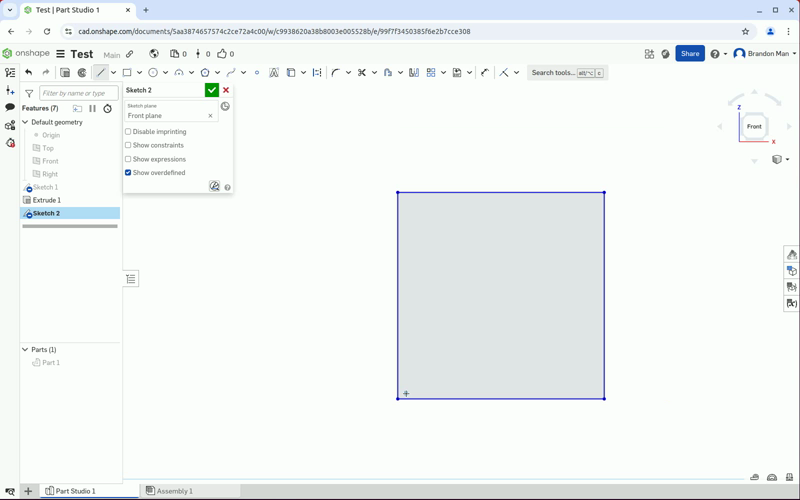
scroll(-6)
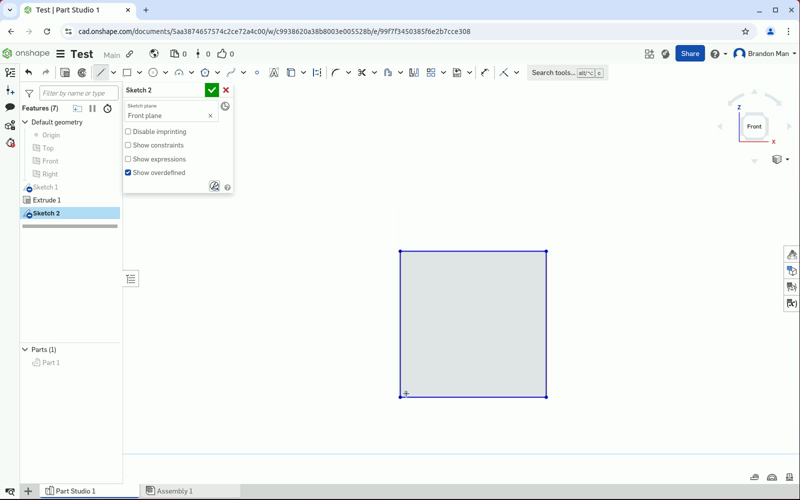
scroll(-6)
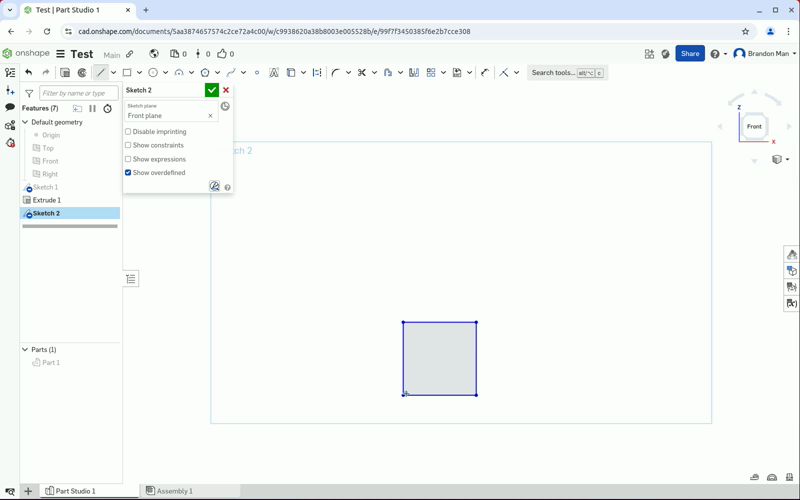
key_up(shift)
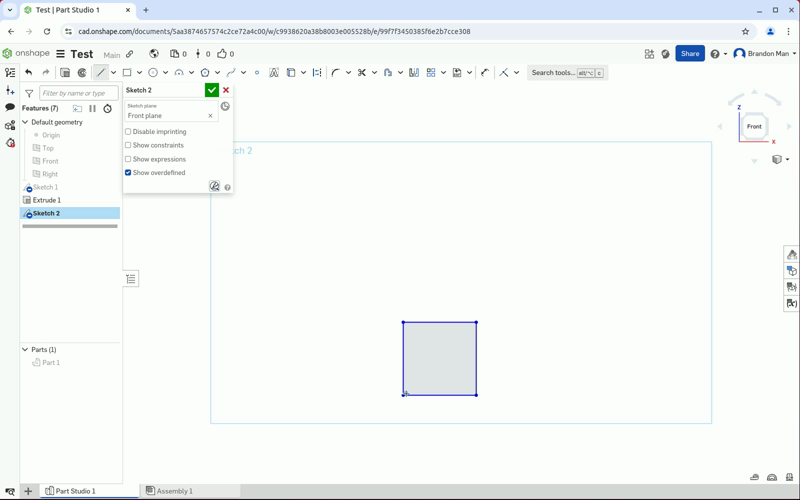
key_down(shift)
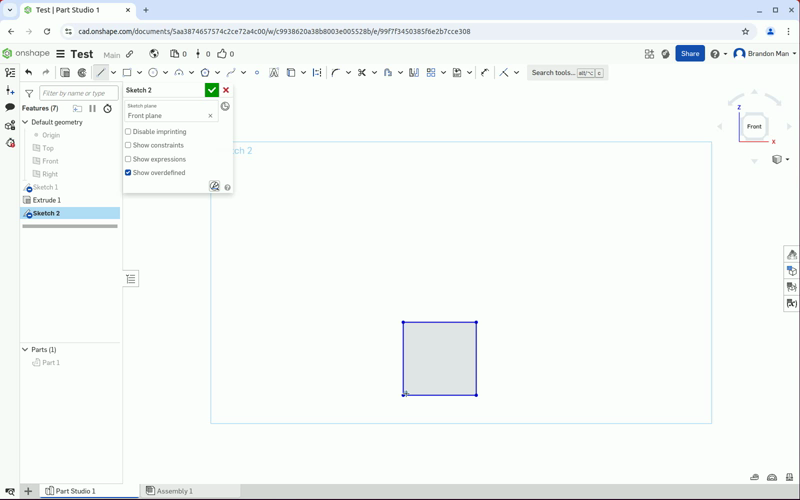
mouse_move(473, 393)
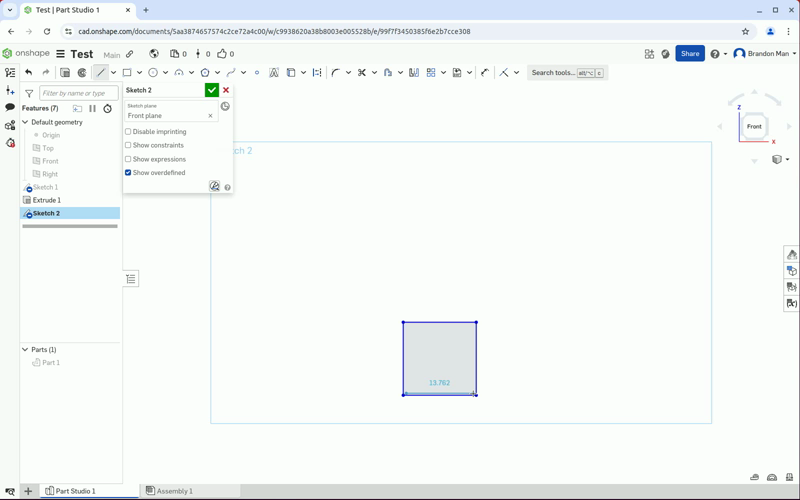
scroll(6)
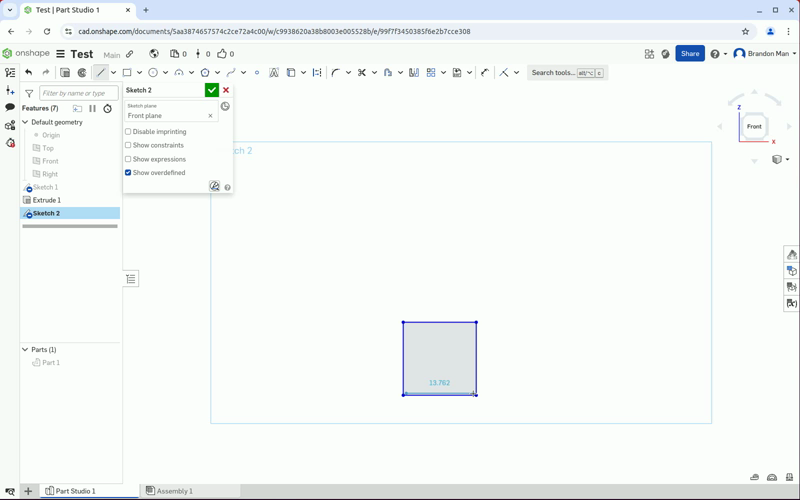
scroll(6)
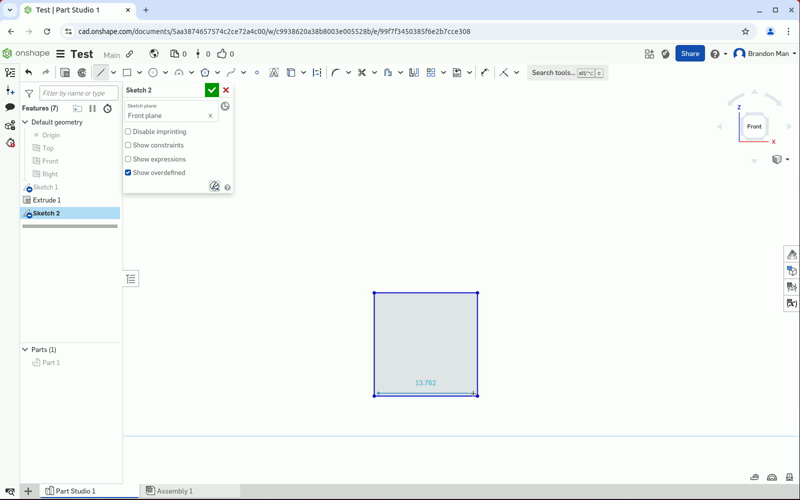
scroll(6)
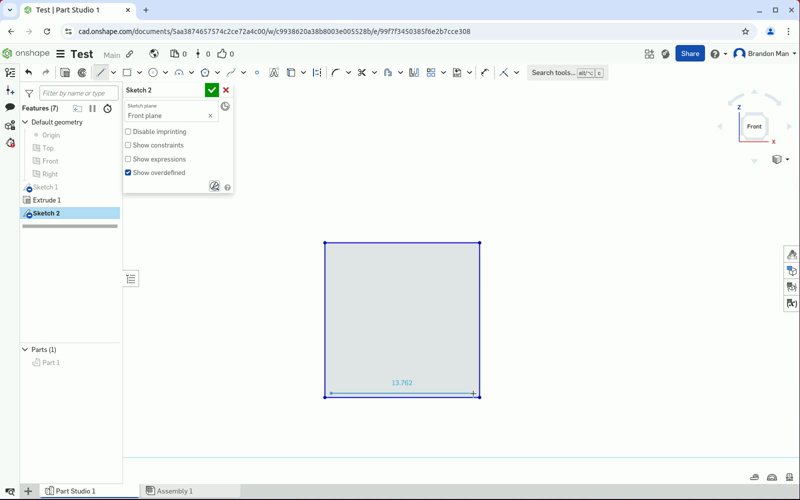
scroll(6)
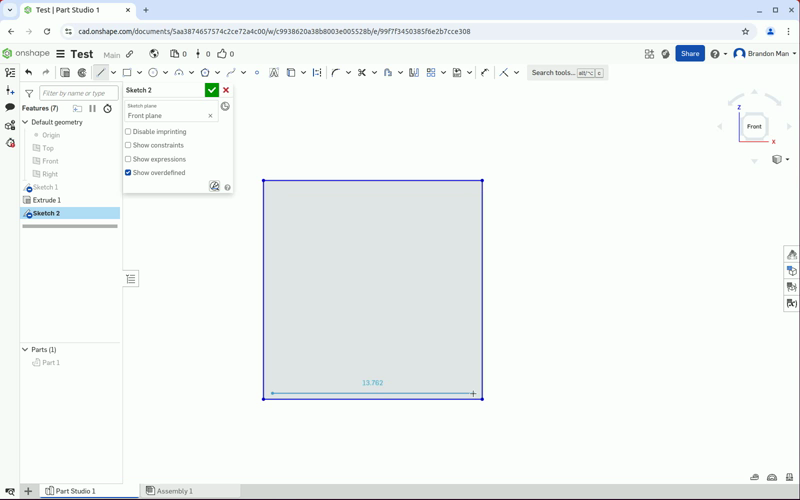
scroll(6)
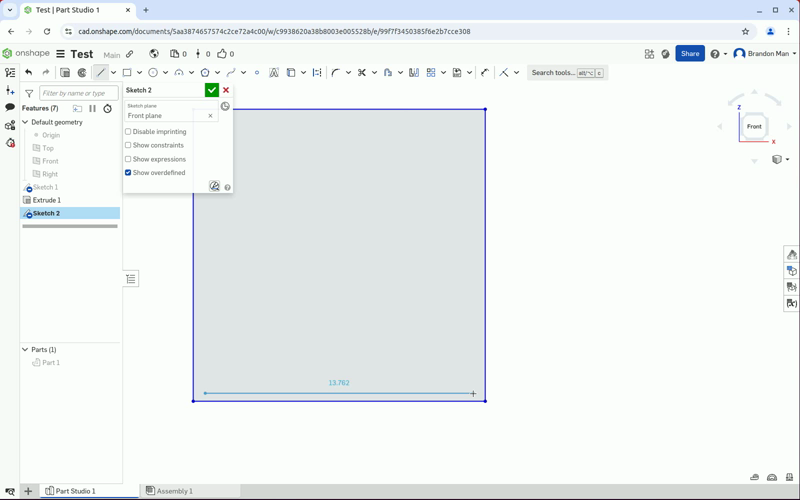
scroll(6)
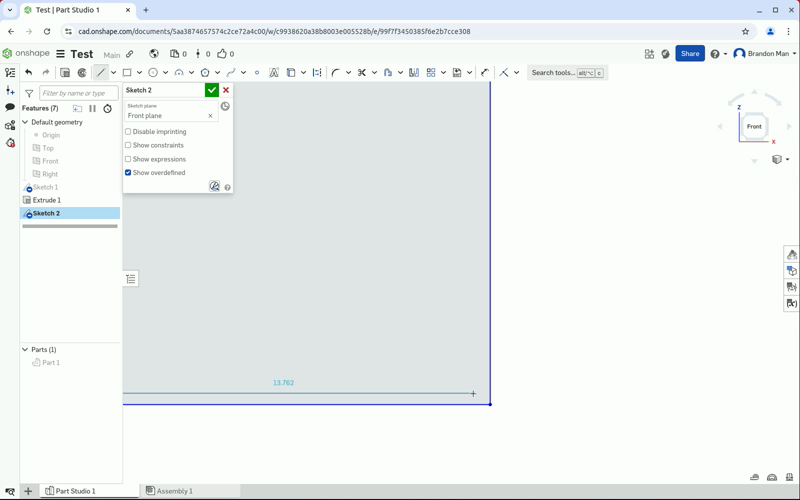
scroll(6)
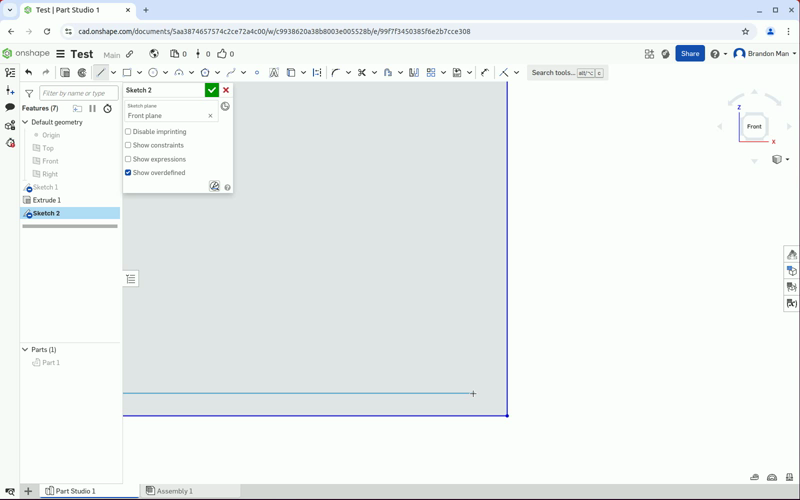
click(473, 393)
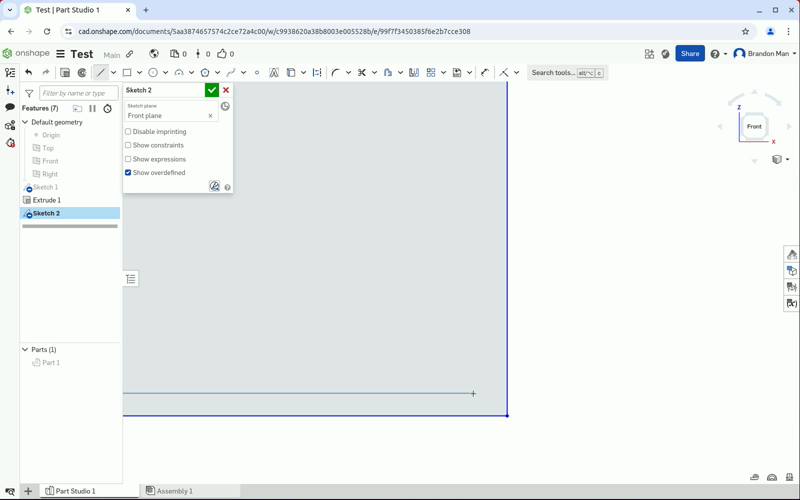
scroll(-6)
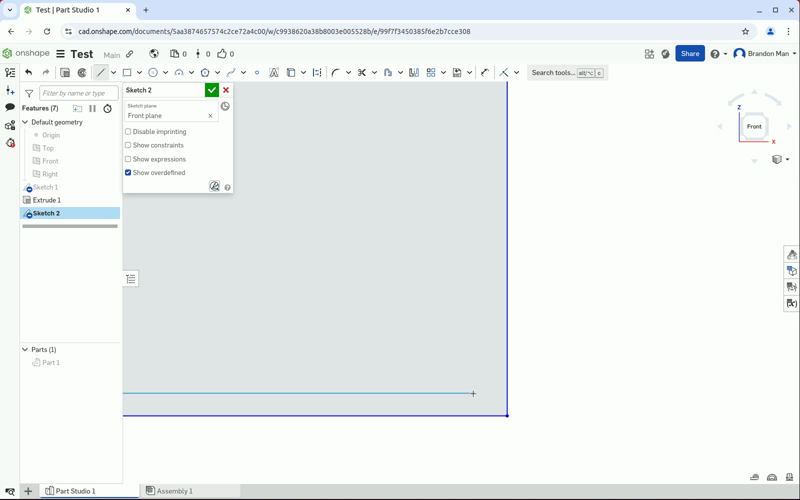
scroll(-6)
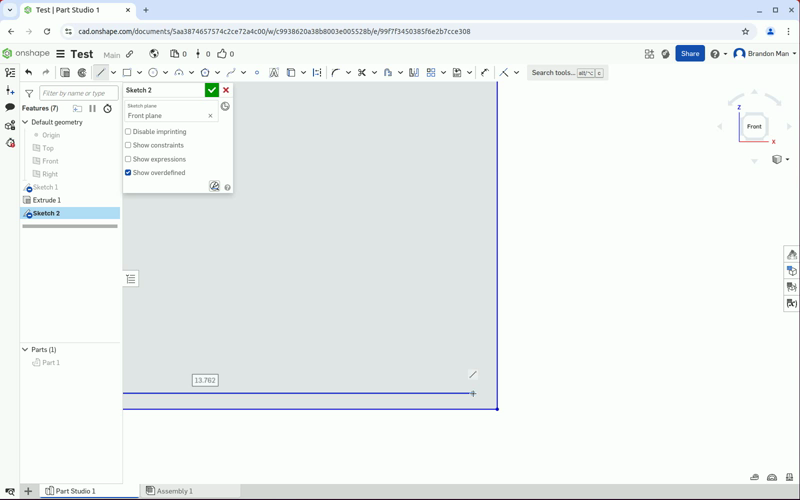
scroll(-6)
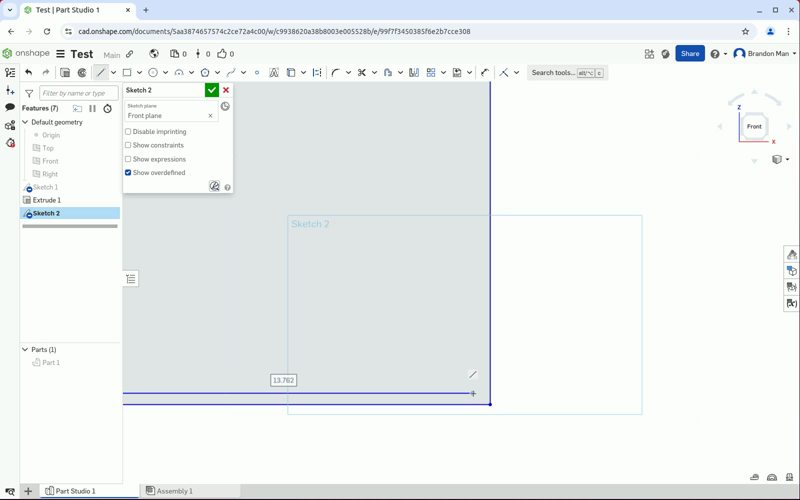
scroll(-6)
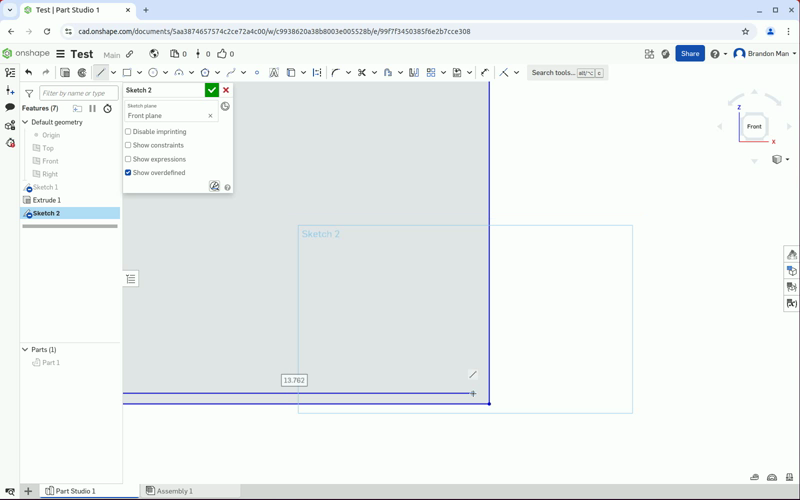
scroll(-6)
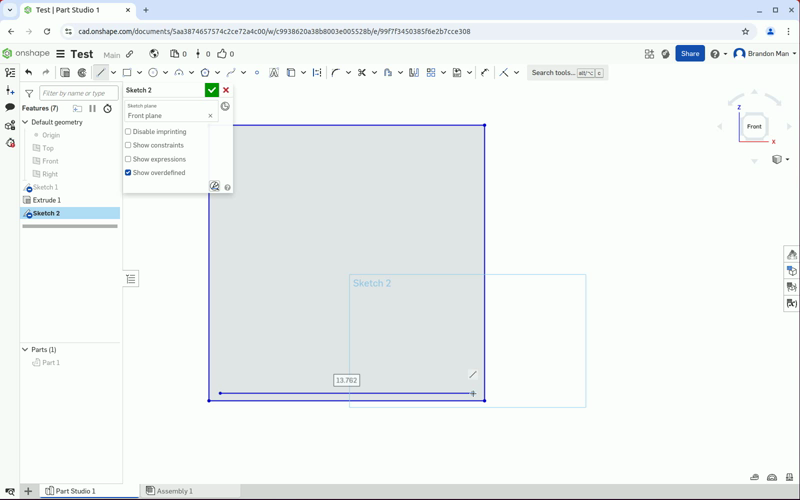
scroll(-6)
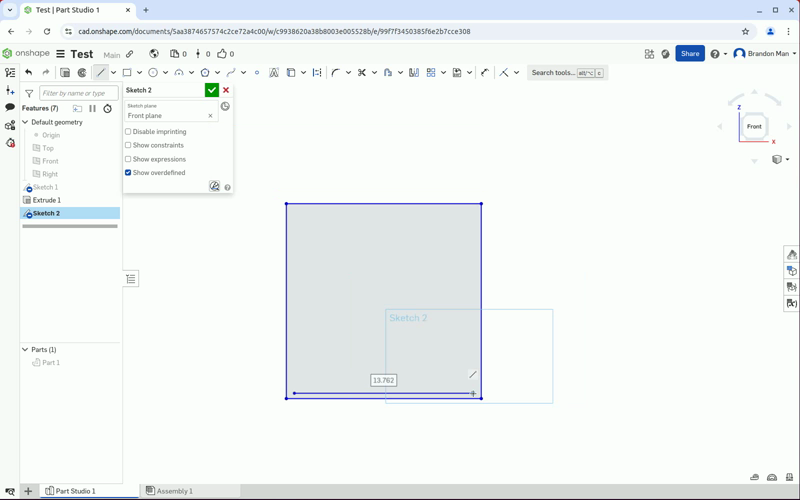
scroll(-6)
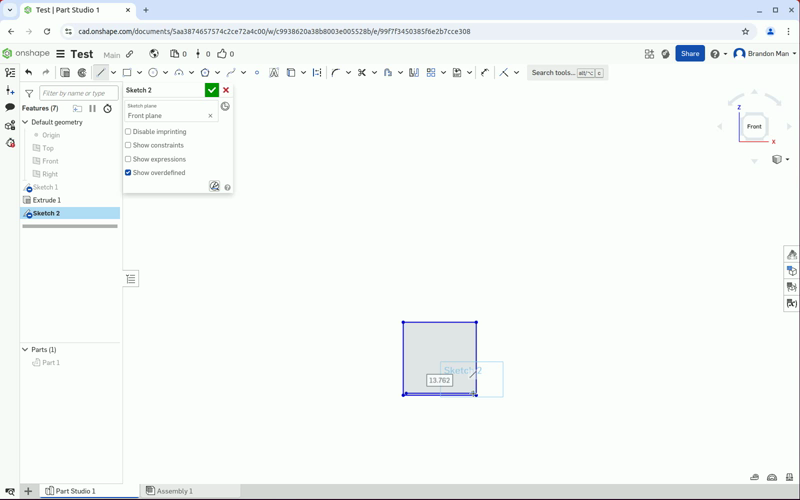
key_up(shift)
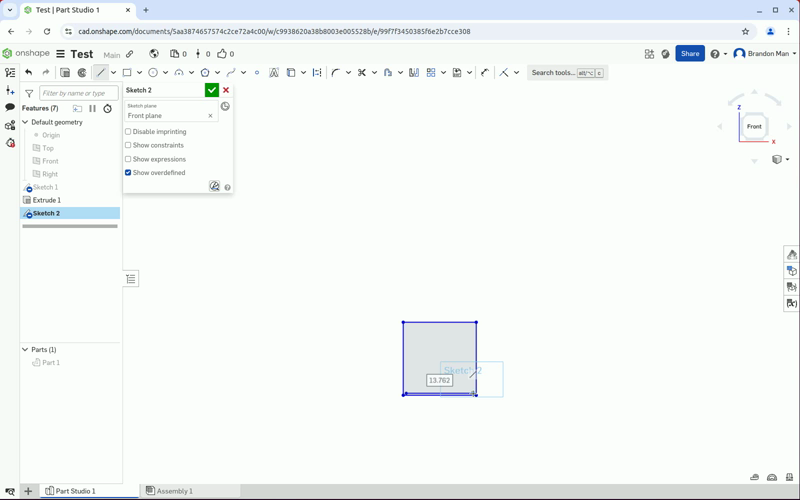
key_down(shift)
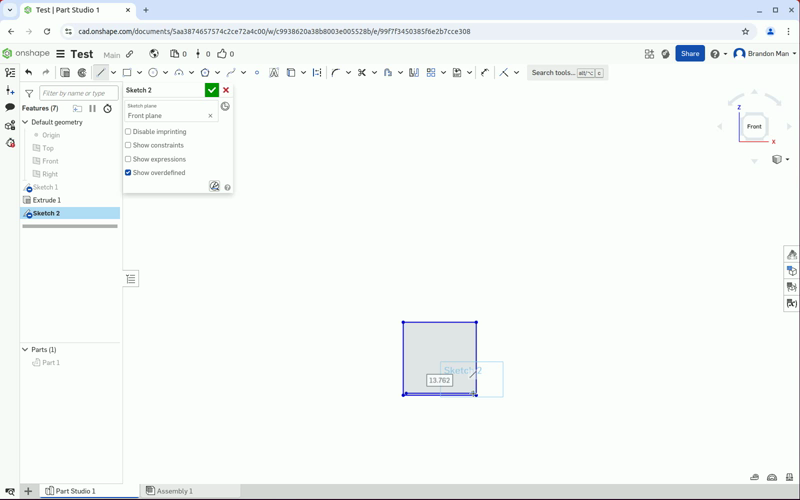
mouse_move(473, 326)
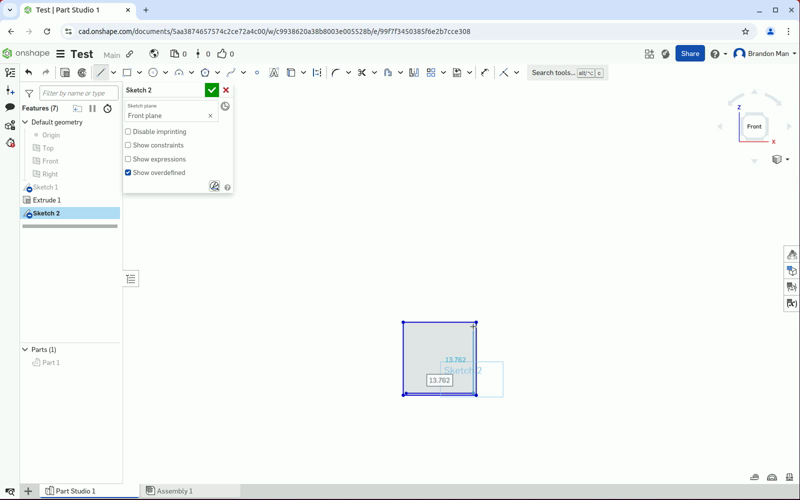
click(473, 326)
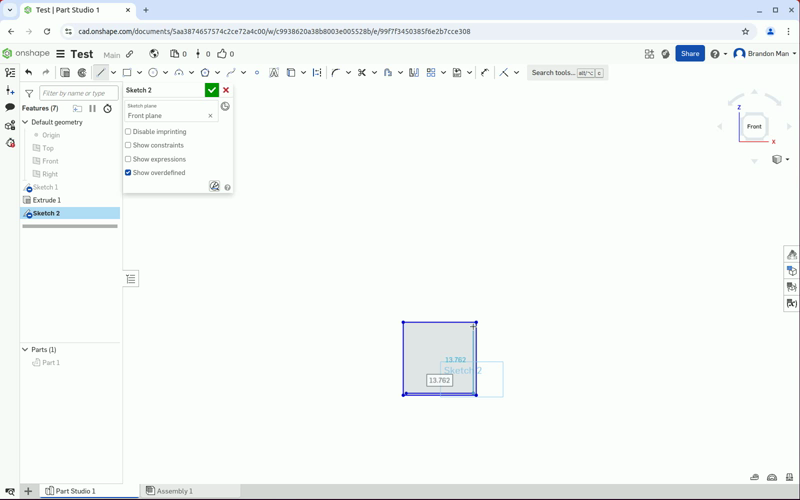
key_up(shift)
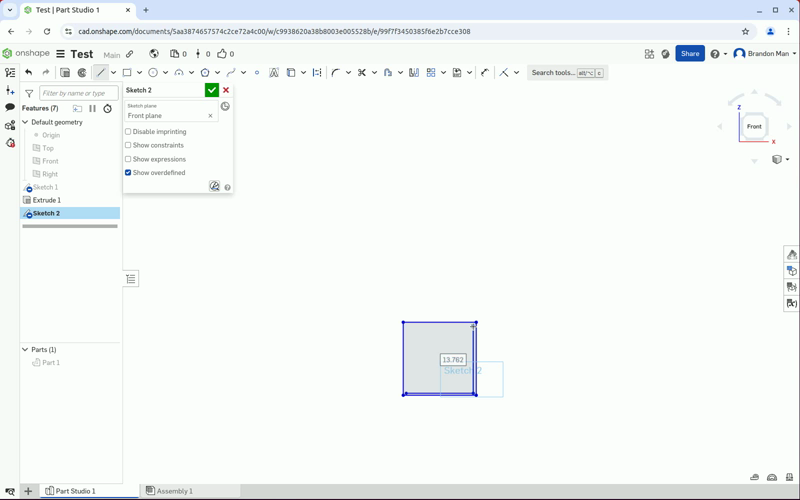
key_down(shift)
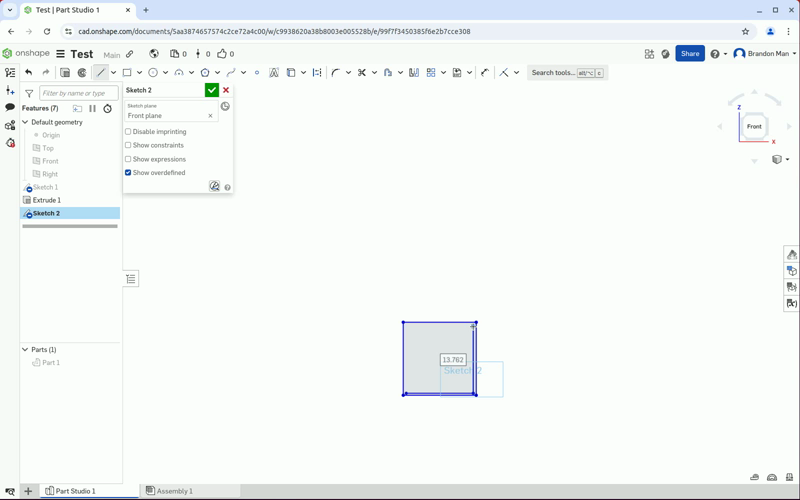
mouse_move(406, 326)
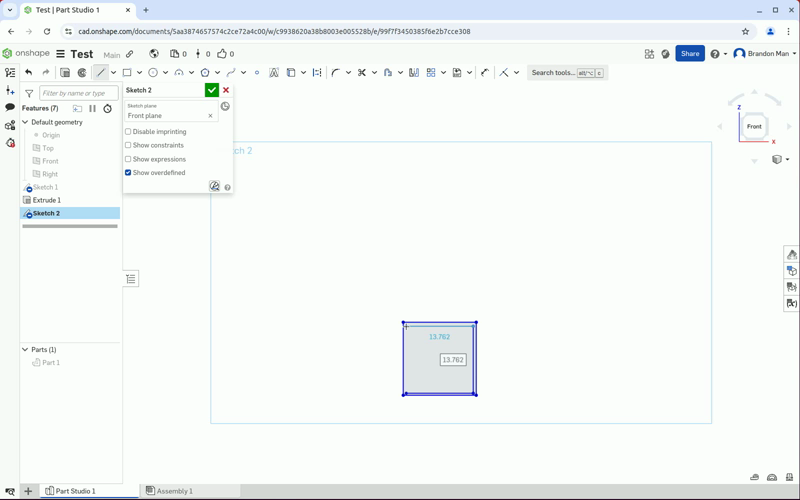
click(406, 326)
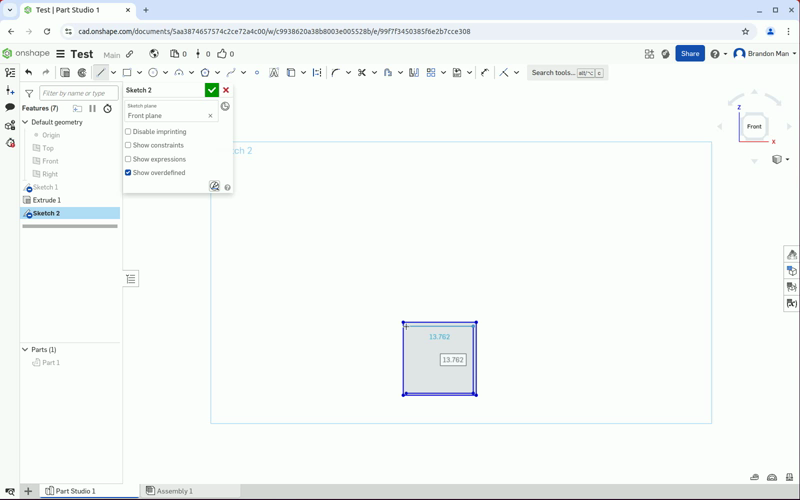
key_up(shift)
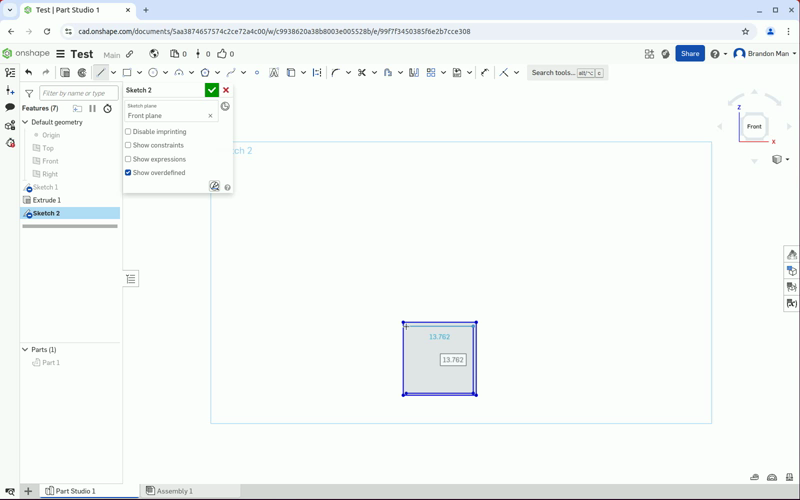
key_down(shift)
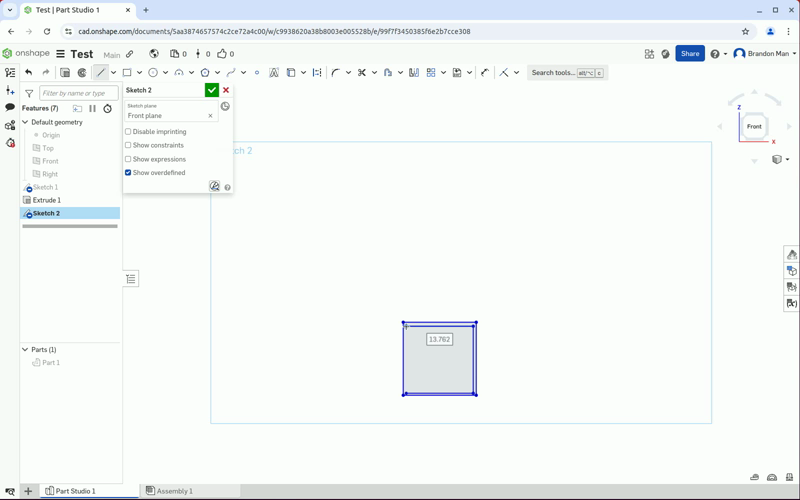
mouse_move(406, 393)
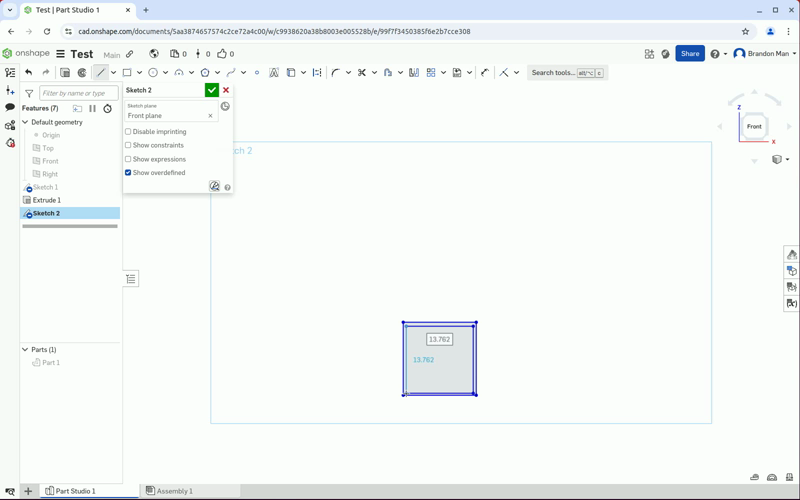
scroll(6)
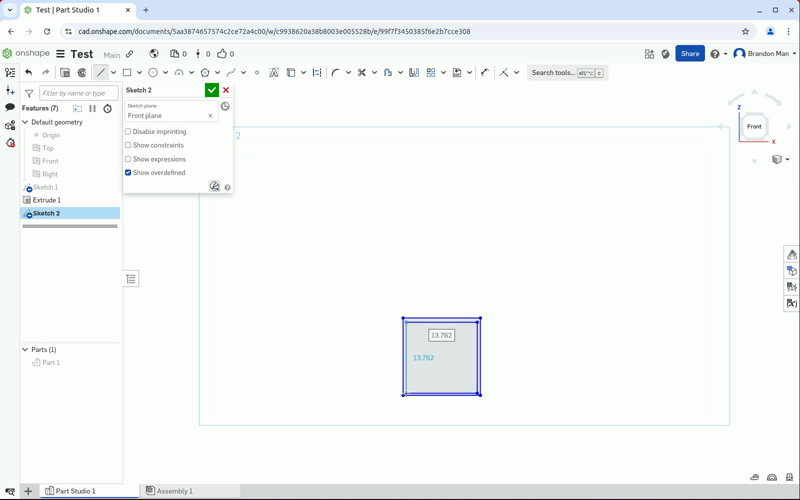
scroll(6)
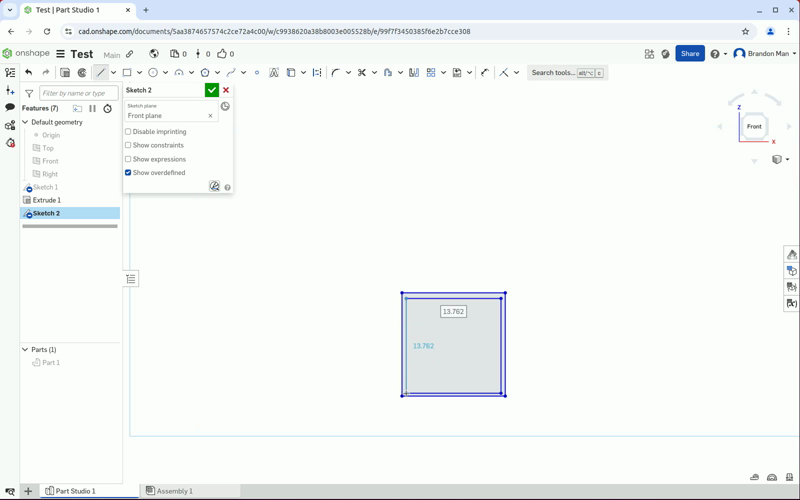
scroll(6)
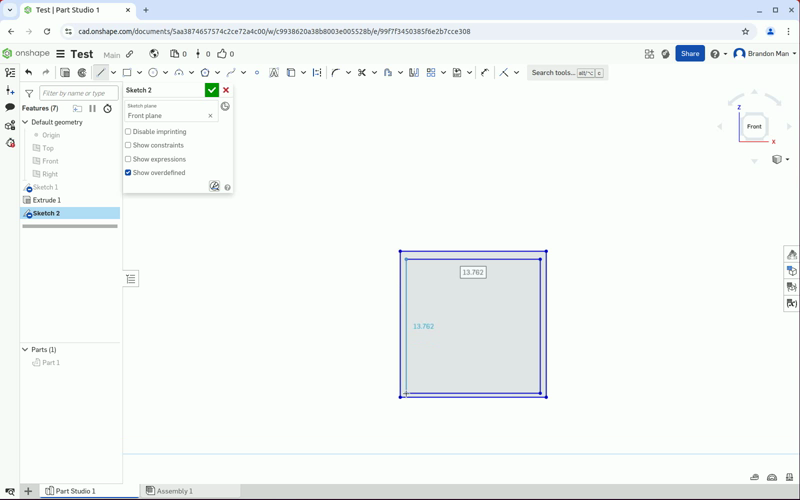
scroll(6)
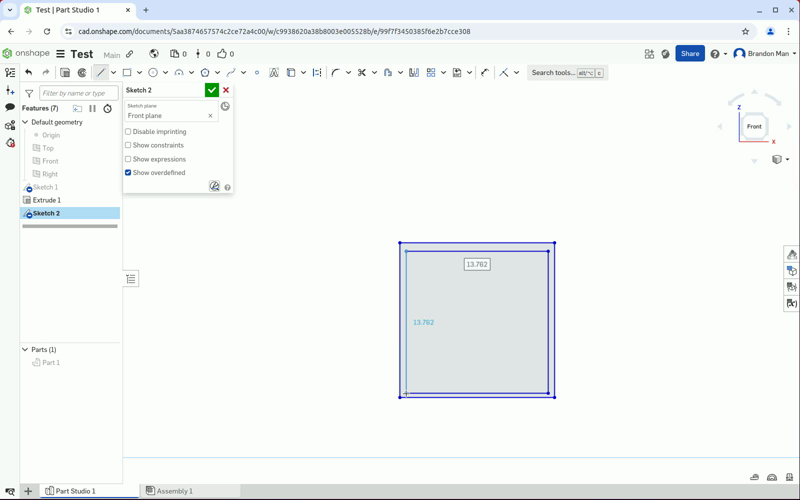
scroll(6)
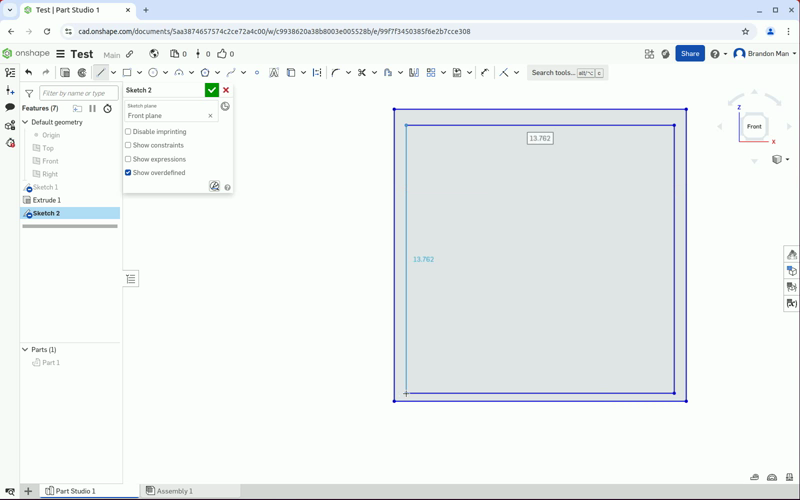
scroll(6)
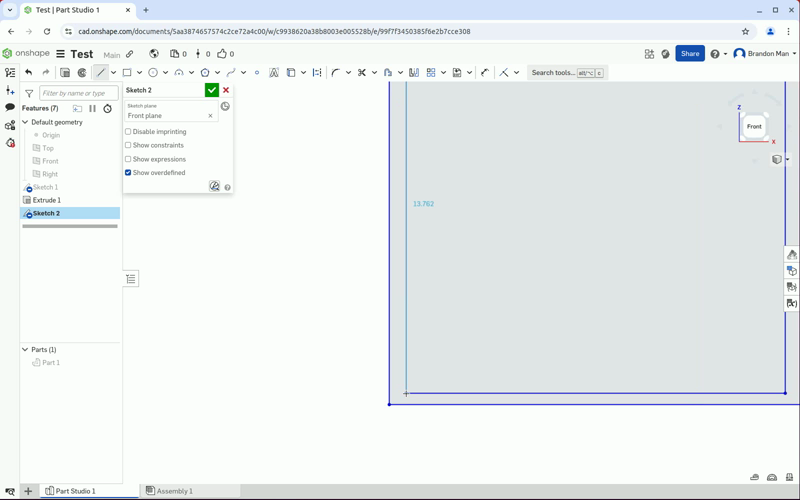
scroll(6)
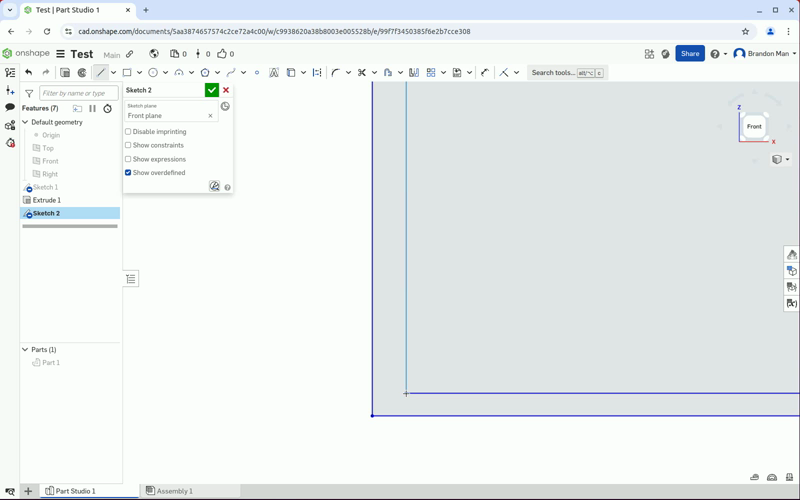
key_up(shift)
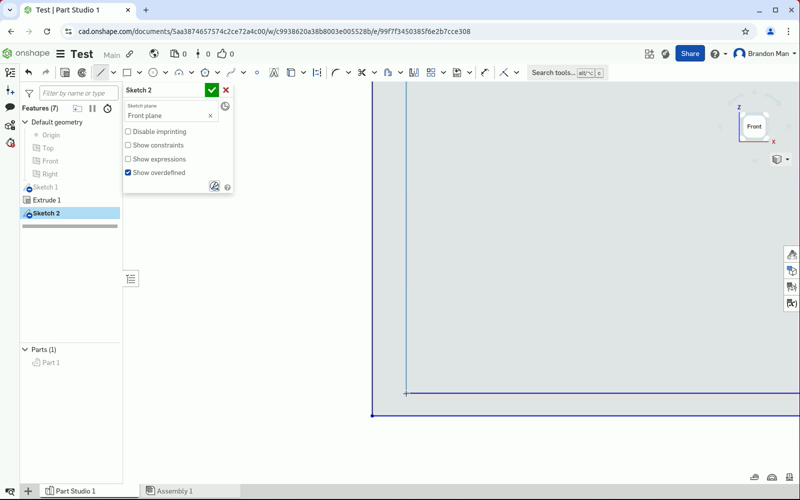
click(406, 393)
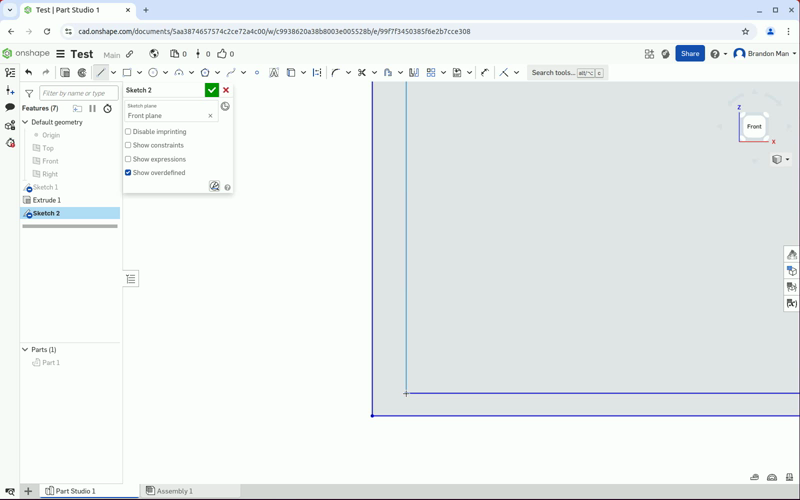
scroll(-6)
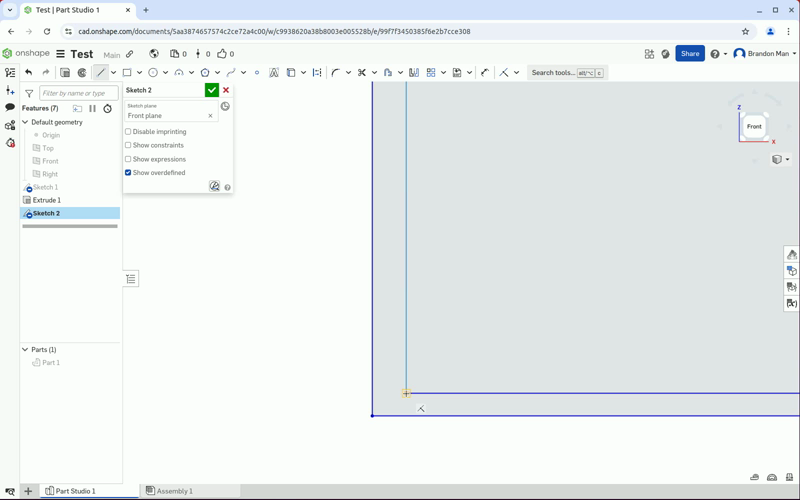
scroll(-6)
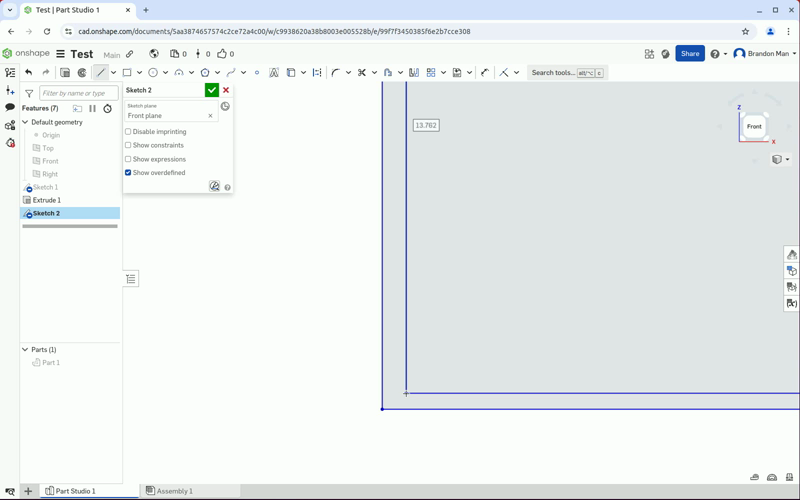
scroll(-6)
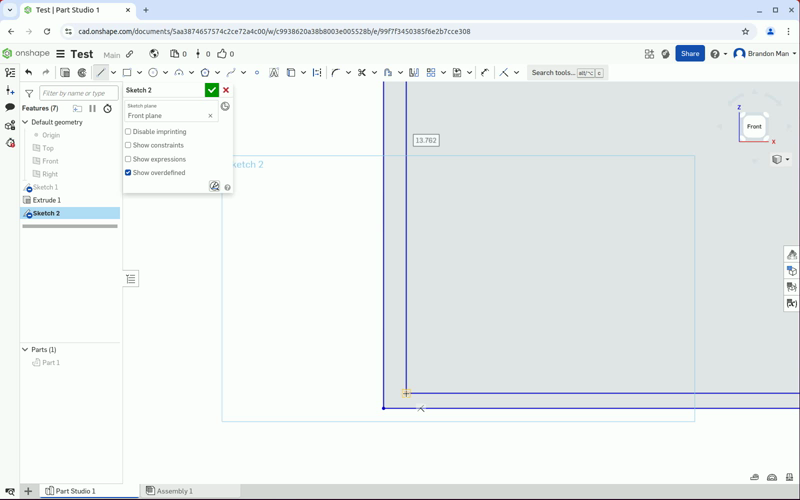
scroll(-6)
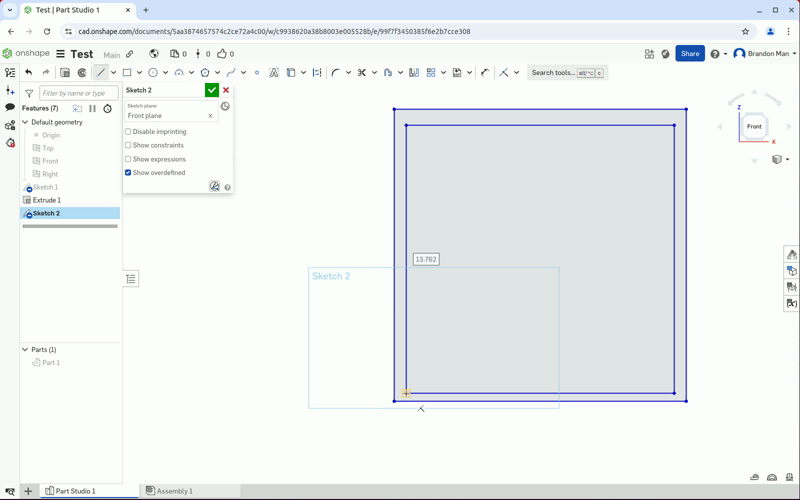
scroll(-6)
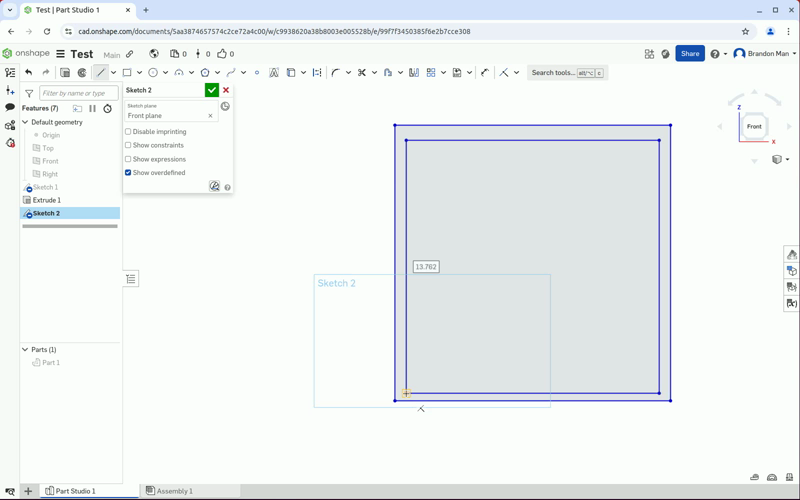
scroll(-6)
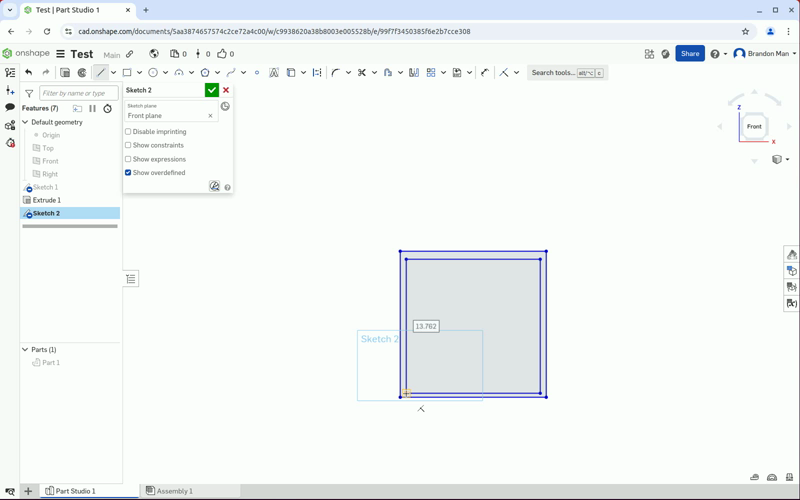
scroll(-6)
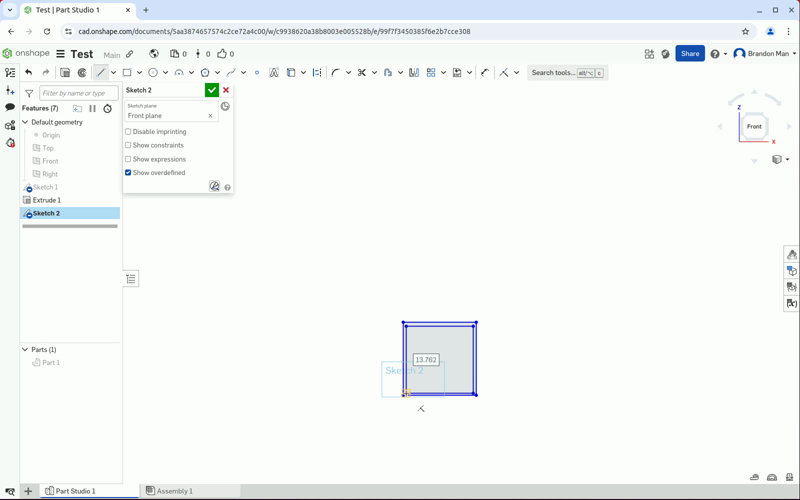
key(esc)
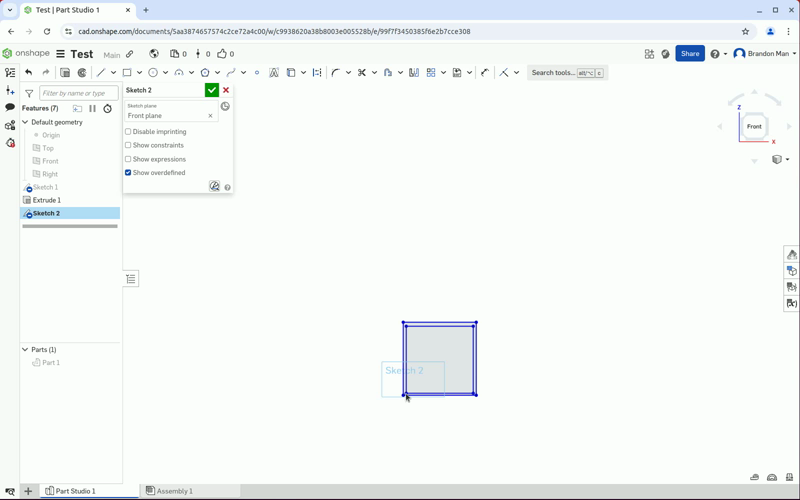
mouse_move(429, 323)
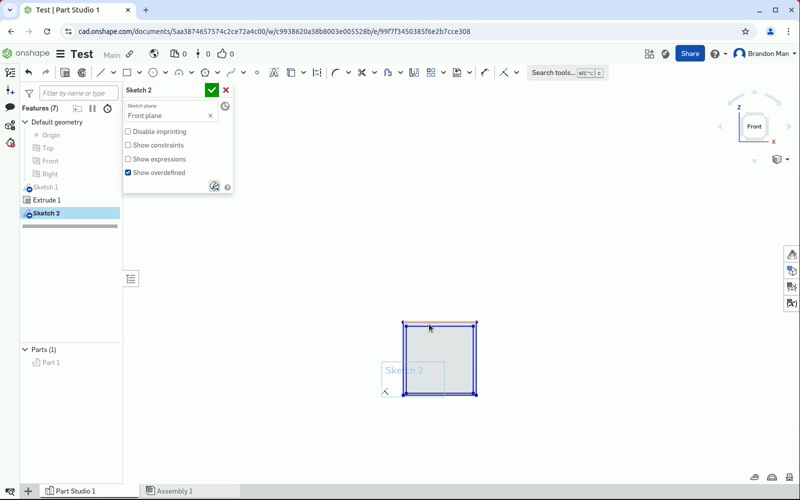
scroll(6)
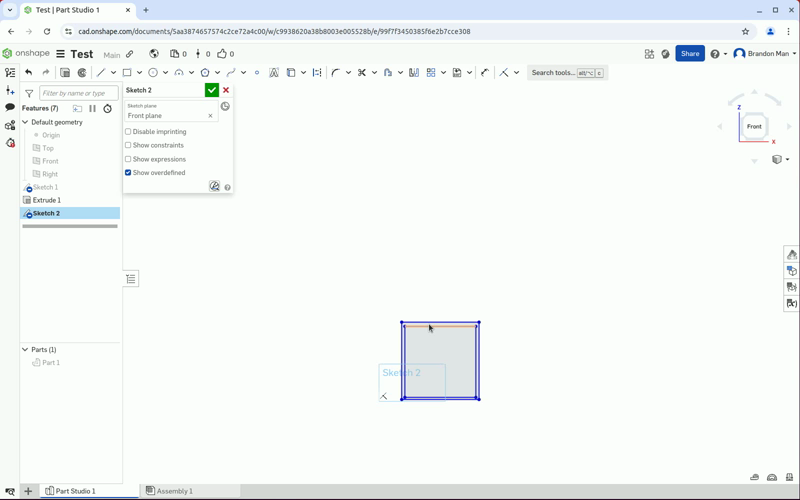
scroll(6)
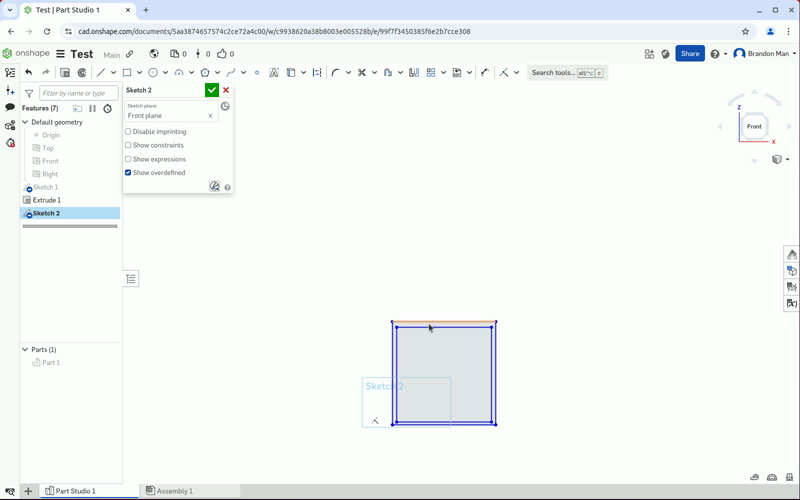
scroll(6)
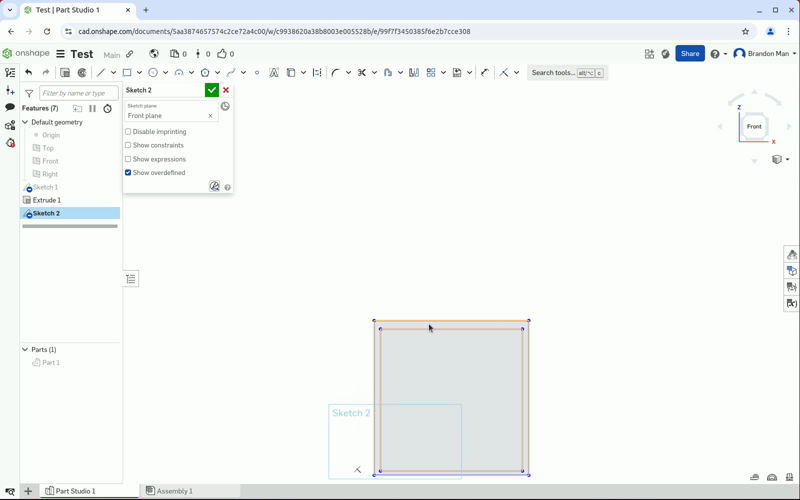
scroll(6)
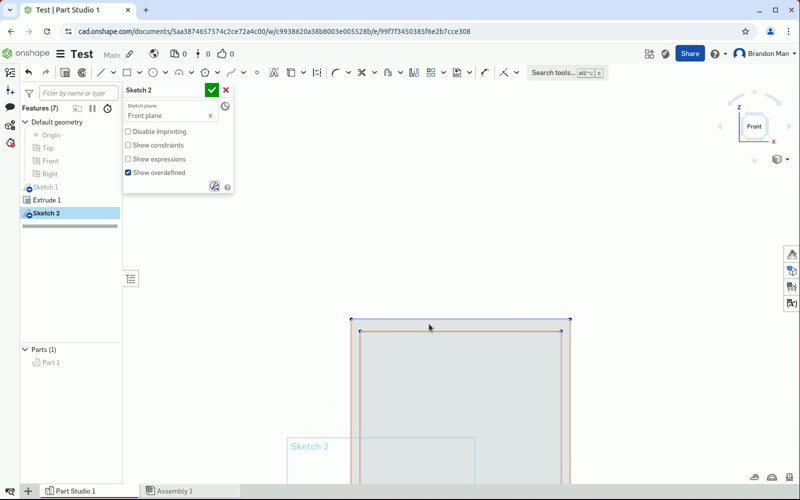
scroll(6)
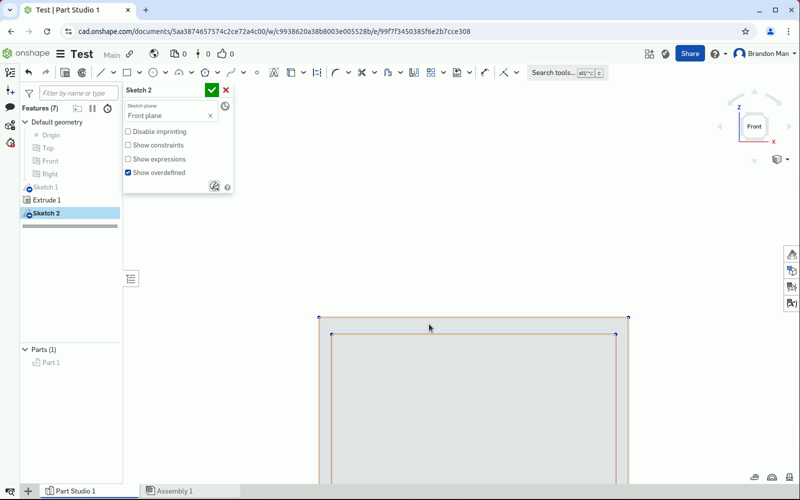
scroll(6)
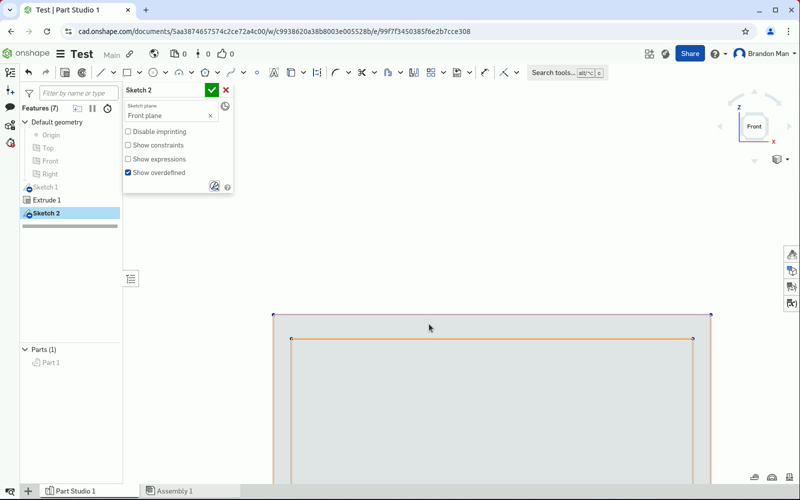
scroll(6)
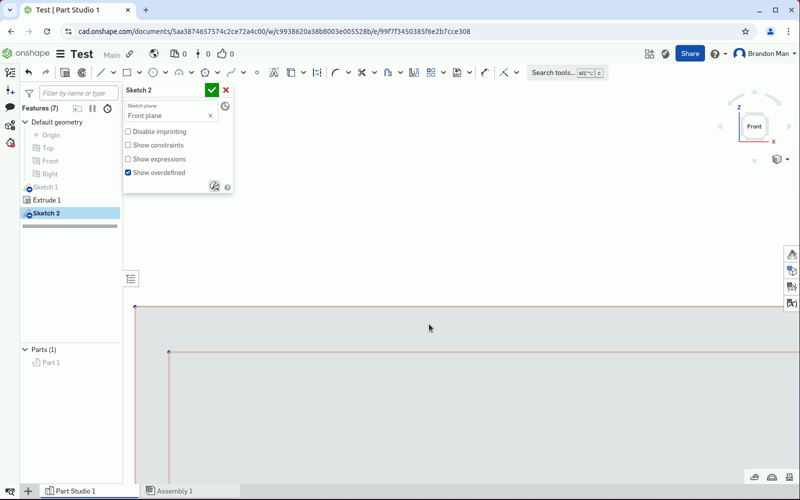
click(429, 323)
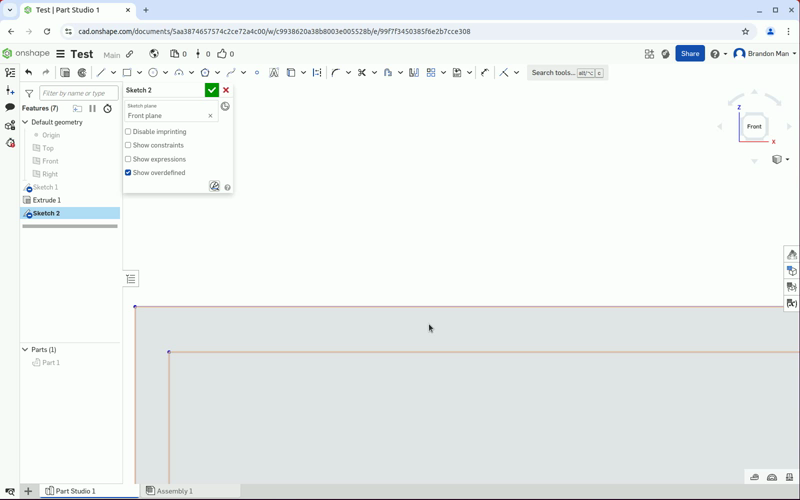
scroll(-6)
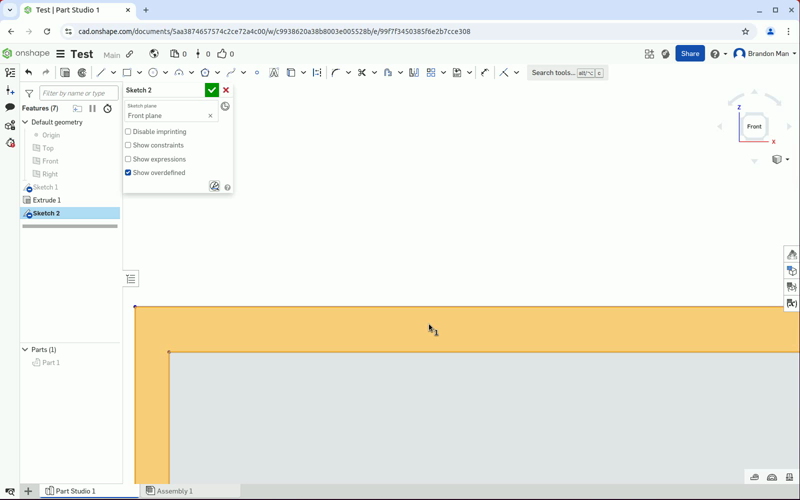
scroll(-6)
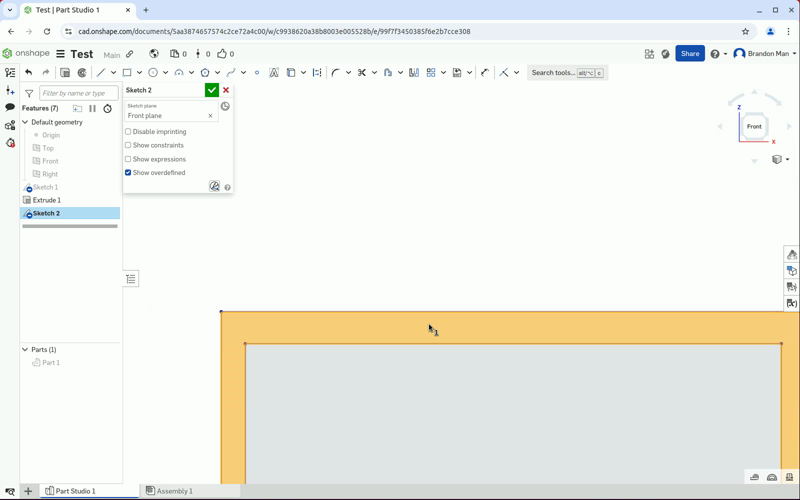
scroll(-6)
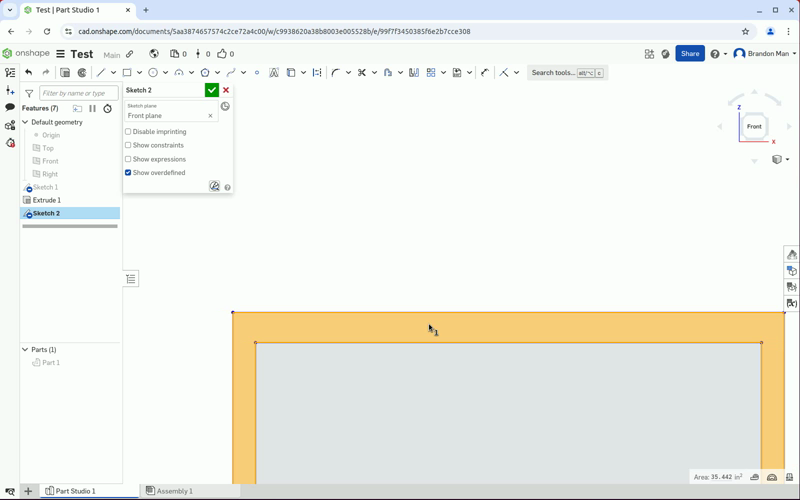
scroll(-6)
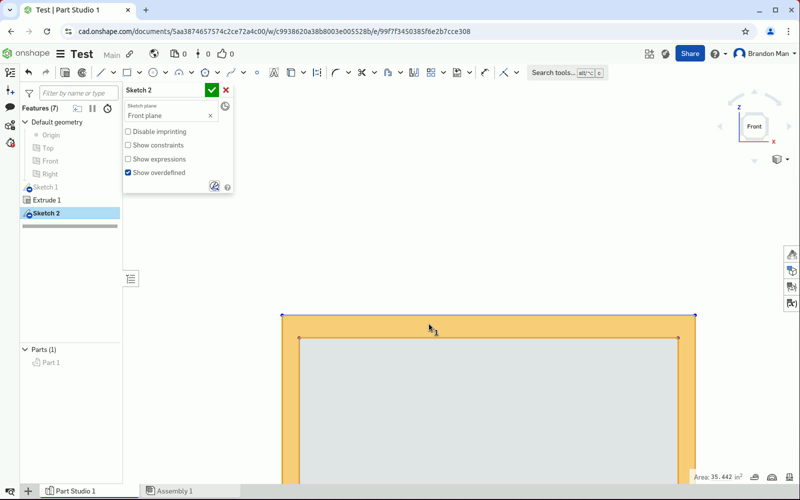
scroll(-6)
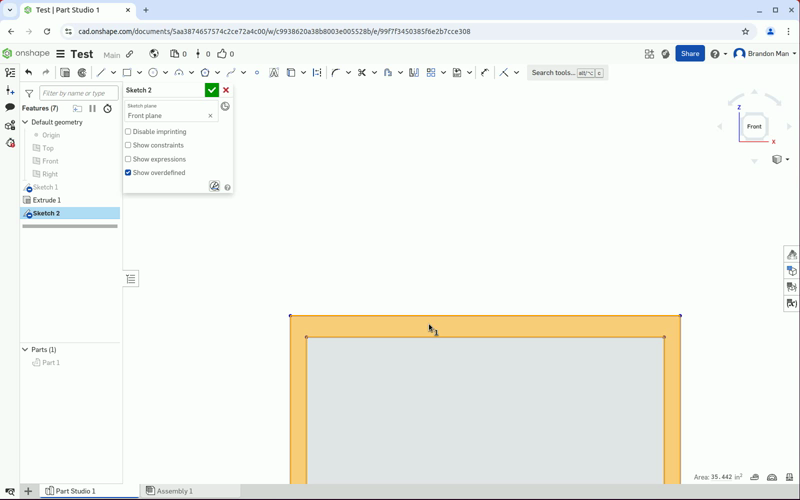
scroll(-6)
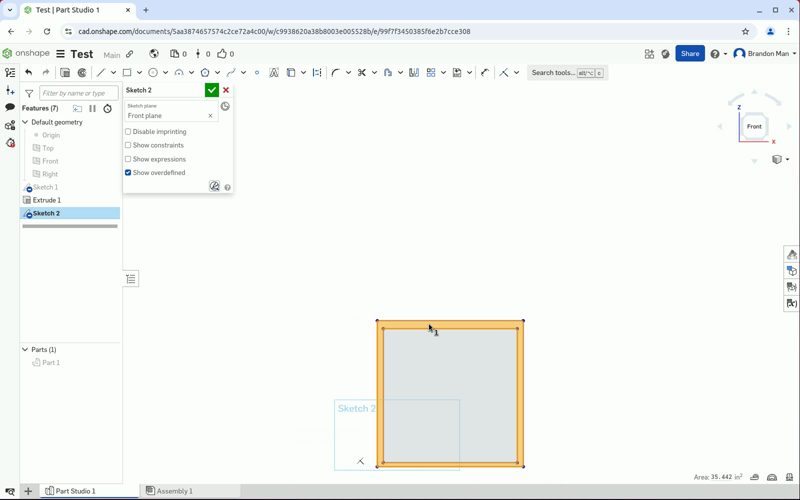
scroll(-6)
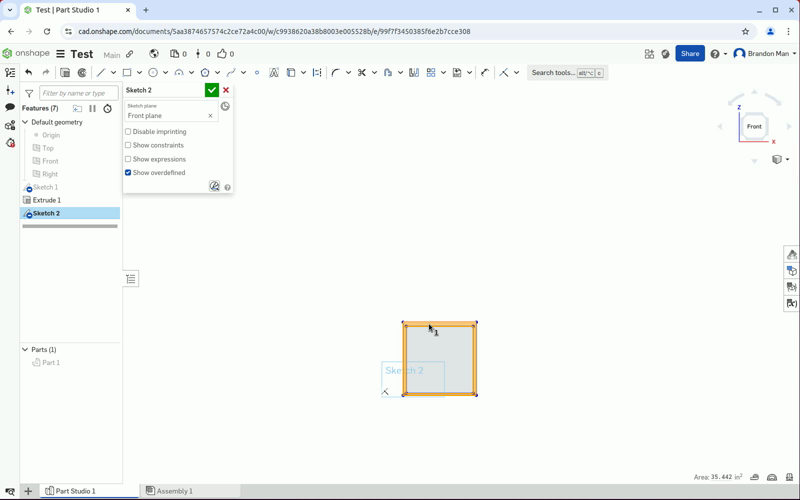
mouse_move(73, 352)
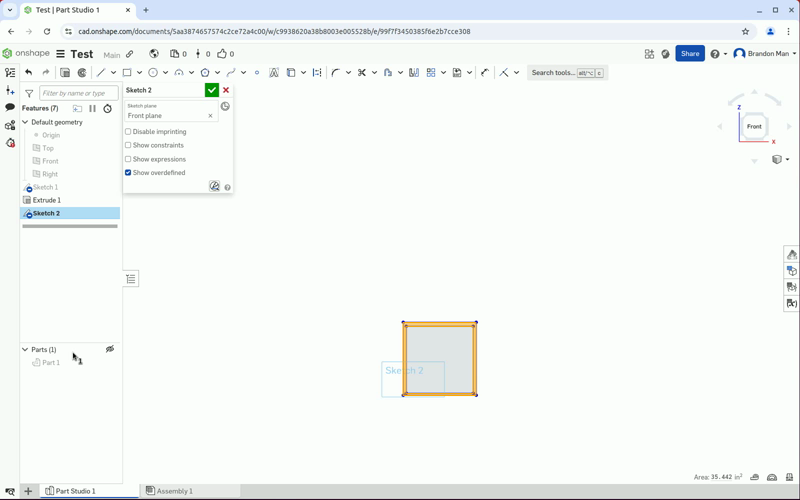
key(shift+y)
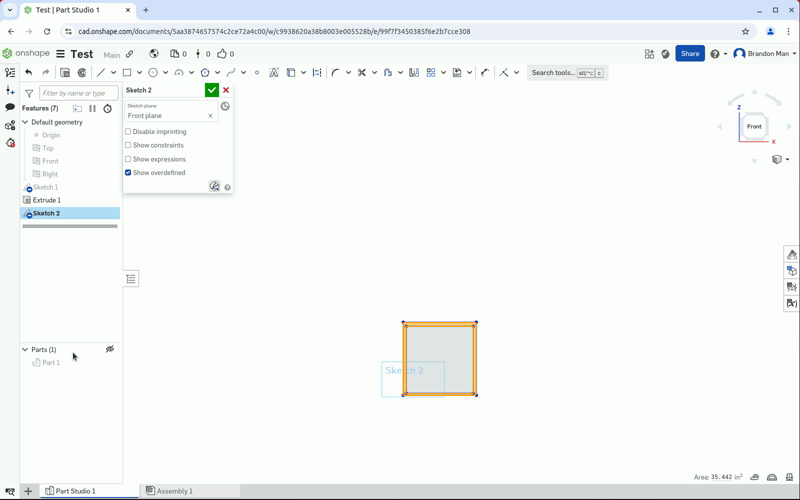
key(shift+e)
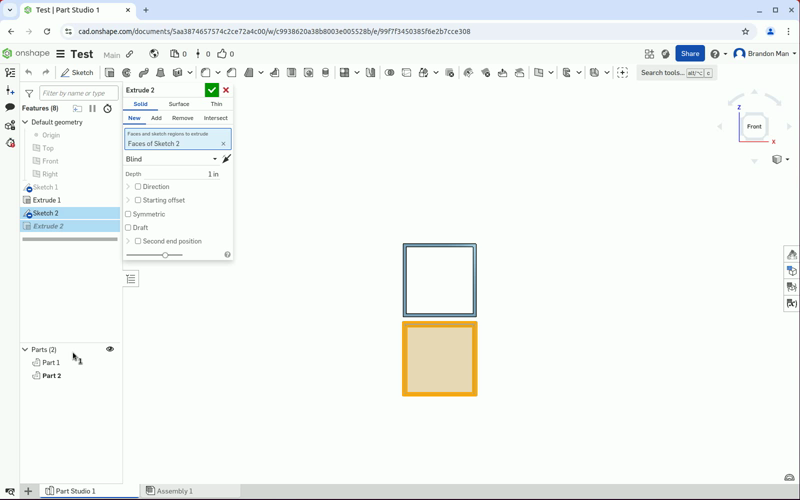
mouse_move(143, 106)
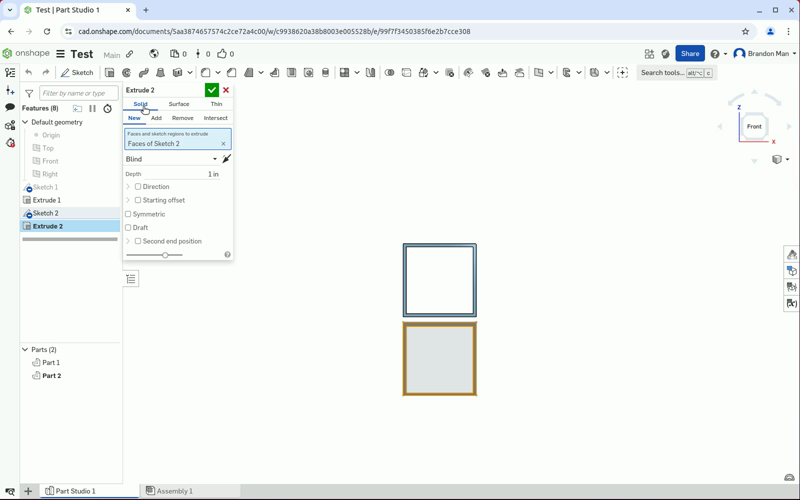
click(143, 106)
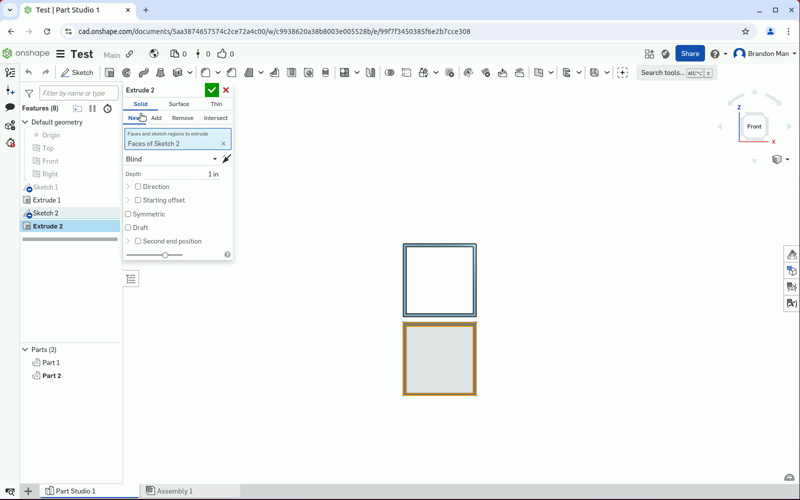
mouse_move(137, 120)
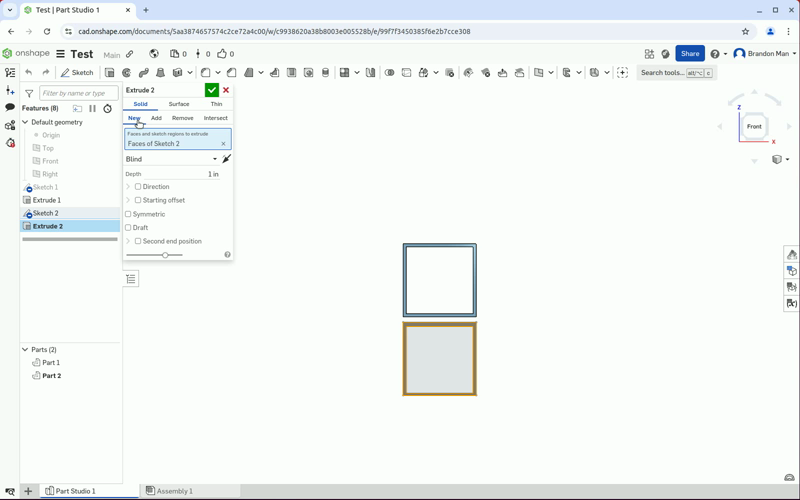
click(137, 120)
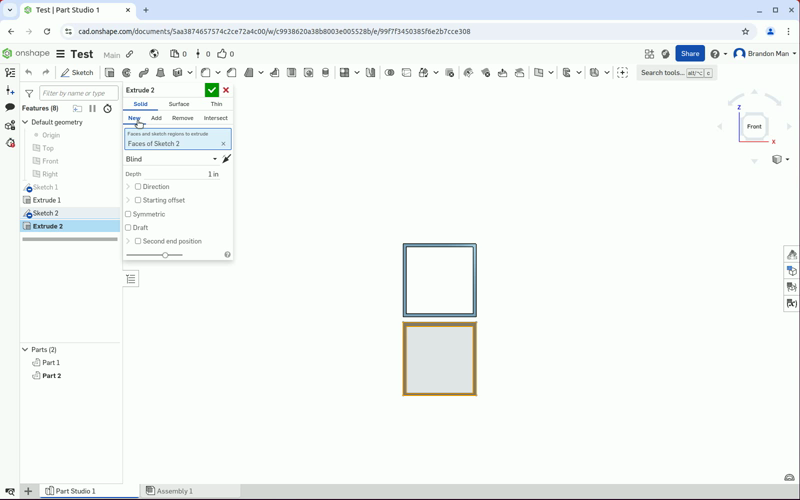
key(tab, 4)
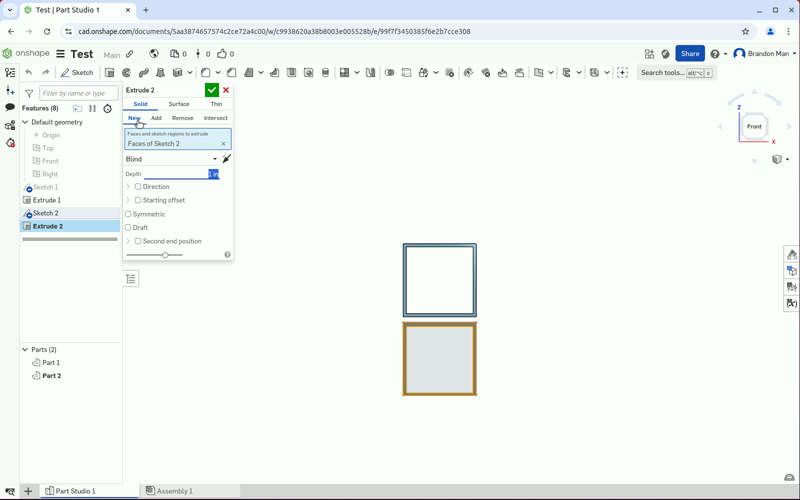
text(14.924)
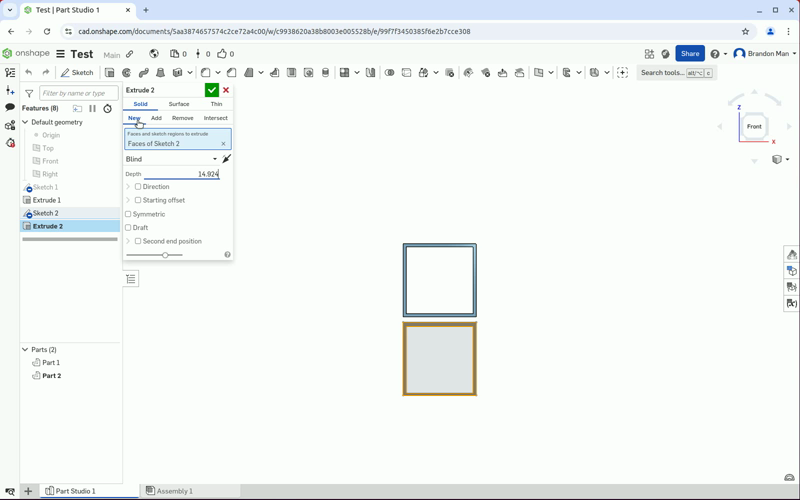
key(enter)
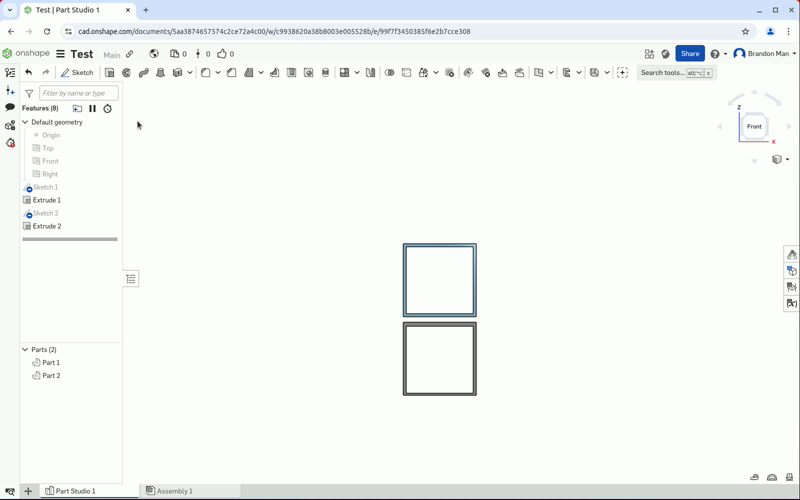
key(shift+h)
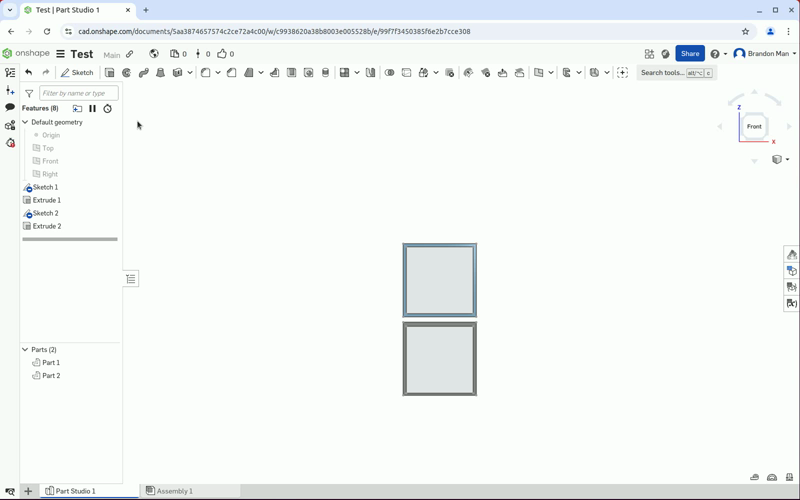
key(shift+h)
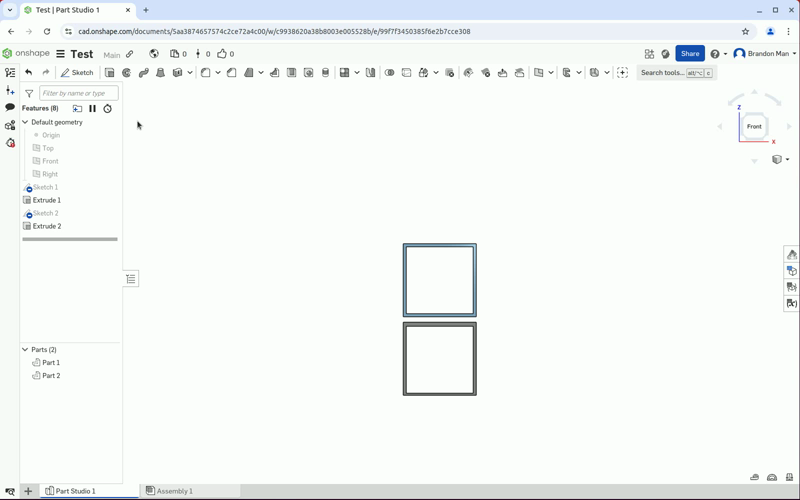
mouse_move(73, 189)
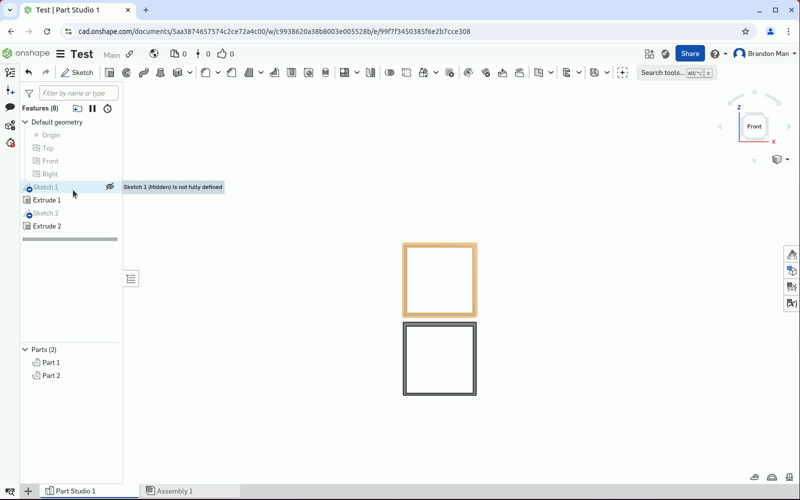
click(73, 189)
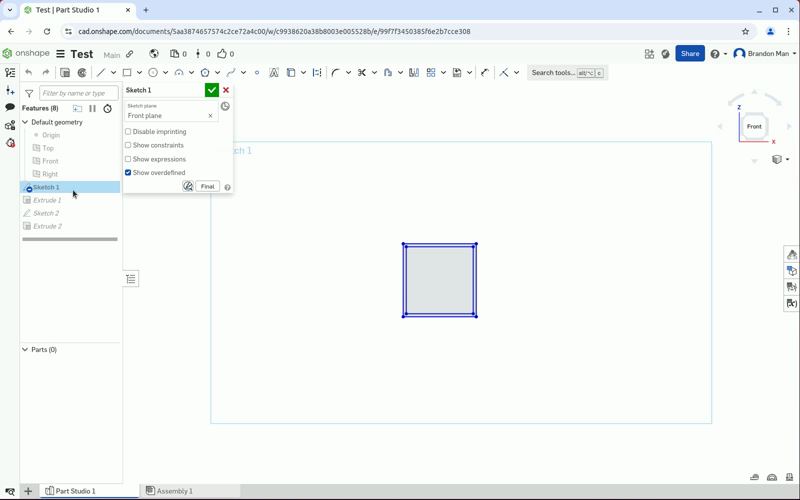
mouse_move(229, 92)
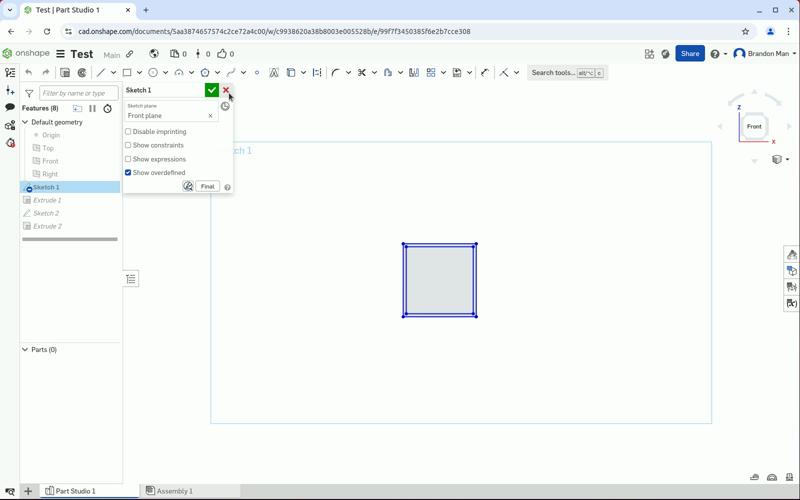
click(229, 92)
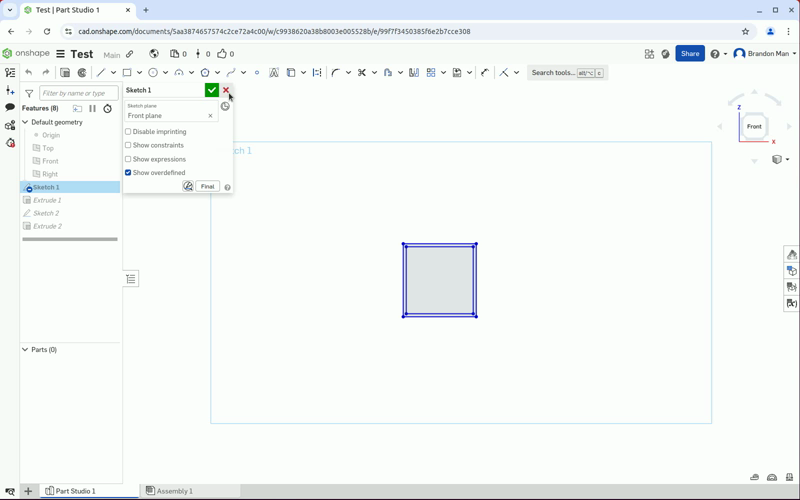
key(shift+s)
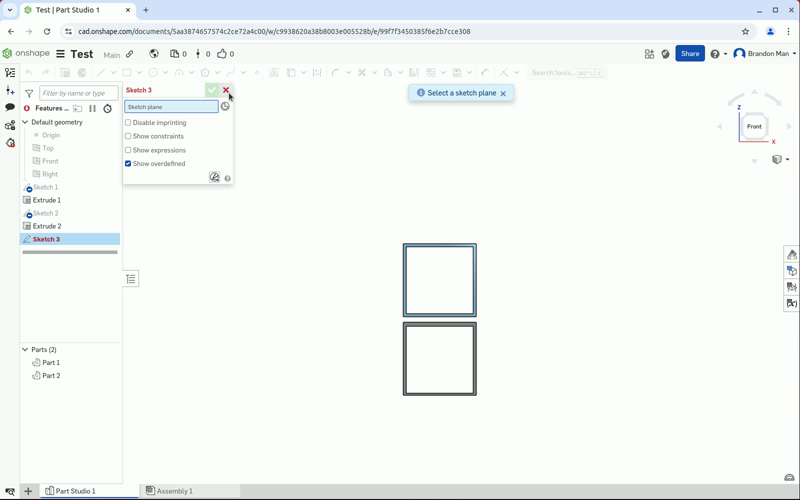
mouse_move(73, 163)
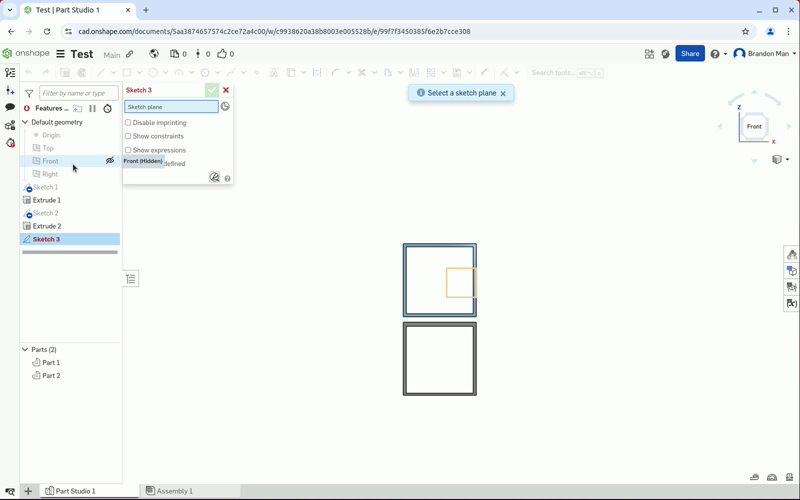
click(73, 163)
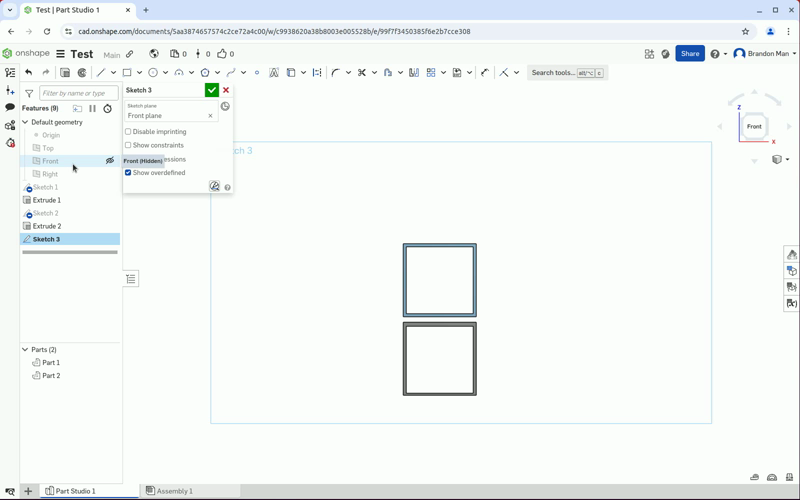
mouse_move(73, 352)
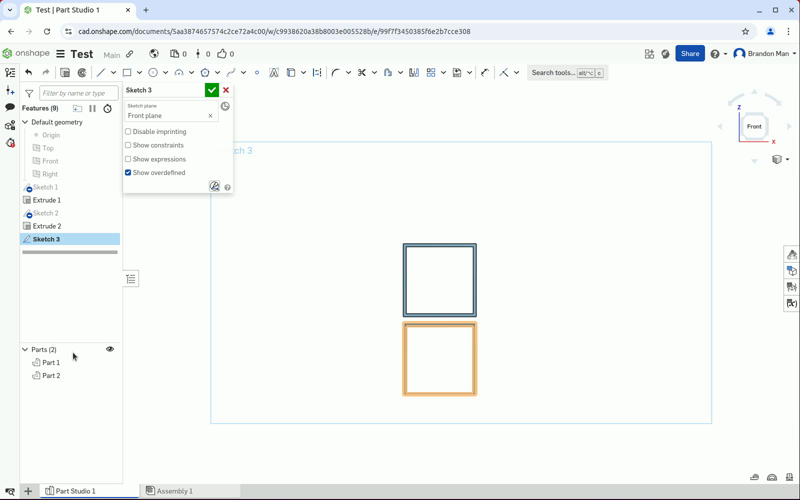
key(y)
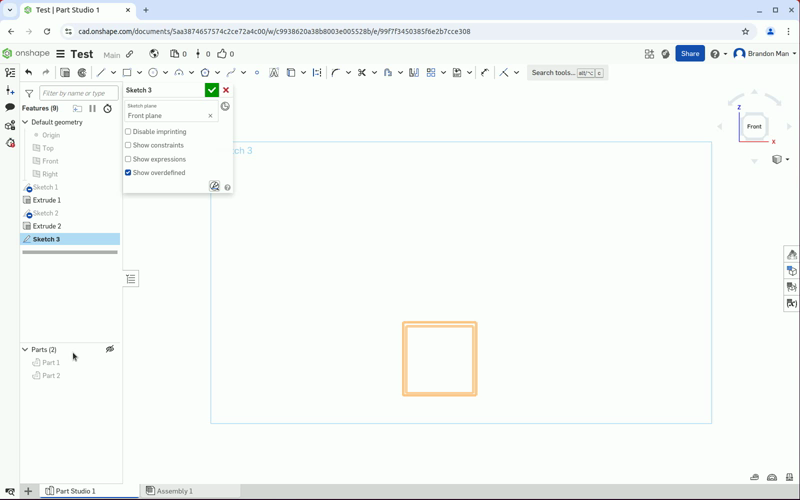
key(l)
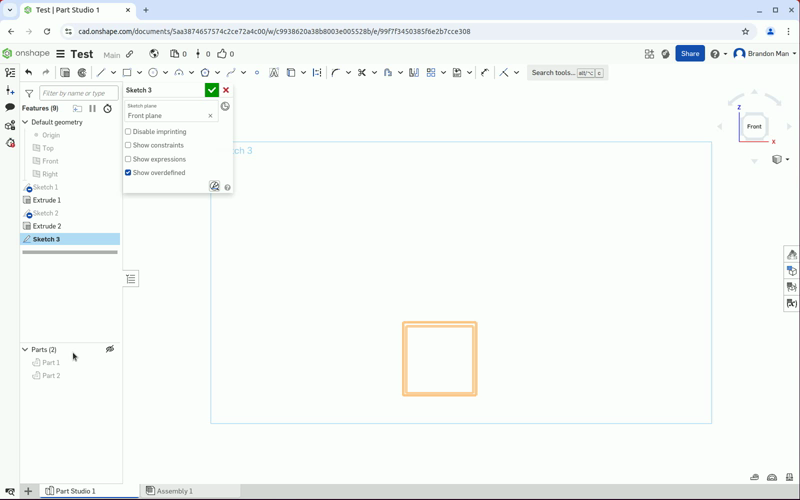
key_down(shift)
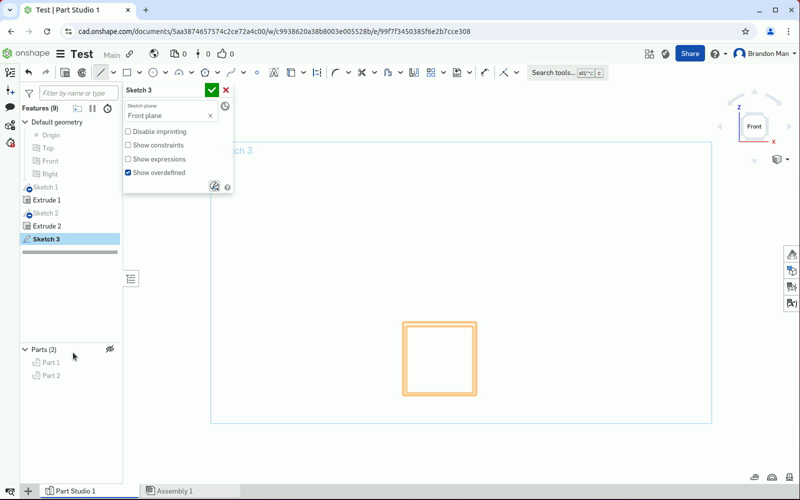
mouse_move(403, 322)
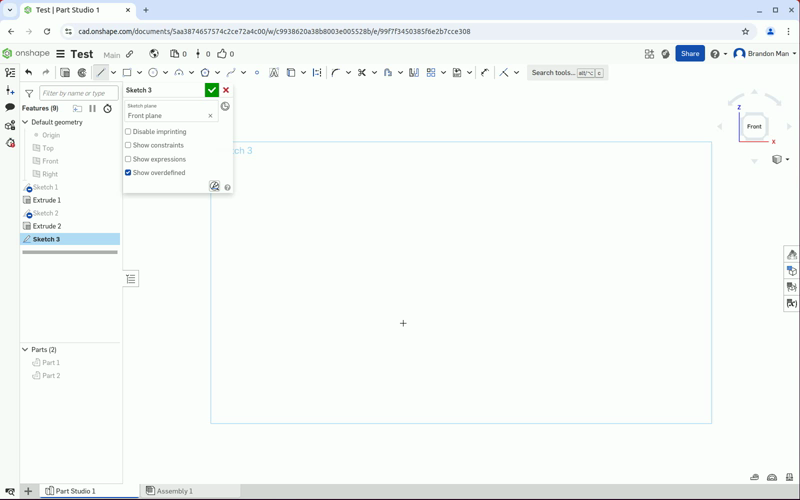
click(403, 322)
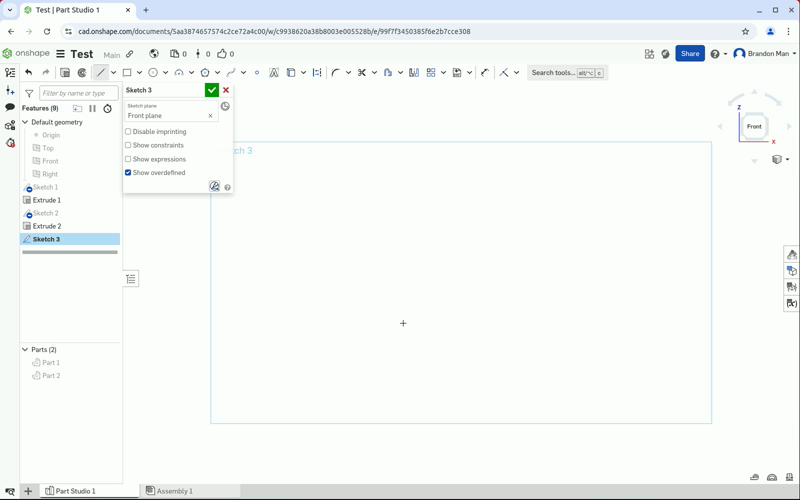
key_up(shift)
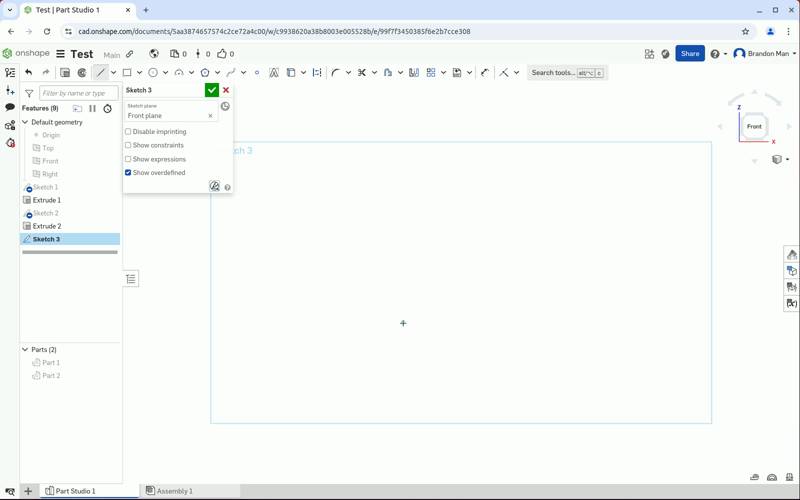
key_down(shift)
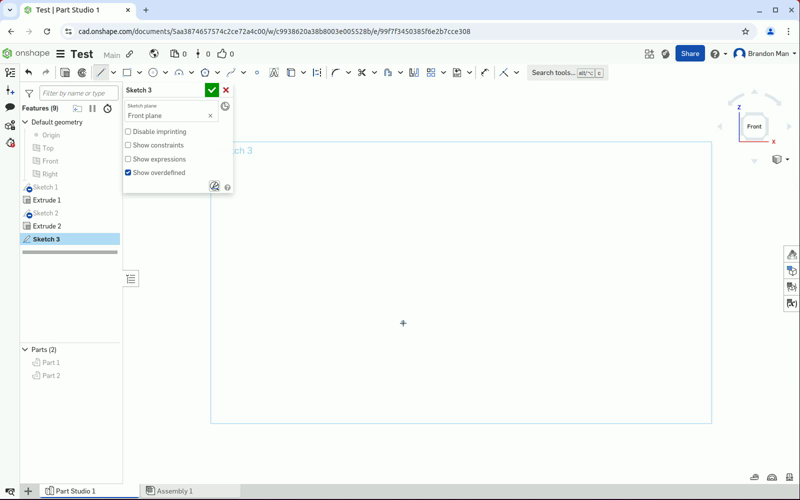
mouse_move(476, 322)
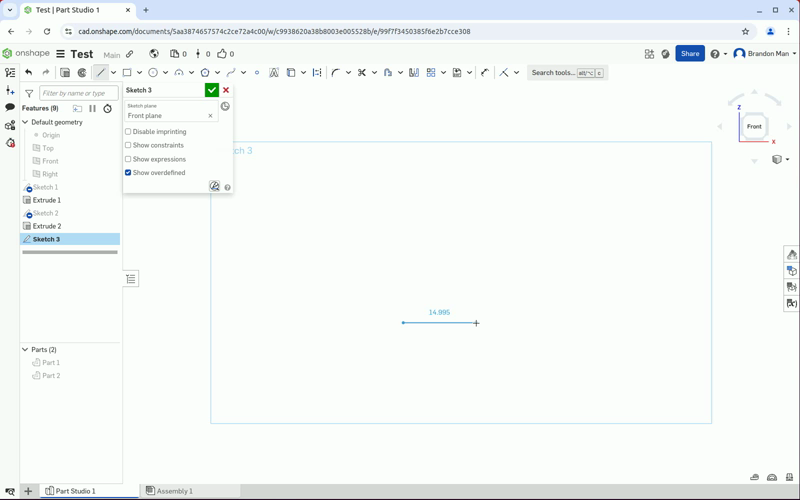
click(476, 322)
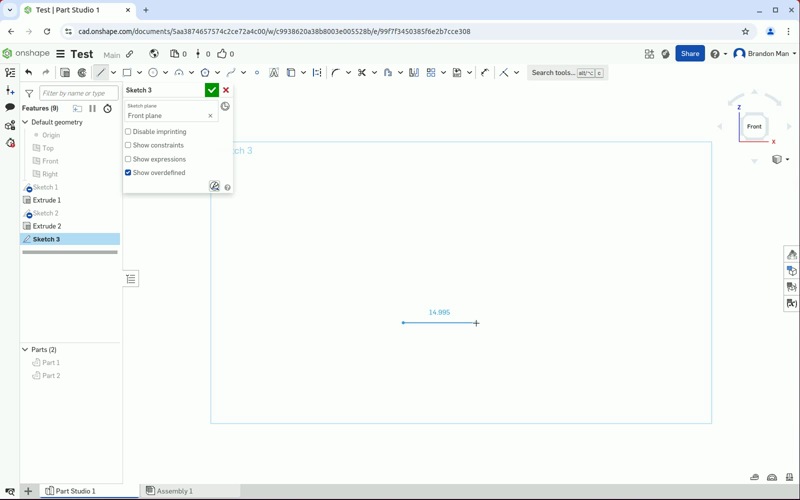
key_up(shift)
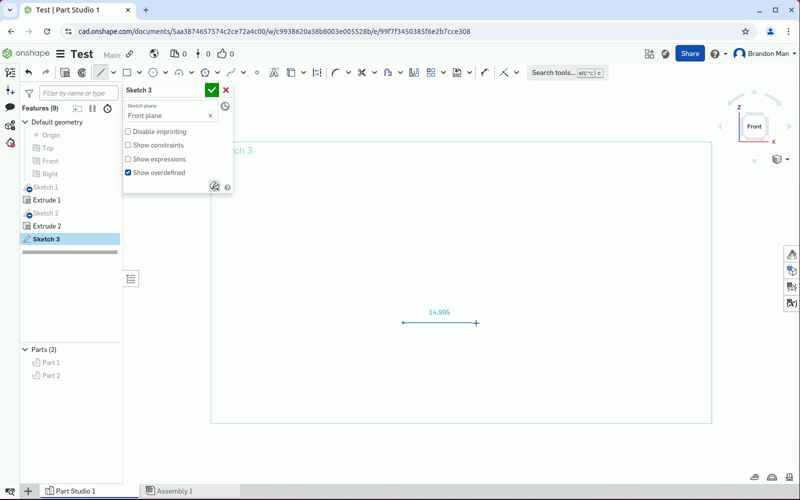
key_down(shift)
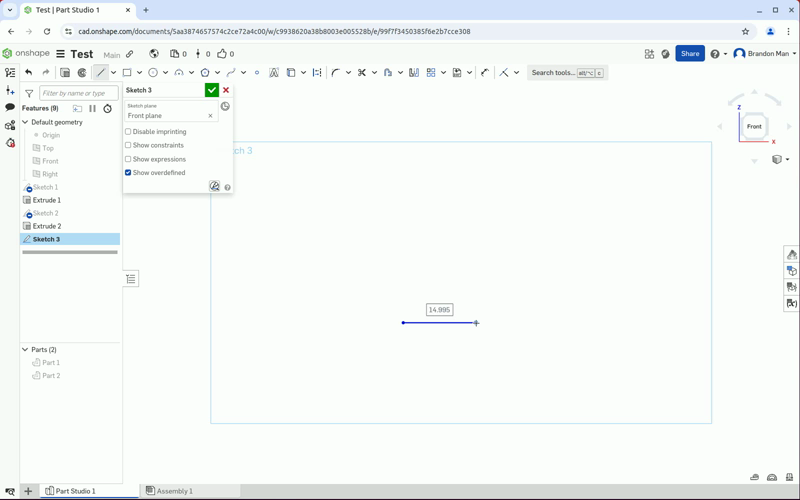
mouse_move(506, 322)
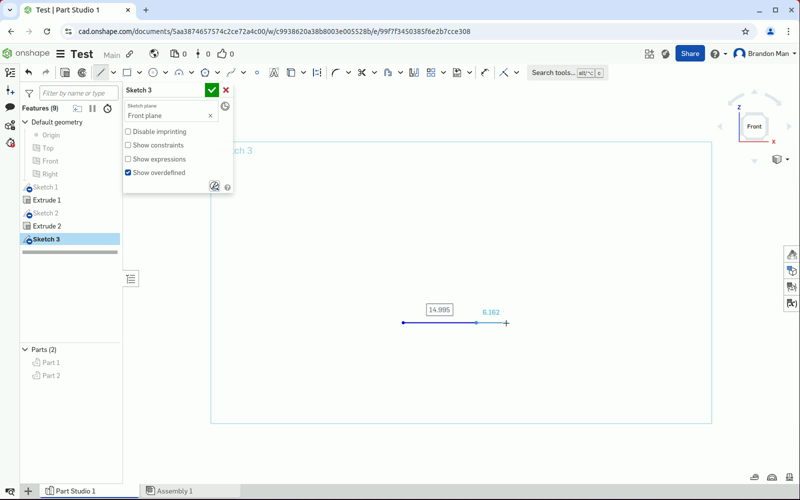
mouse_move(476, 316)
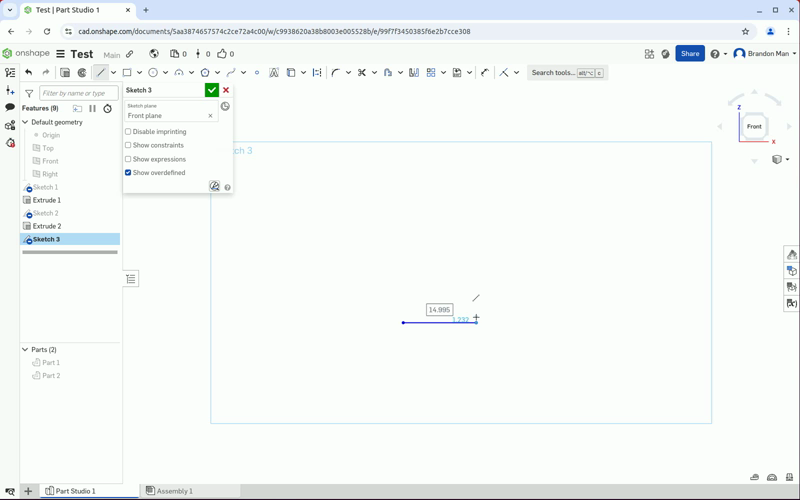
scroll(6)
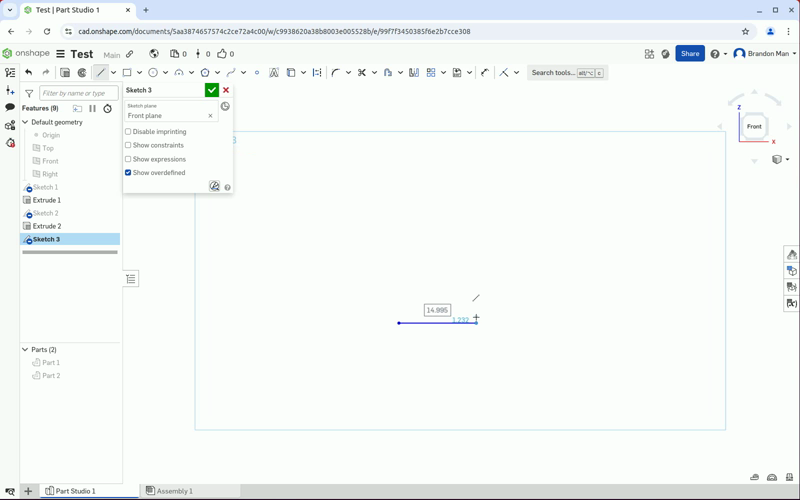
scroll(6)
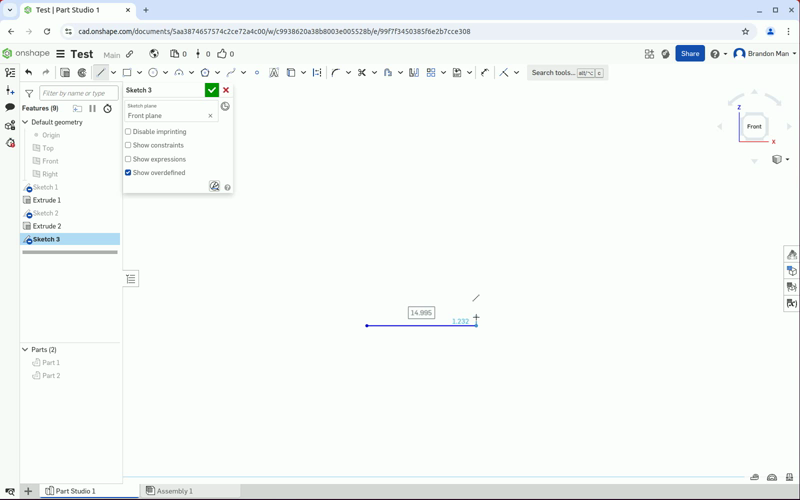
scroll(6)
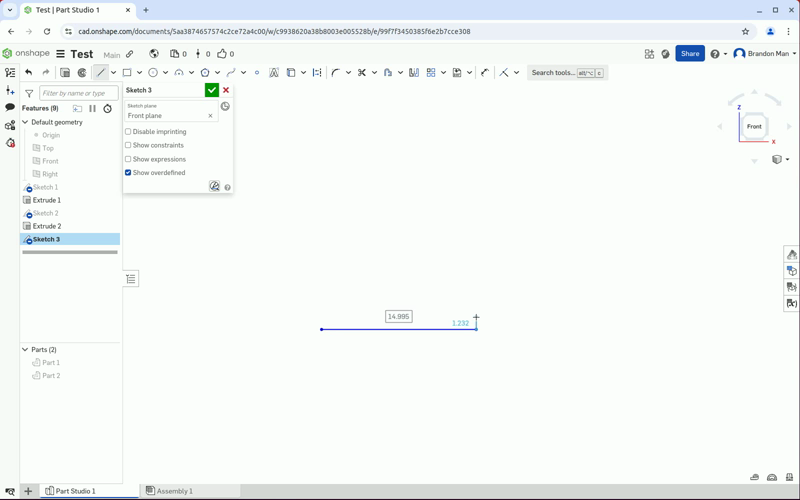
scroll(6)
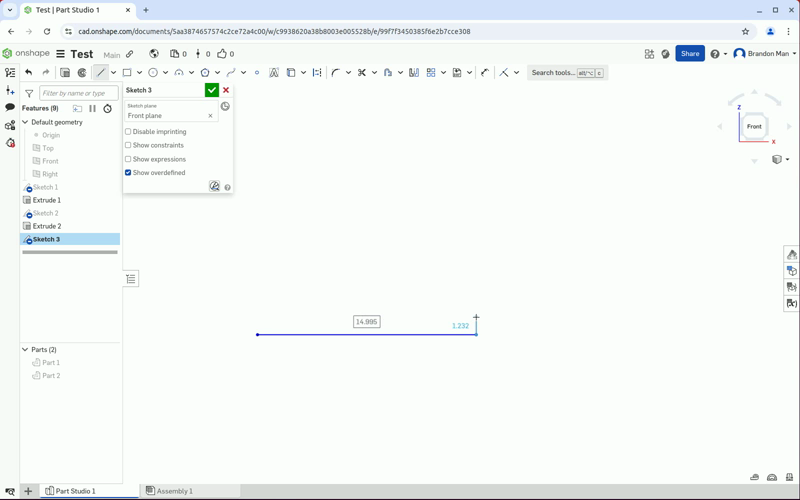
scroll(6)
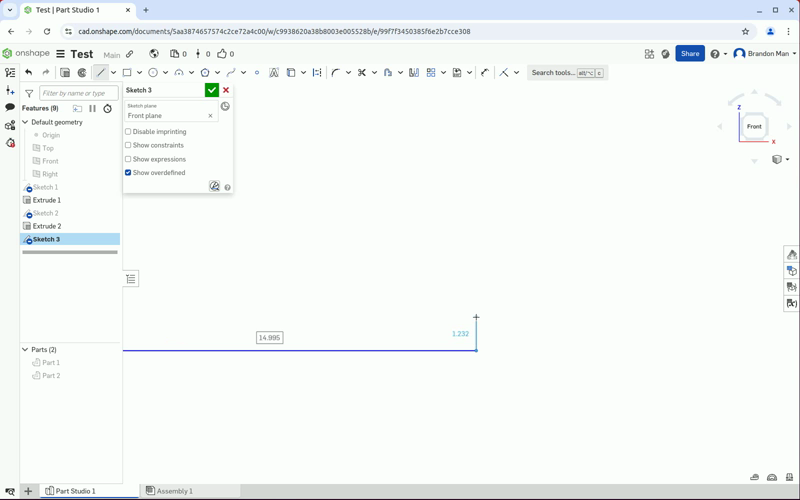
scroll(6)
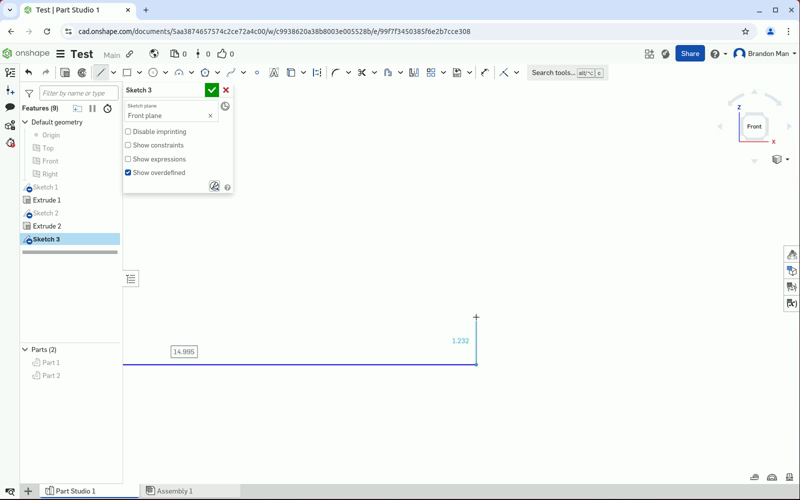
scroll(6)
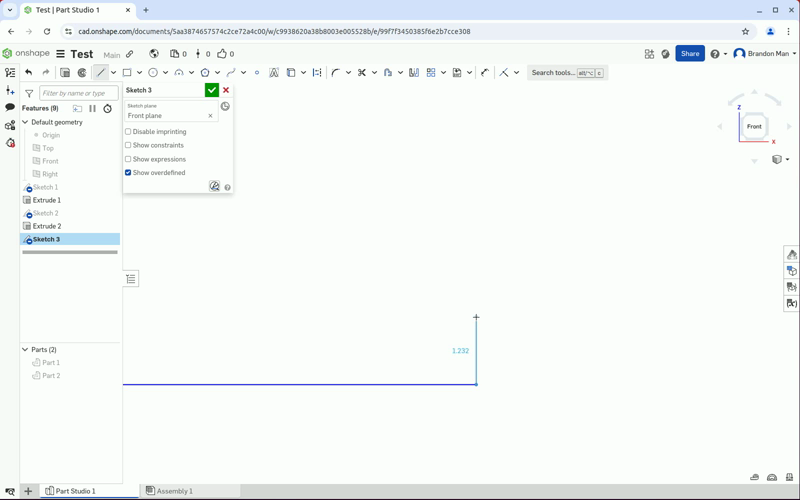
click(476, 316)
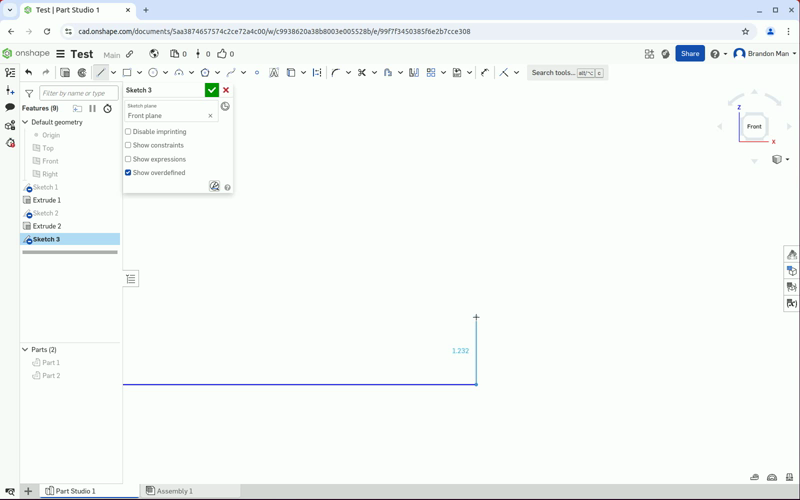
scroll(-6)
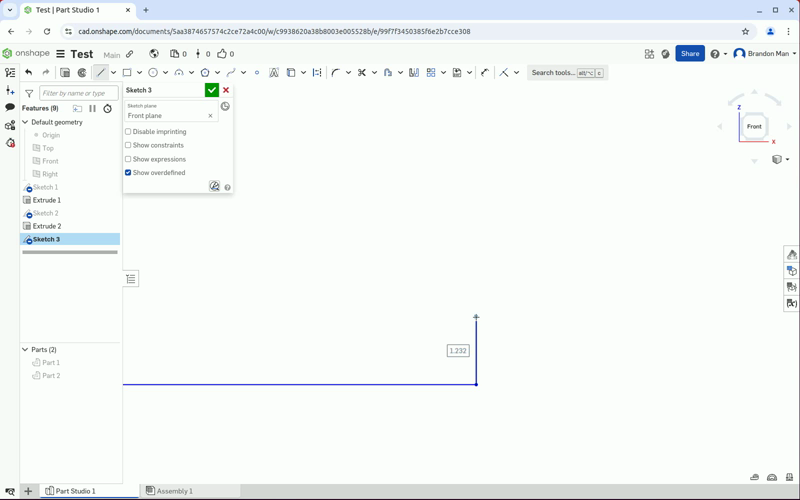
scroll(-6)
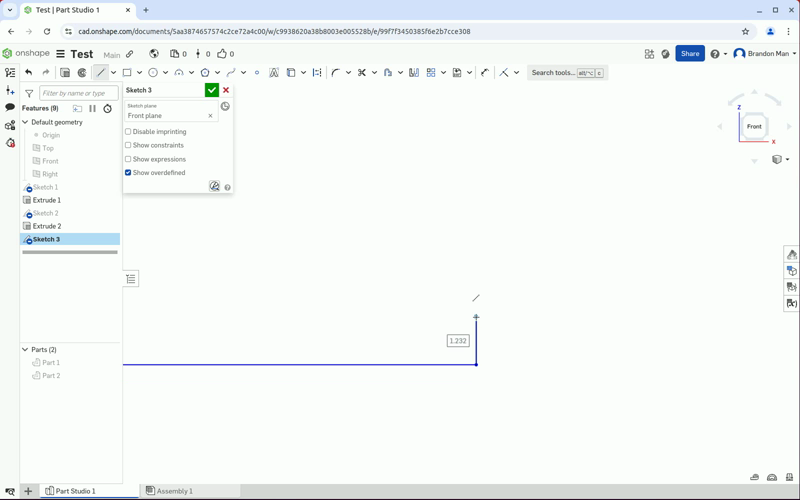
scroll(-6)
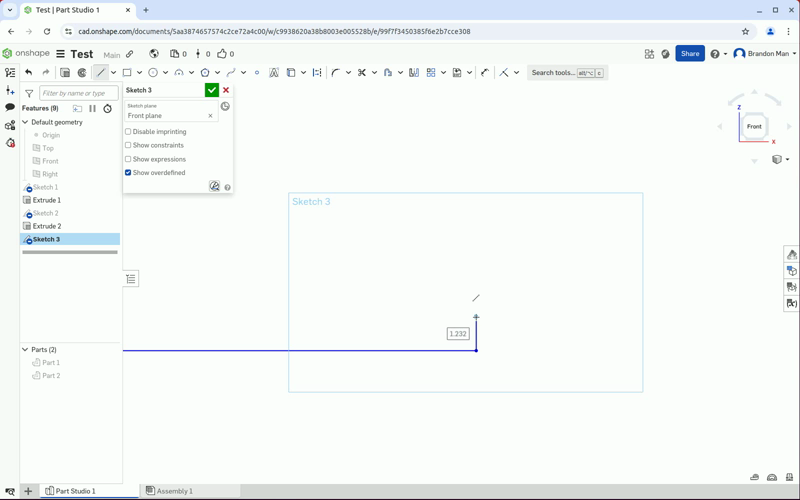
scroll(-6)
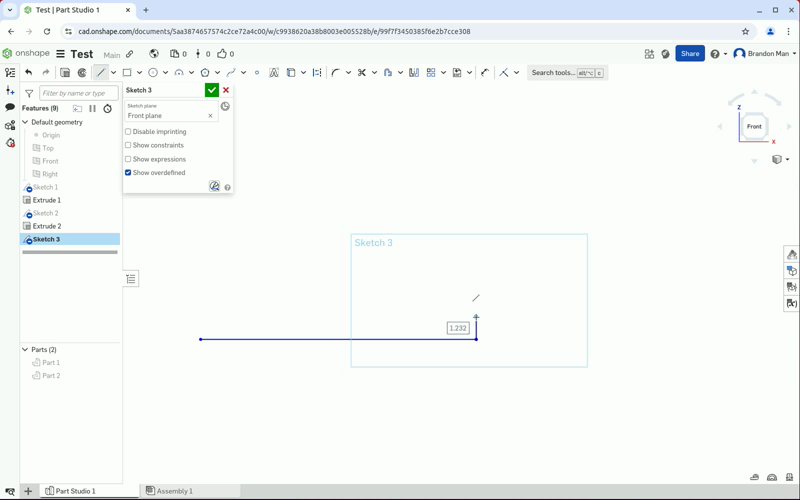
scroll(-6)
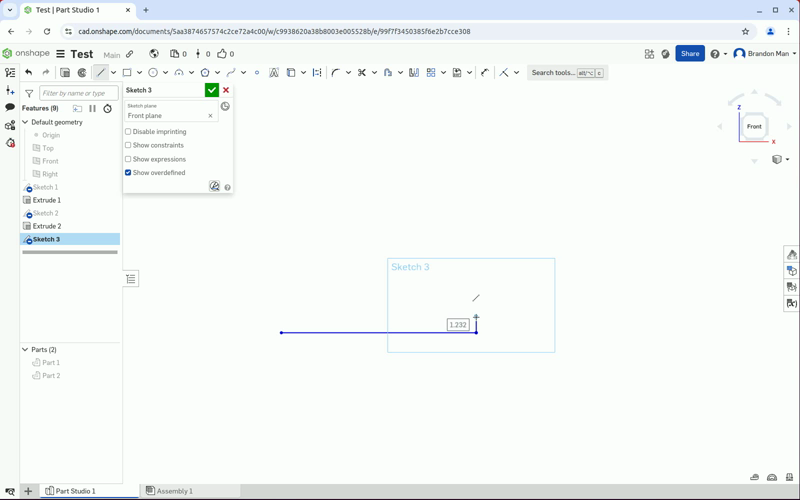
scroll(-6)
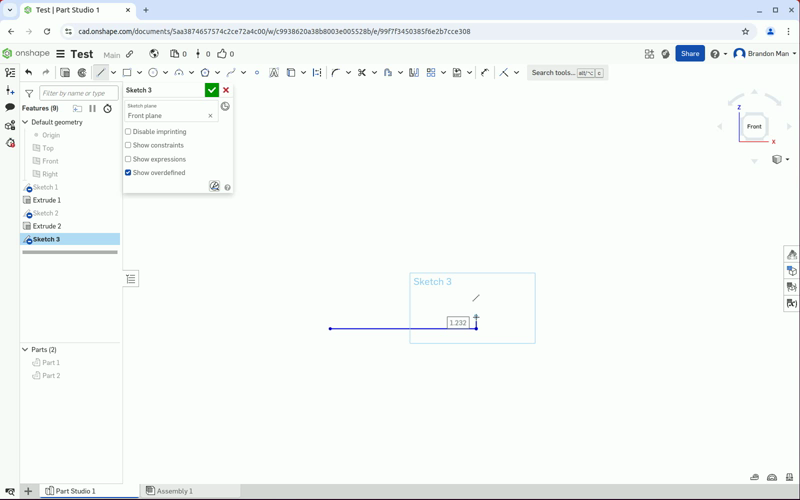
scroll(-6)
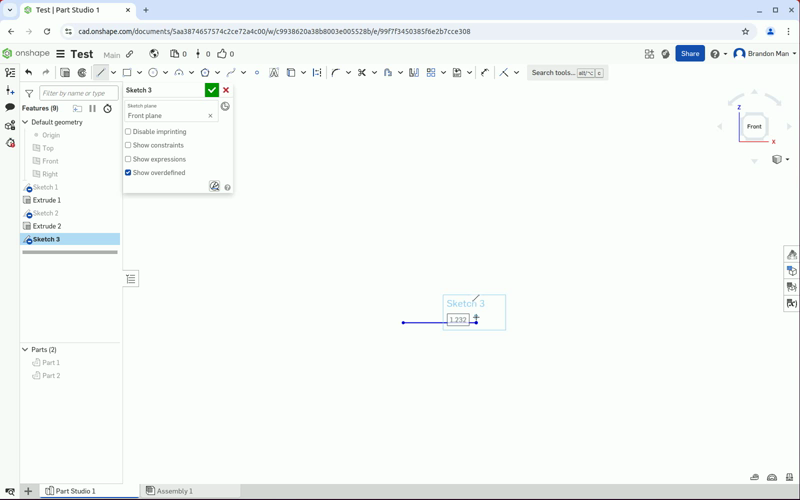
key_up(shift)
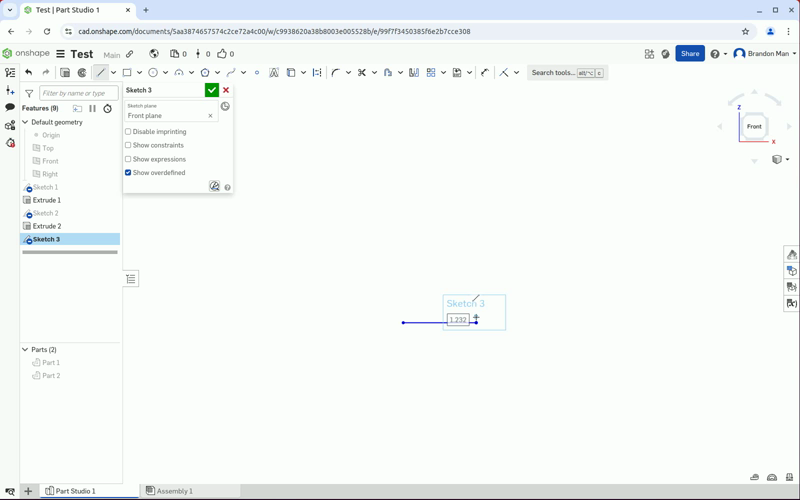
key_down(shift)
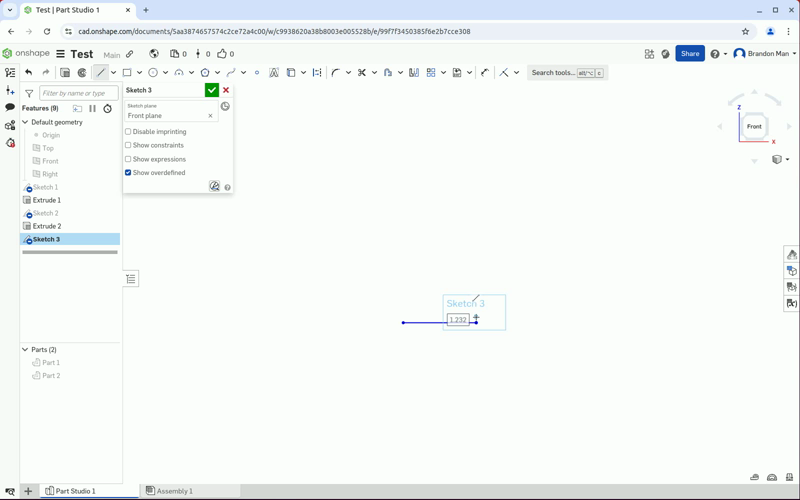
mouse_move(403, 316)
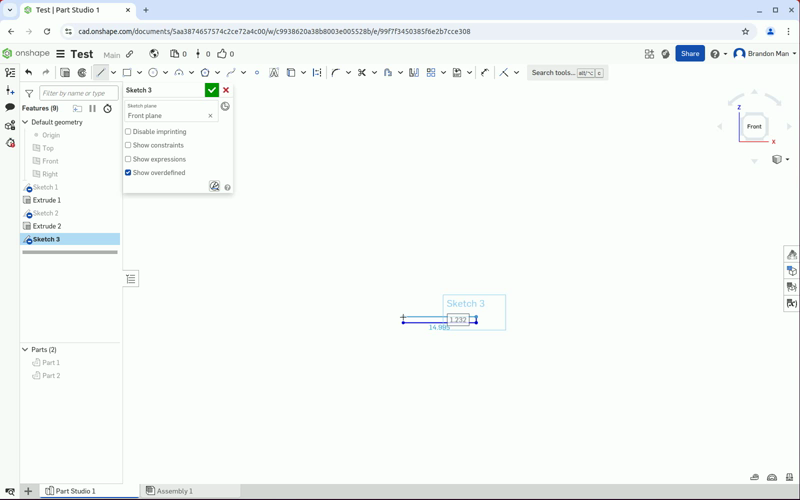
click(403, 316)
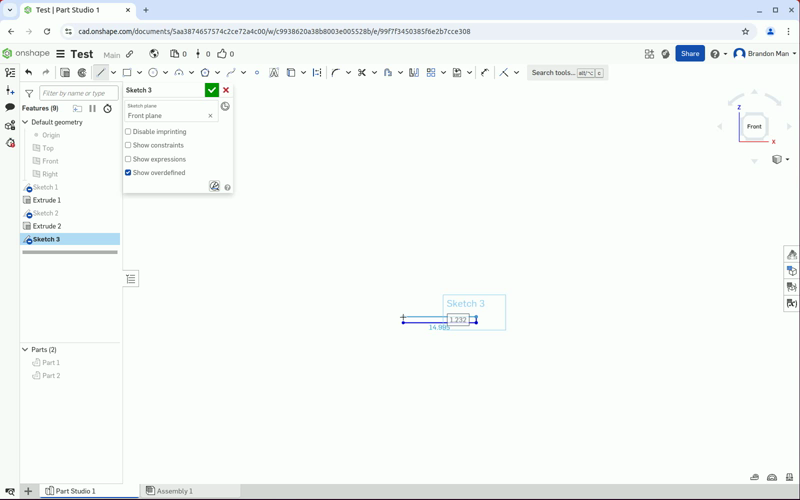
key_up(shift)
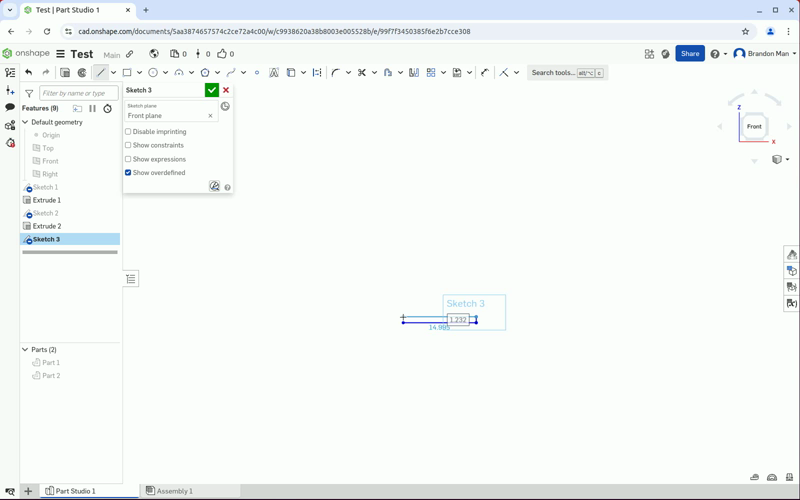
mouse_move(433, 316)
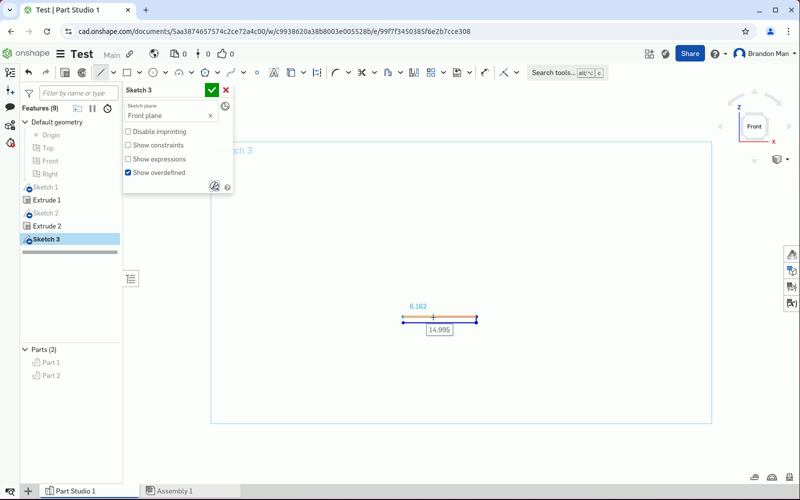
key_down(shift)
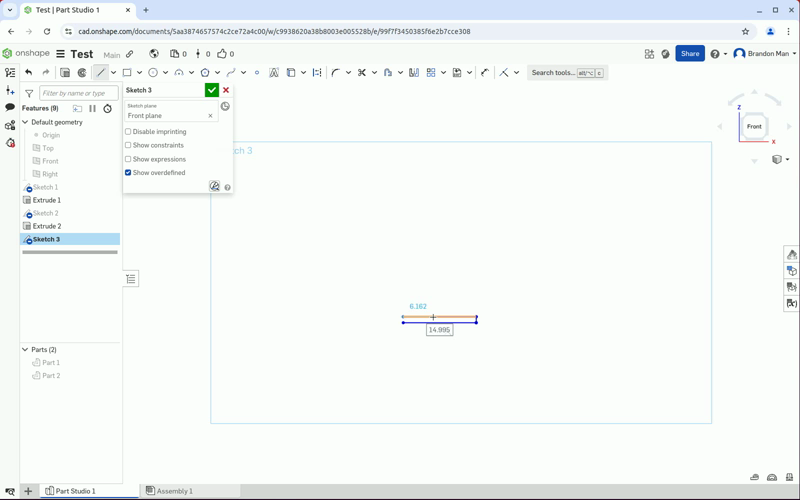
mouse_move(403, 322)
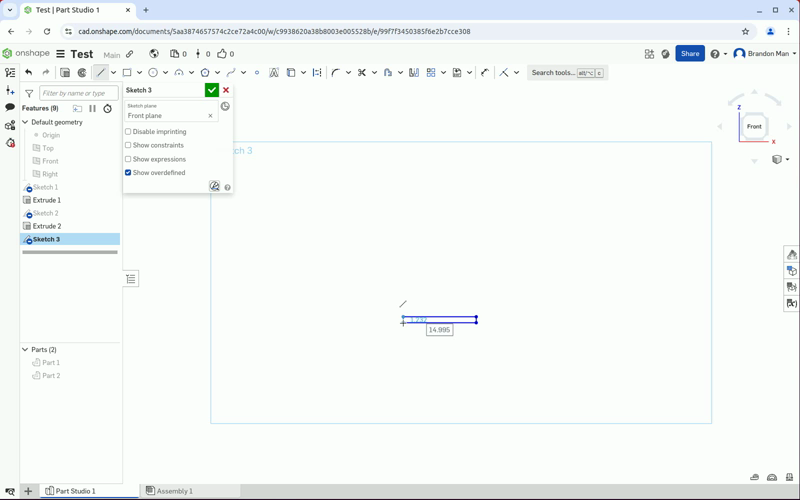
scroll(6)
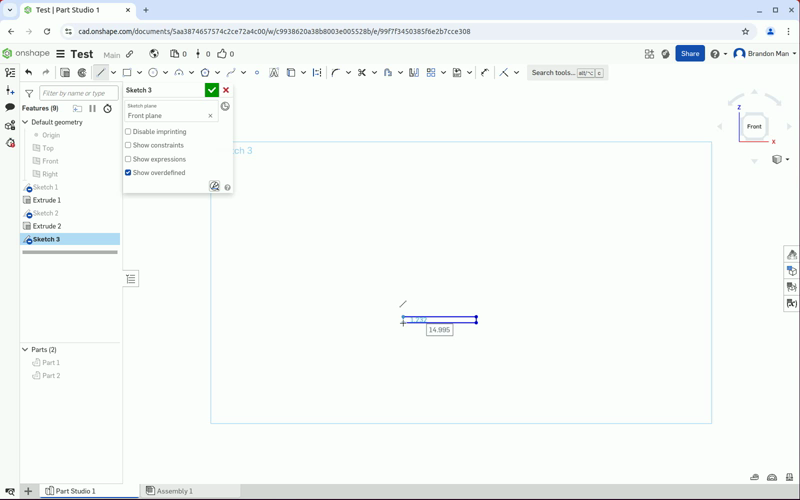
scroll(6)
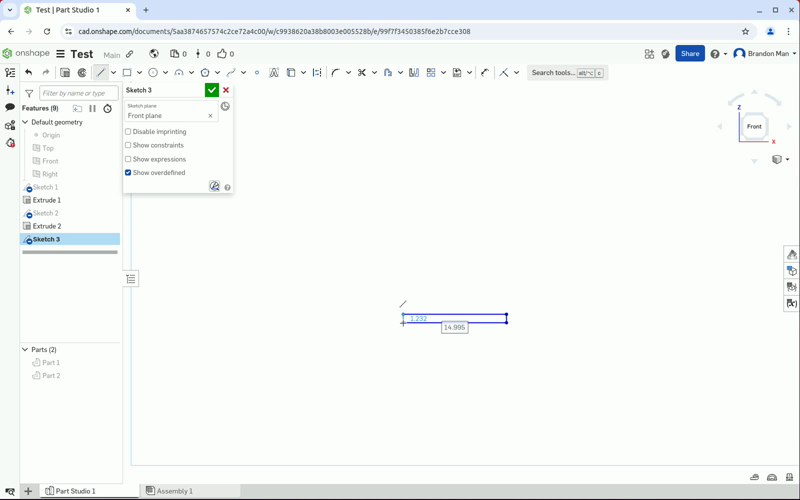
scroll(6)
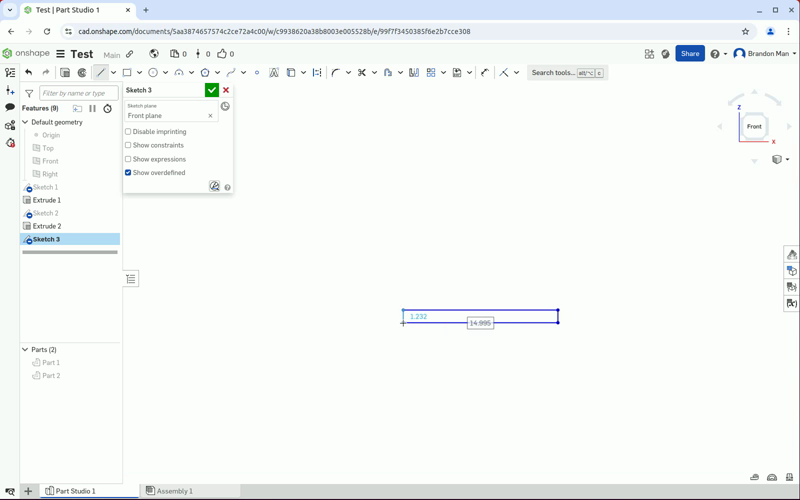
scroll(6)
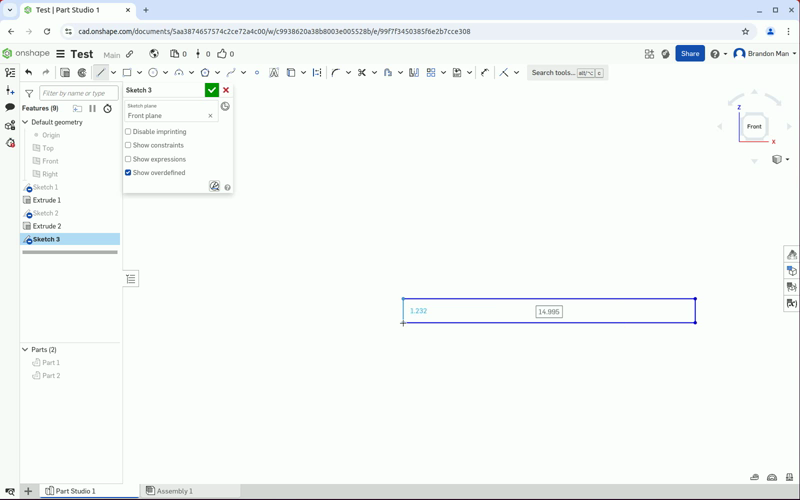
scroll(6)
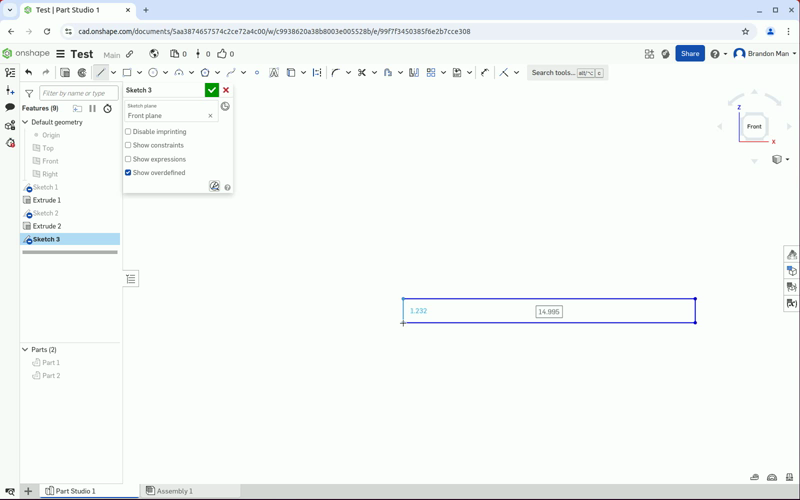
scroll(6)
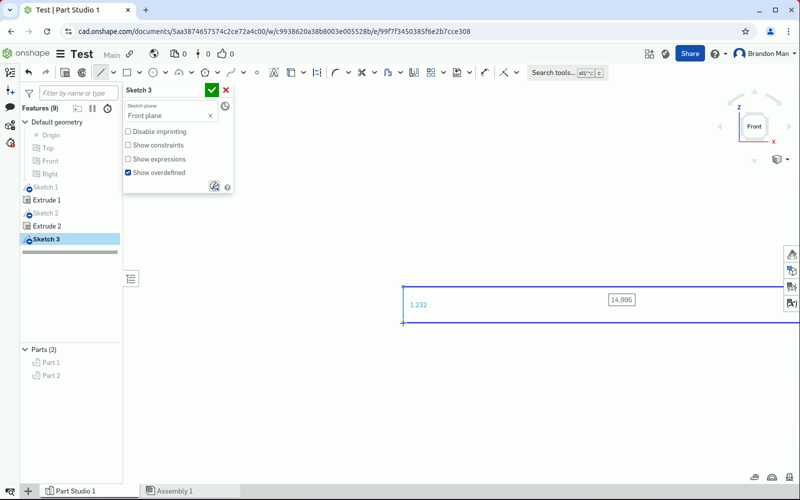
scroll(6)
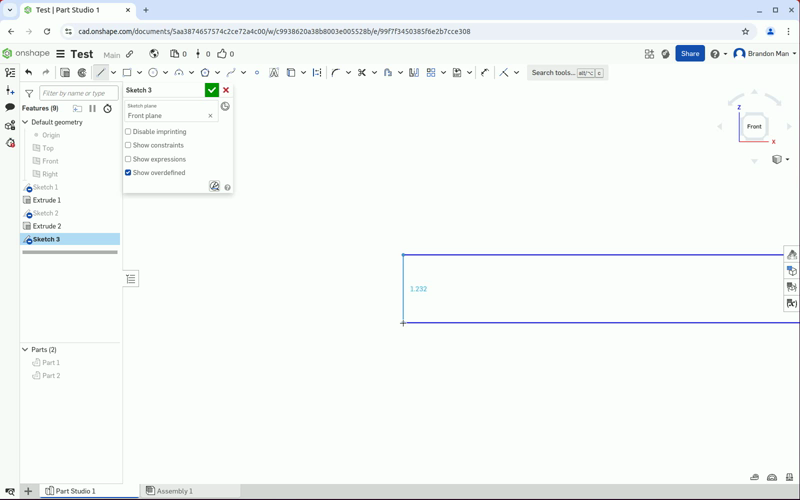
key_up(shift)
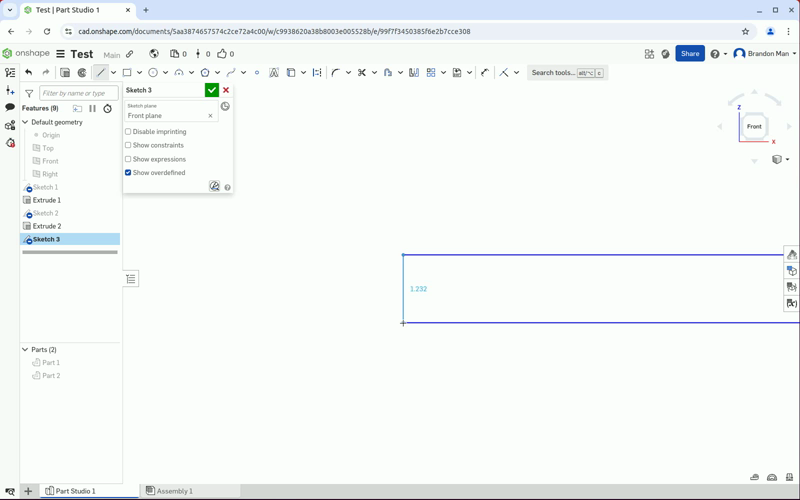
click(403, 322)
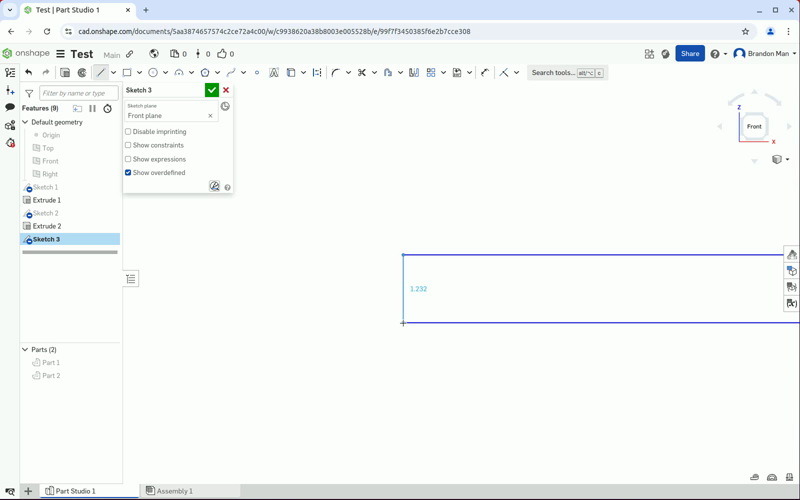
scroll(-6)
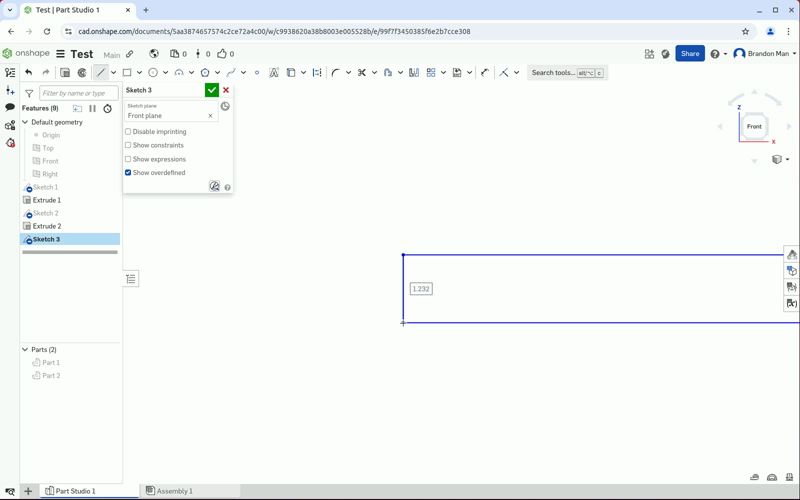
scroll(-6)
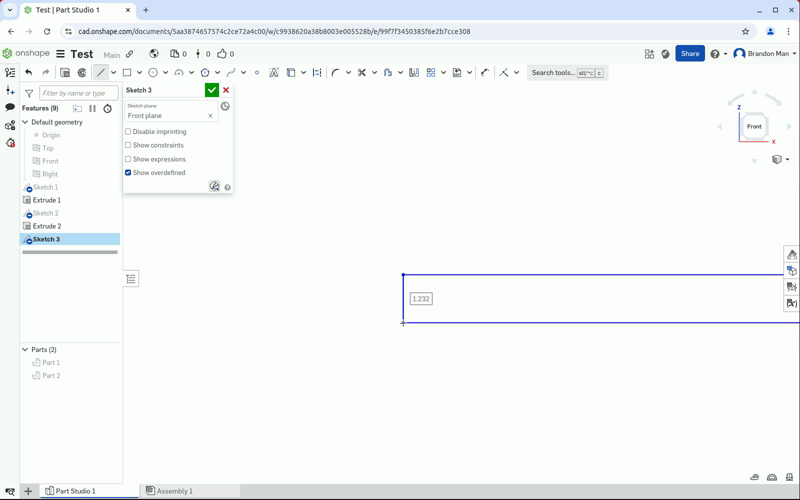
scroll(-6)
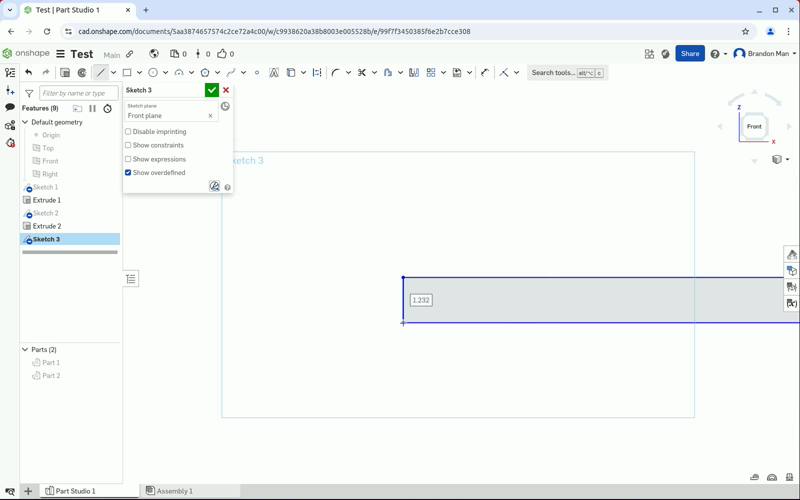
scroll(-6)
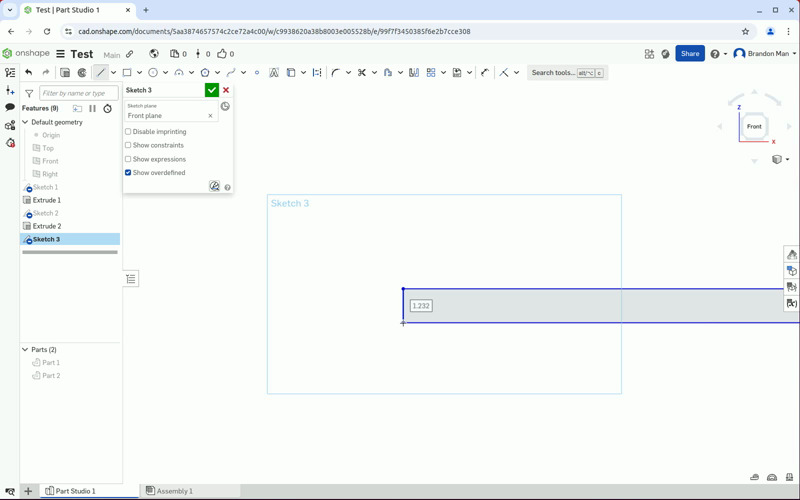
scroll(-6)
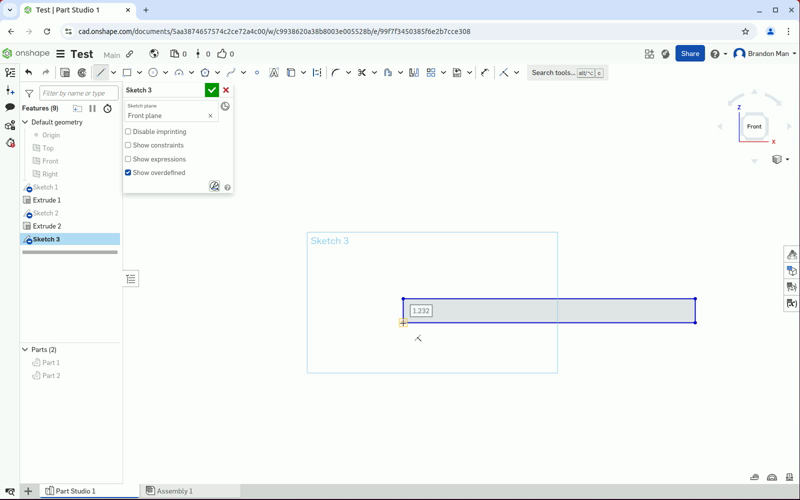
scroll(-6)
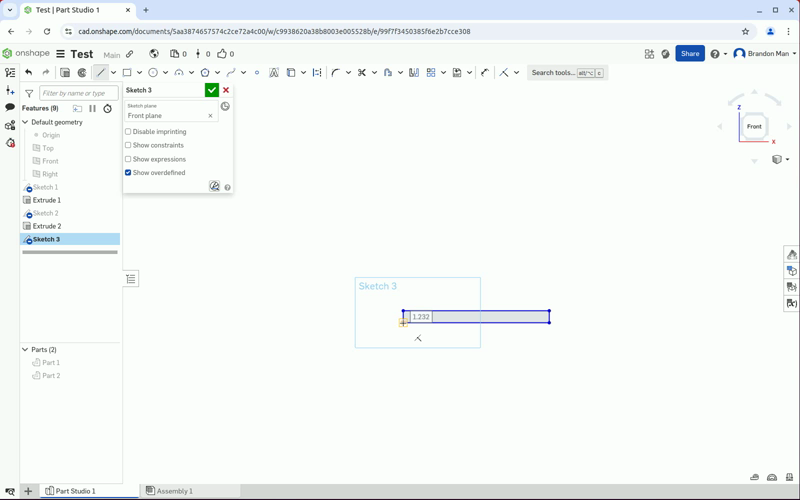
scroll(-6)
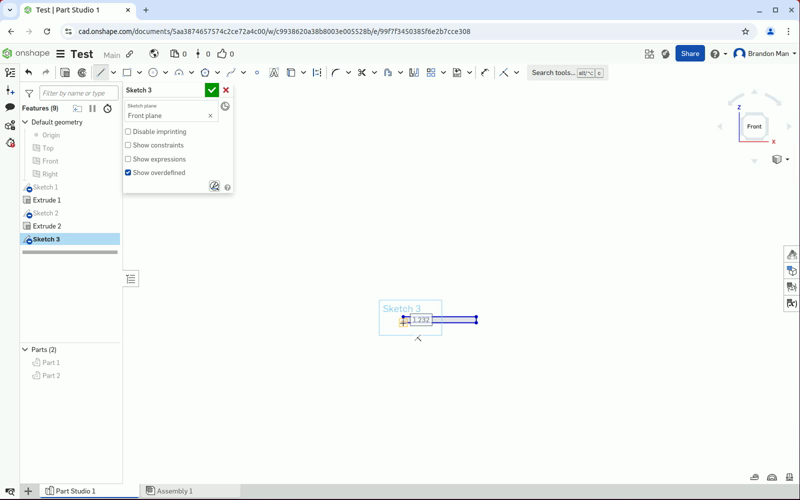
key(esc)
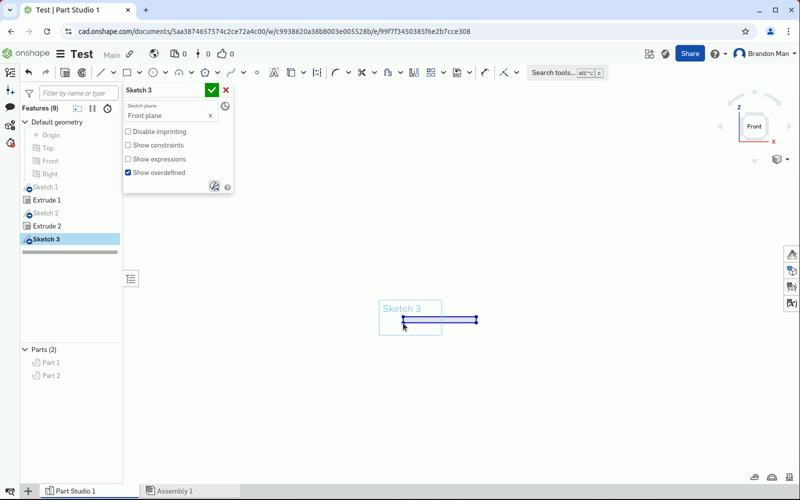
mouse_move(432, 320)
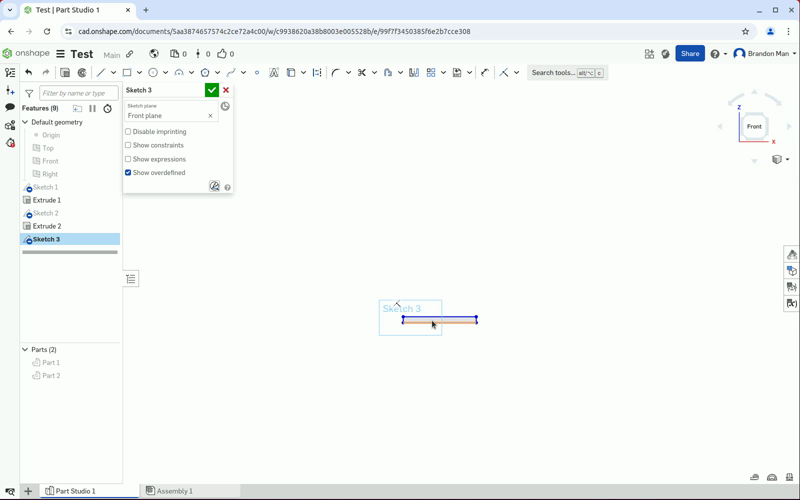
scroll(6)
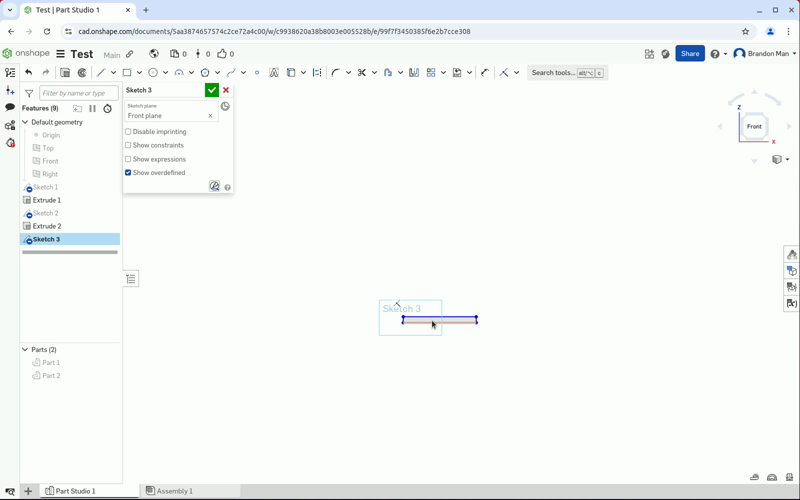
scroll(6)
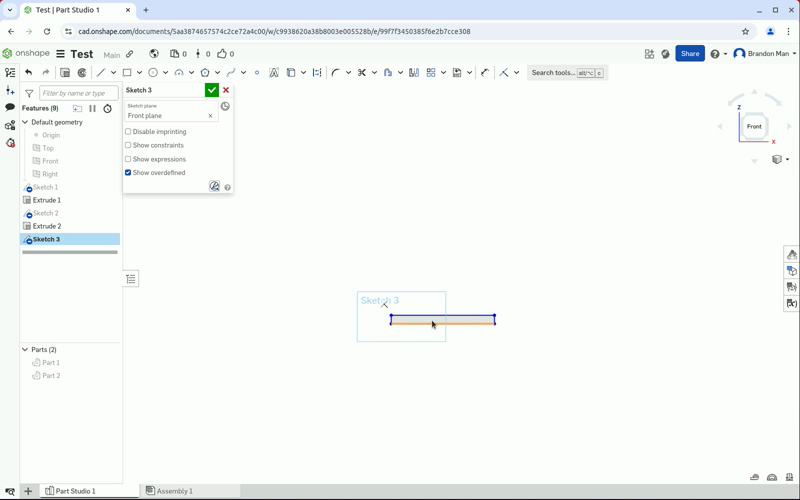
scroll(6)
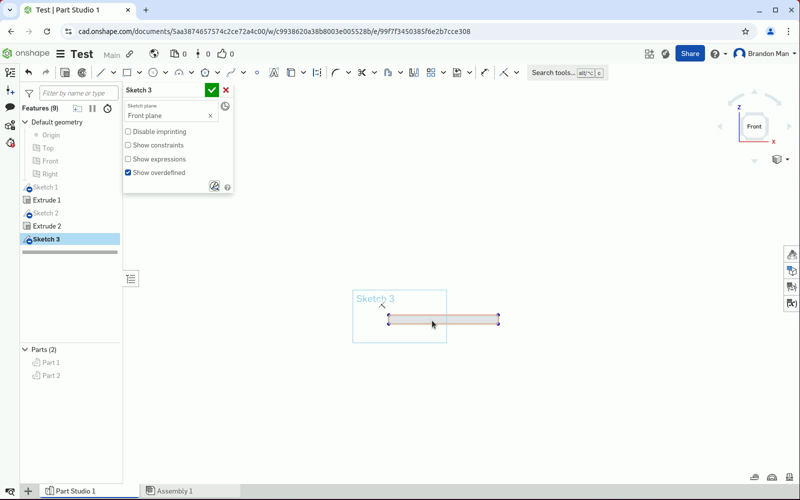
scroll(6)
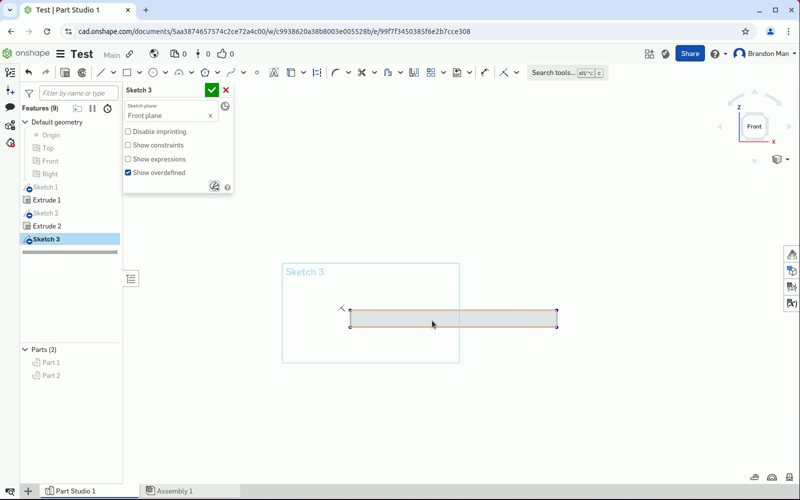
scroll(6)
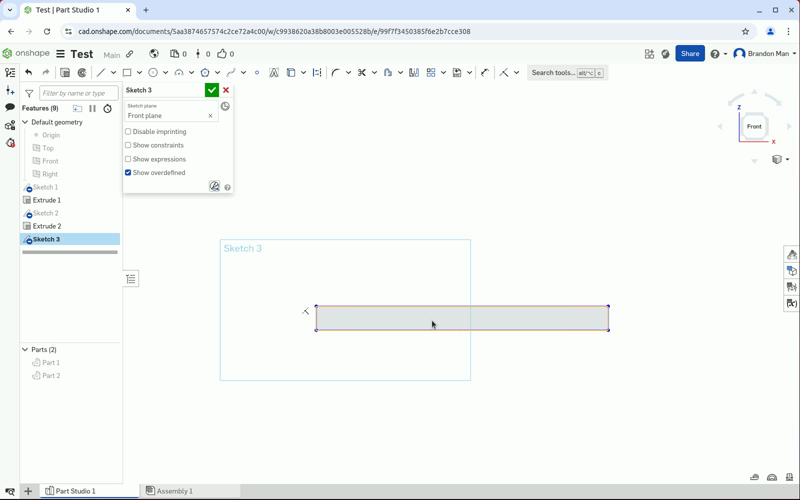
scroll(6)
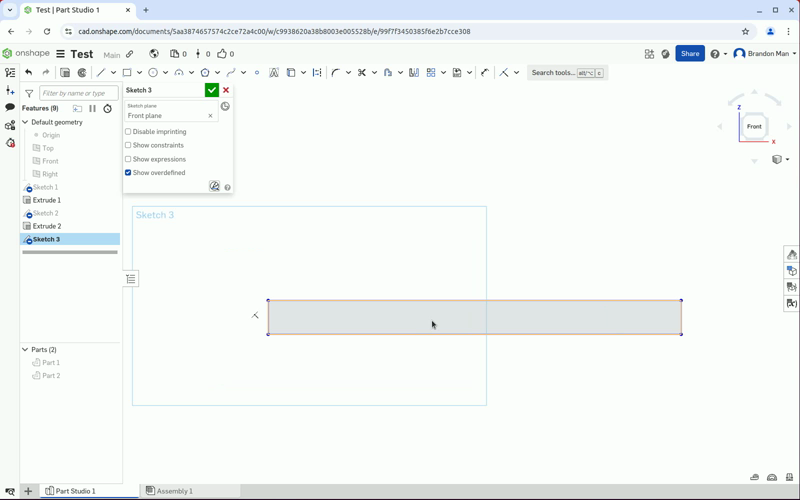
scroll(6)
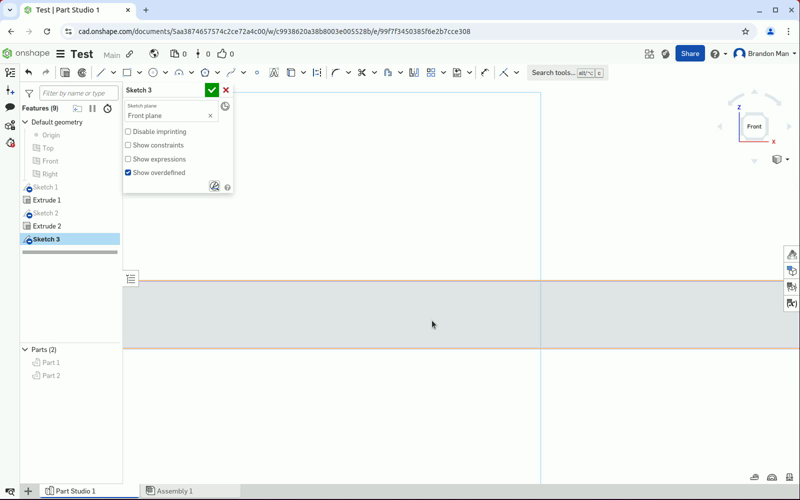
click(432, 320)
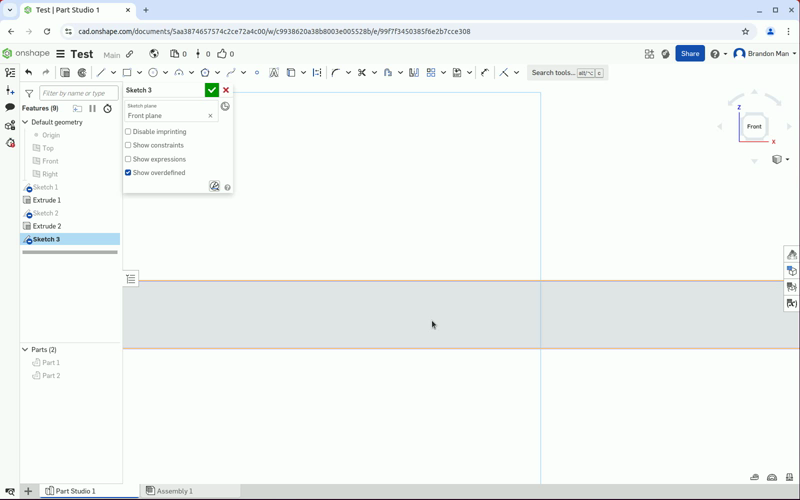
scroll(-6)
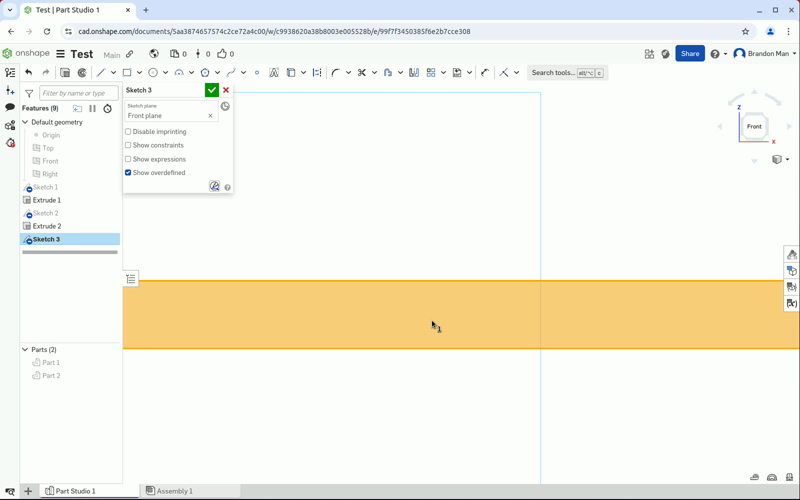
scroll(-6)
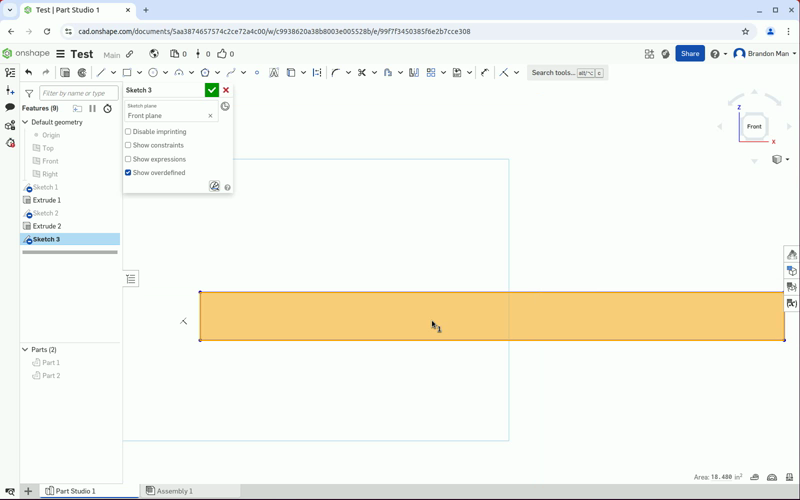
scroll(-6)
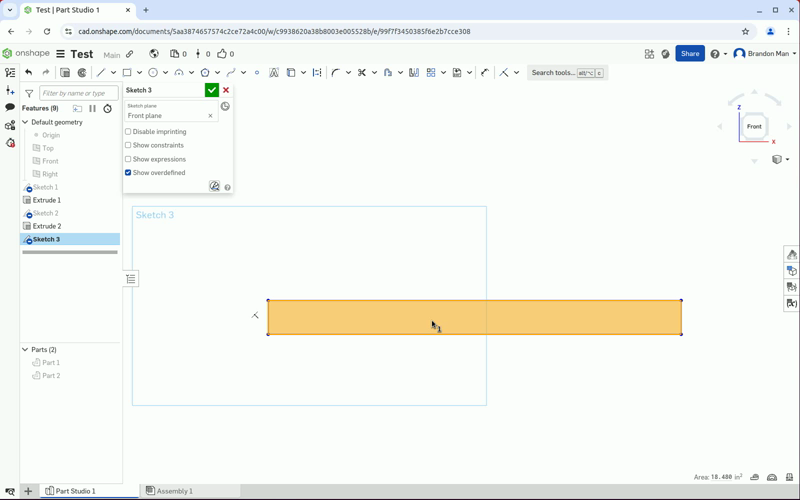
scroll(-6)
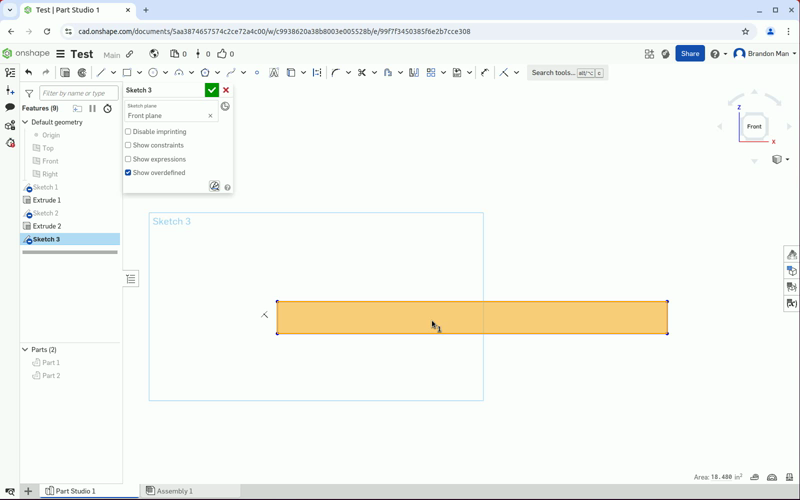
scroll(-6)
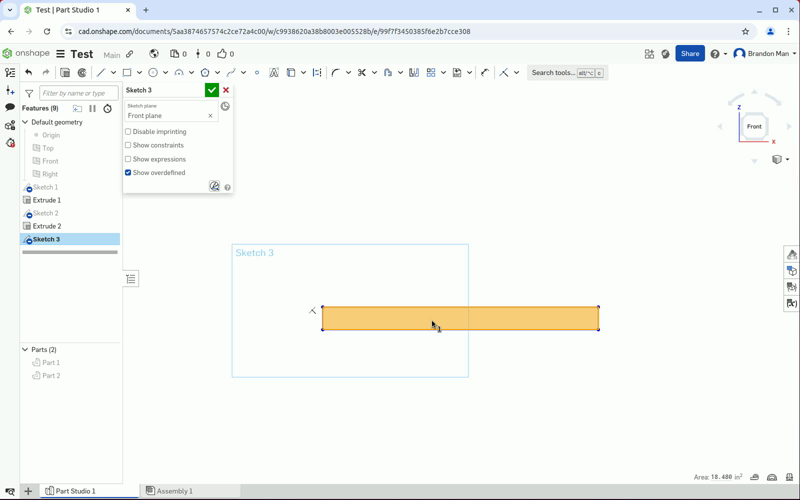
scroll(-6)
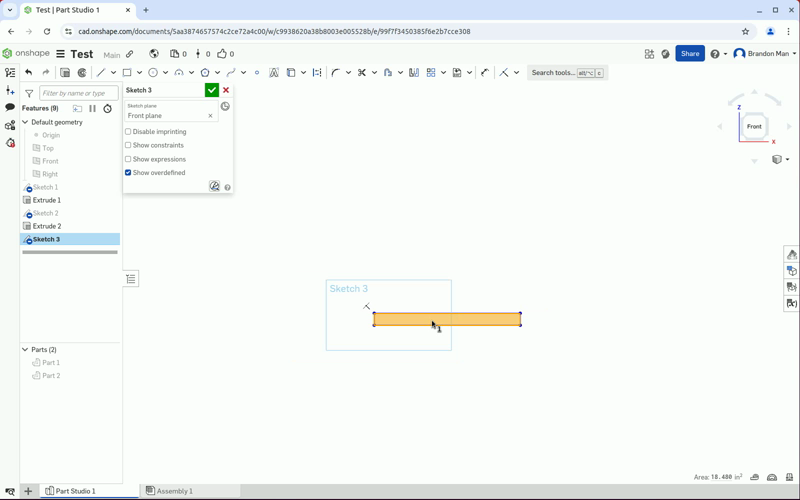
scroll(-6)
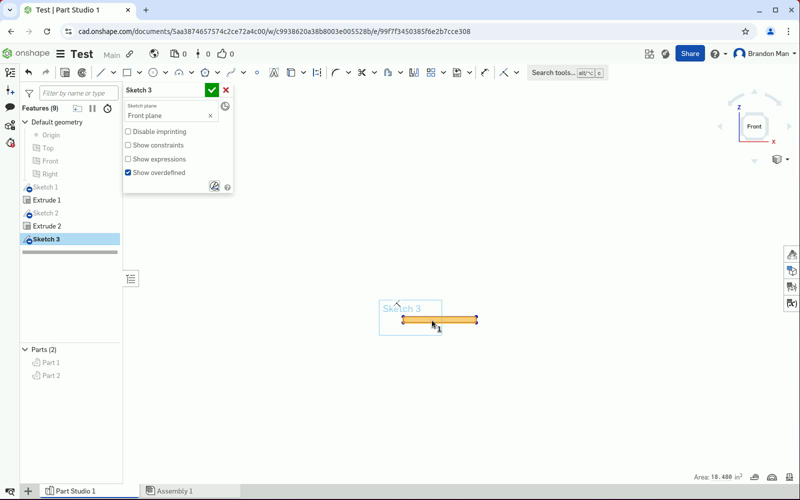
mouse_move(73, 352)
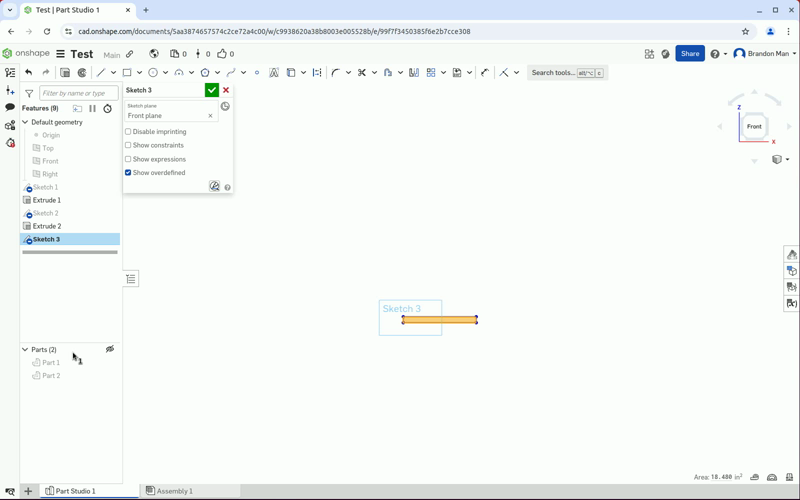
key(shift+y)
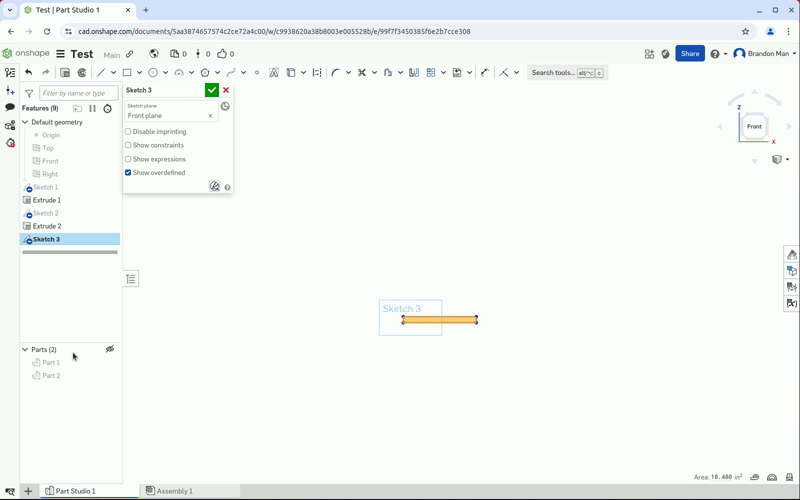
key(shift+e)
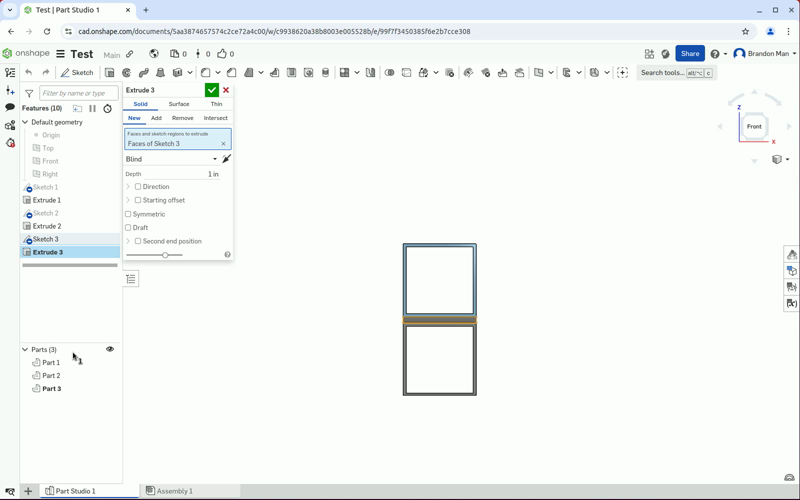
mouse_move(143, 106)
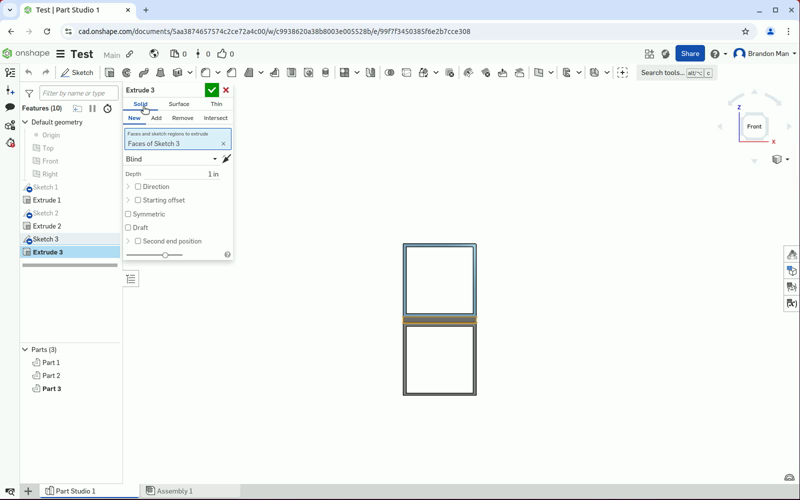
click(143, 106)
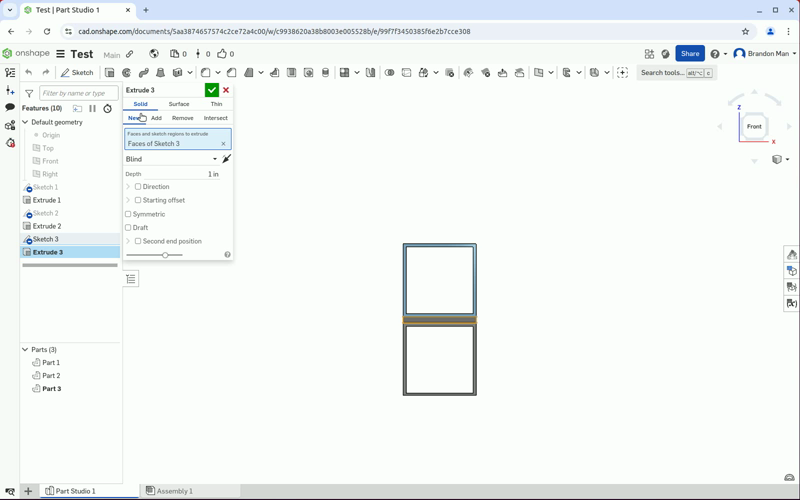
mouse_move(137, 120)
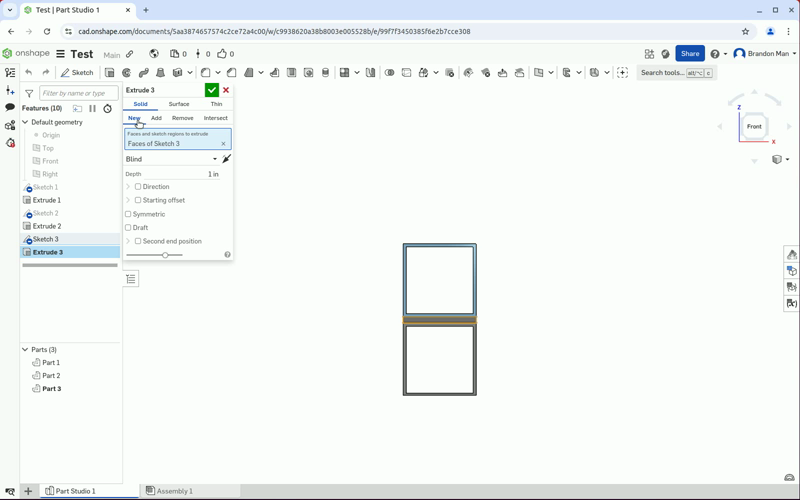
click(137, 120)
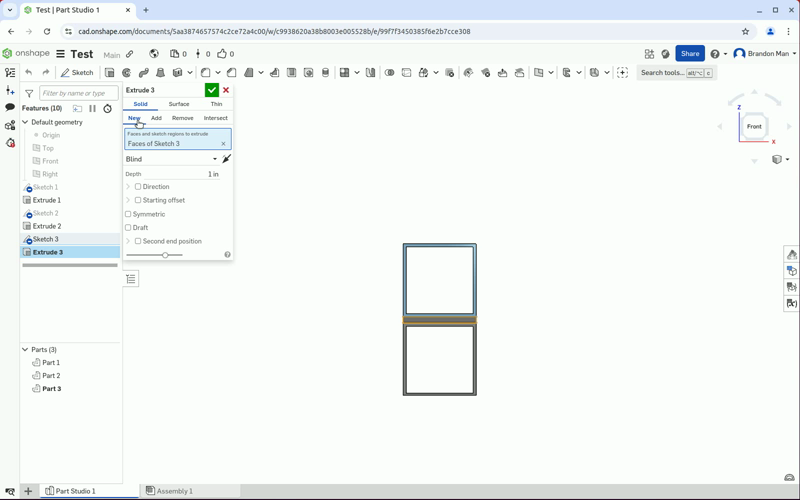
key(tab, 4)
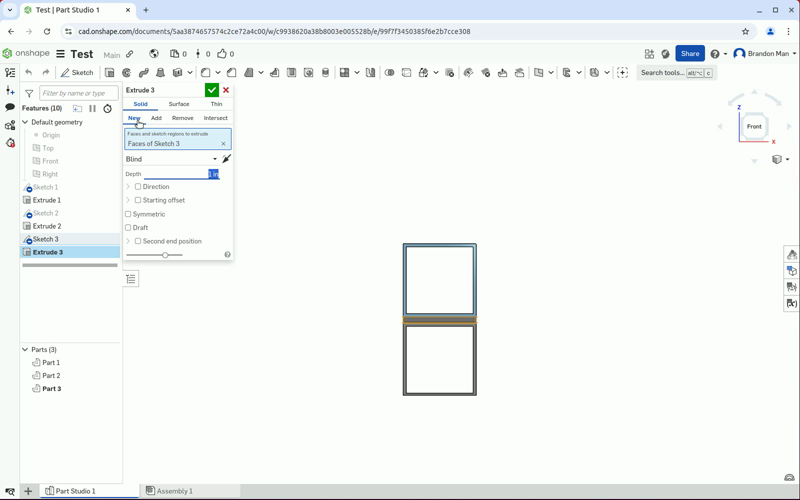
text(14.924)
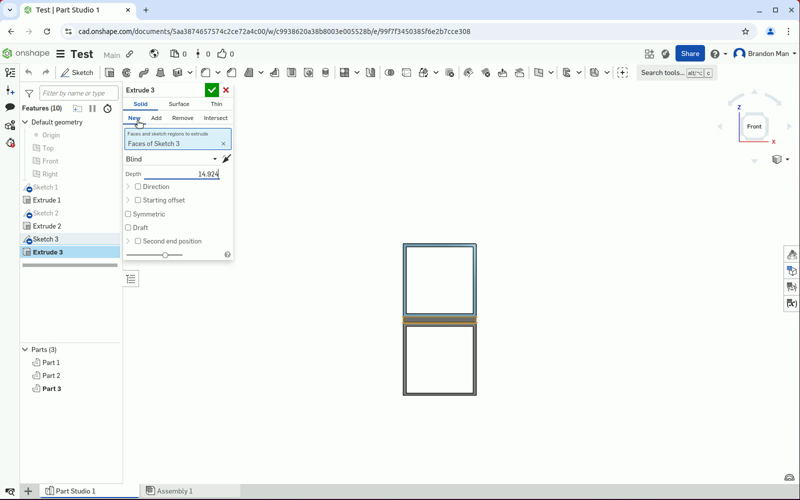
key(enter)
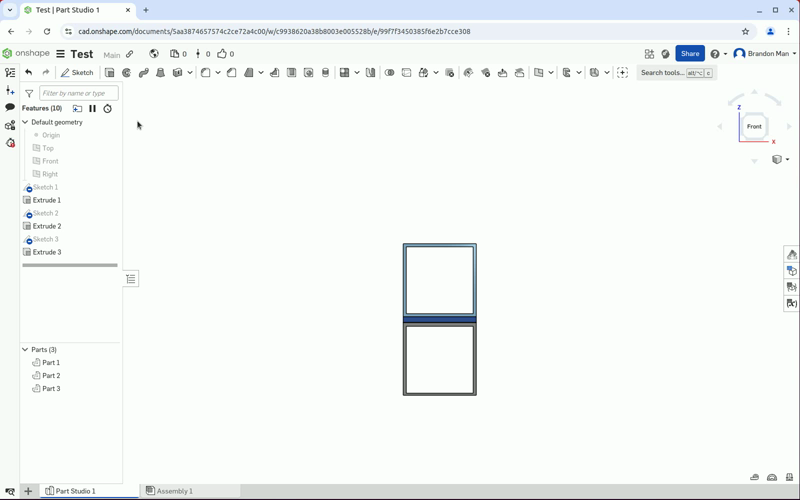
key(shift+h)
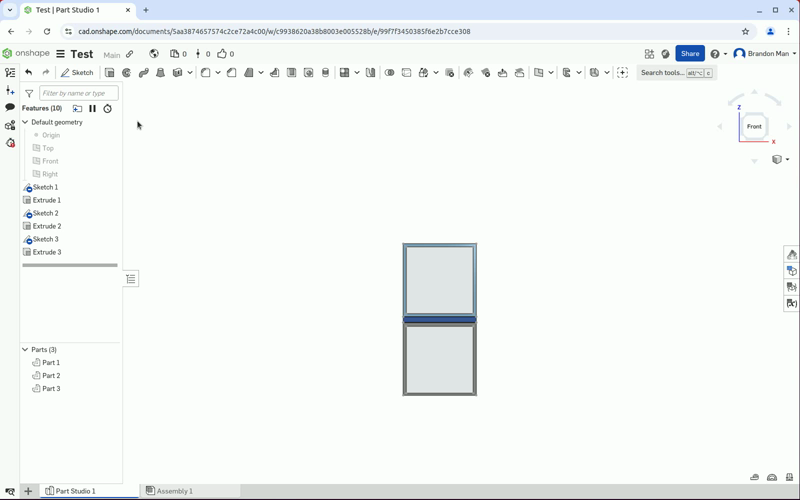
key(shift+h)
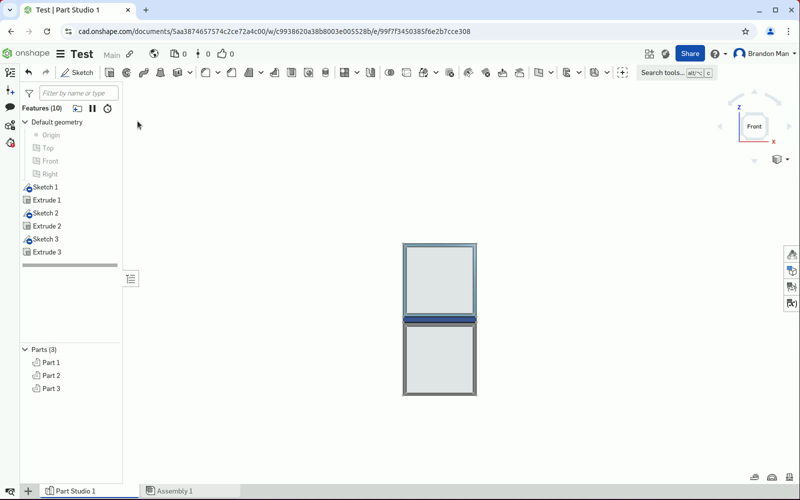
key(shift+7)
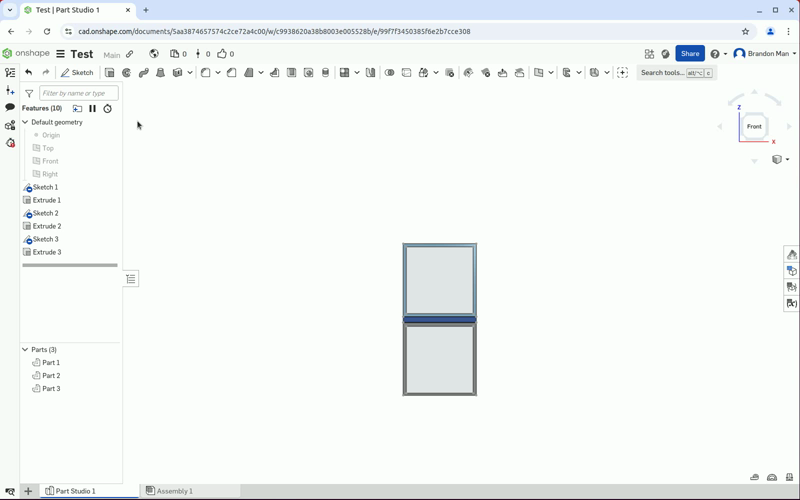
key(left, 2)
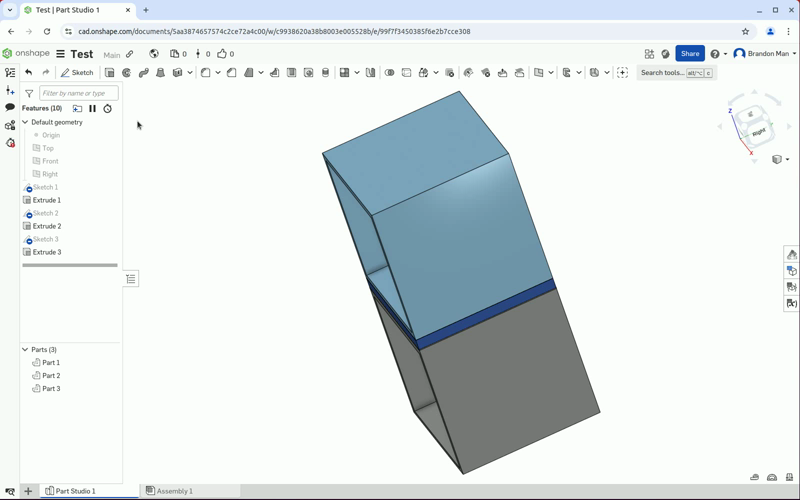
key(down, 2)
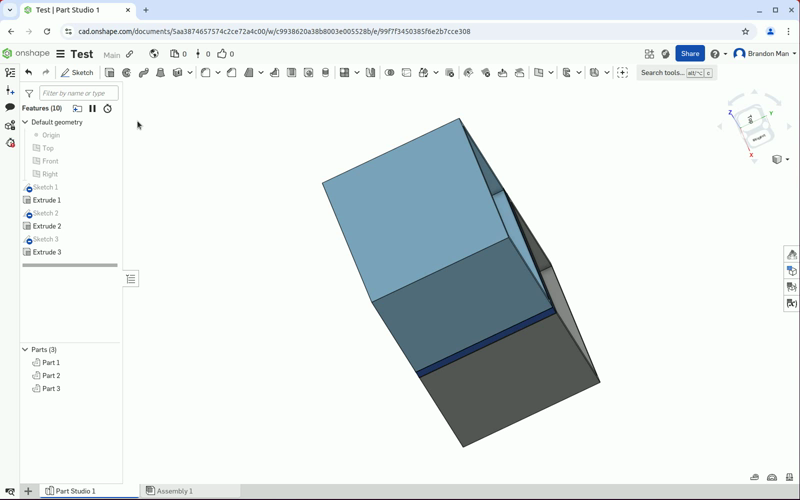
key(up, 2)
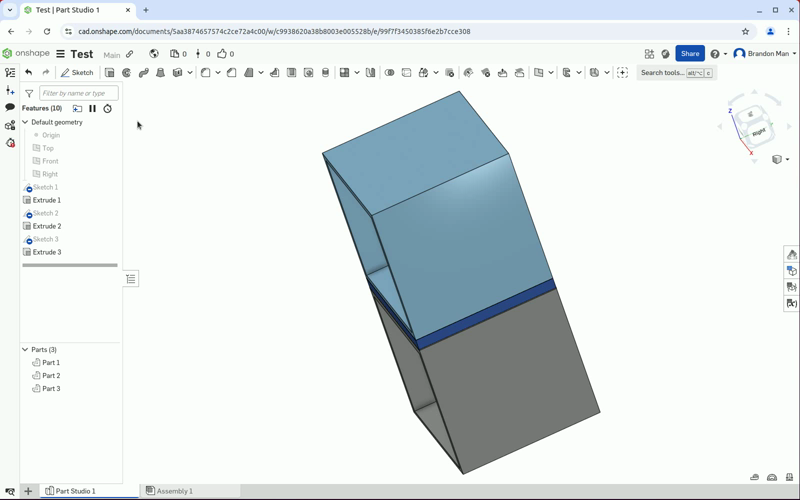
key(right, 2)
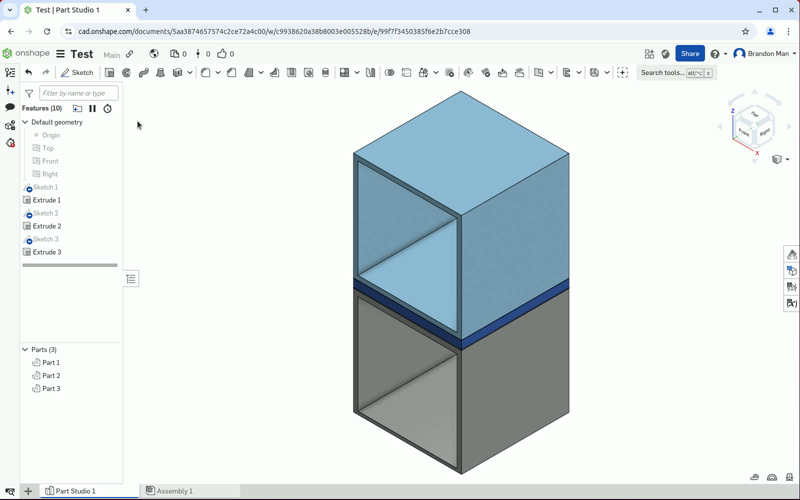
mouse_move(73, 189)
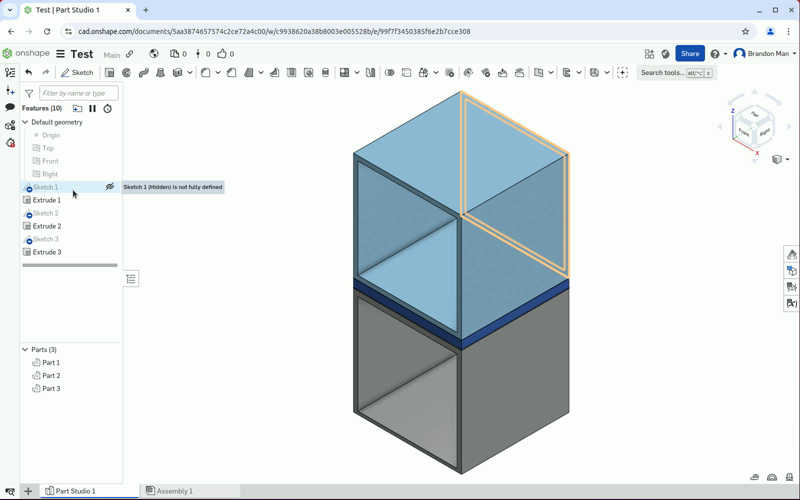
click(73, 189)